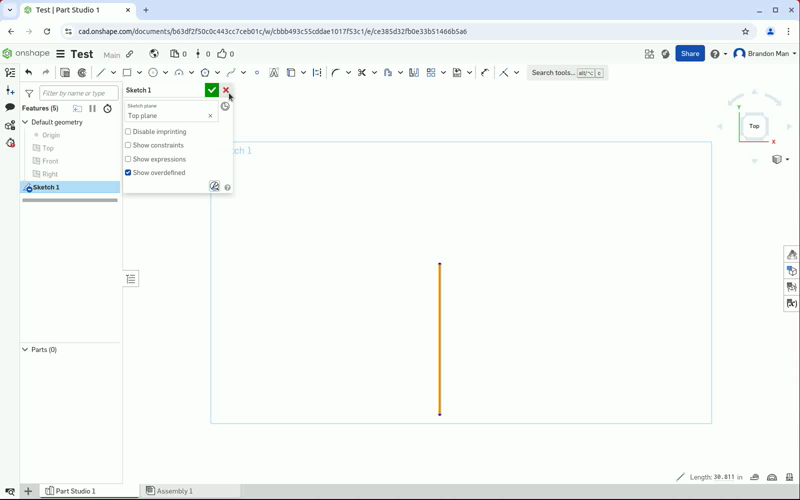
key(shift+h)
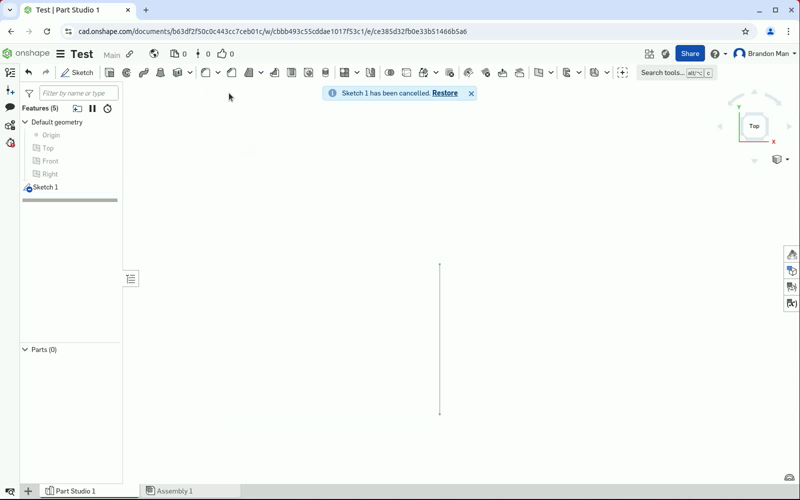
key(shift+s)
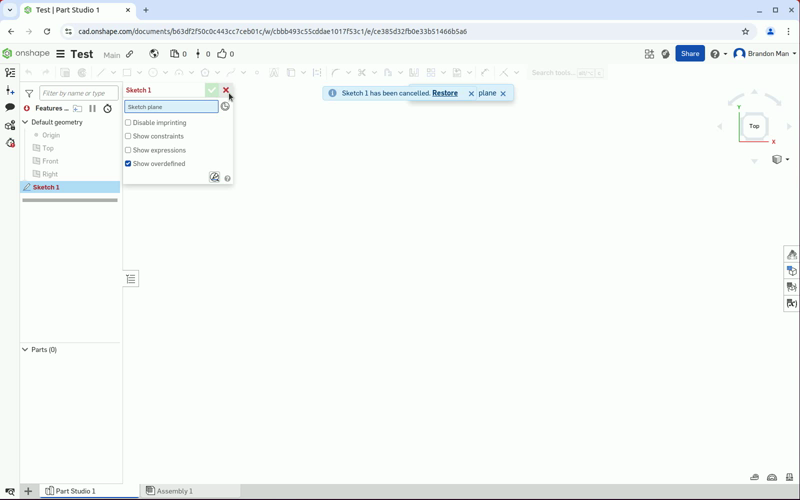
mouse_move(73, 150)
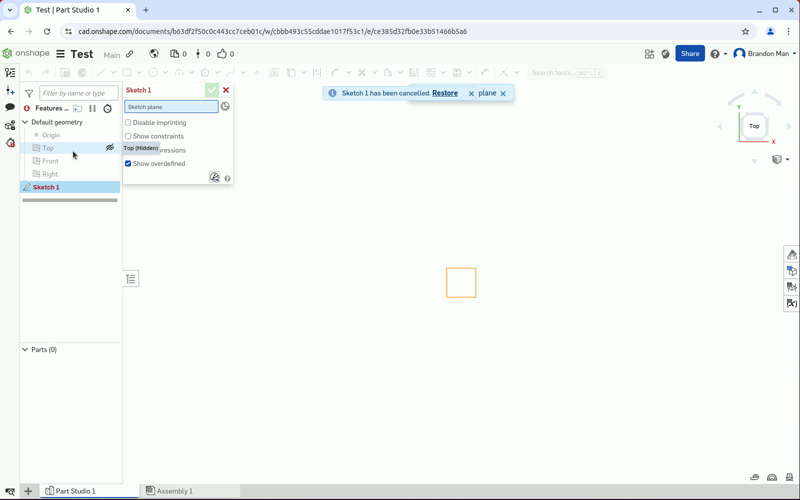
click(73, 150)
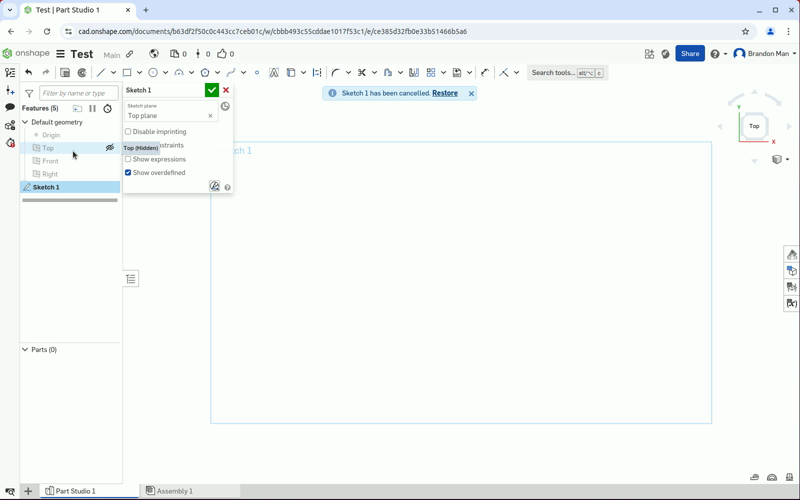
mouse_move(73, 352)
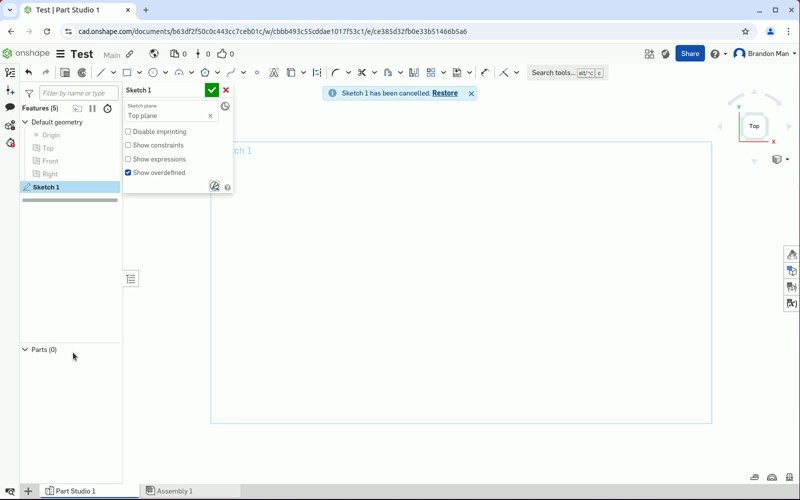
key(y)
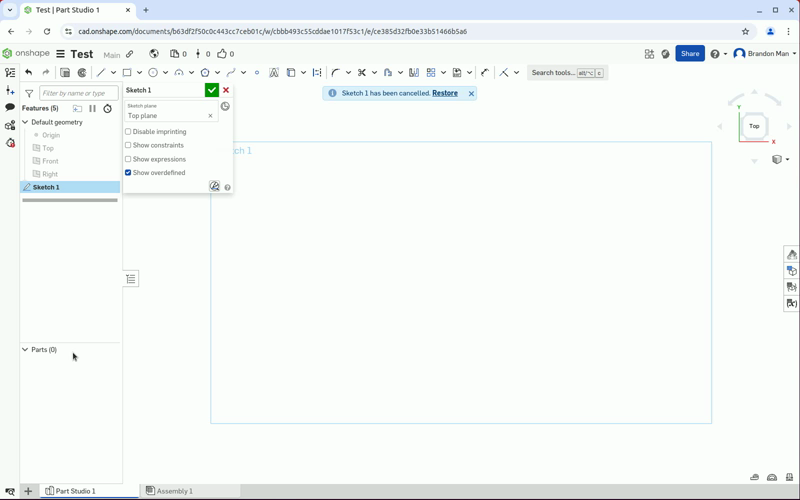
key(a)
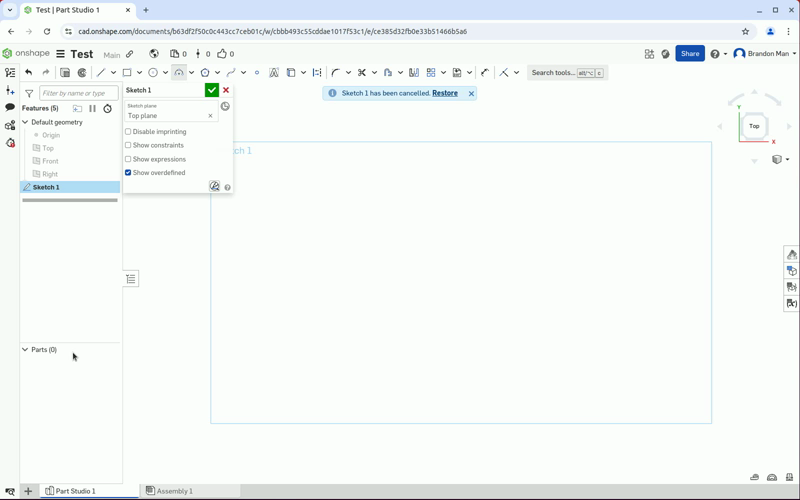
key_down(shift)
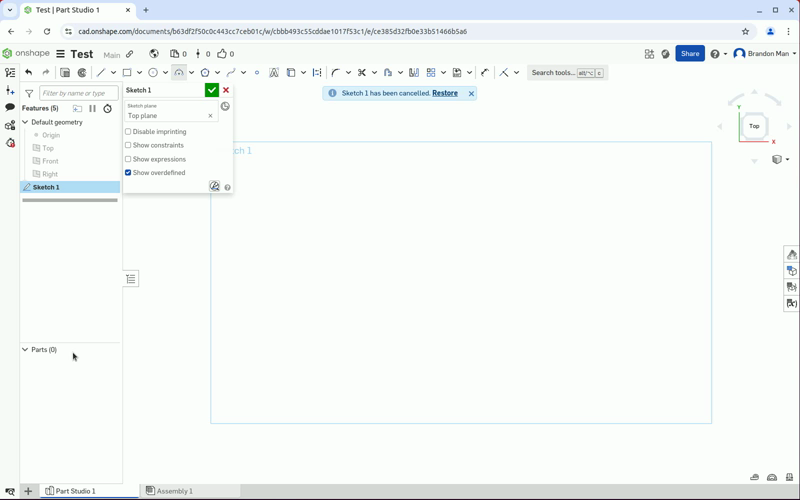
mouse_move(348, 360)
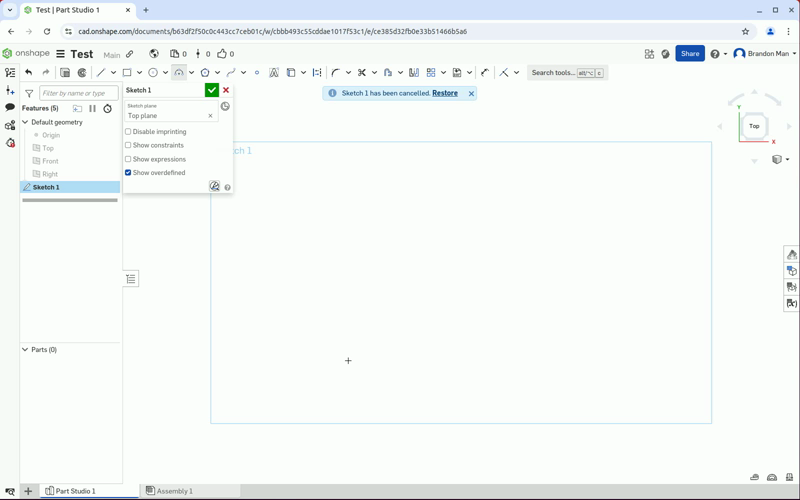
click(348, 360)
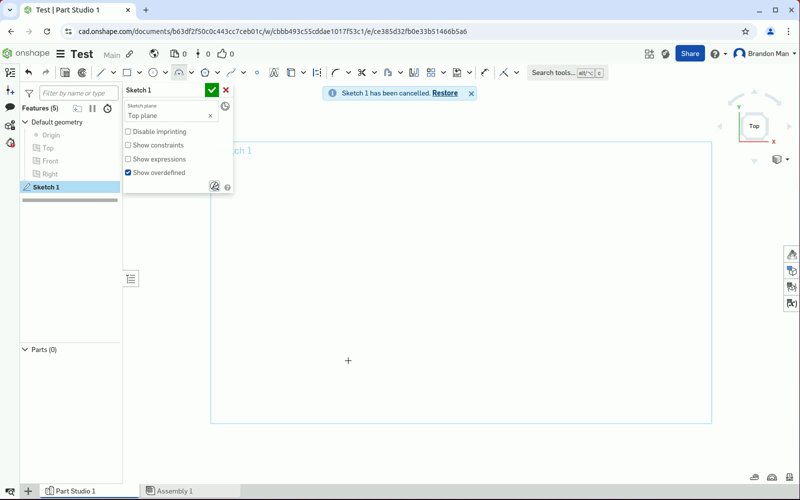
key_up(shift)
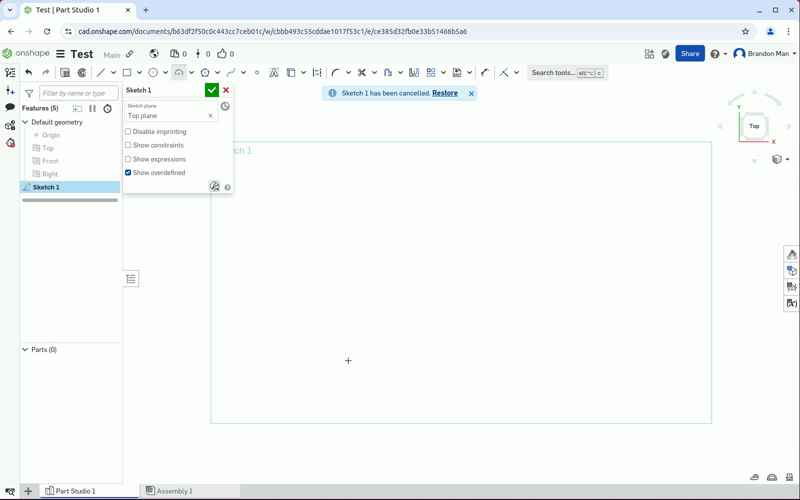
key_down(shift)
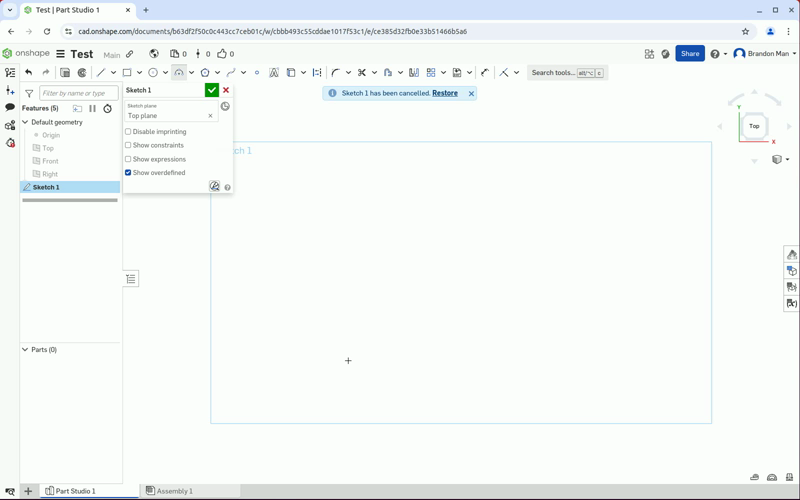
mouse_move(353, 365)
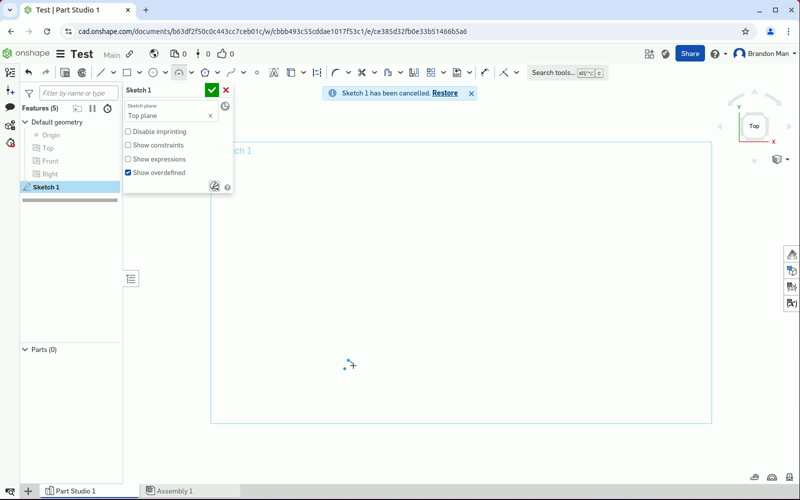
scroll(6)
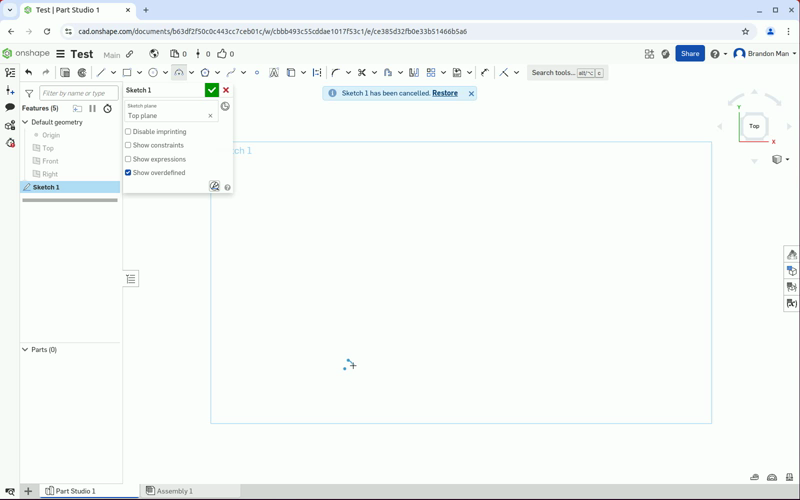
scroll(6)
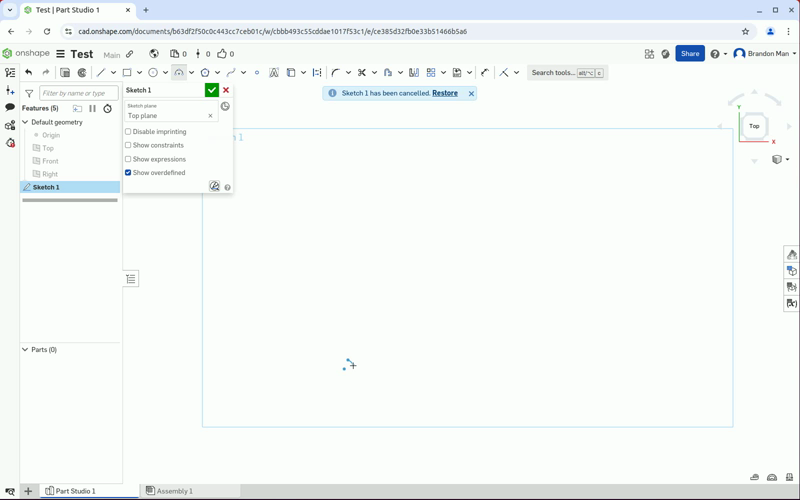
scroll(6)
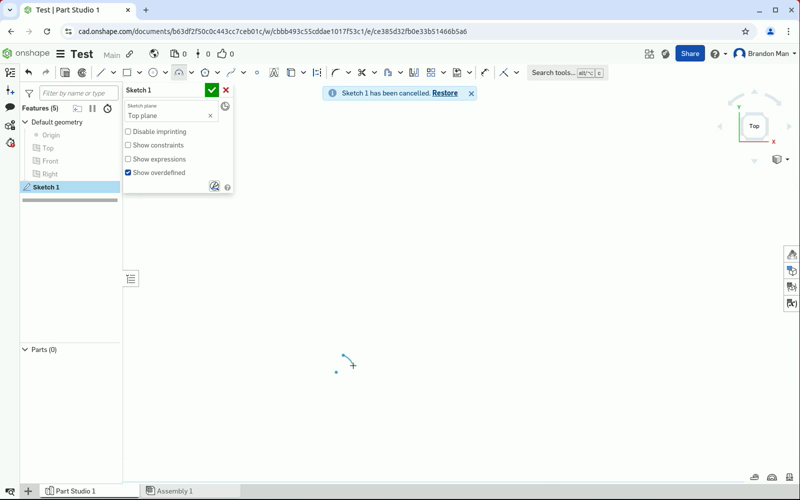
scroll(6)
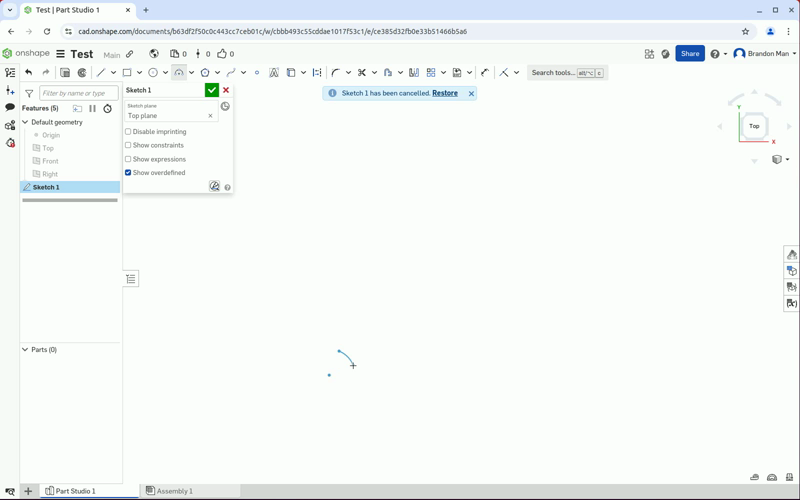
scroll(6)
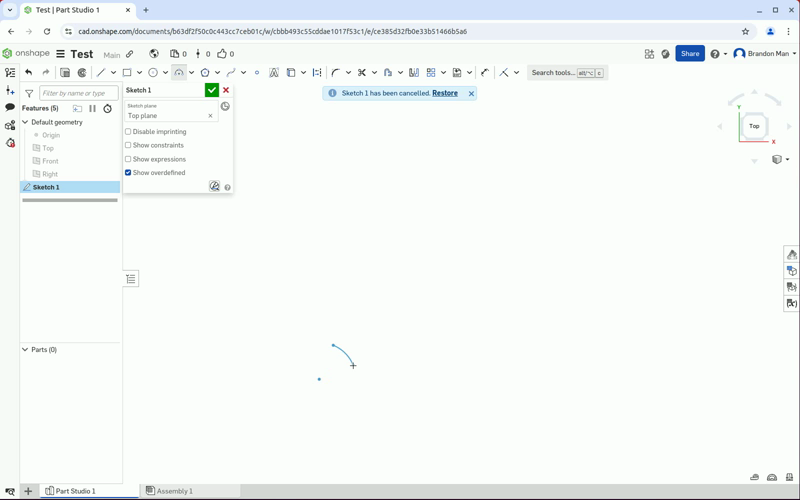
scroll(6)
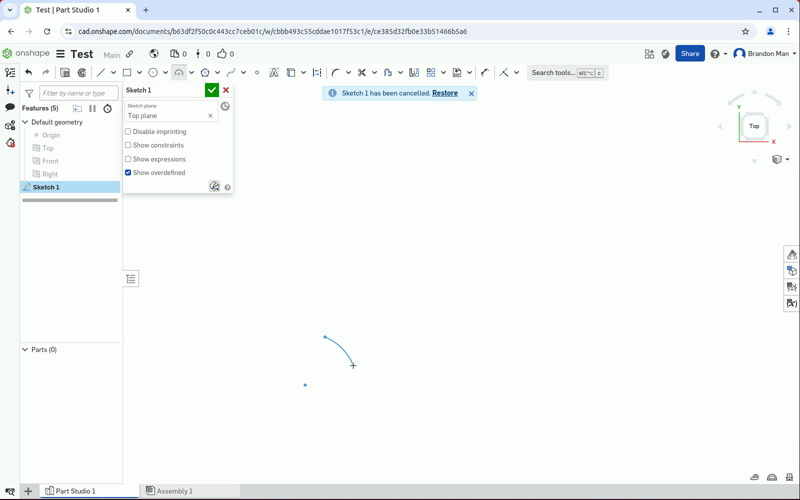
scroll(6)
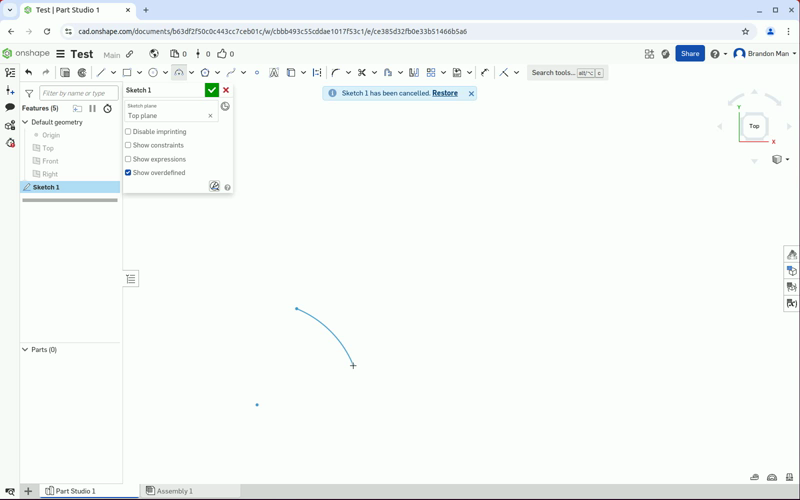
click(353, 365)
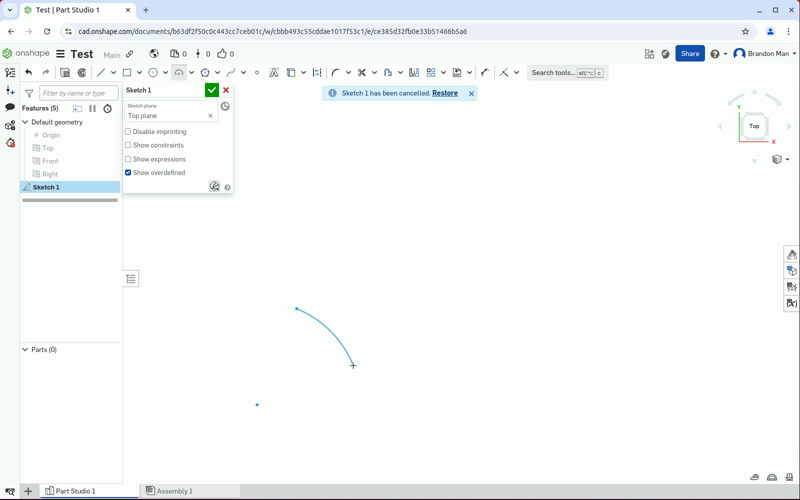
scroll(-6)
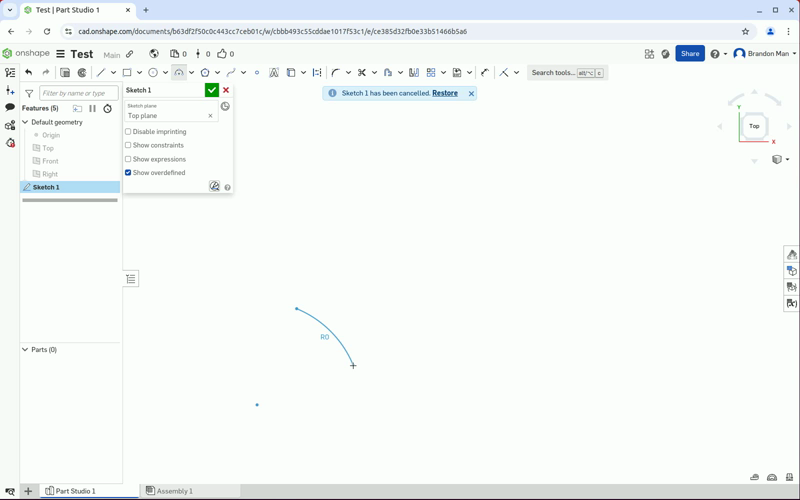
scroll(-6)
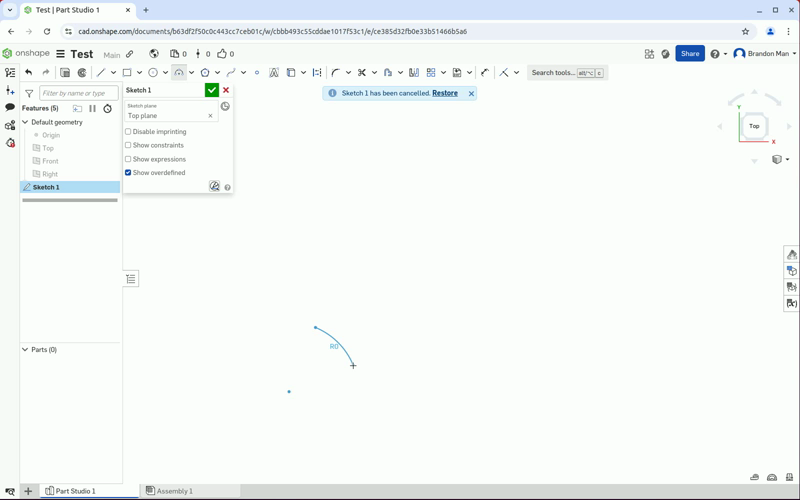
scroll(-6)
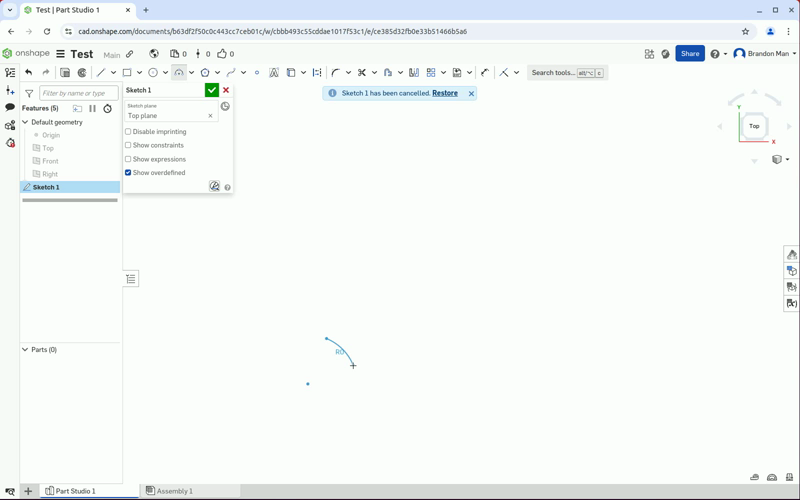
scroll(-6)
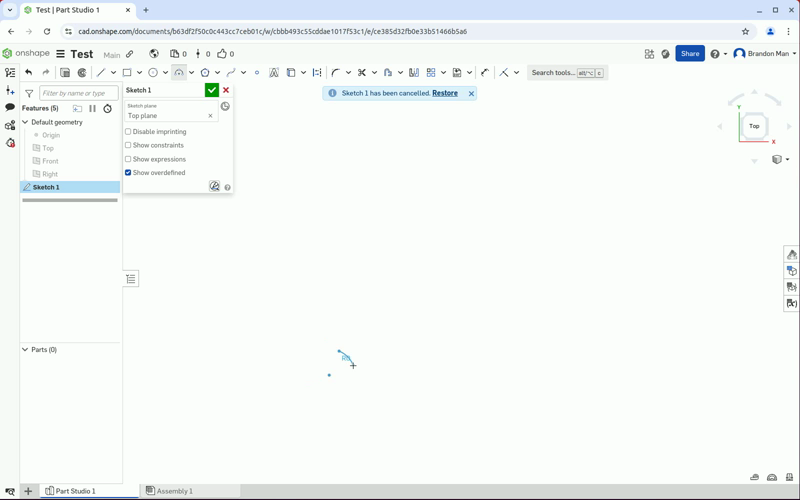
scroll(-6)
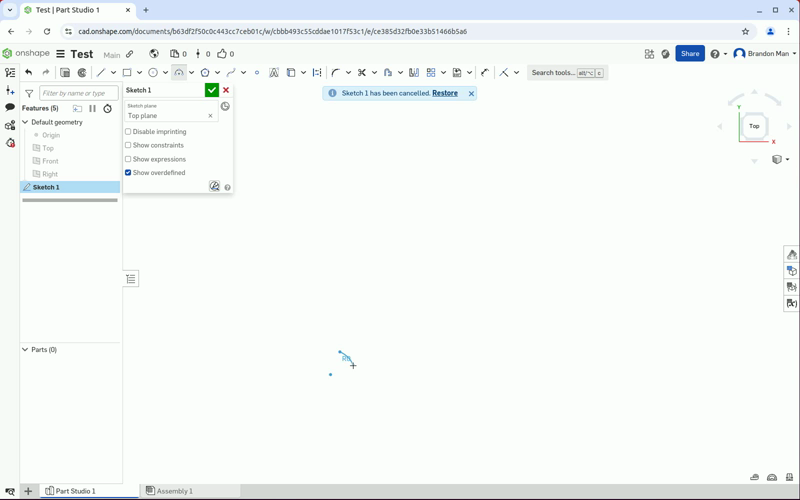
scroll(-6)
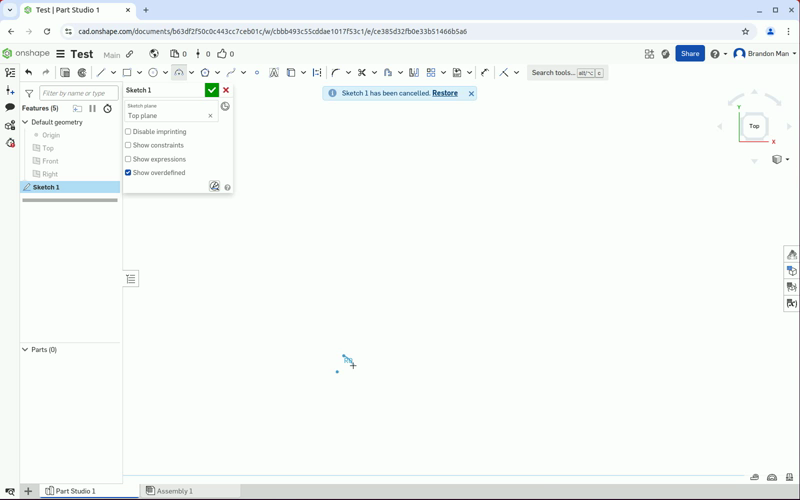
scroll(-6)
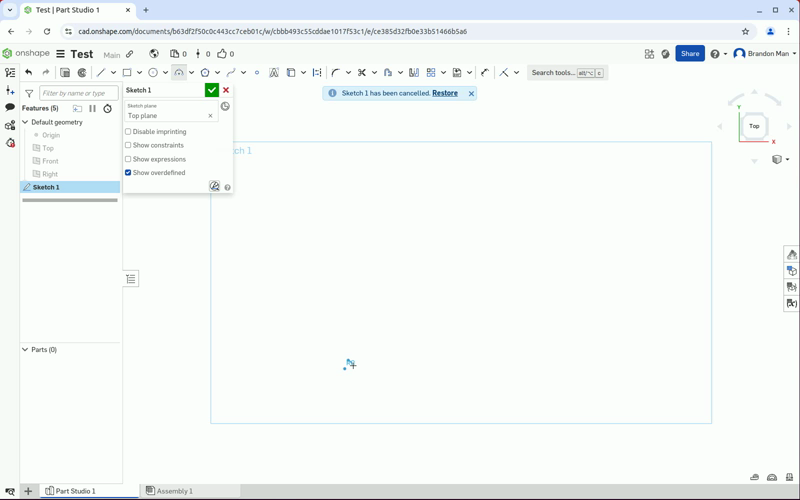
mouse_move(349, 363)
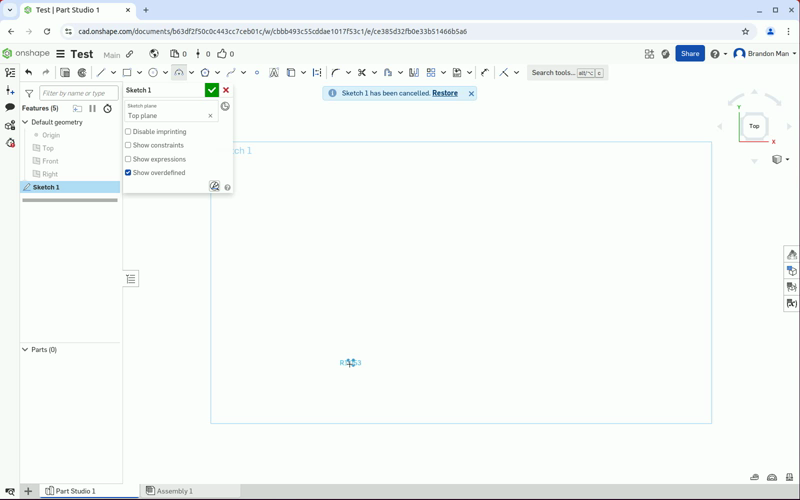
scroll(6)
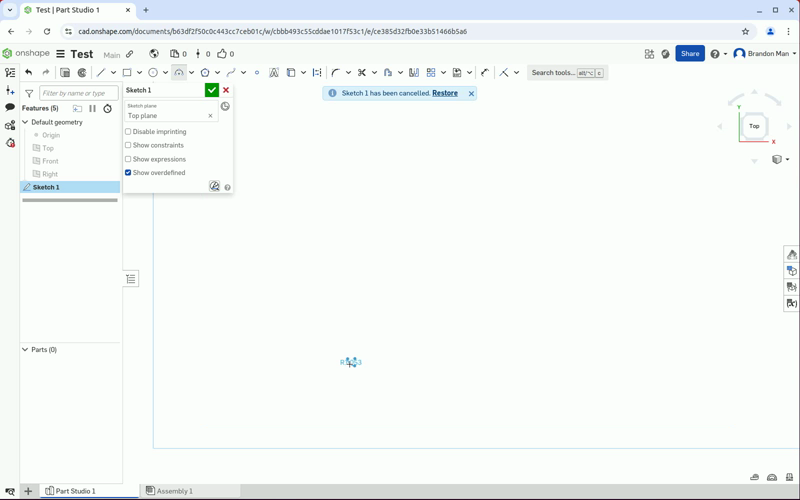
scroll(6)
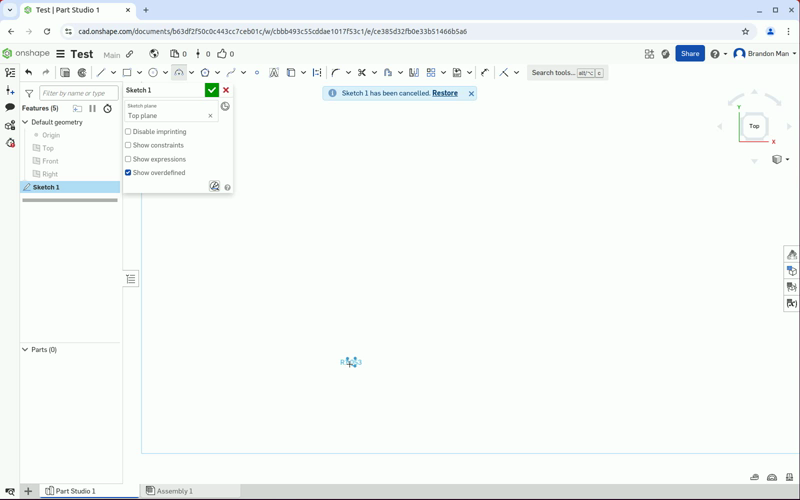
scroll(6)
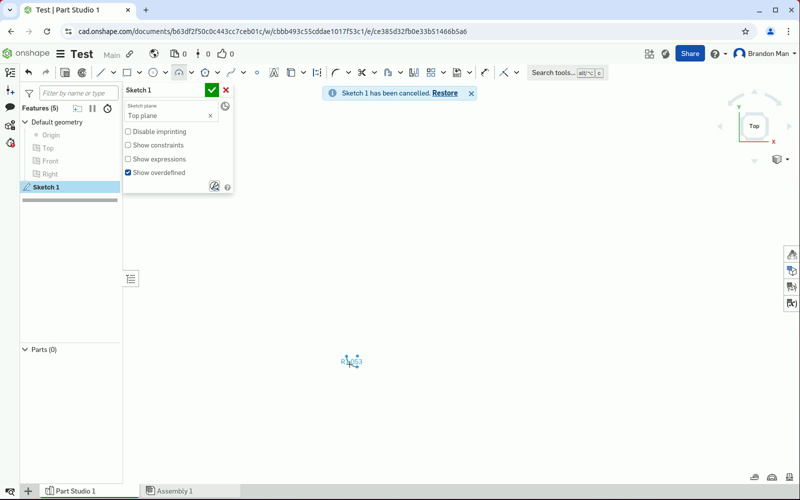
scroll(6)
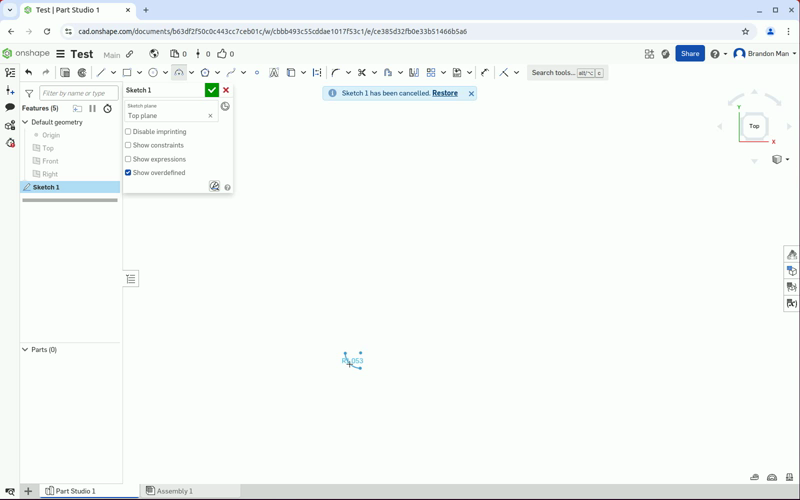
scroll(6)
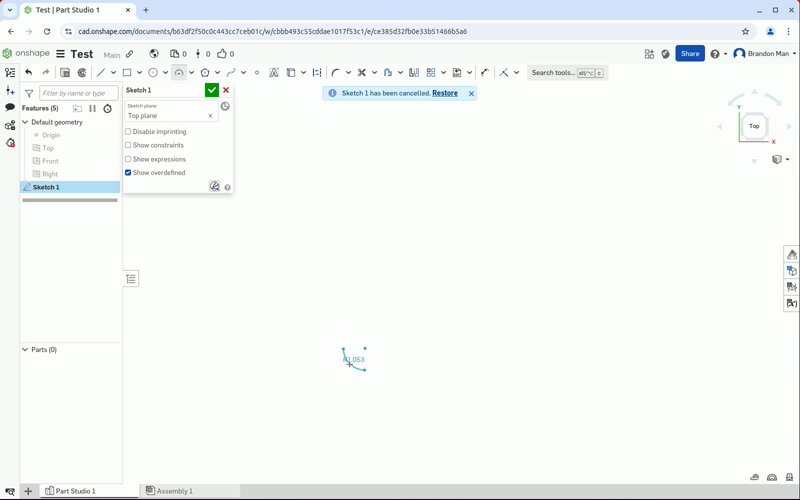
scroll(6)
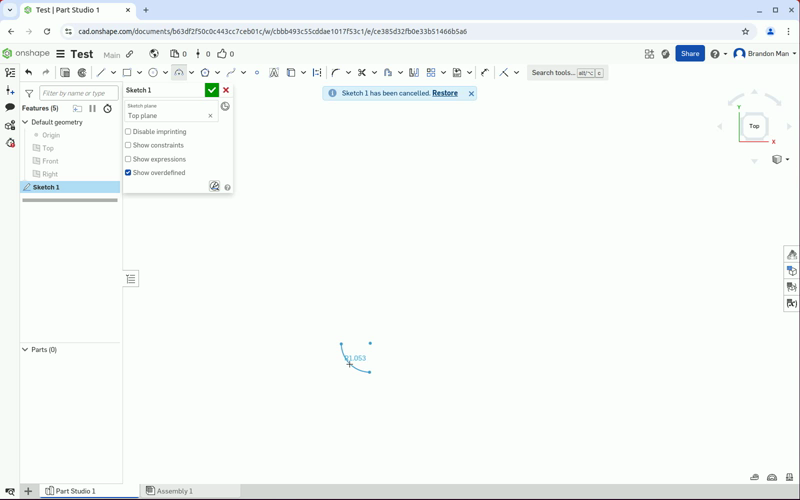
scroll(6)
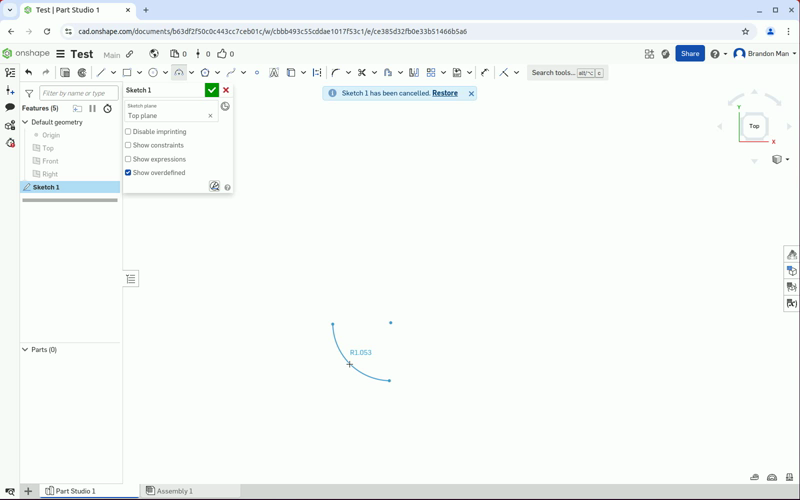
click(349, 363)
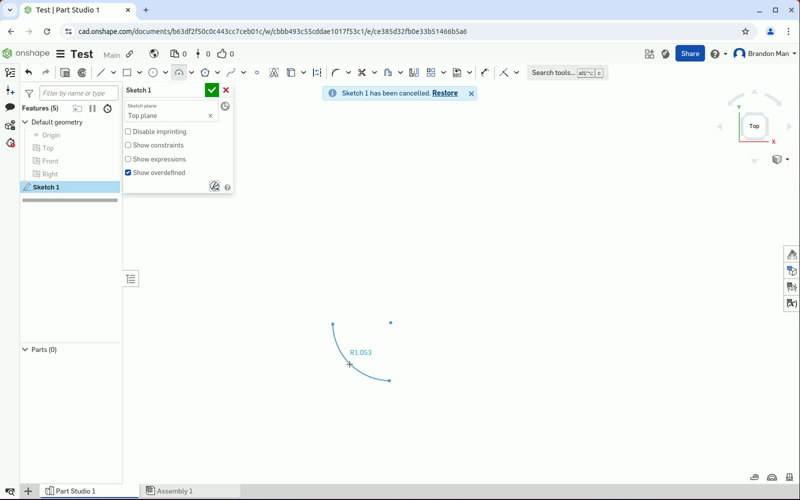
scroll(-6)
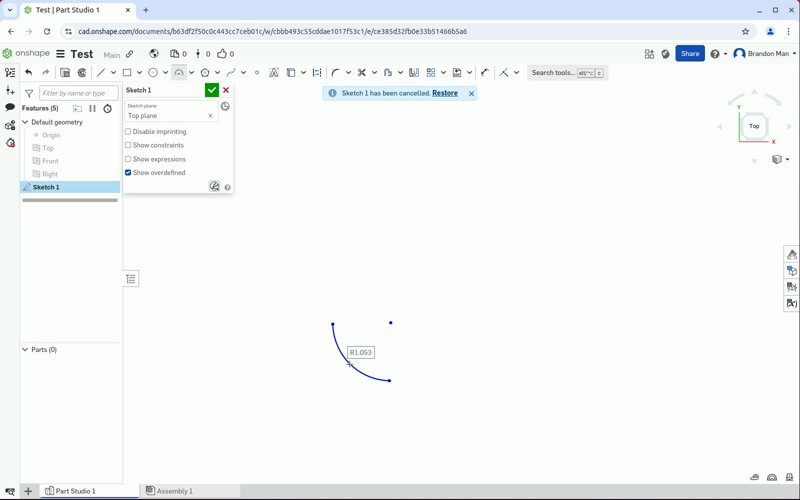
scroll(-6)
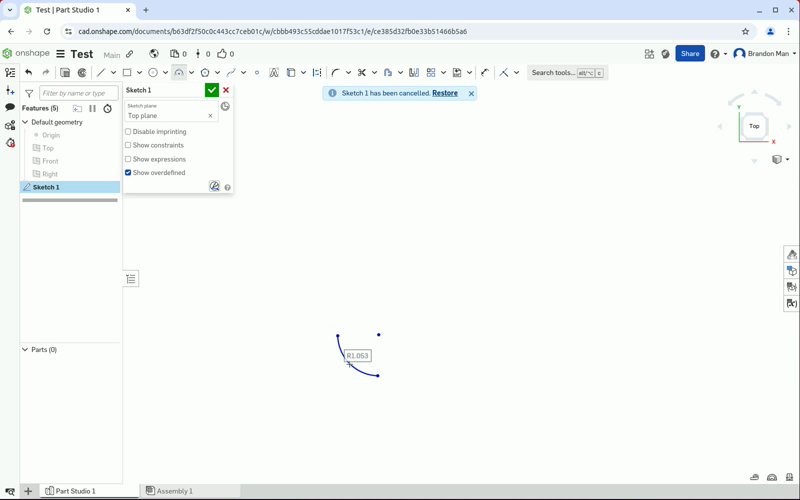
scroll(-6)
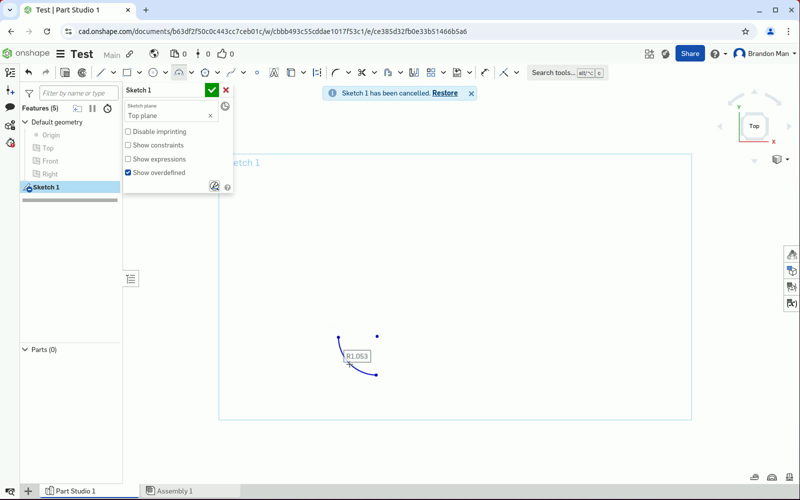
scroll(-6)
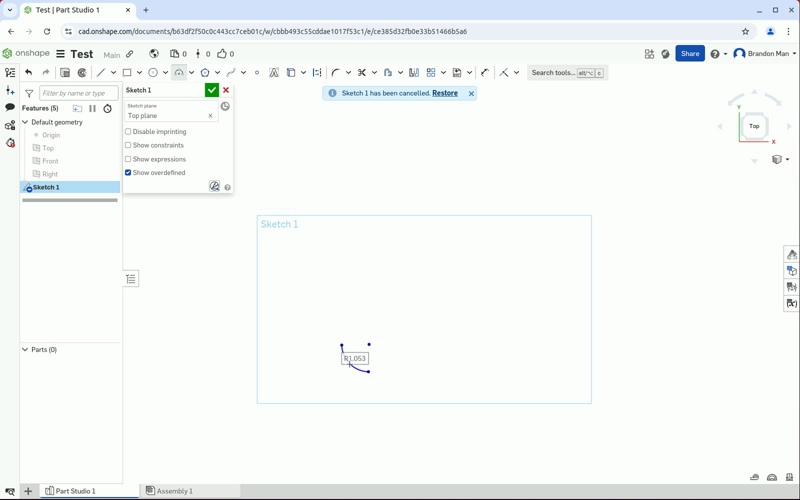
scroll(-6)
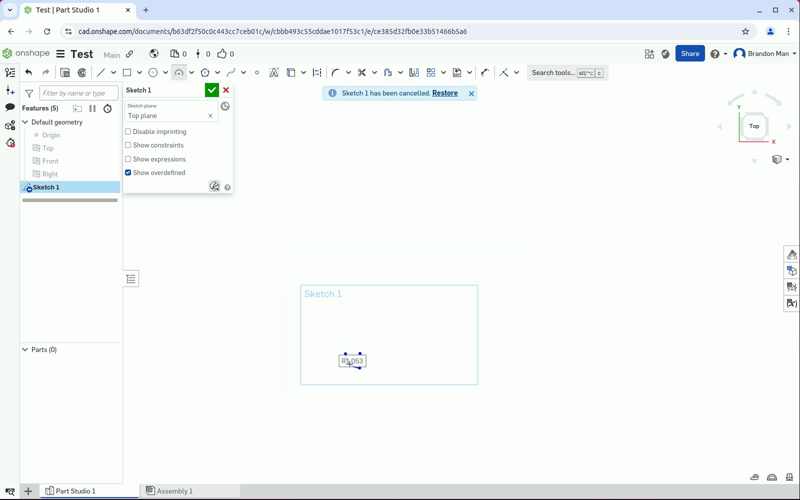
scroll(-6)
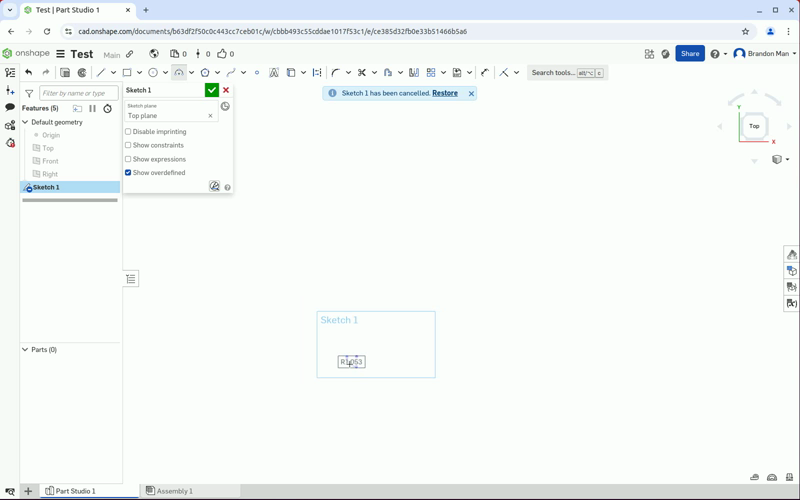
scroll(-6)
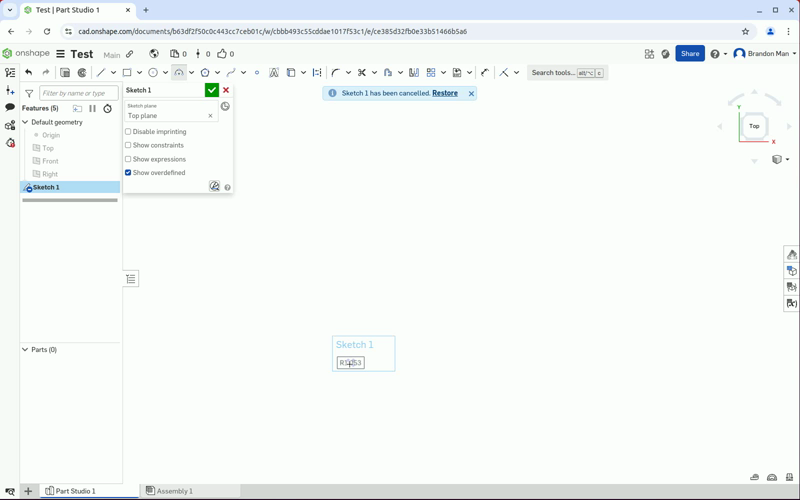
key_up(shift)
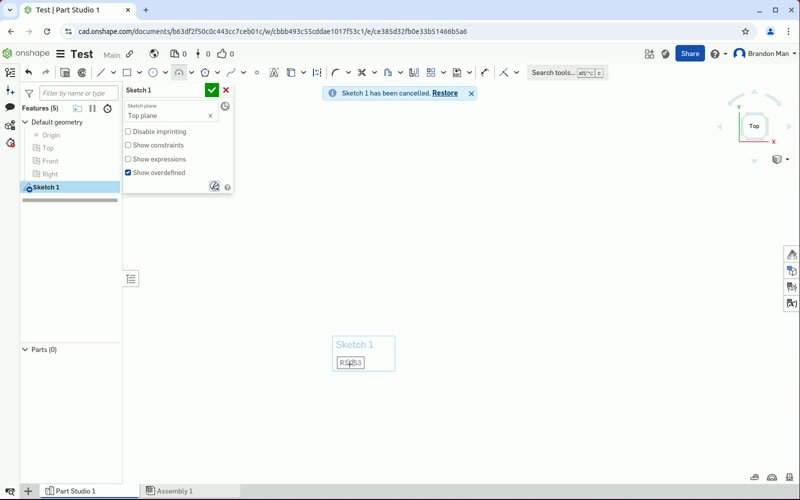
key(esc)
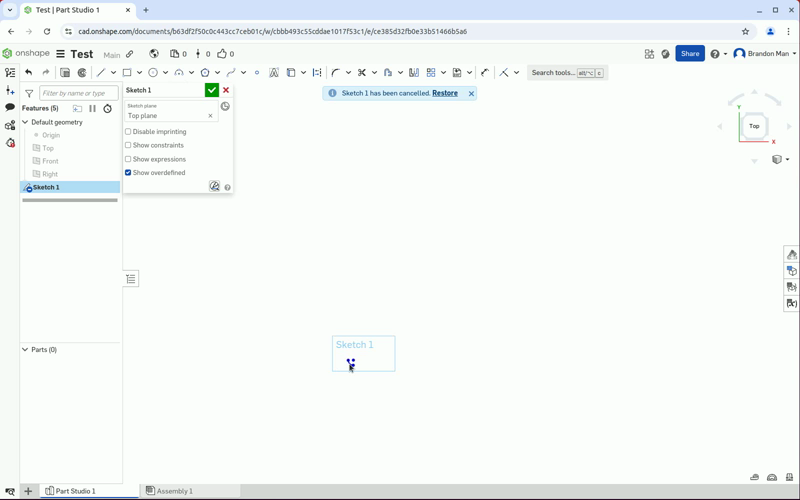
key(l)
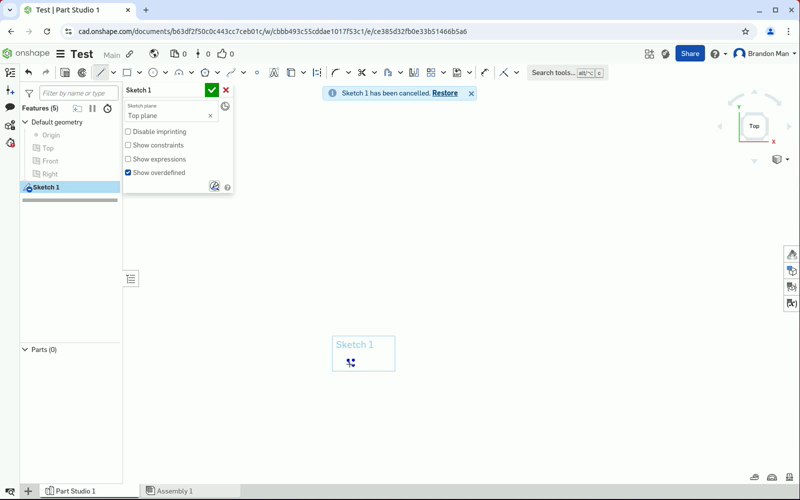
mouse_move(353, 365)
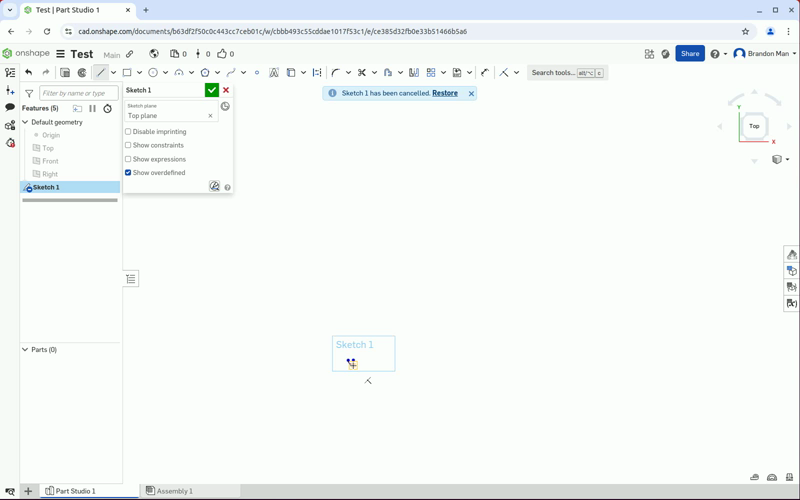
scroll(6)
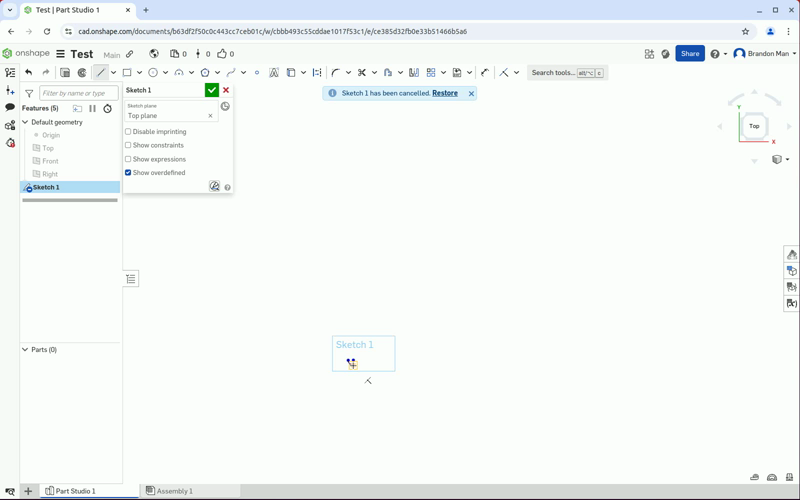
scroll(6)
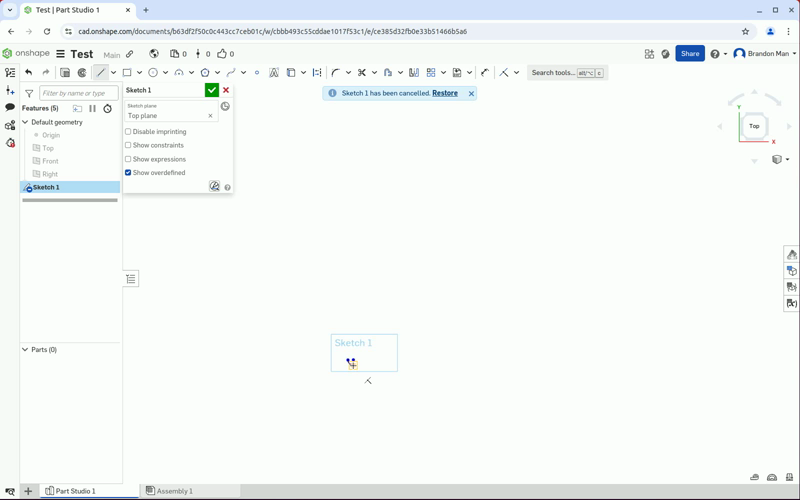
scroll(6)
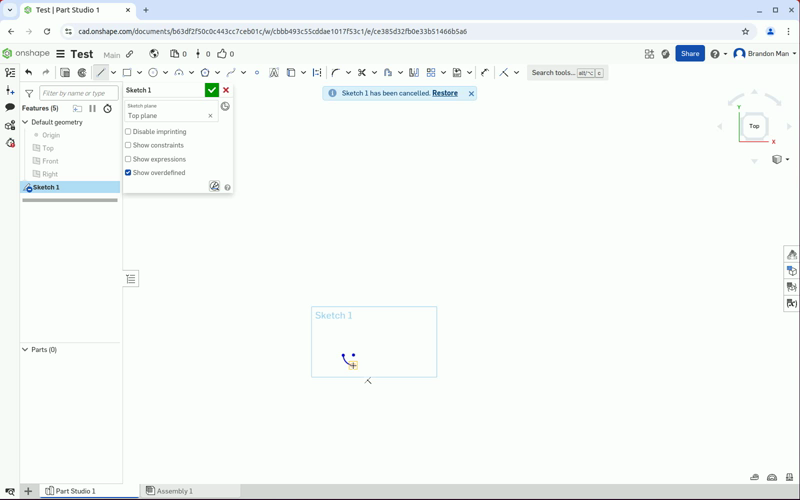
scroll(6)
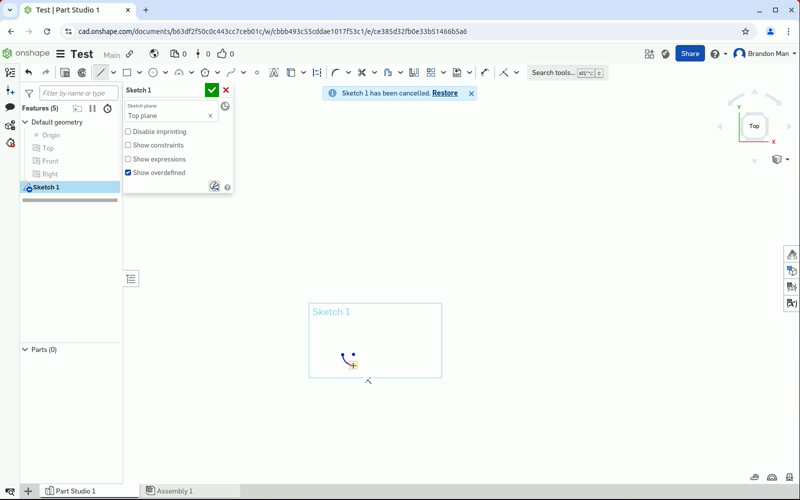
scroll(6)
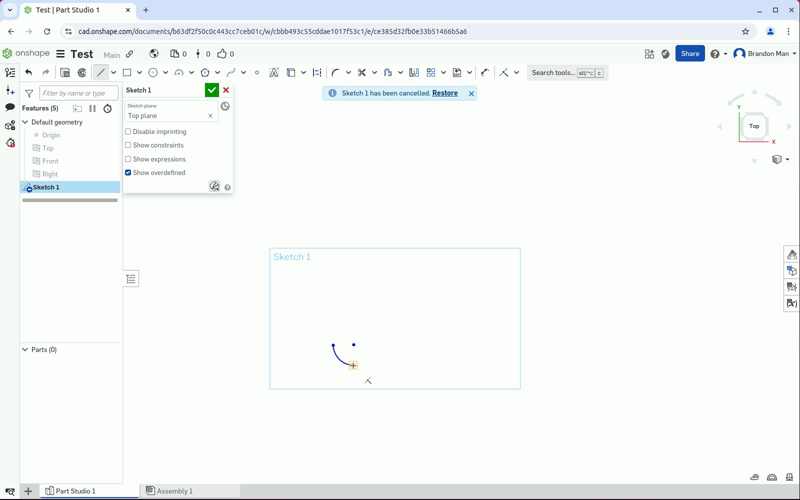
scroll(6)
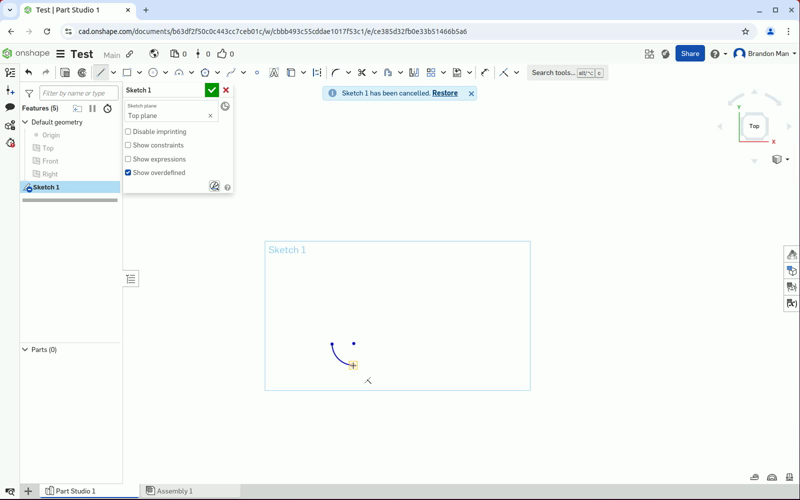
scroll(6)
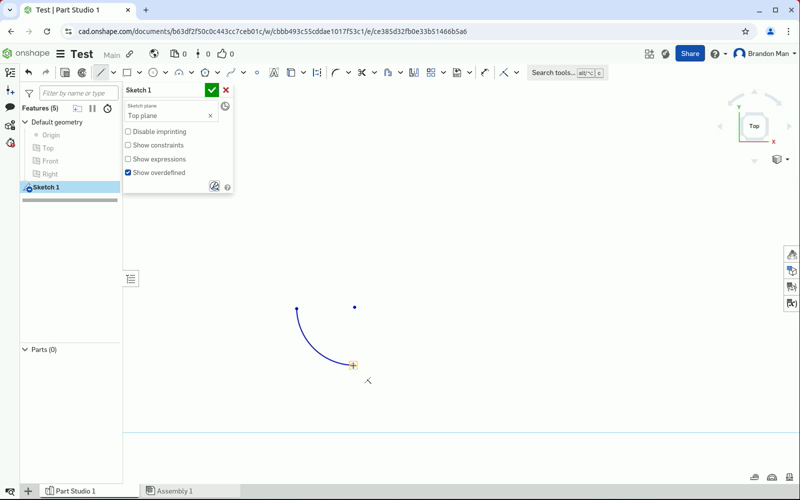
click(353, 365)
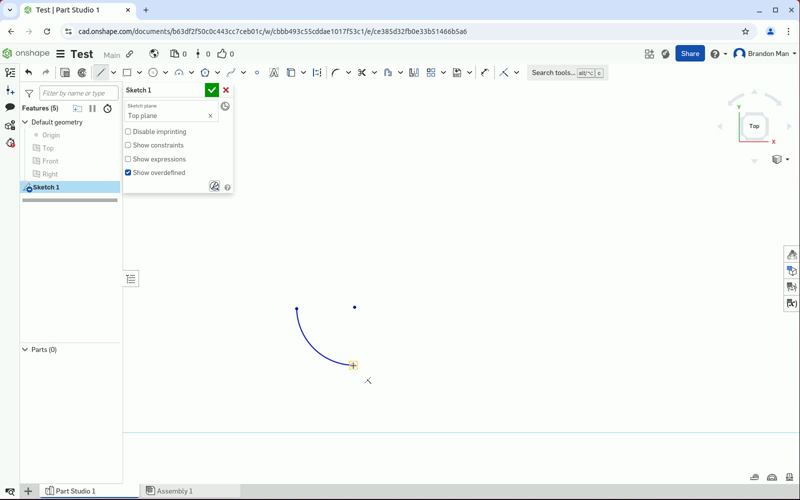
scroll(-6)
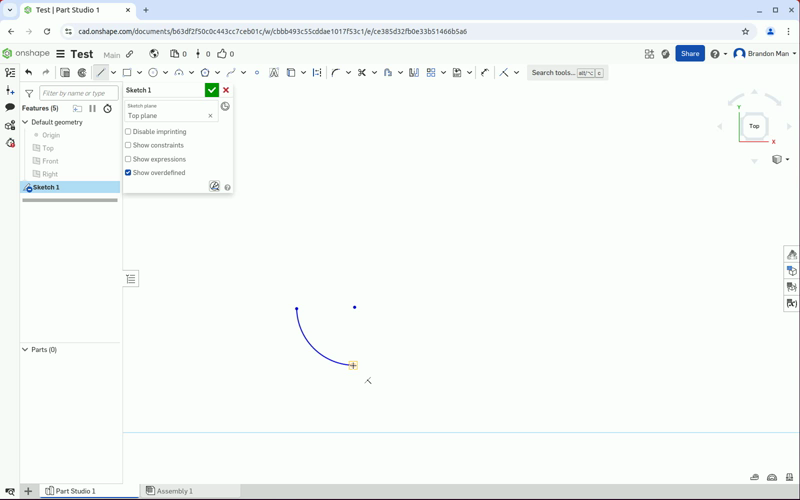
scroll(-6)
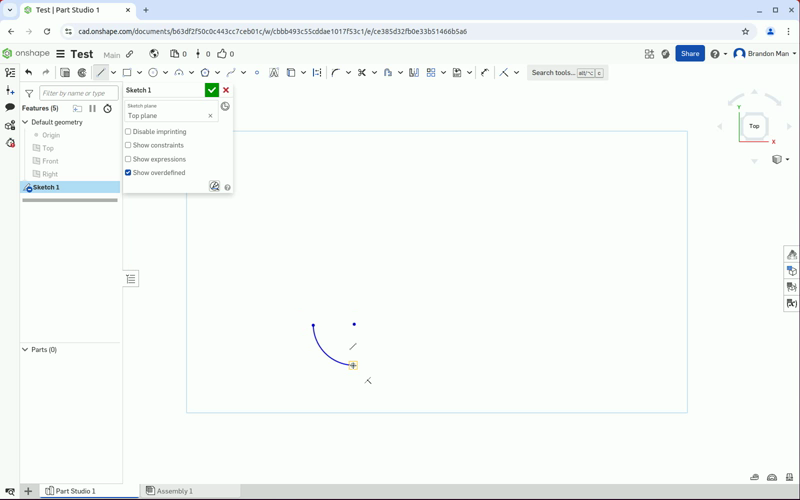
scroll(-6)
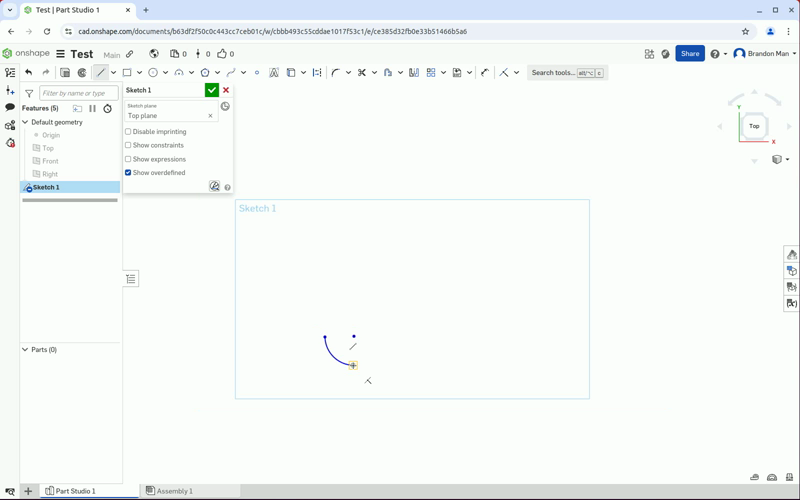
scroll(-6)
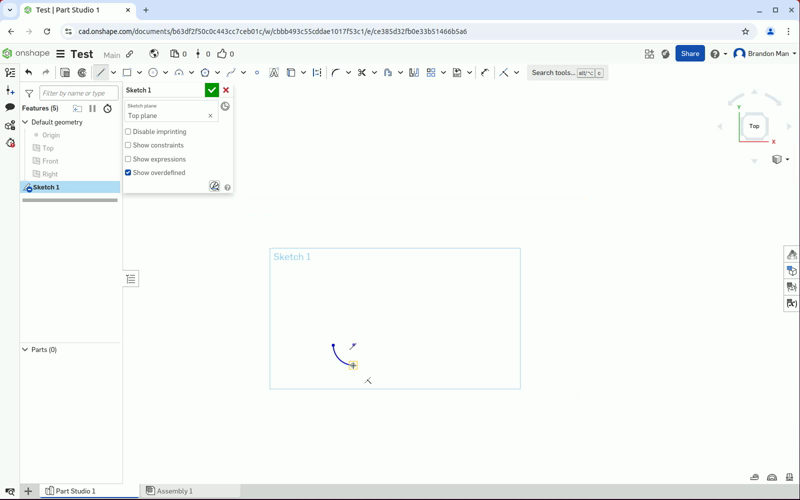
scroll(-6)
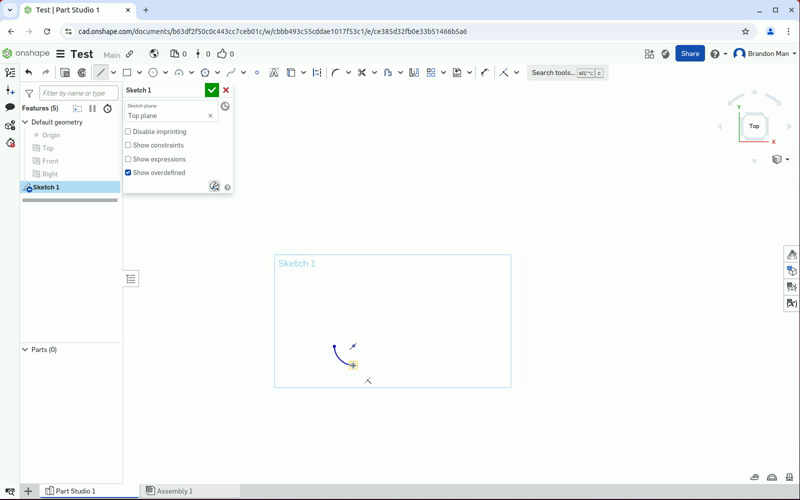
scroll(-6)
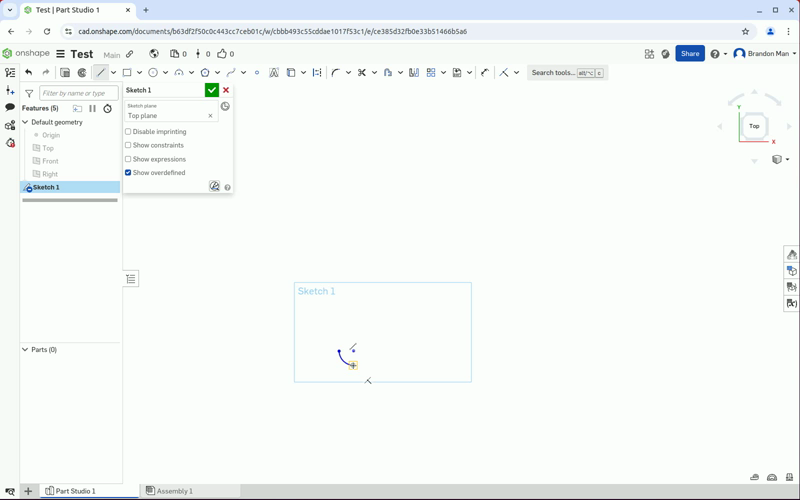
scroll(-6)
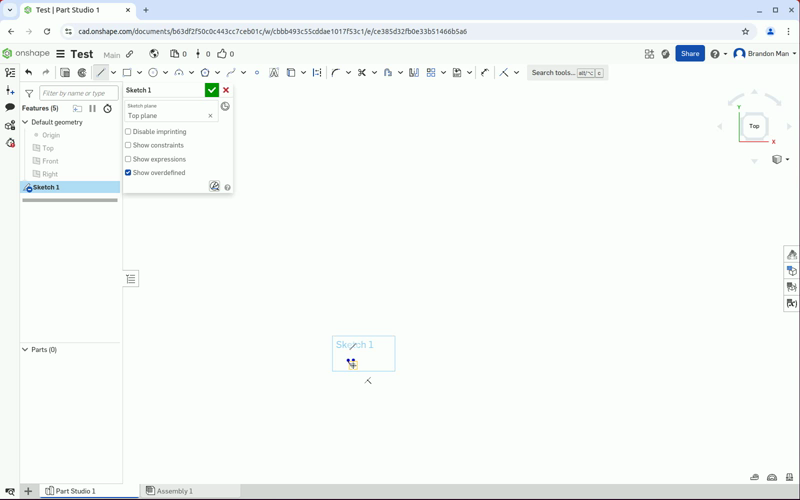
key_down(shift)
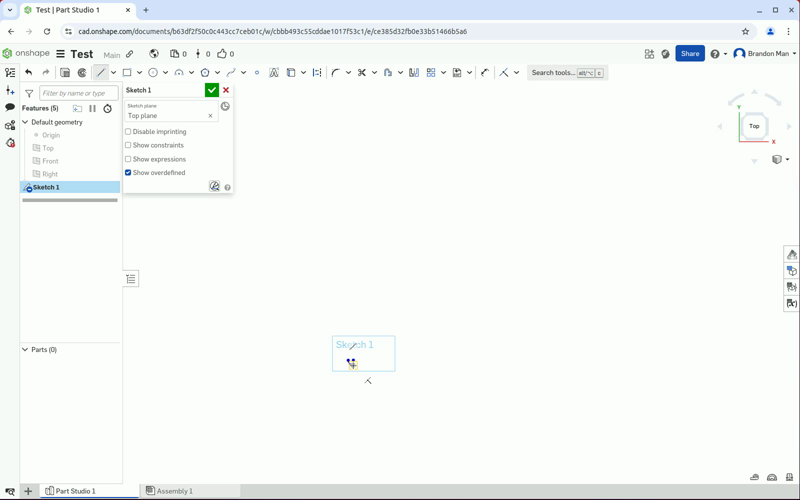
mouse_move(567, 365)
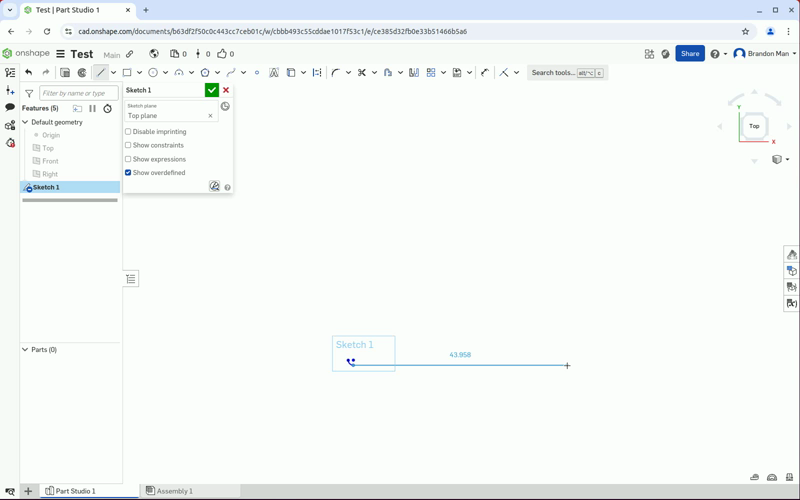
click(567, 365)
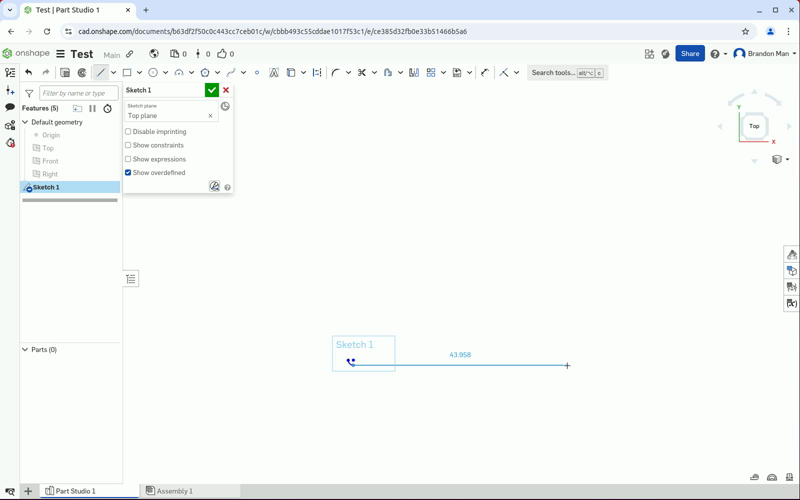
key_up(shift)
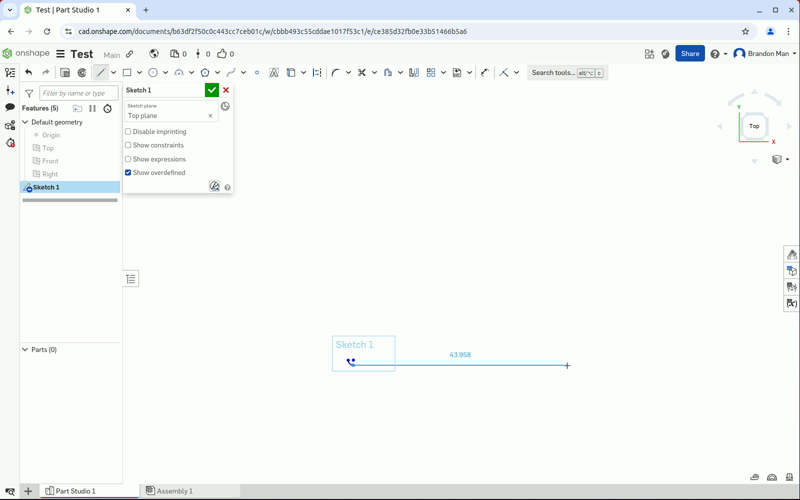
key(esc)
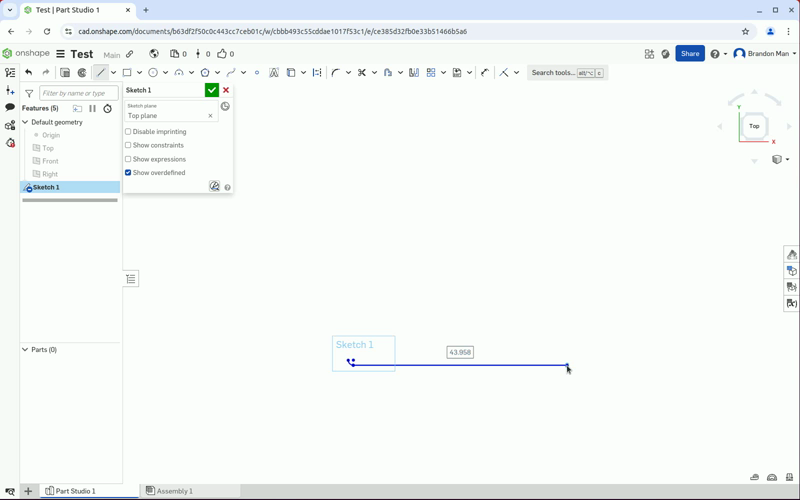
key(a)
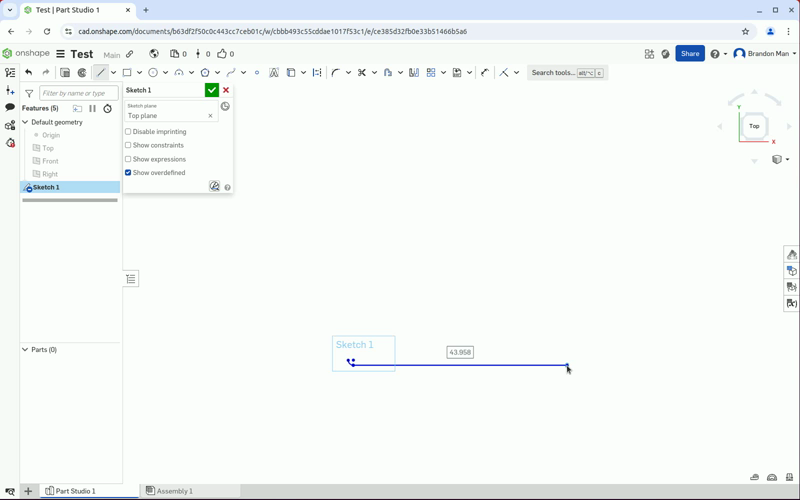
mouse_move(567, 365)
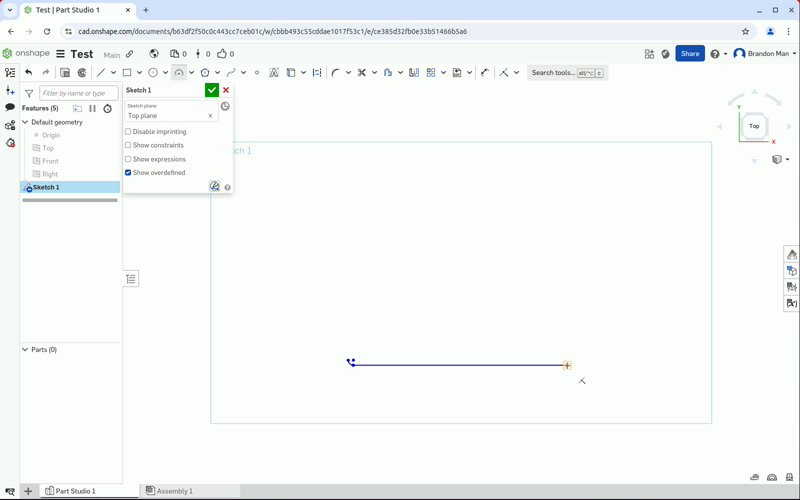
click(567, 365)
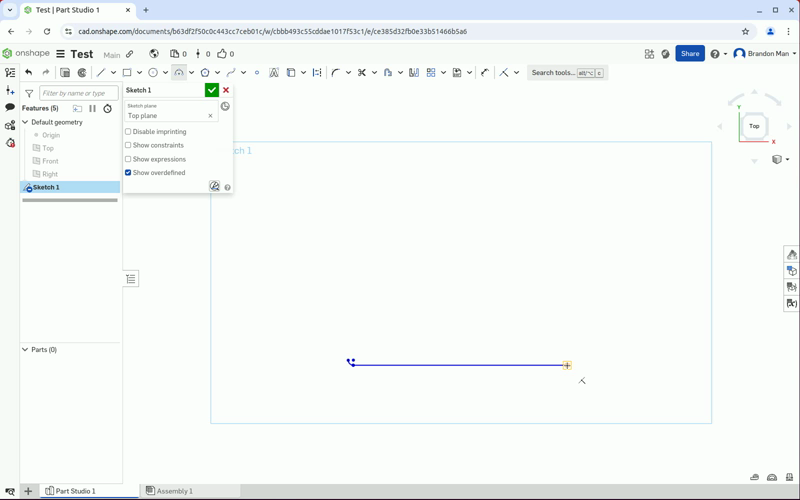
key_down(shift)
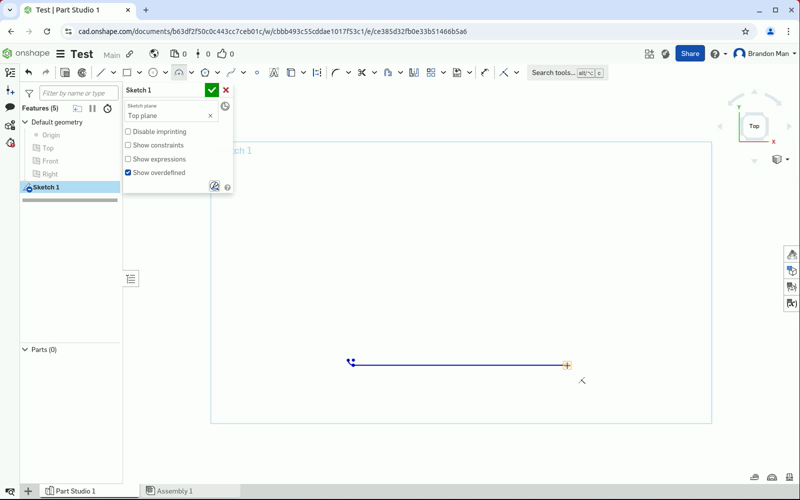
mouse_move(572, 360)
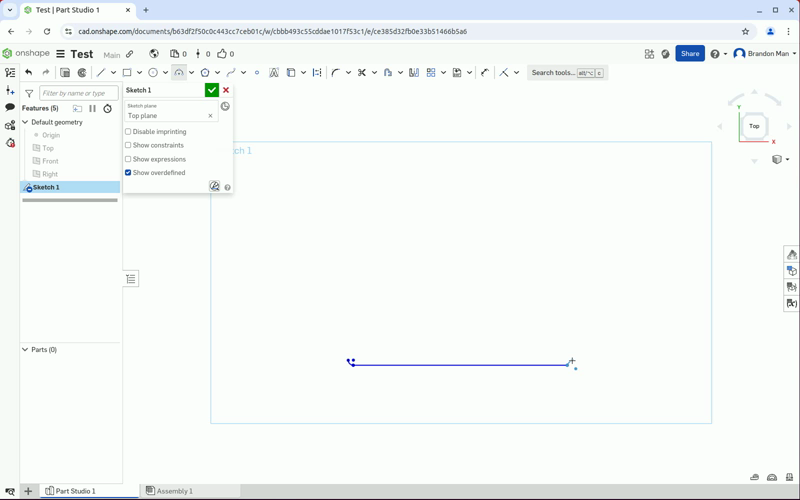
scroll(6)
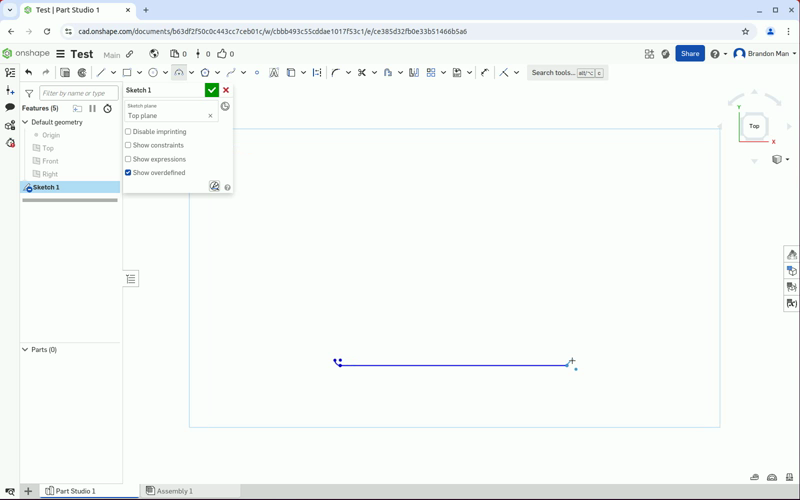
scroll(6)
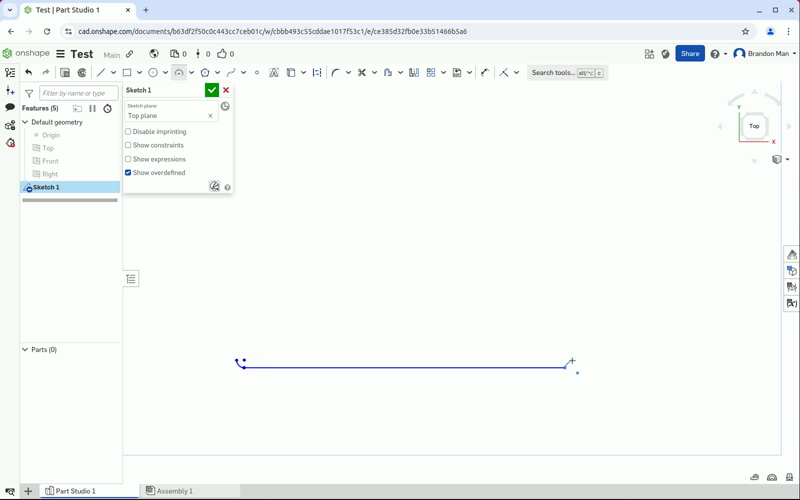
scroll(6)
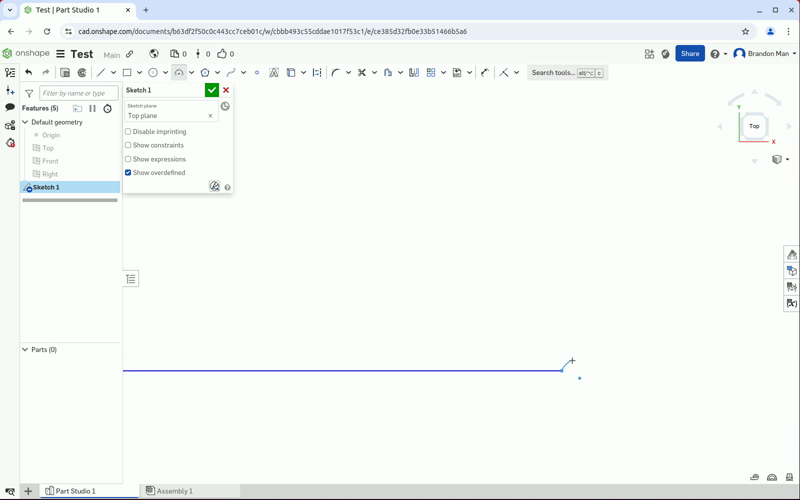
scroll(6)
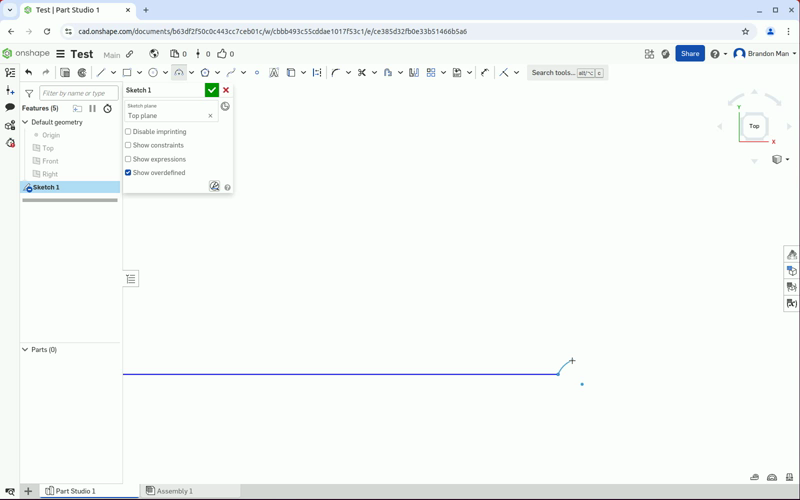
scroll(6)
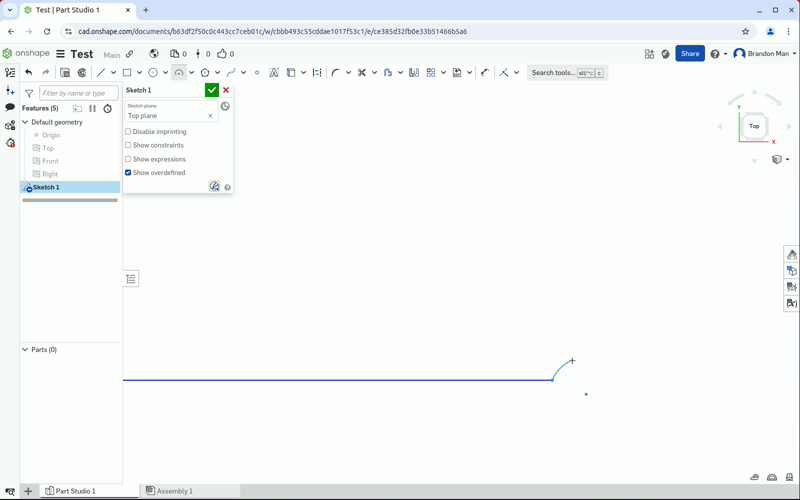
scroll(6)
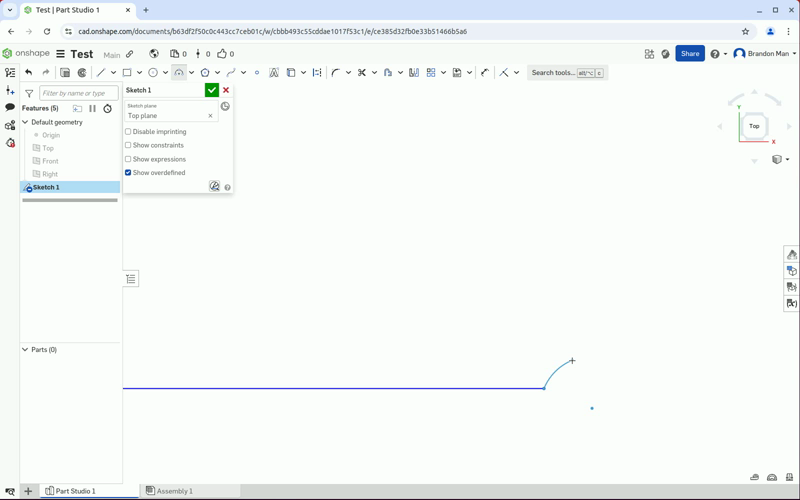
scroll(6)
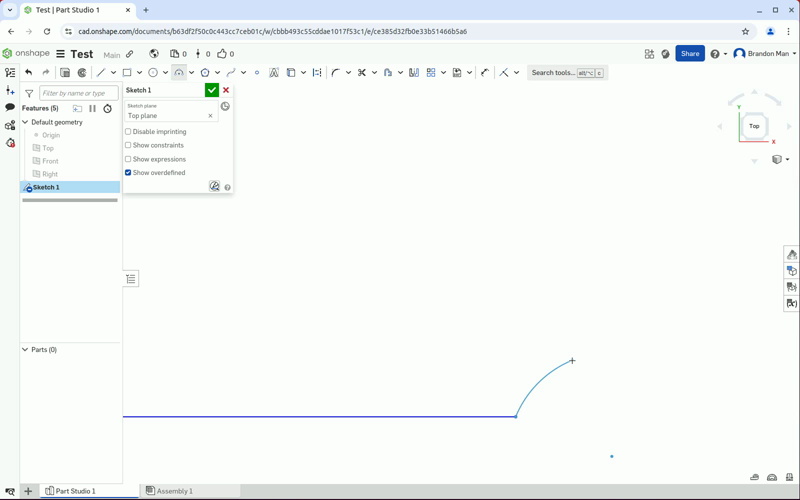
click(572, 360)
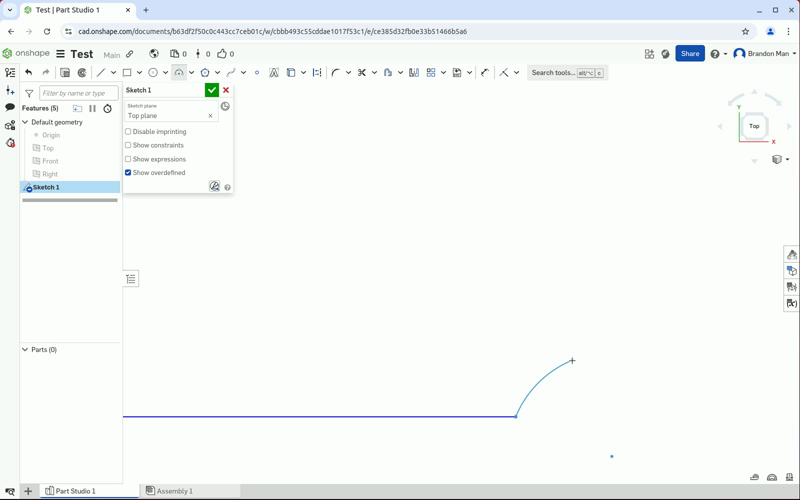
scroll(-6)
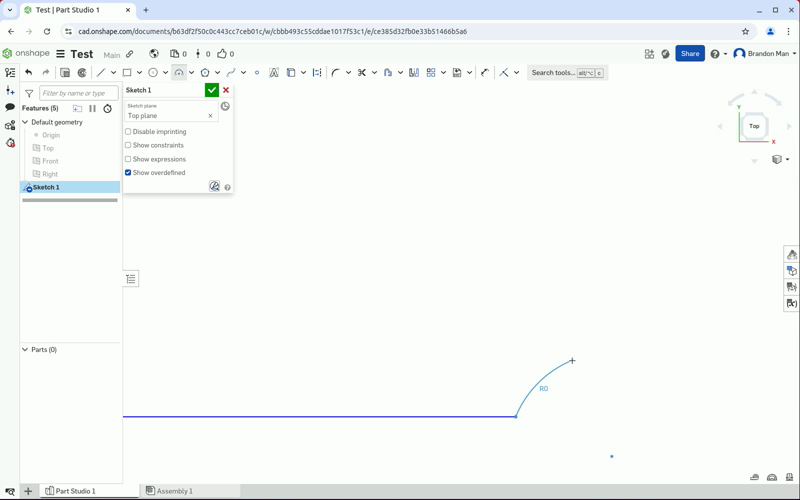
scroll(-6)
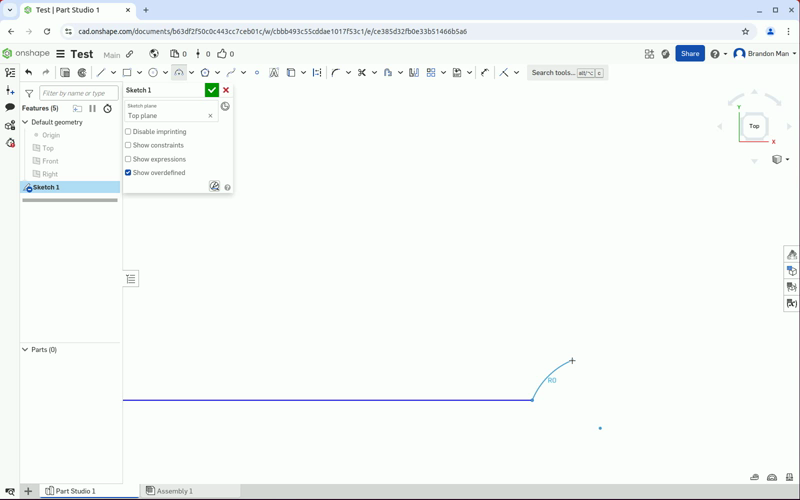
scroll(-6)
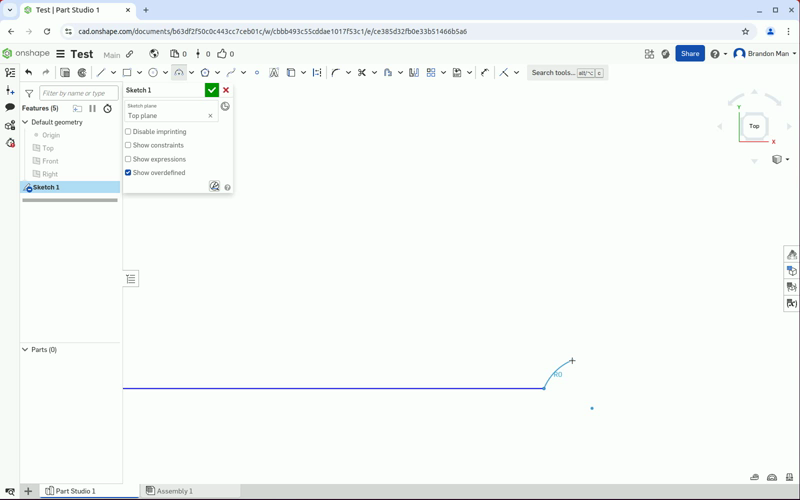
scroll(-6)
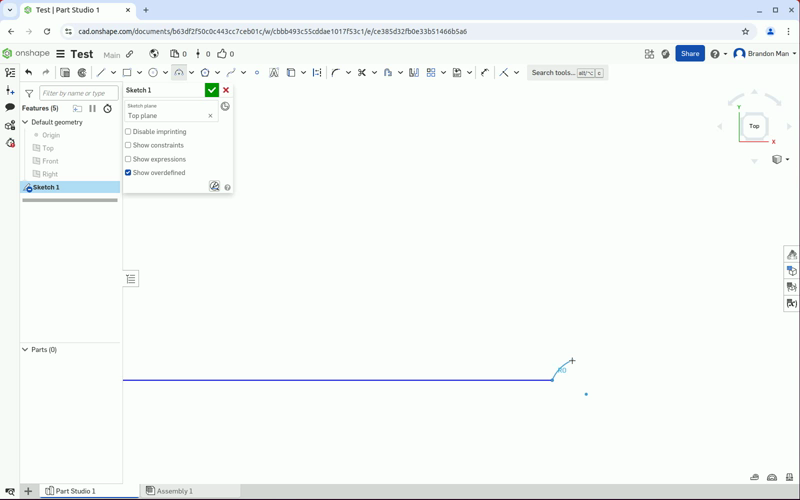
scroll(-6)
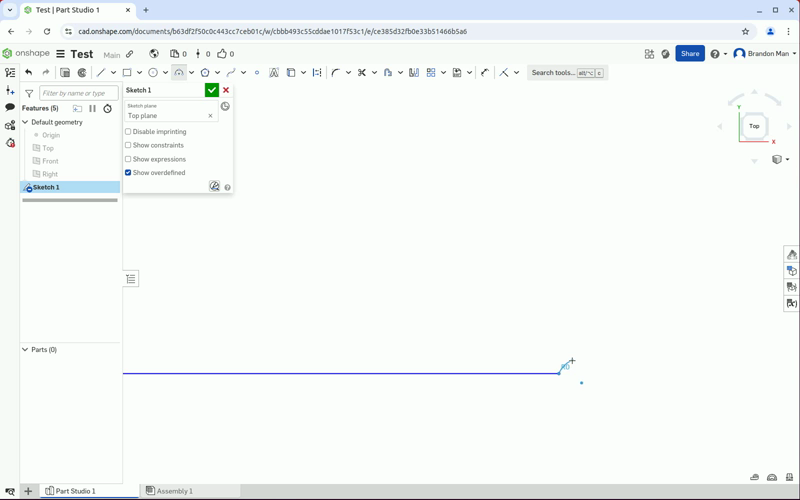
scroll(-6)
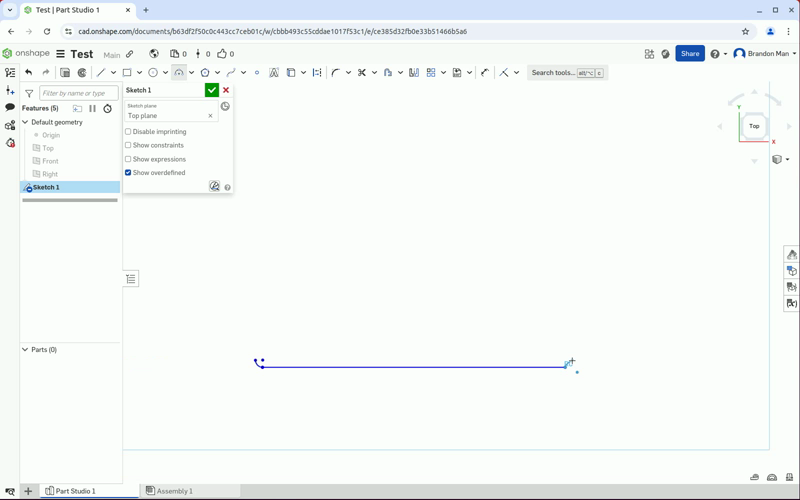
scroll(-6)
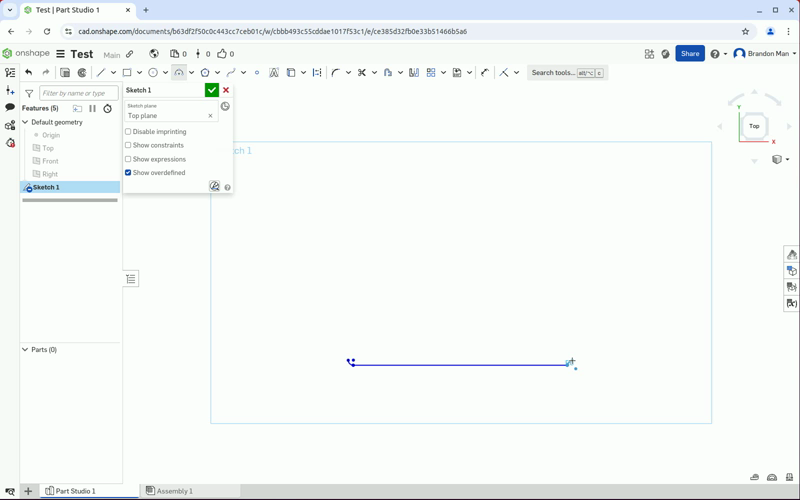
mouse_move(570, 363)
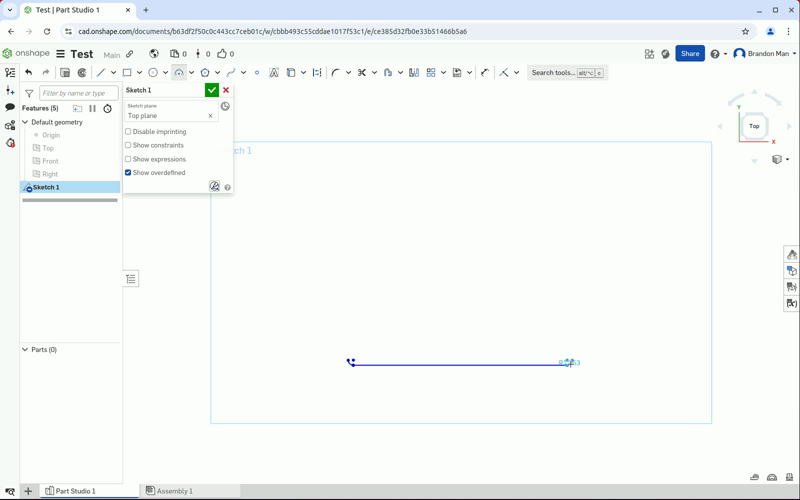
scroll(6)
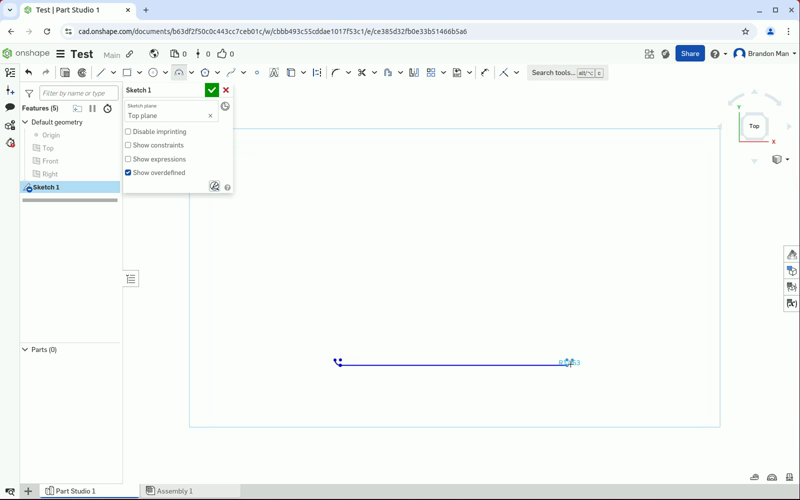
scroll(6)
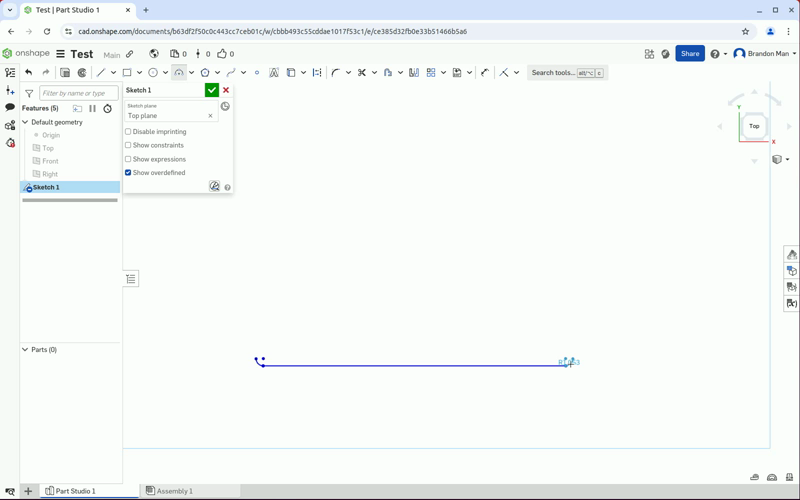
scroll(6)
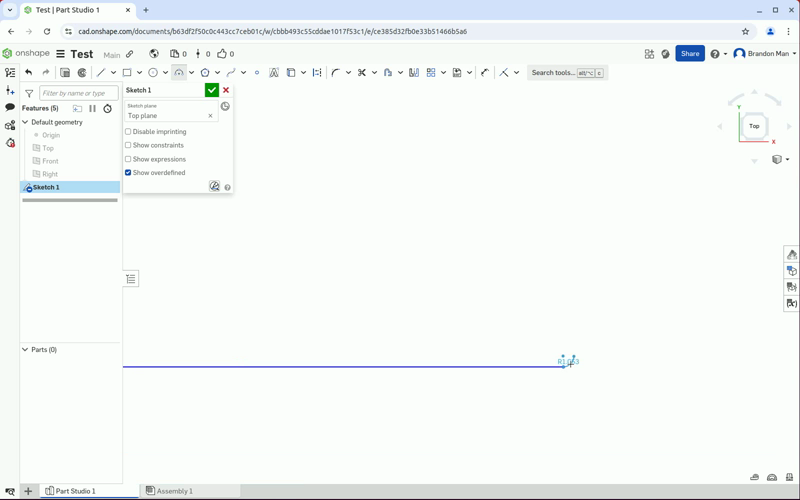
scroll(6)
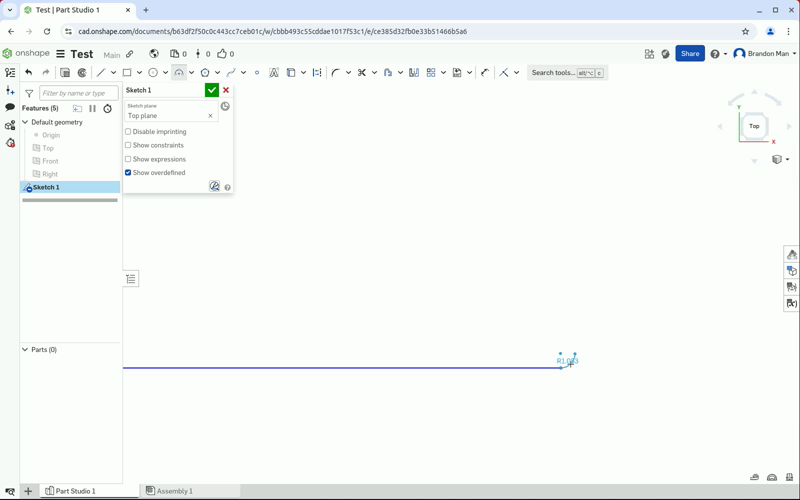
scroll(6)
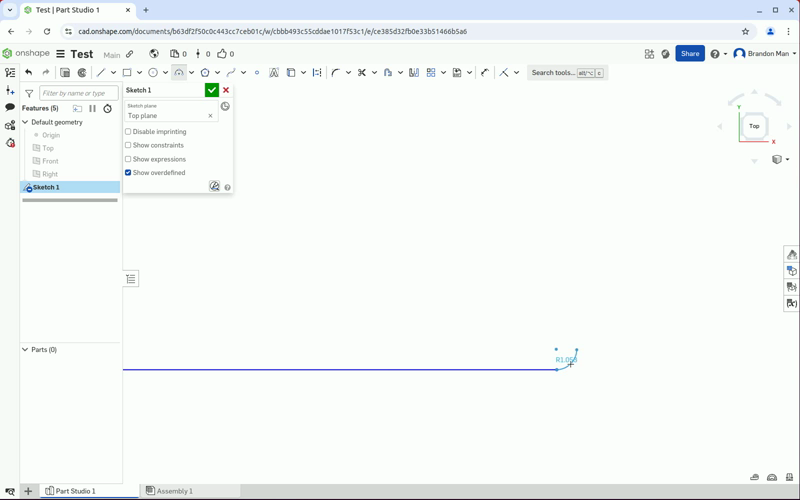
scroll(6)
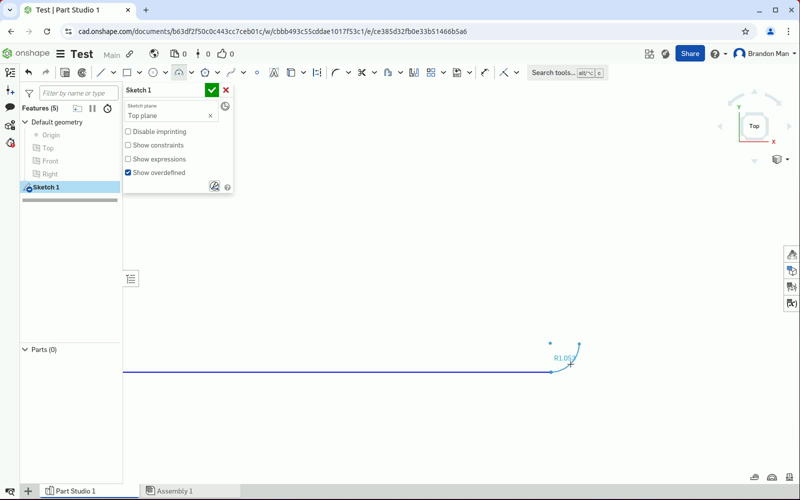
scroll(6)
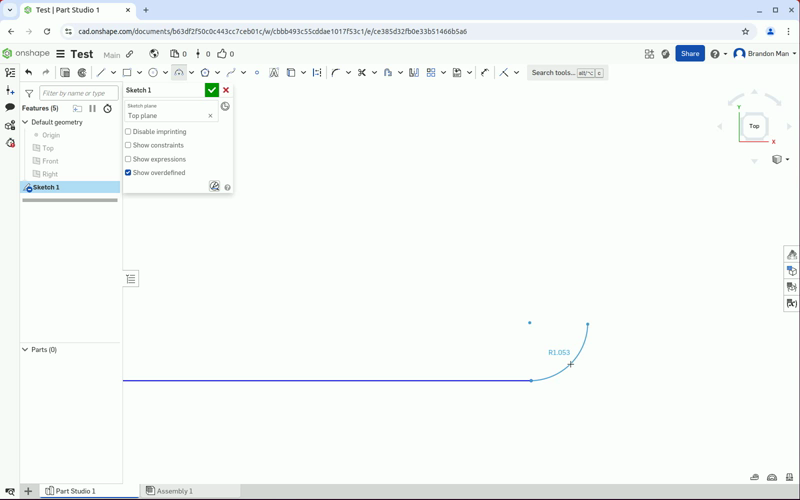
click(570, 363)
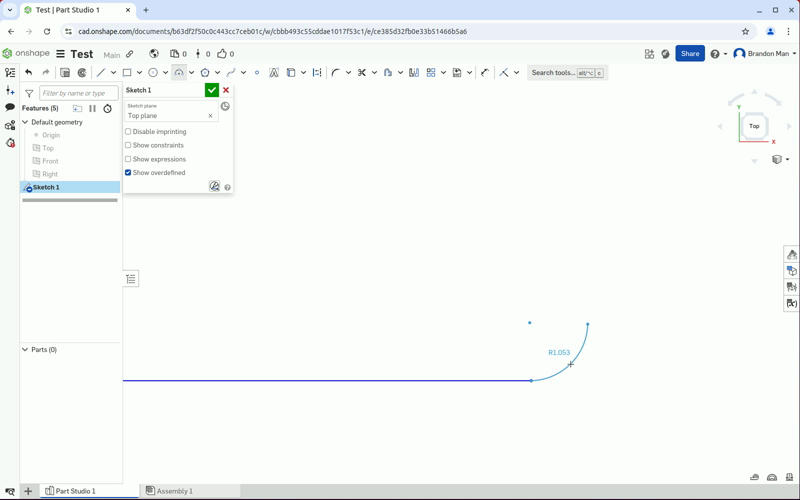
scroll(-6)
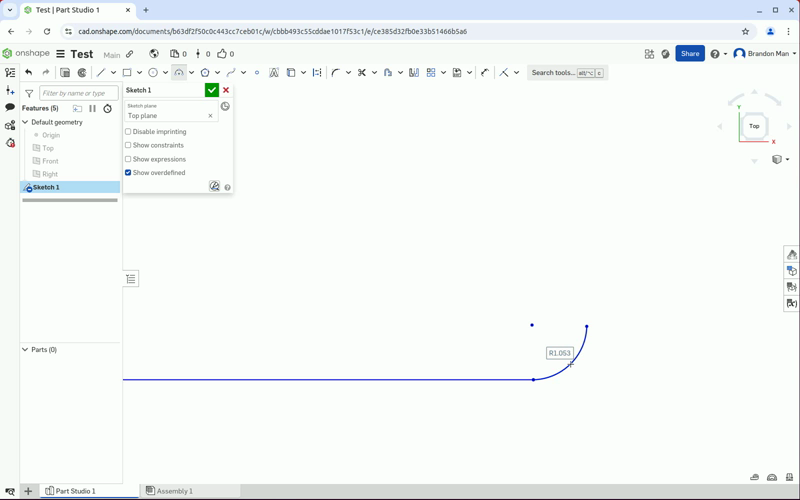
scroll(-6)
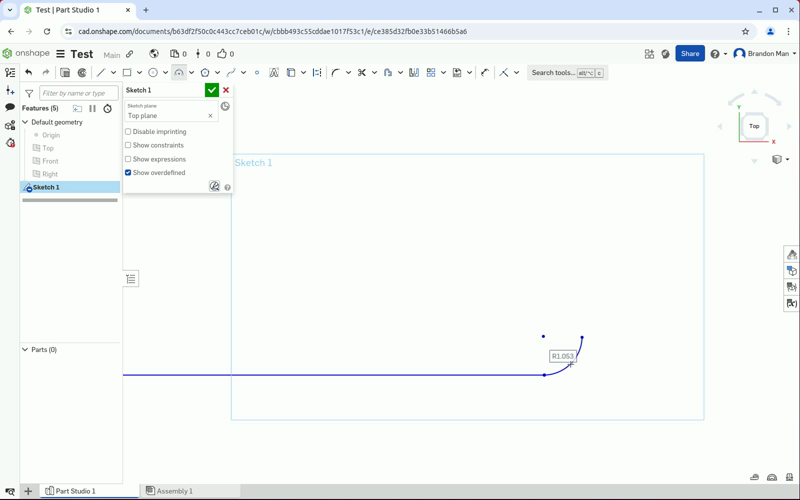
scroll(-6)
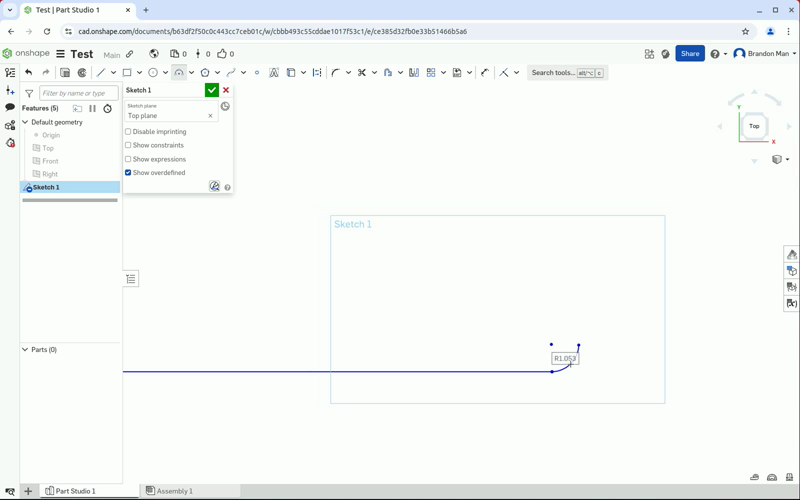
scroll(-6)
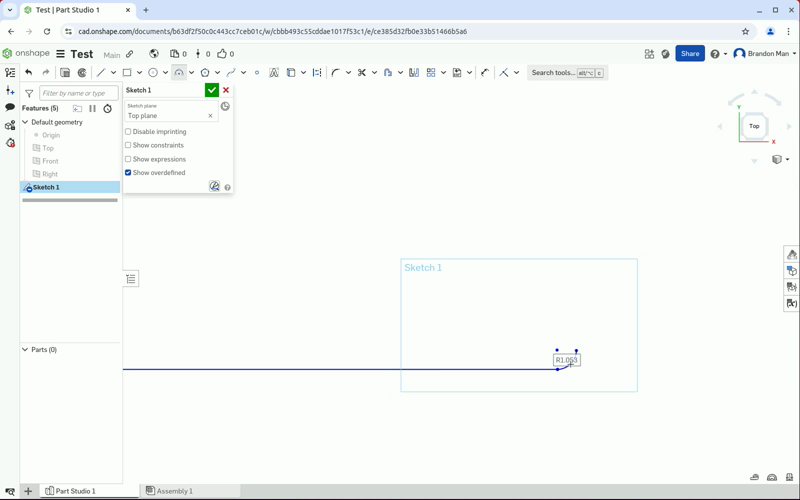
scroll(-6)
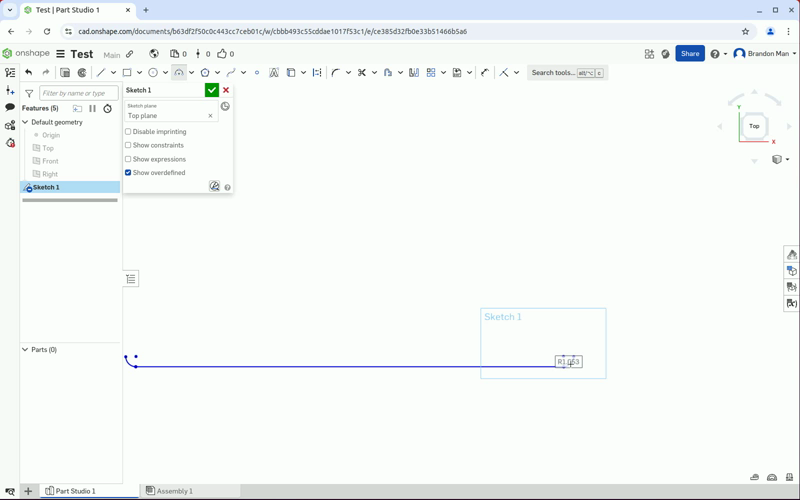
scroll(-6)
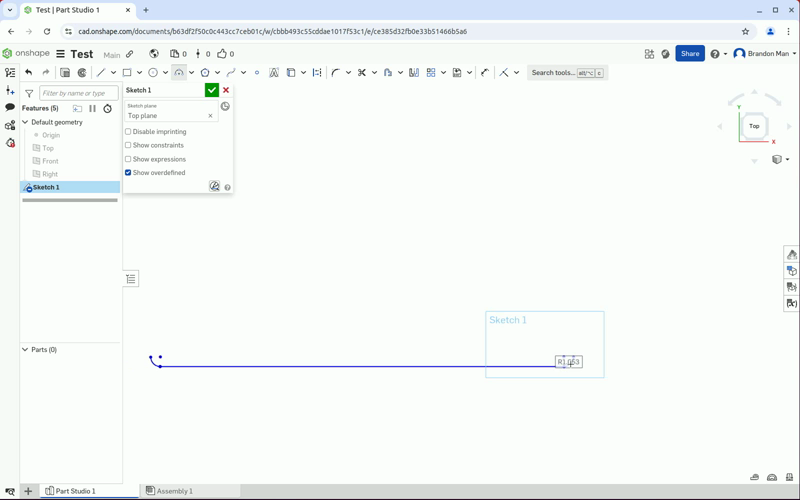
scroll(-6)
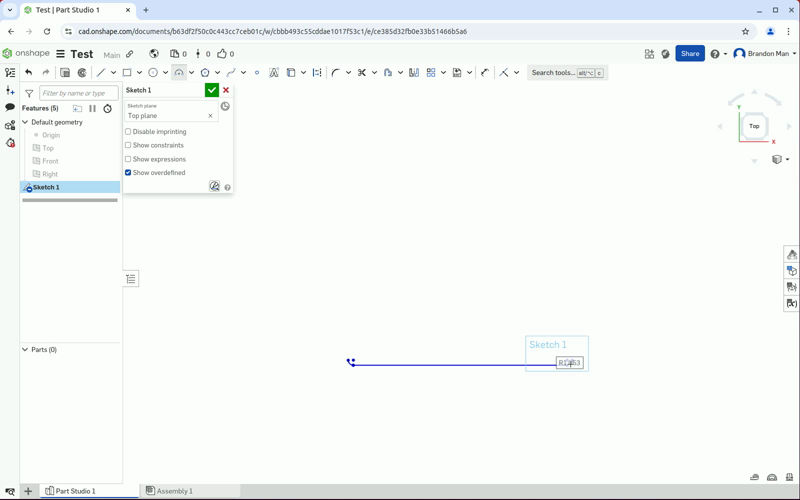
key_up(shift)
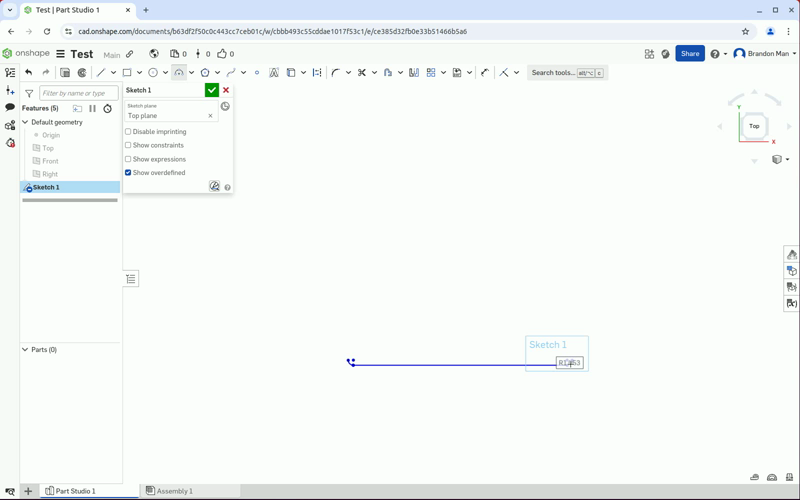
key(esc)
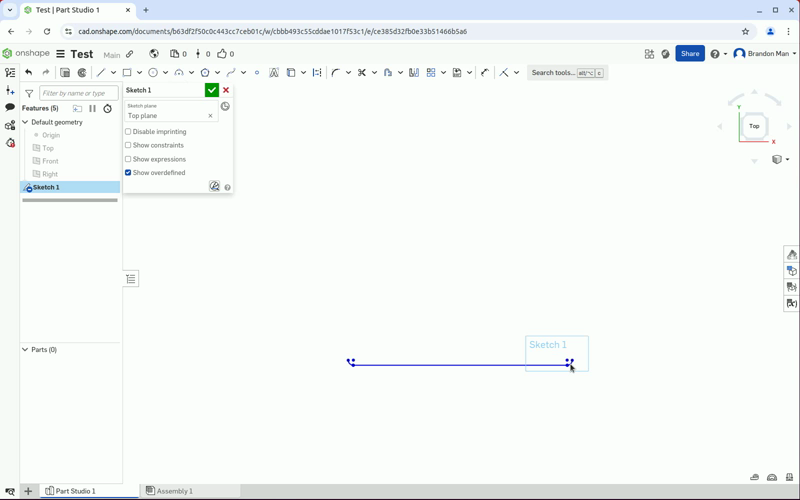
key(l)
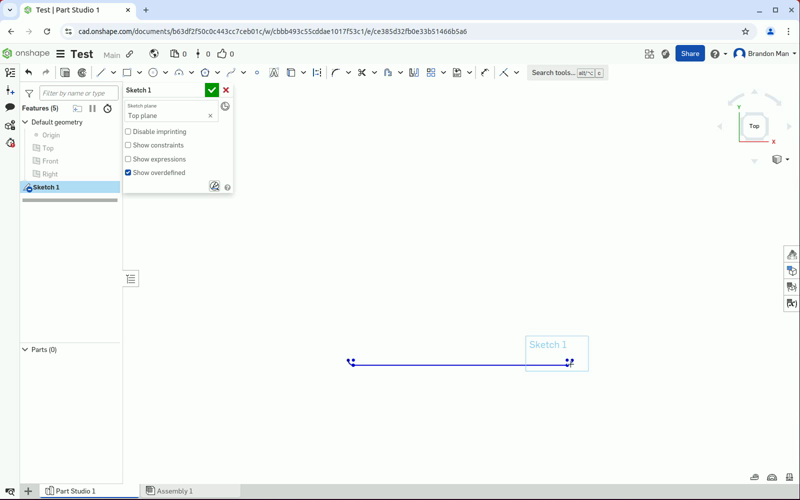
mouse_move(572, 360)
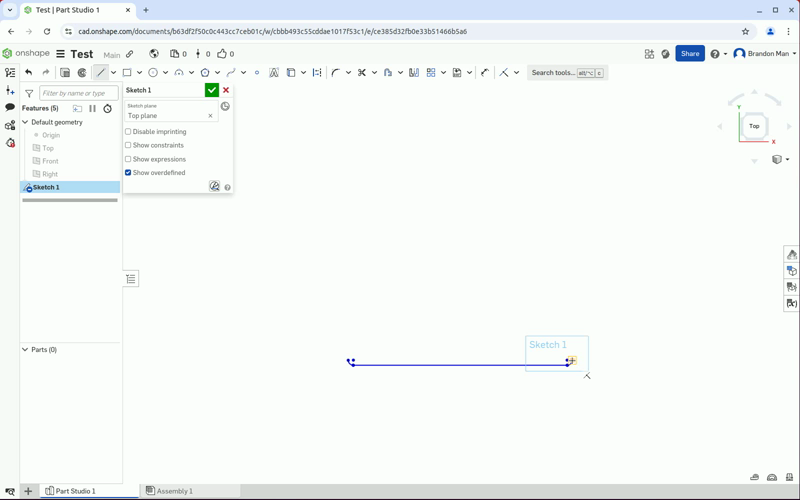
scroll(6)
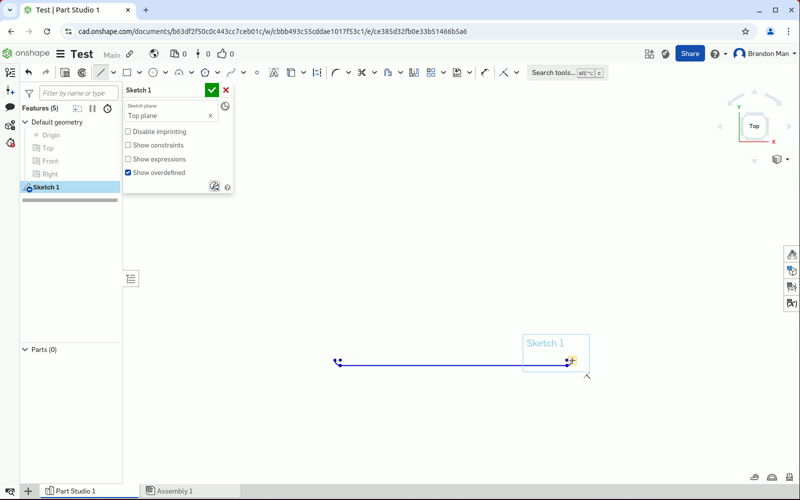
scroll(6)
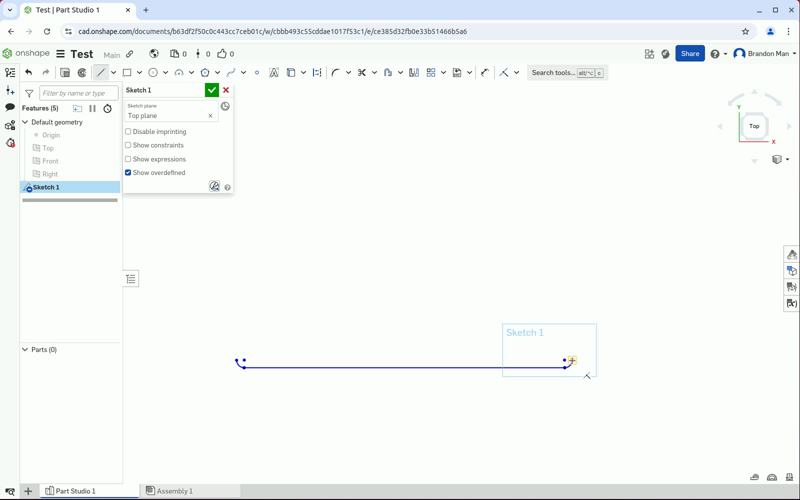
scroll(6)
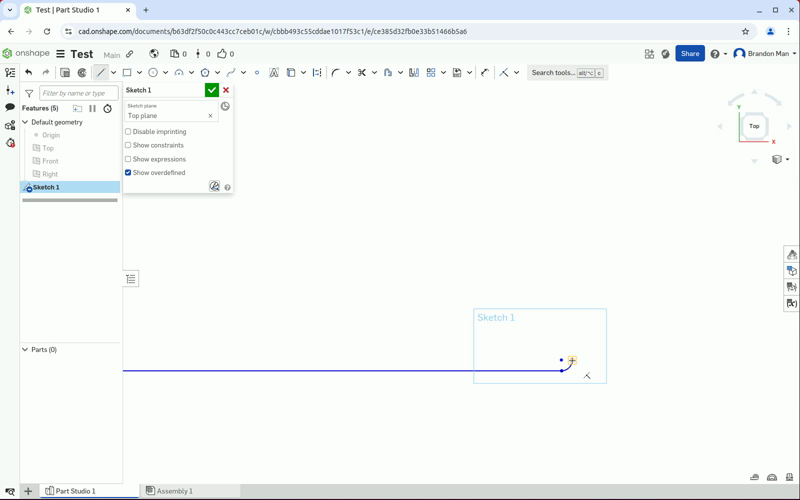
scroll(6)
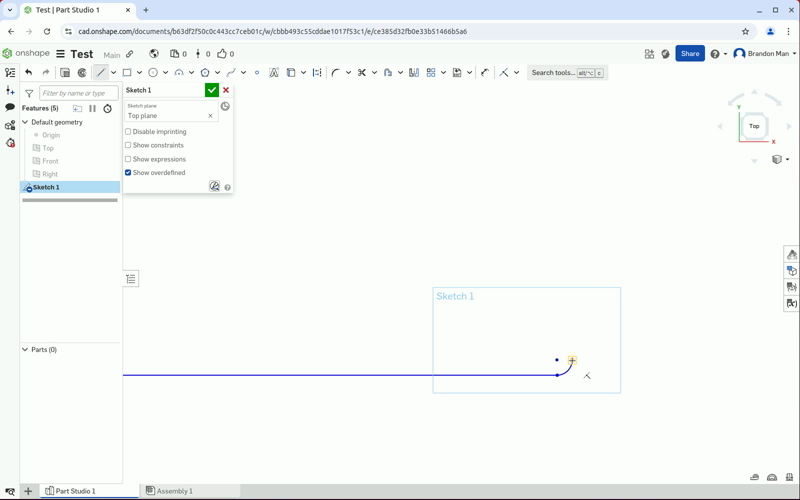
scroll(6)
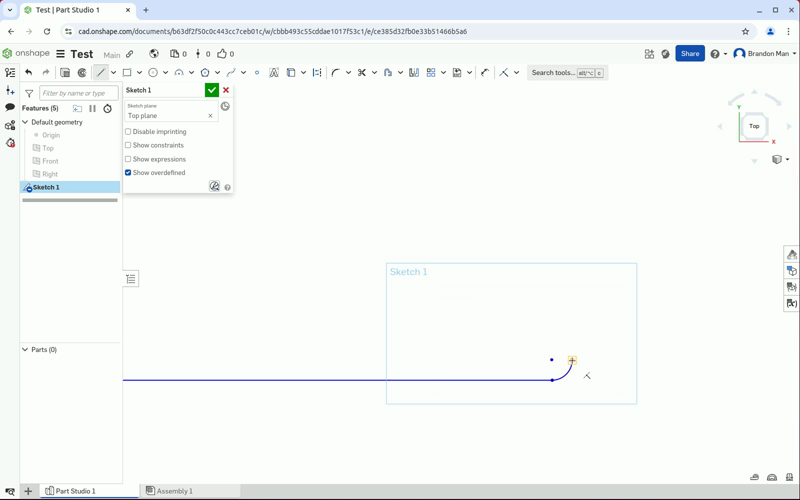
scroll(6)
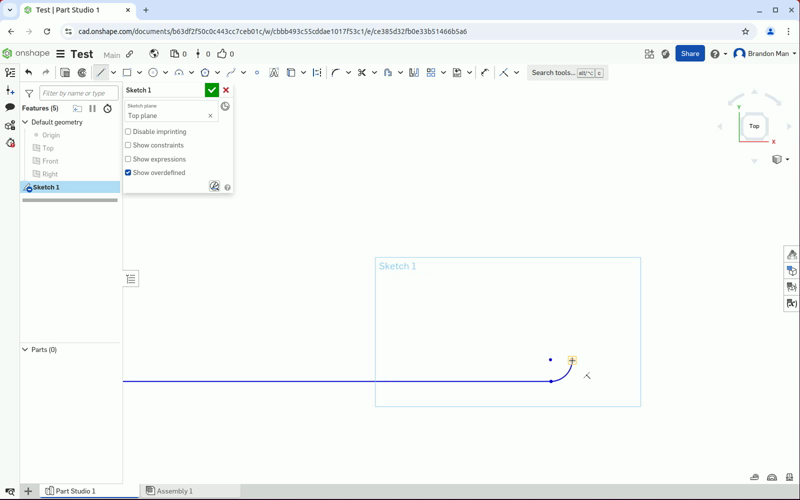
scroll(6)
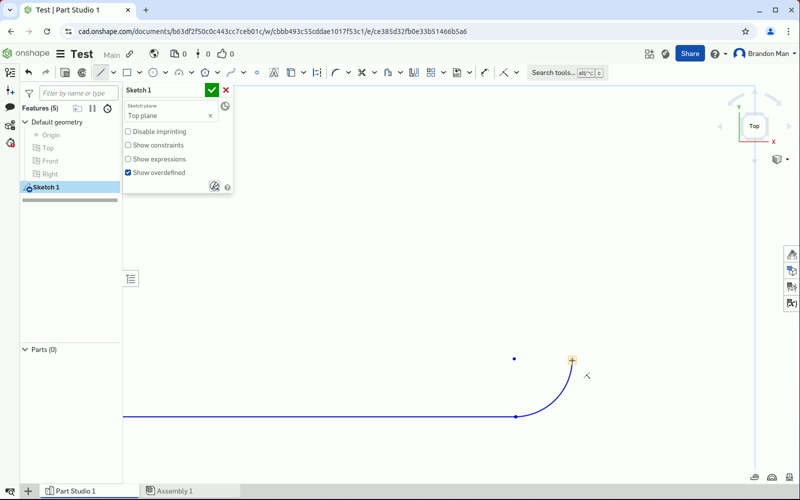
click(572, 360)
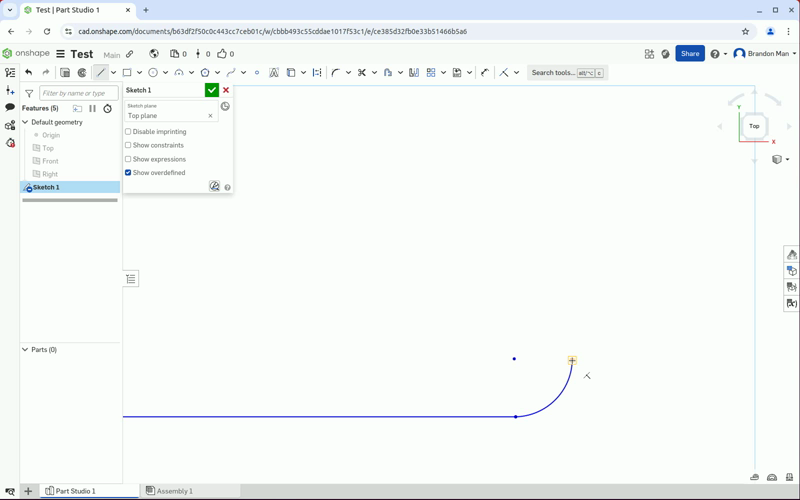
scroll(-6)
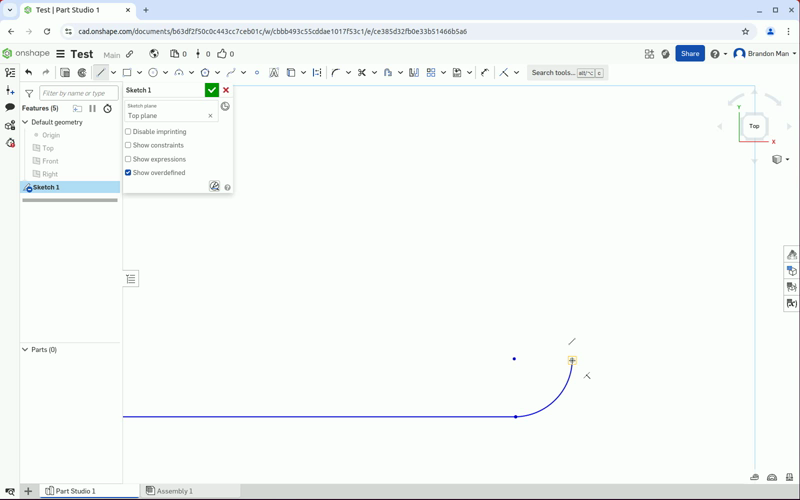
scroll(-6)
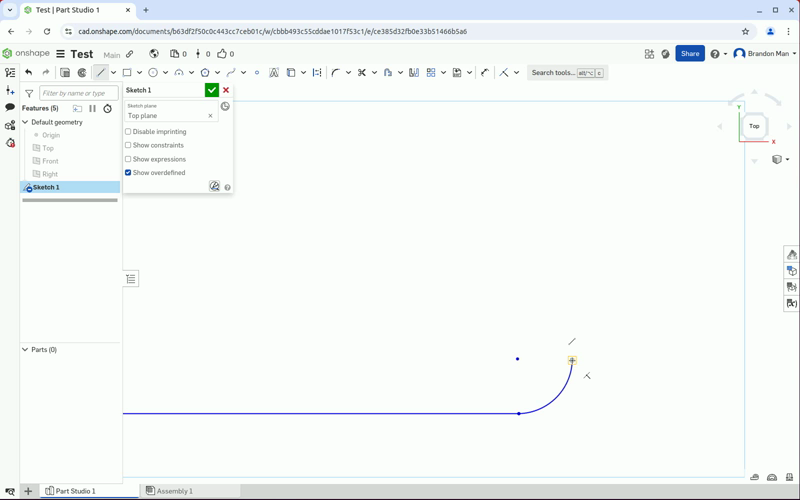
scroll(-6)
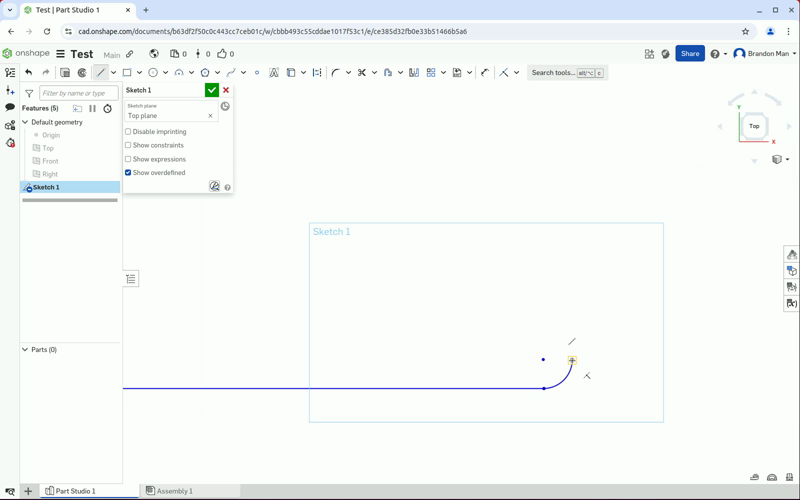
scroll(-6)
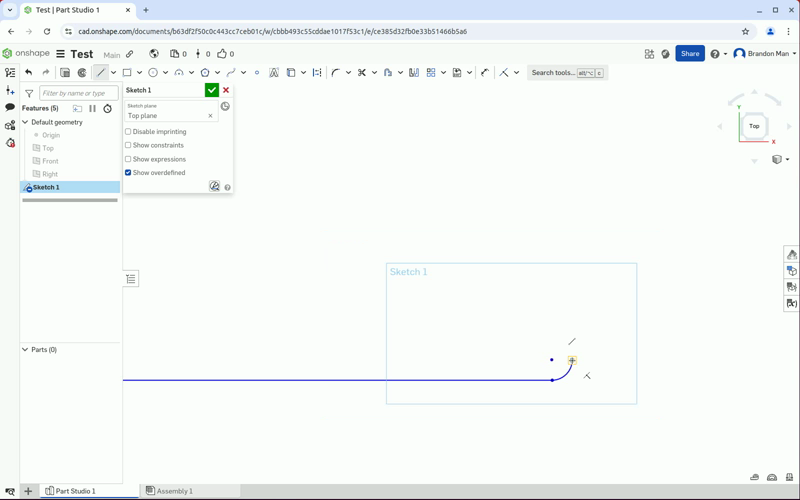
scroll(-6)
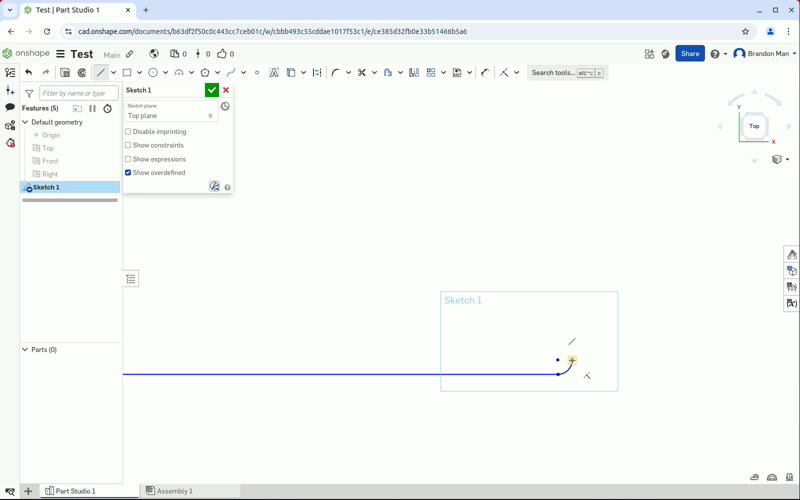
scroll(-6)
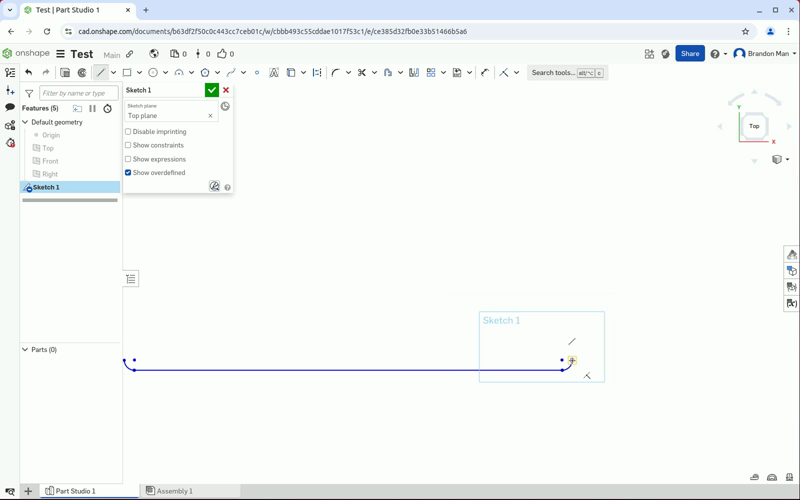
scroll(-6)
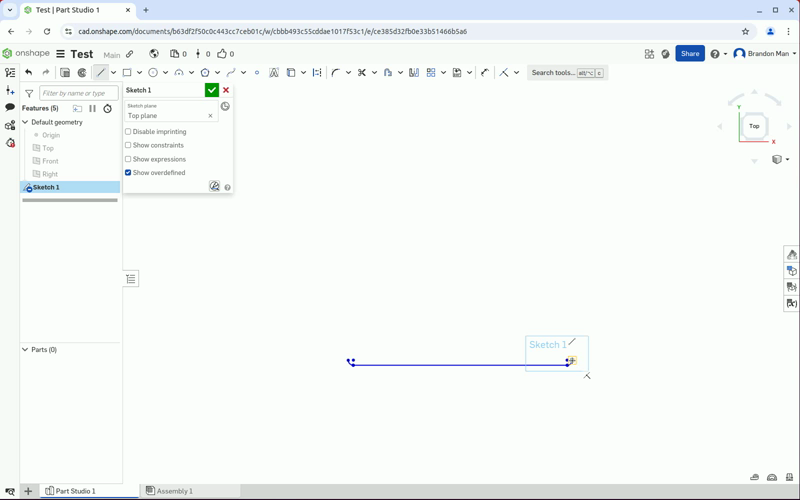
key_down(shift)
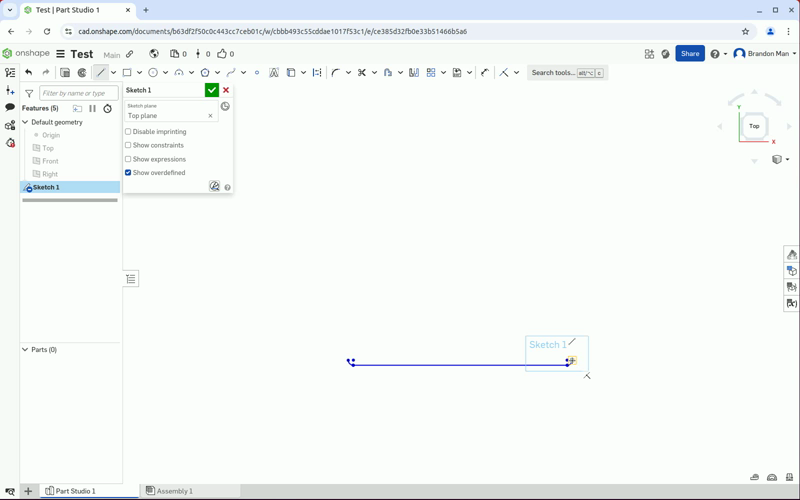
mouse_move(572, 207)
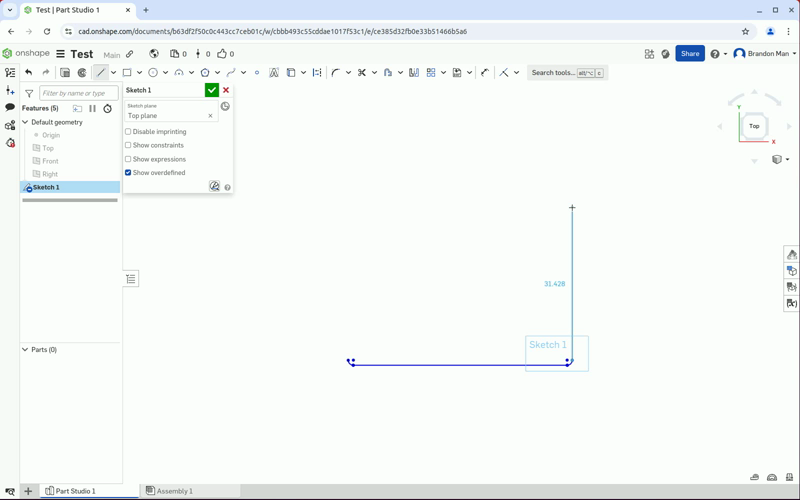
click(572, 207)
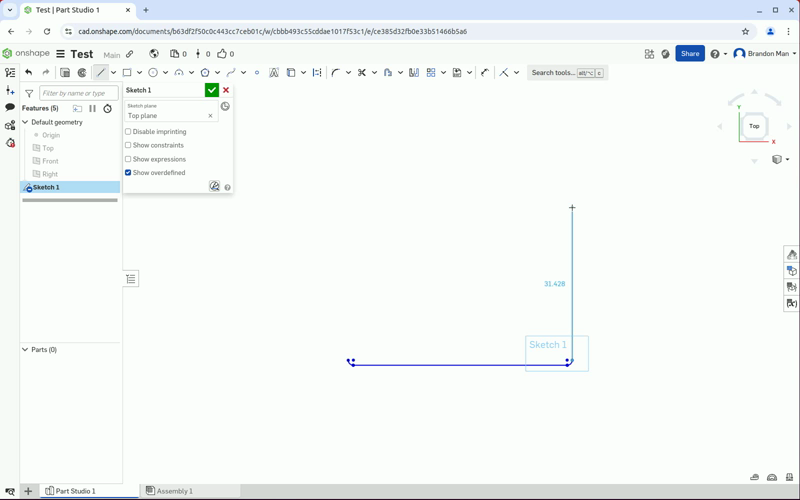
key_up(shift)
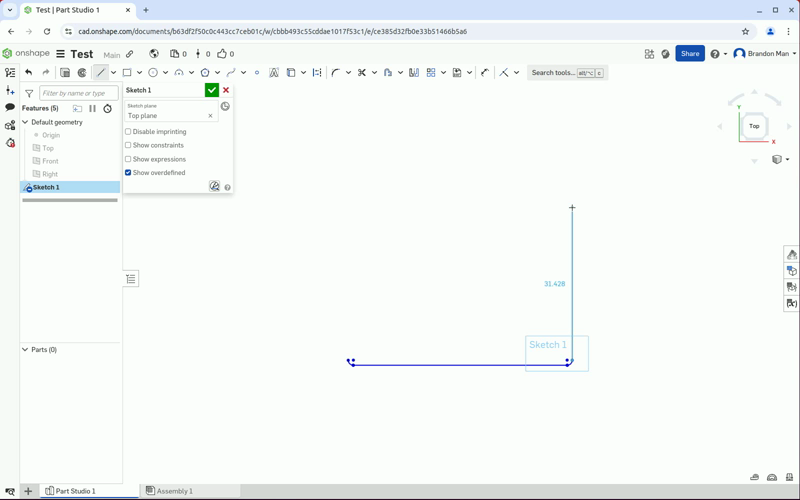
key(esc)
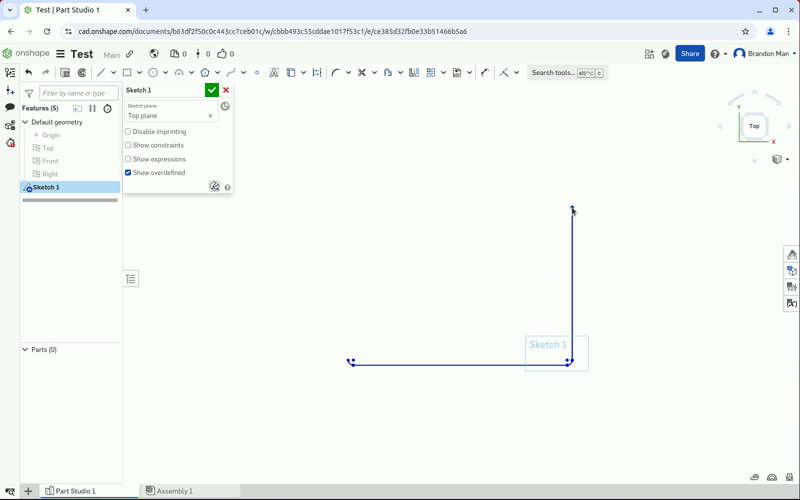
key(a)
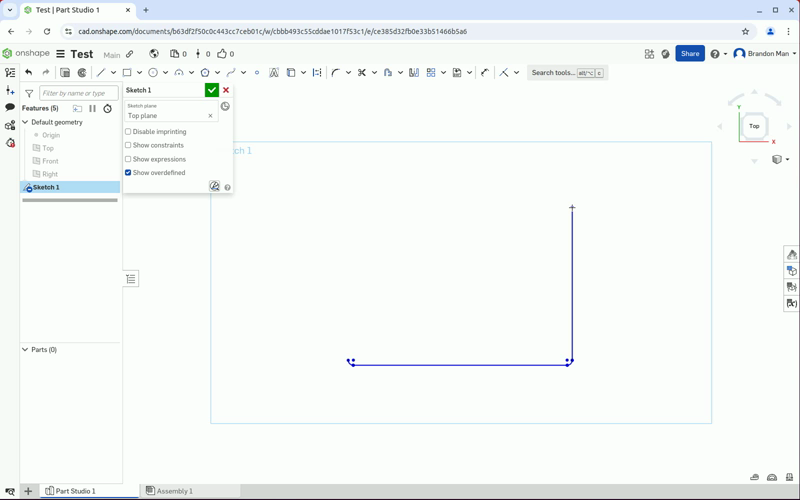
mouse_move(572, 207)
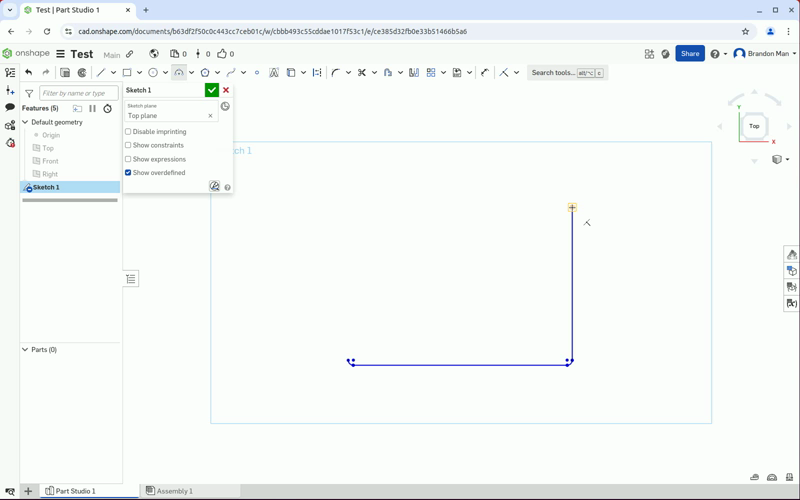
click(572, 207)
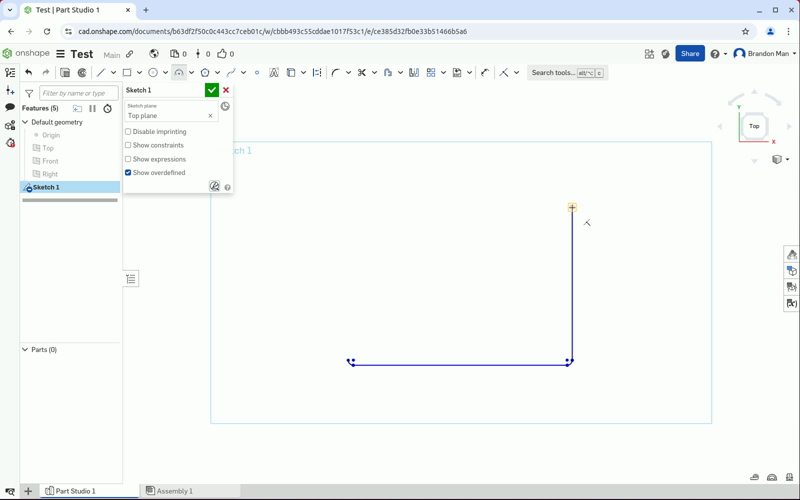
key_down(shift)
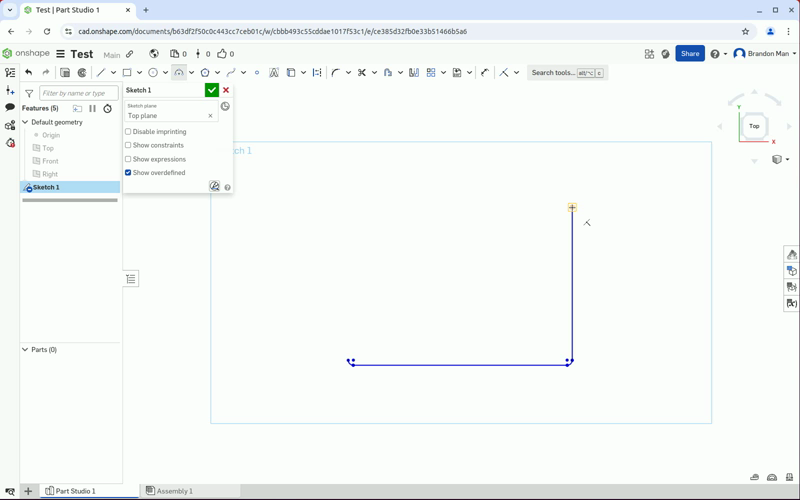
mouse_move(567, 202)
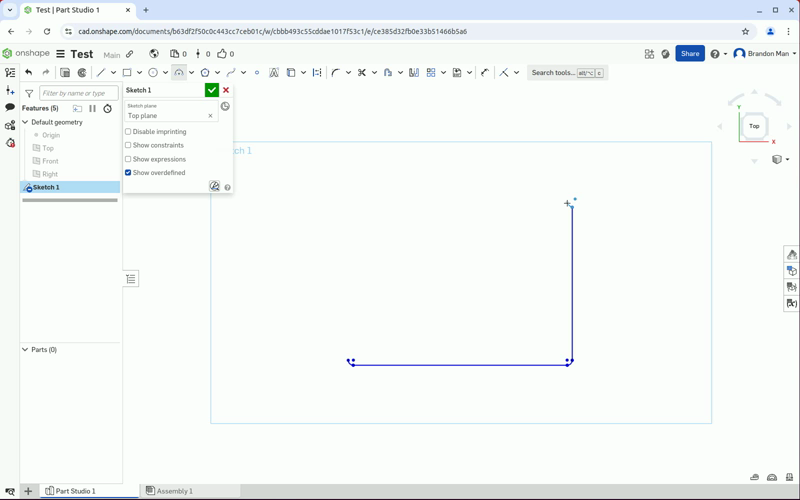
scroll(6)
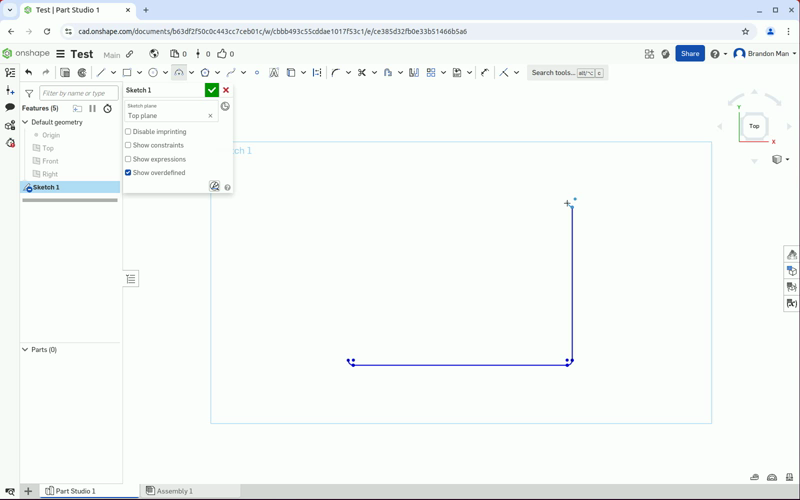
scroll(6)
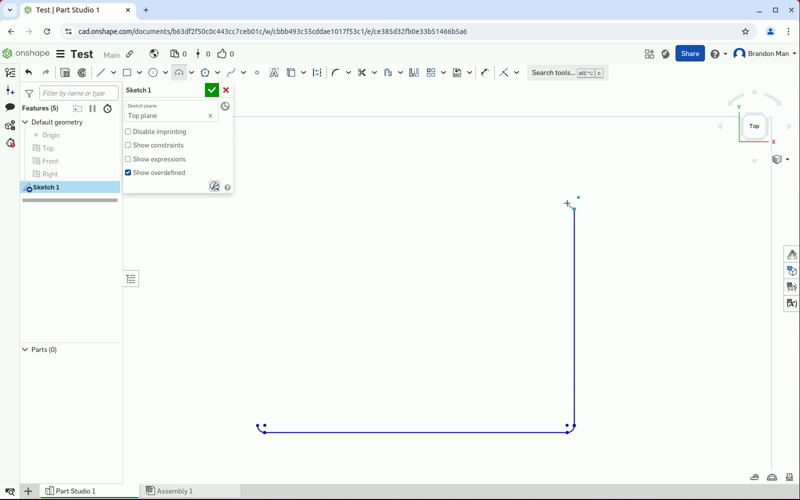
scroll(6)
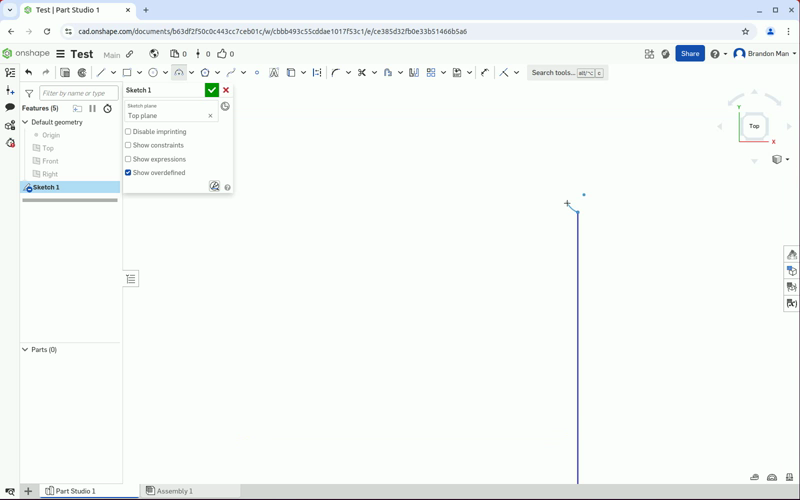
scroll(6)
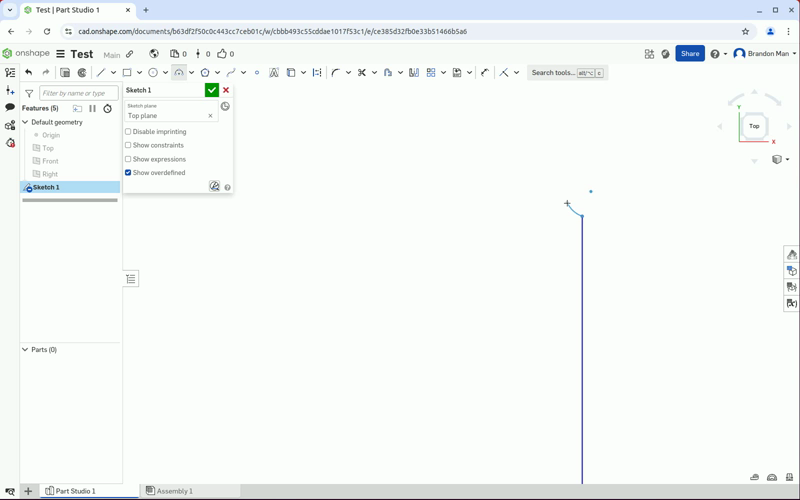
scroll(6)
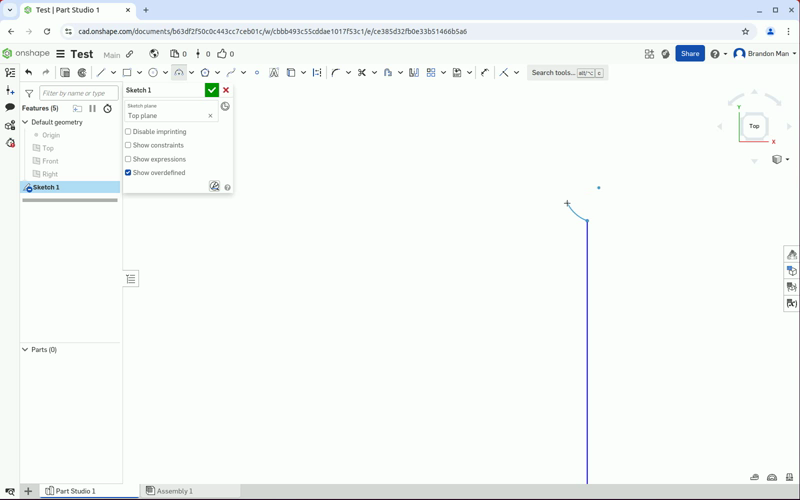
scroll(6)
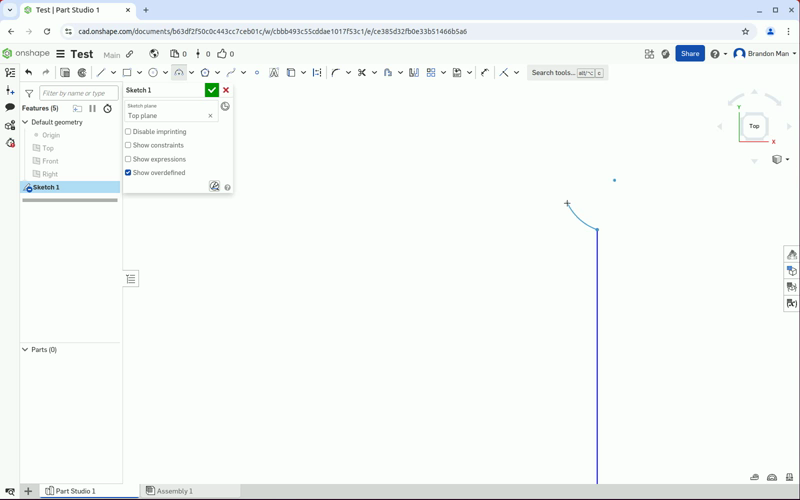
scroll(6)
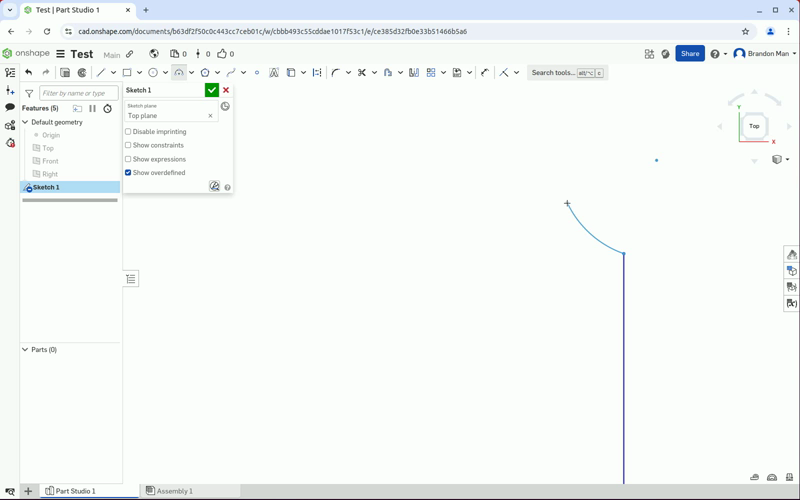
click(567, 202)
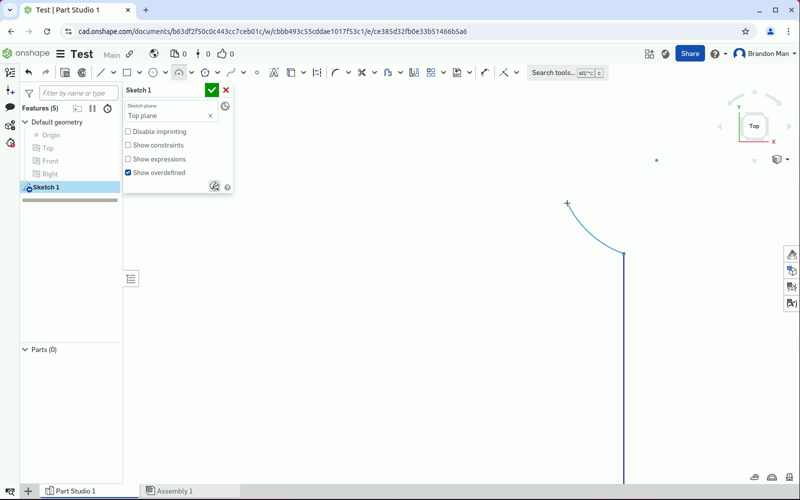
scroll(-6)
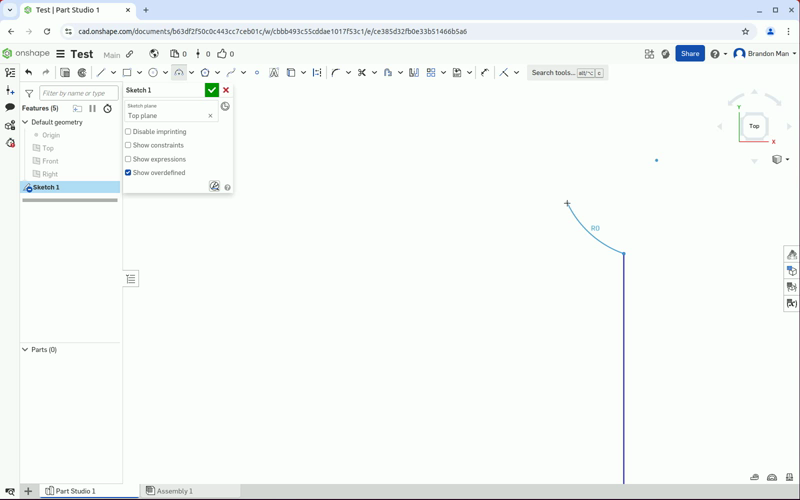
scroll(-6)
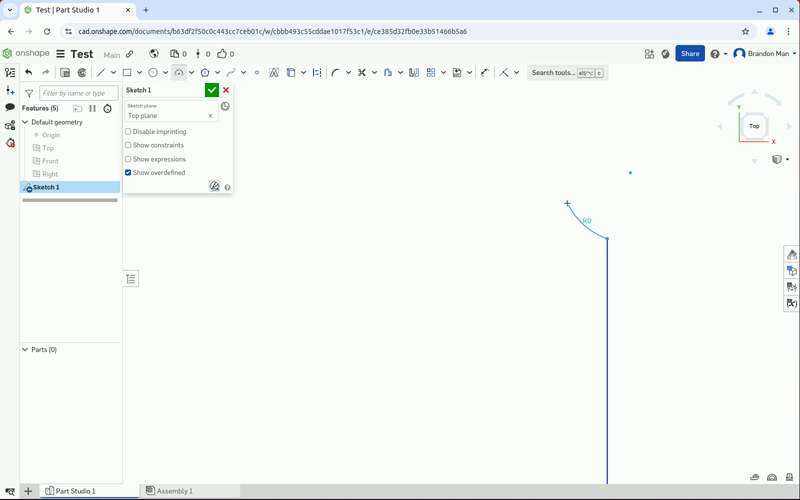
scroll(-6)
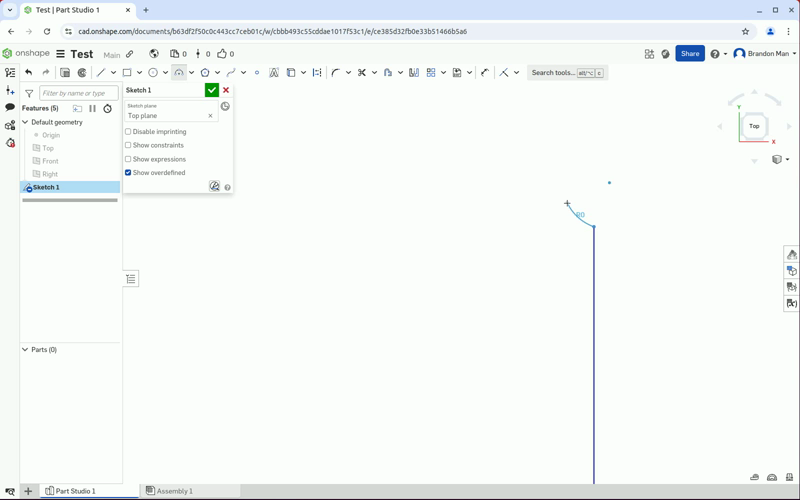
scroll(-6)
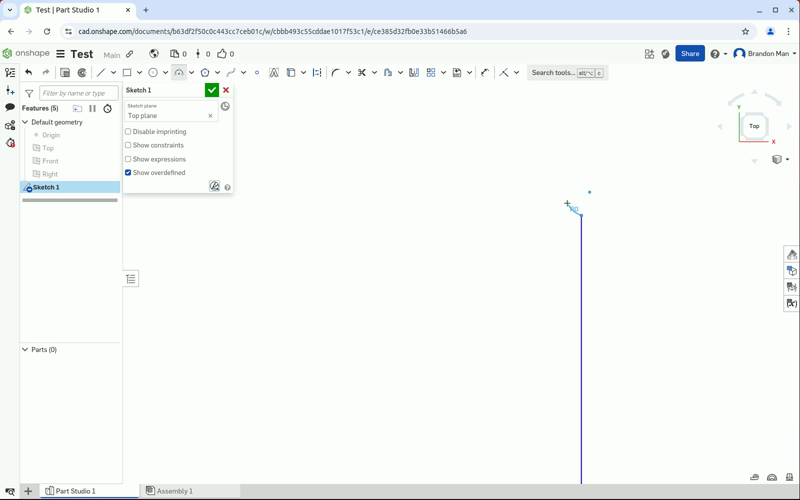
scroll(-6)
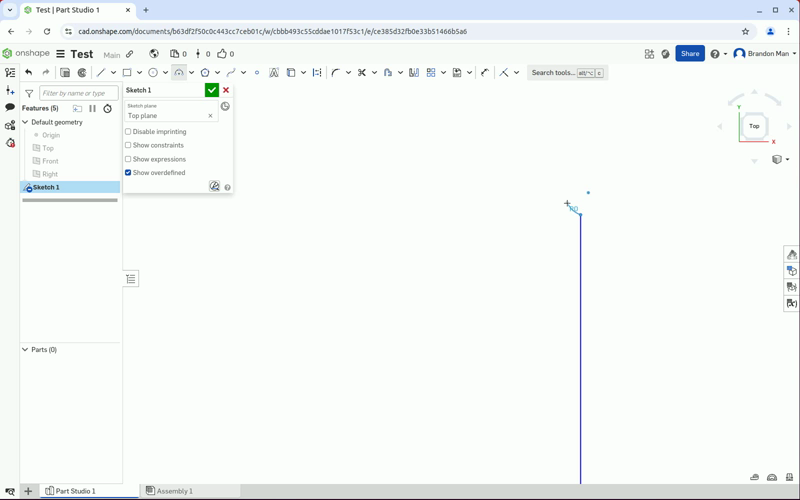
scroll(-6)
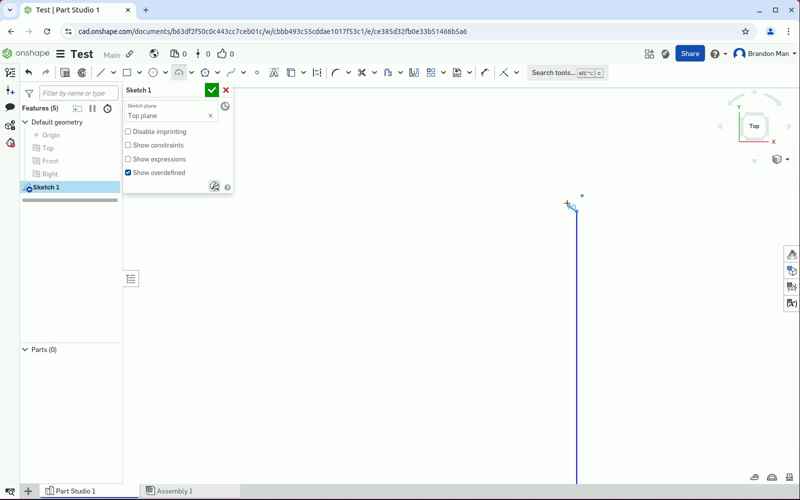
scroll(-6)
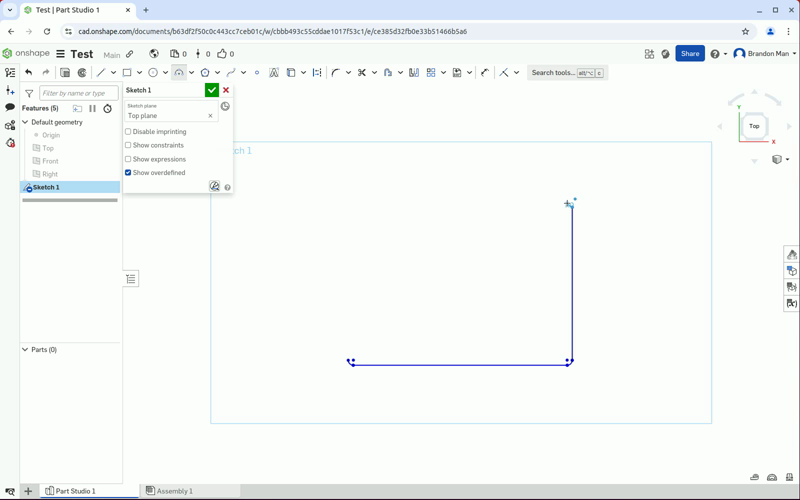
mouse_move(570, 203)
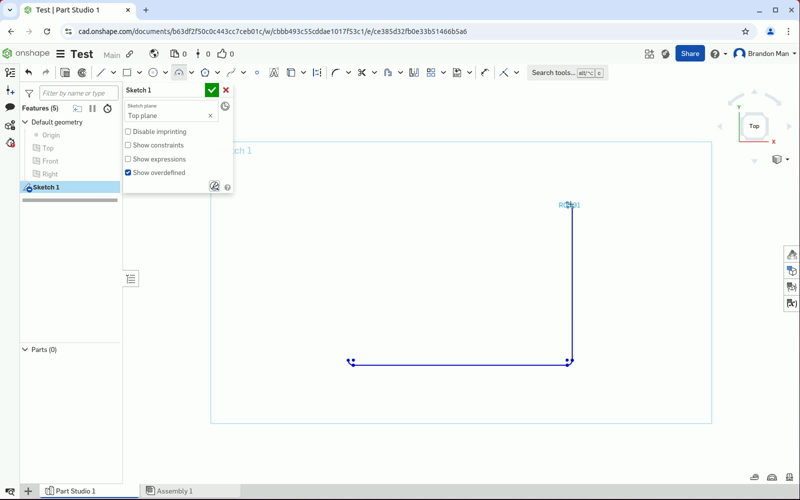
scroll(6)
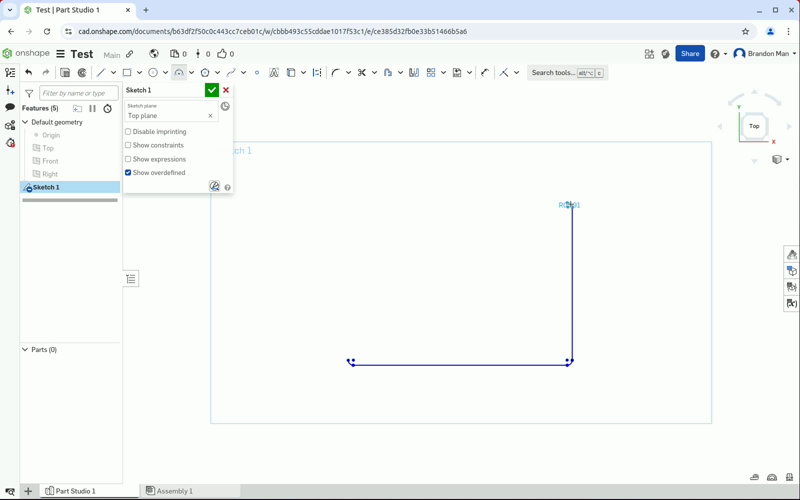
scroll(6)
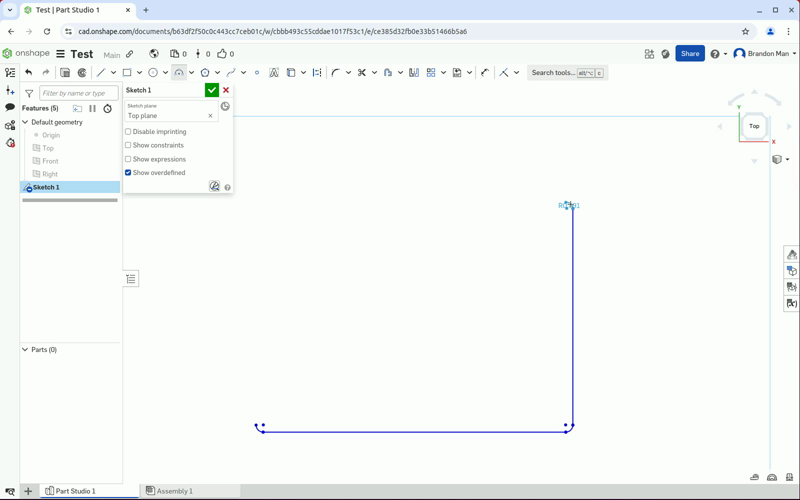
scroll(6)
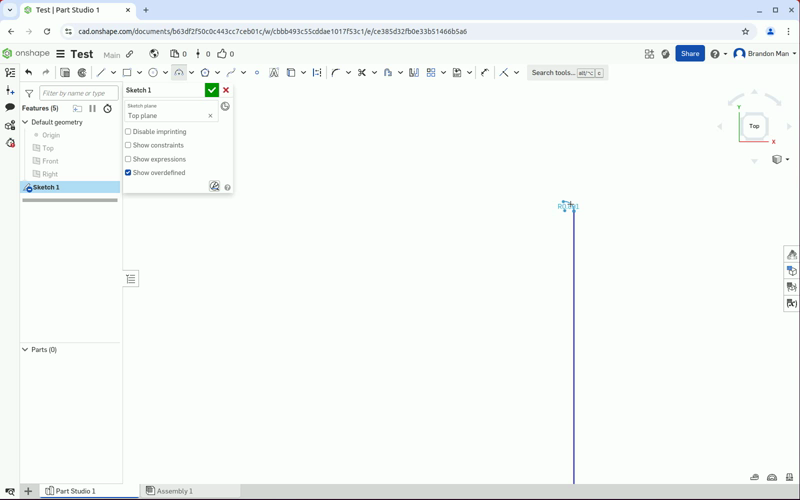
scroll(6)
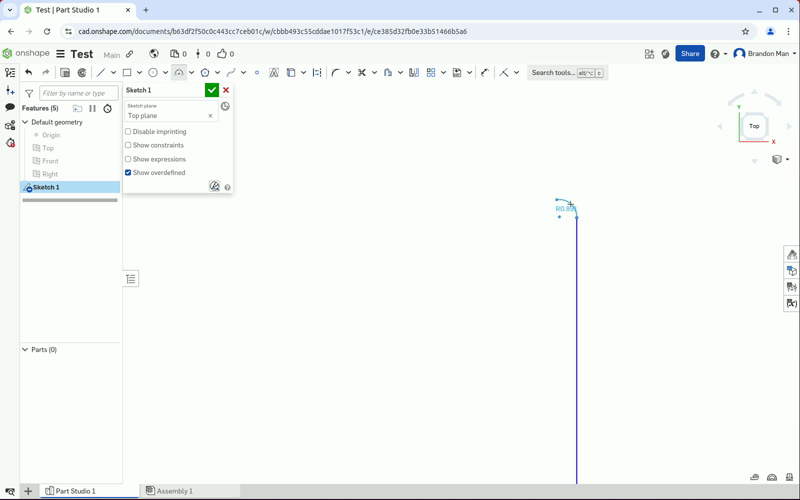
scroll(6)
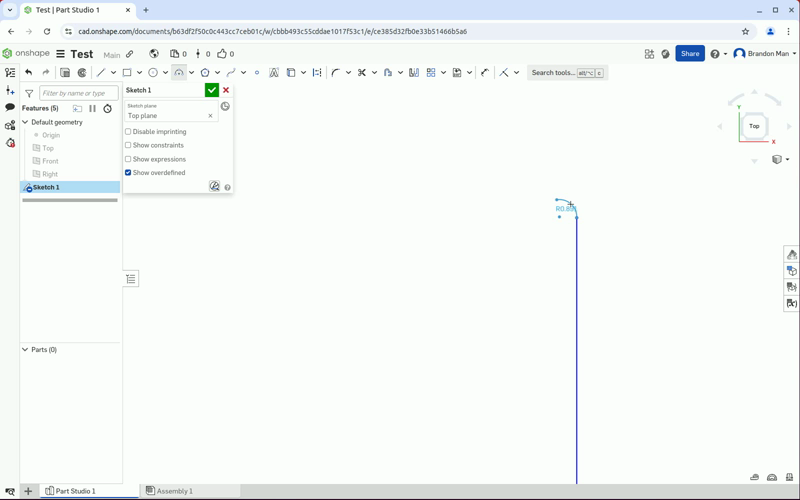
scroll(6)
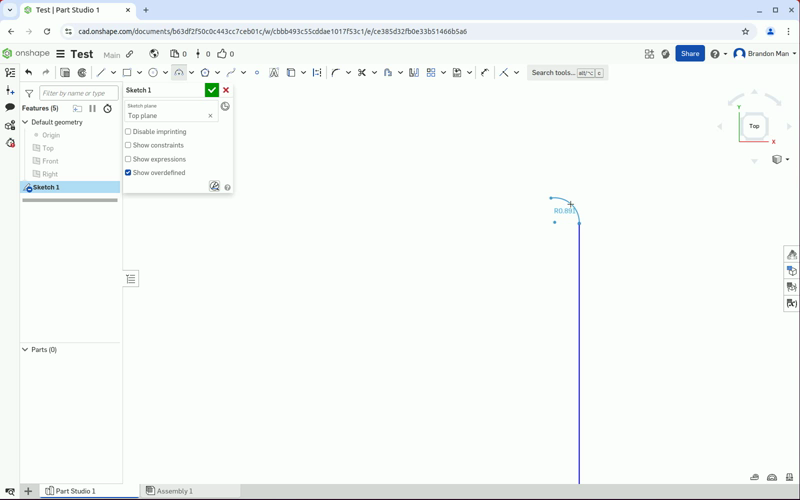
scroll(6)
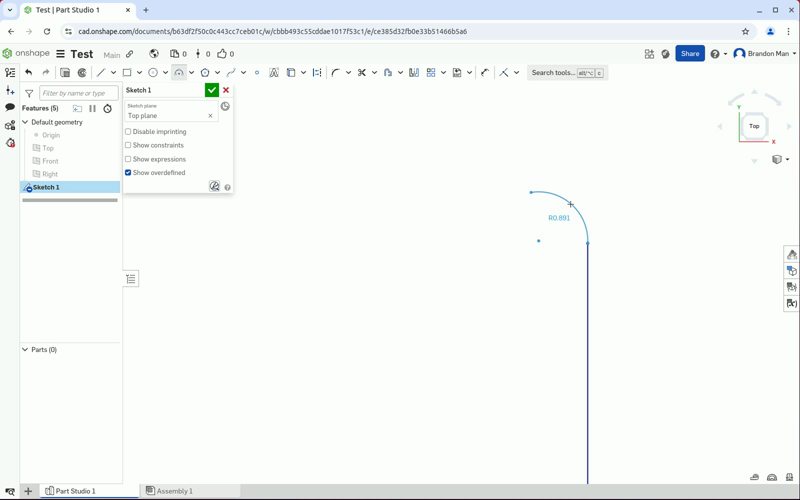
click(570, 203)
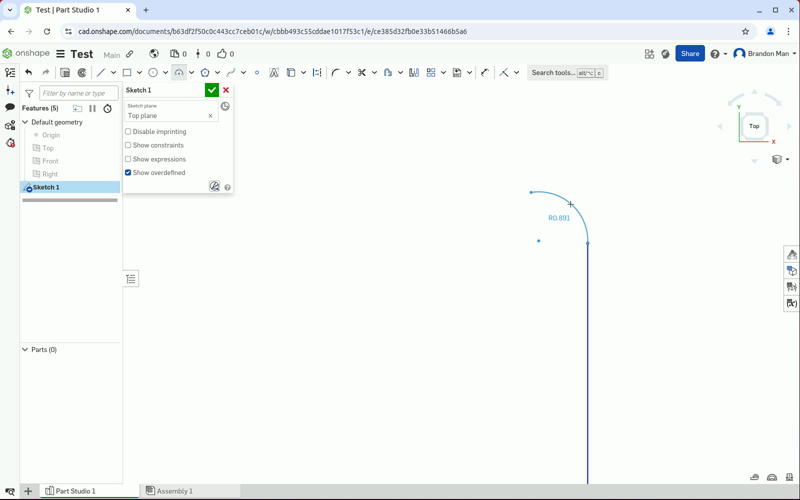
scroll(-6)
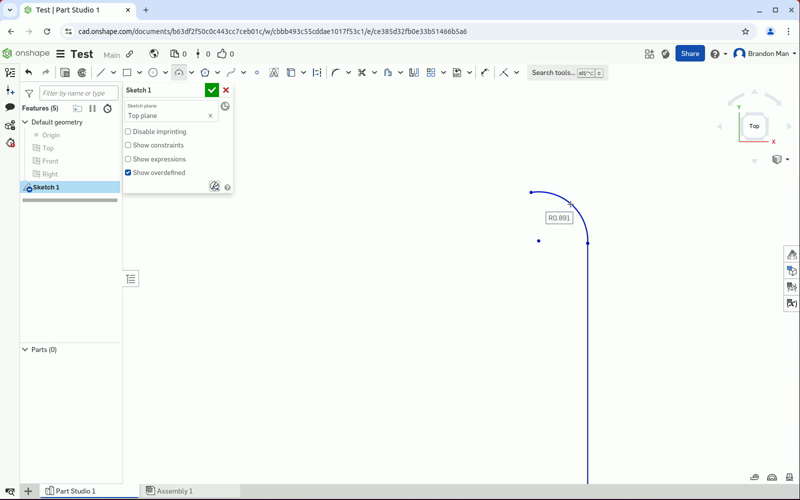
scroll(-6)
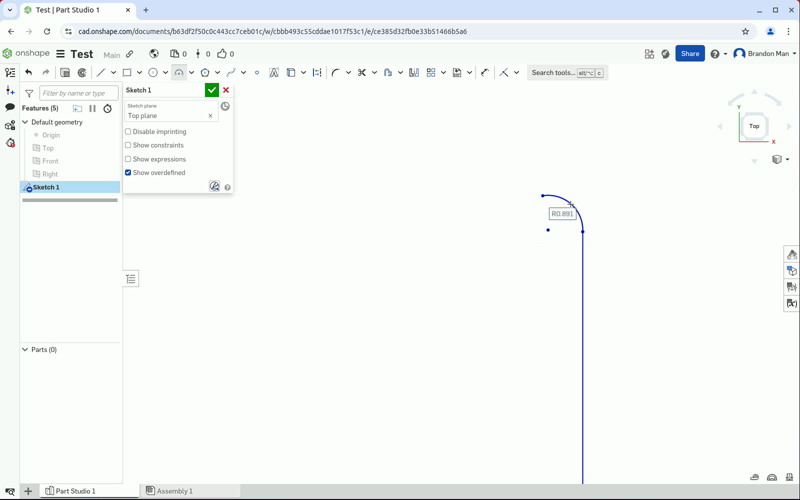
scroll(-6)
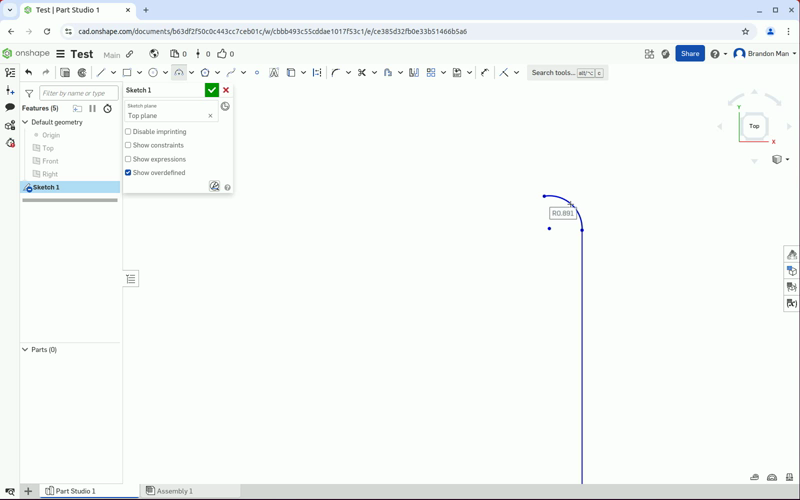
scroll(-6)
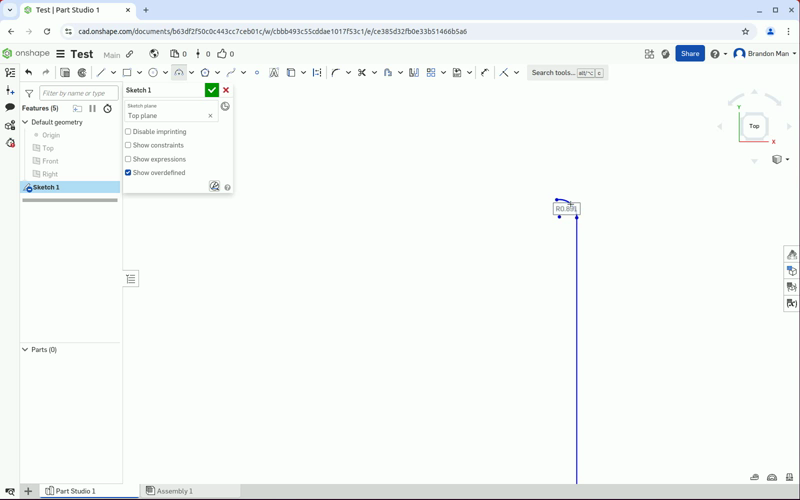
scroll(-6)
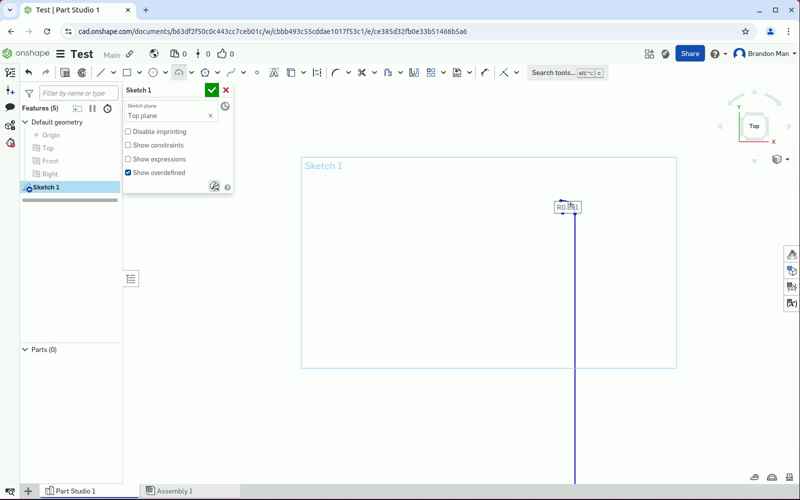
scroll(-6)
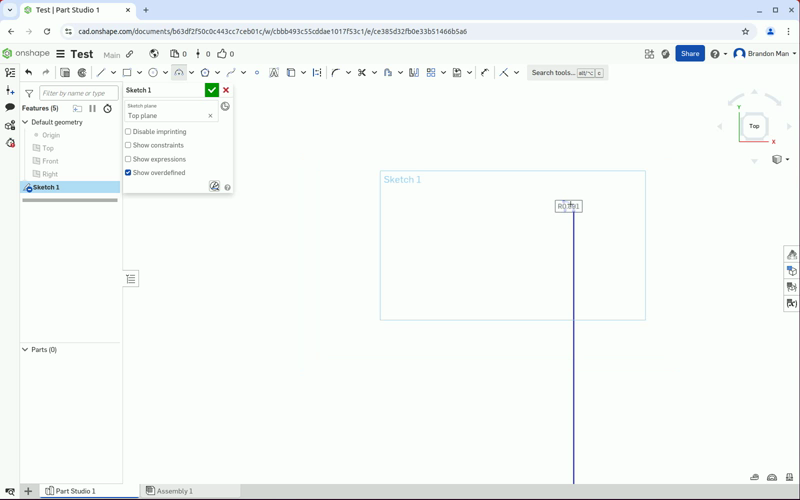
scroll(-6)
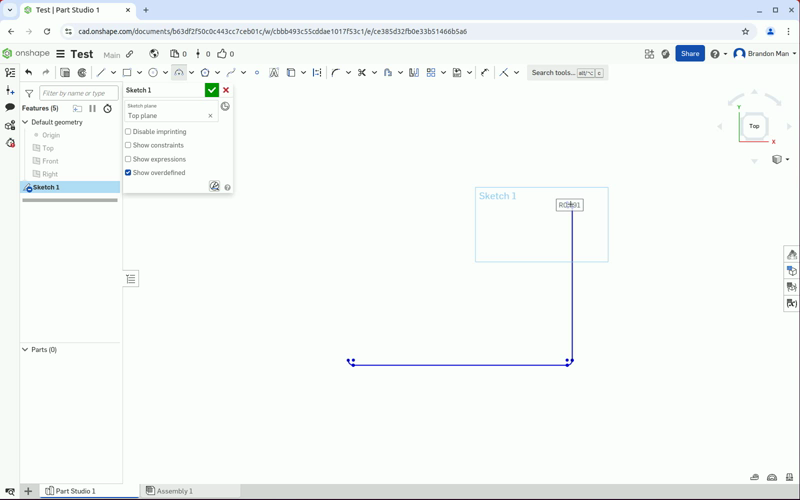
key_up(shift)
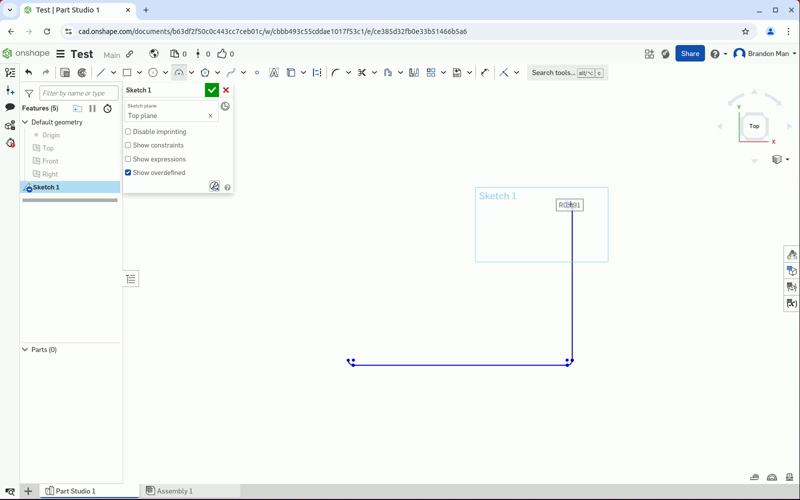
key(esc)
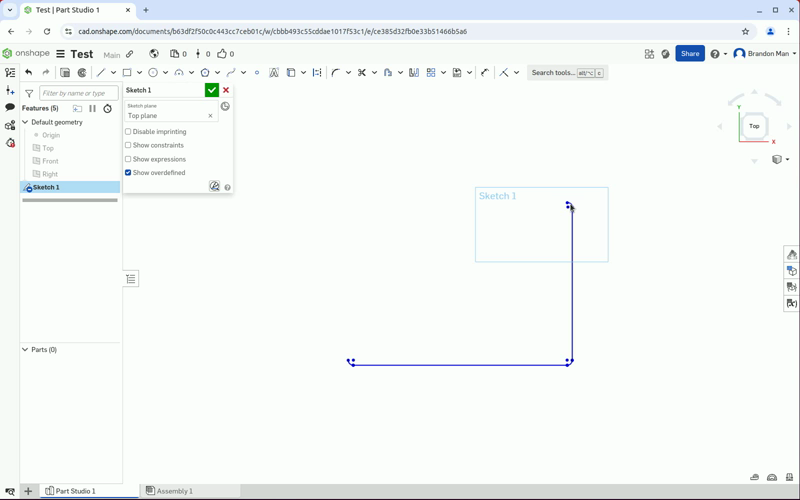
key(l)
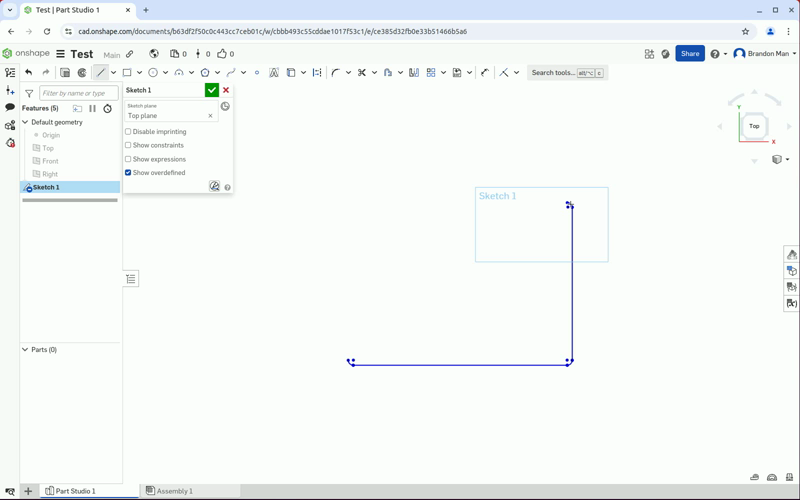
mouse_move(567, 202)
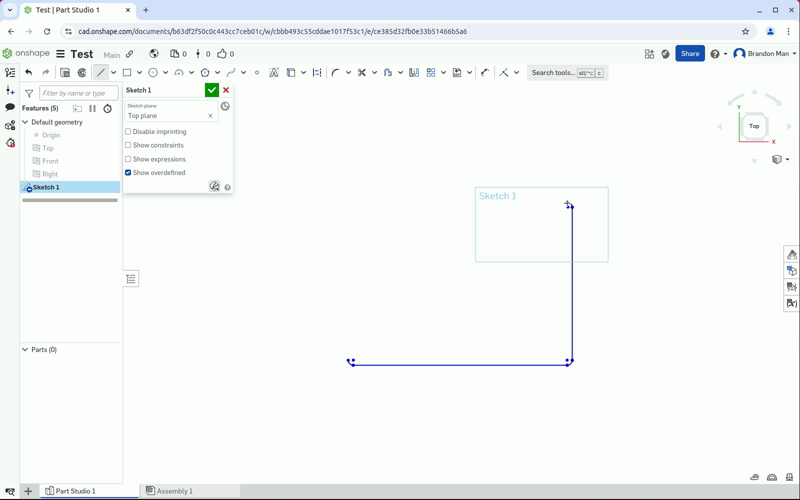
scroll(6)
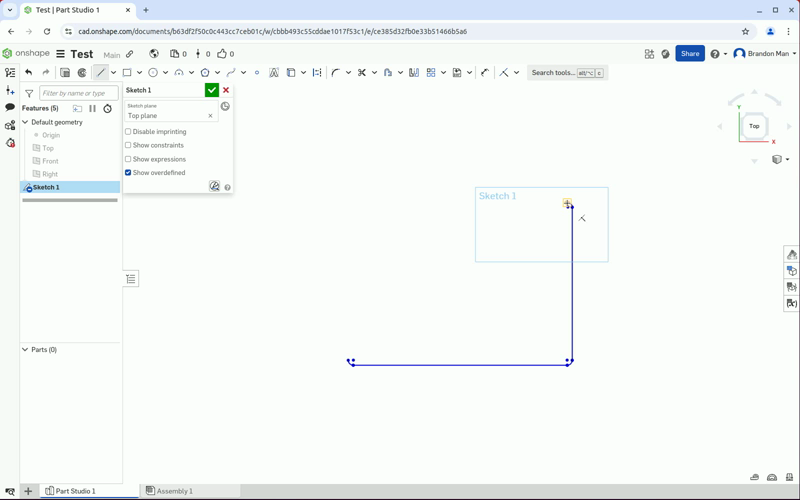
scroll(6)
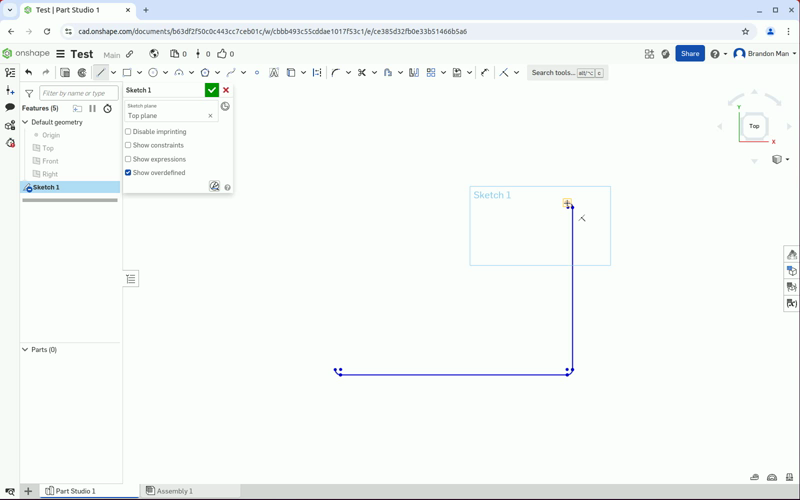
scroll(6)
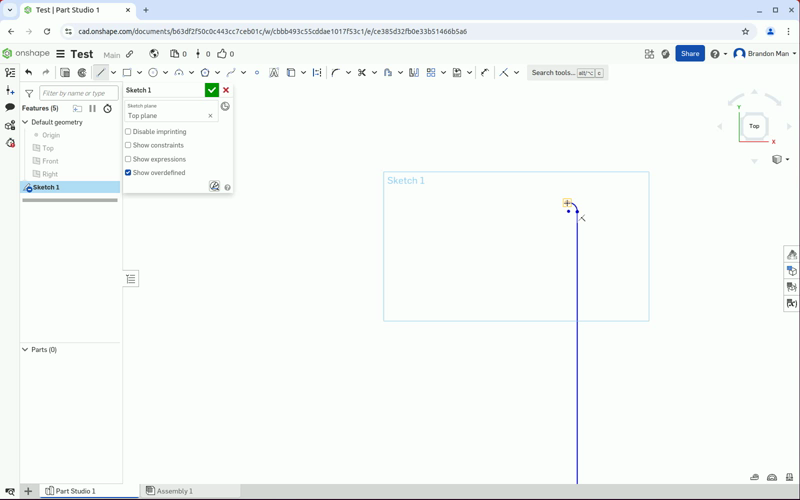
scroll(6)
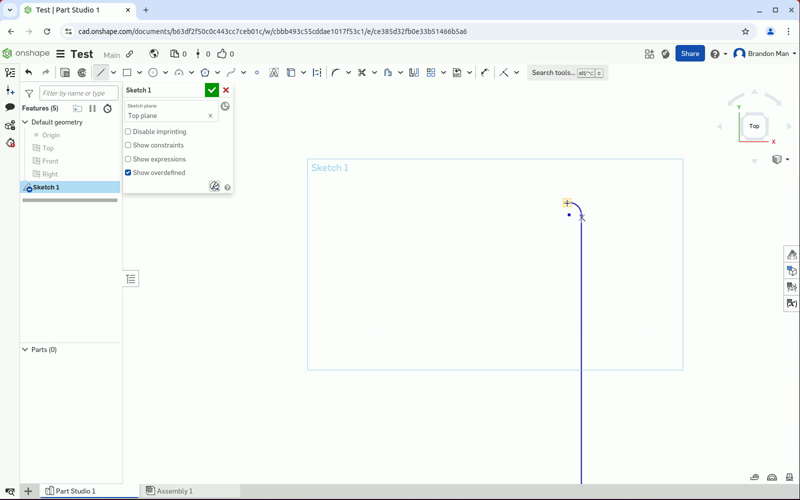
scroll(6)
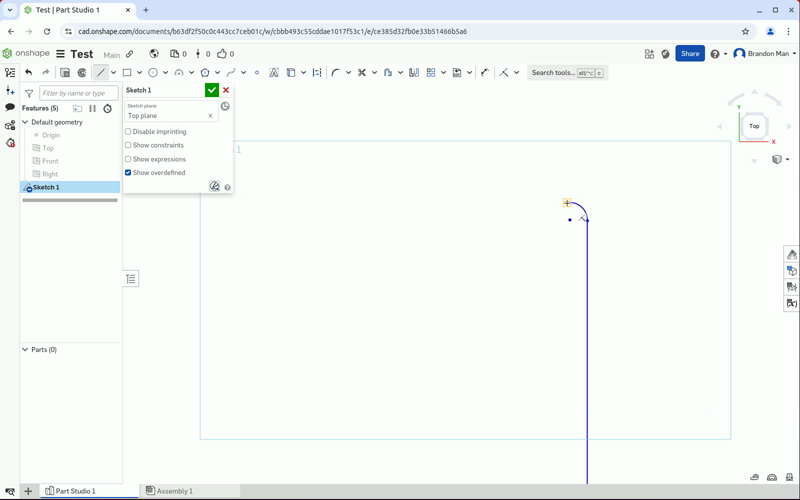
scroll(6)
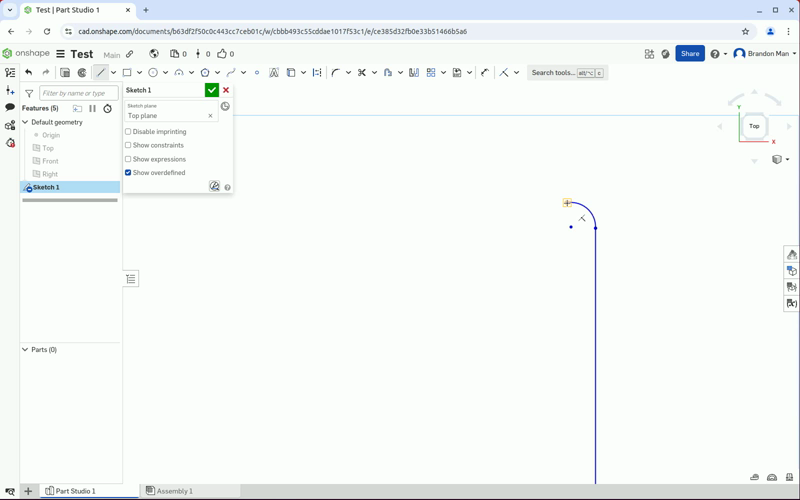
scroll(6)
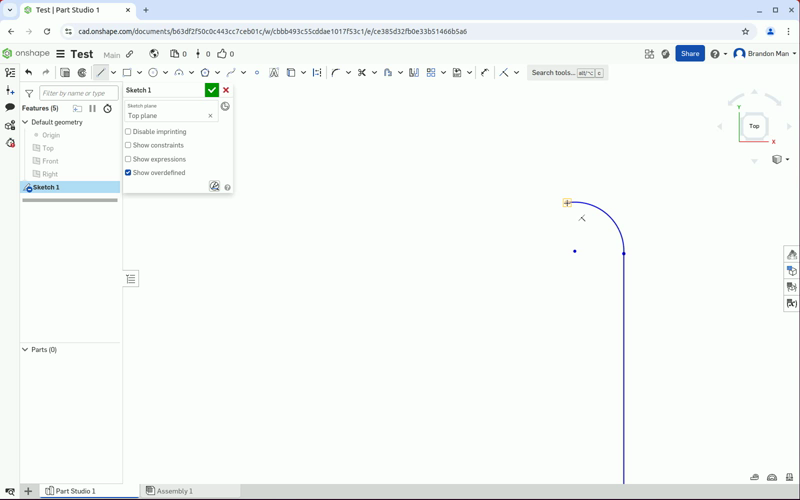
click(567, 202)
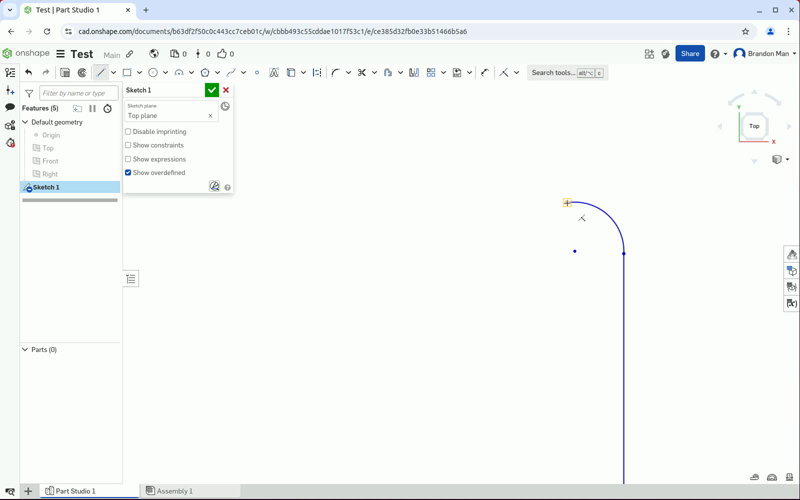
scroll(-6)
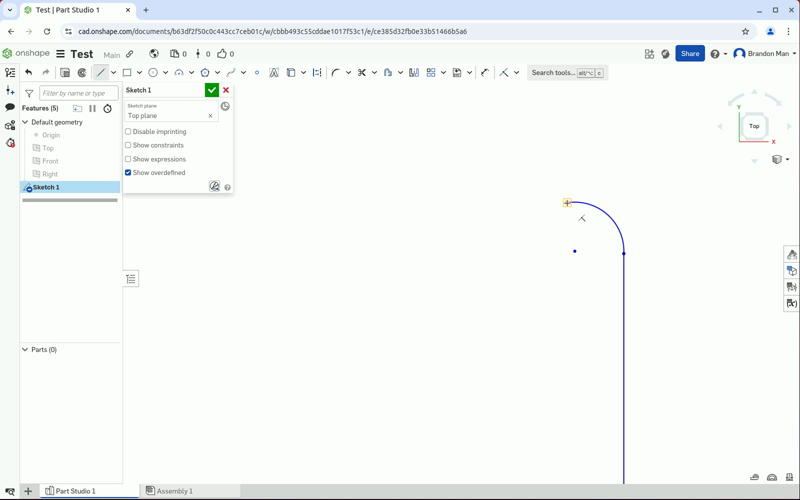
scroll(-6)
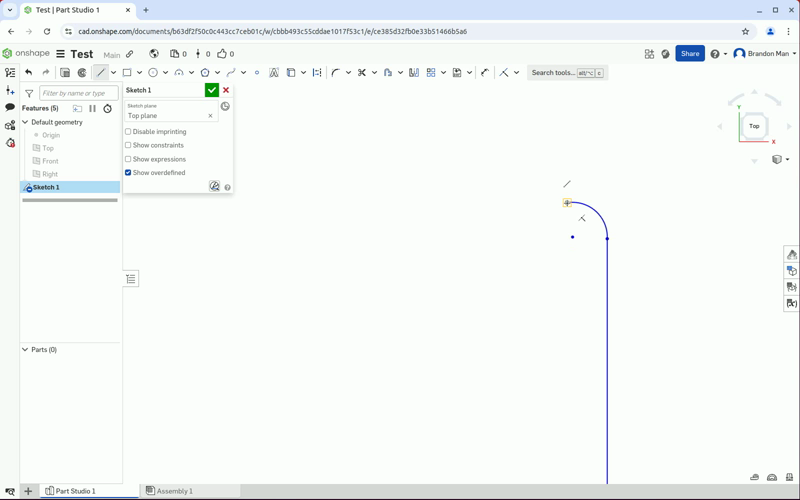
scroll(-6)
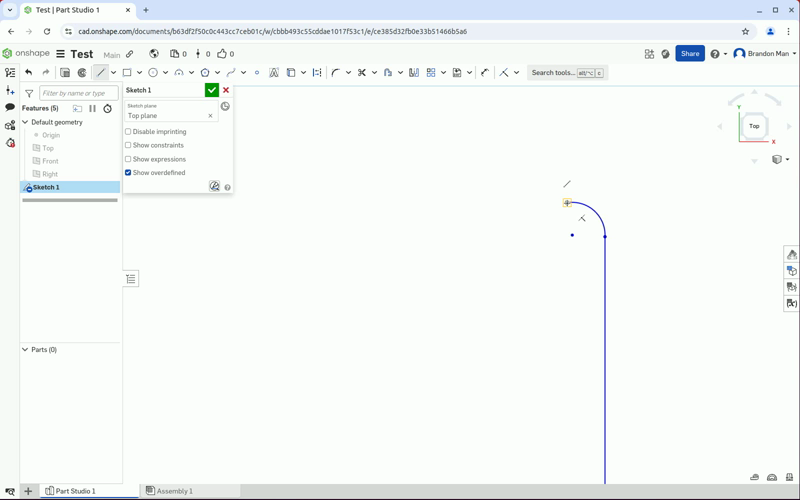
scroll(-6)
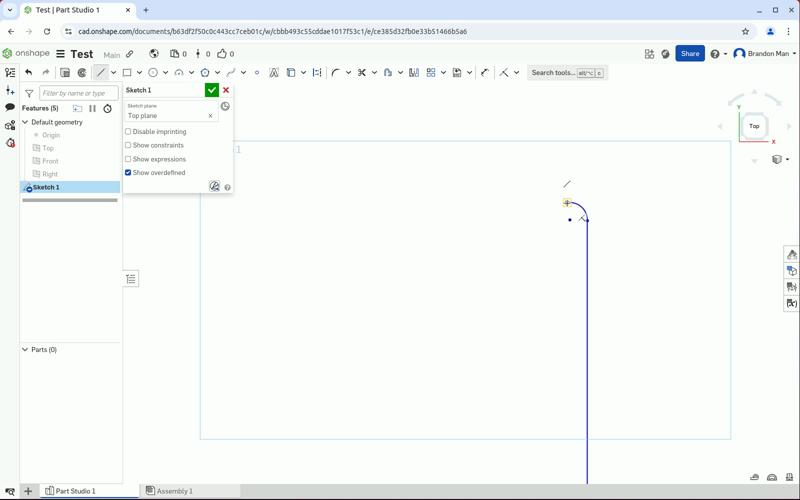
scroll(-6)
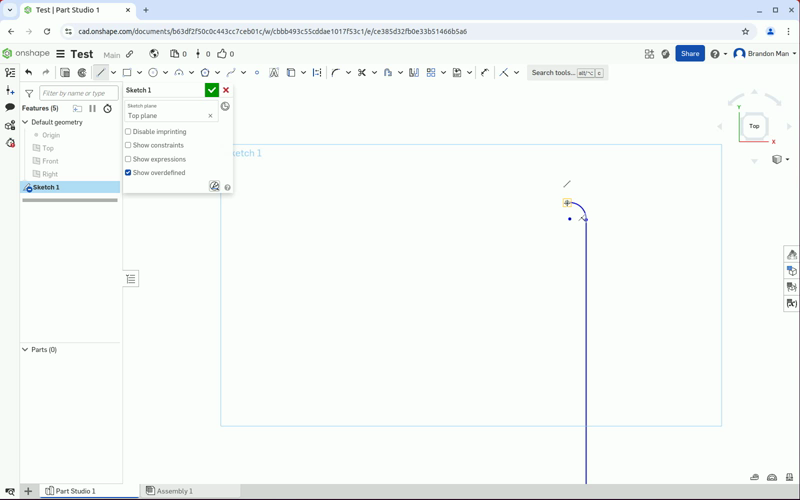
scroll(-6)
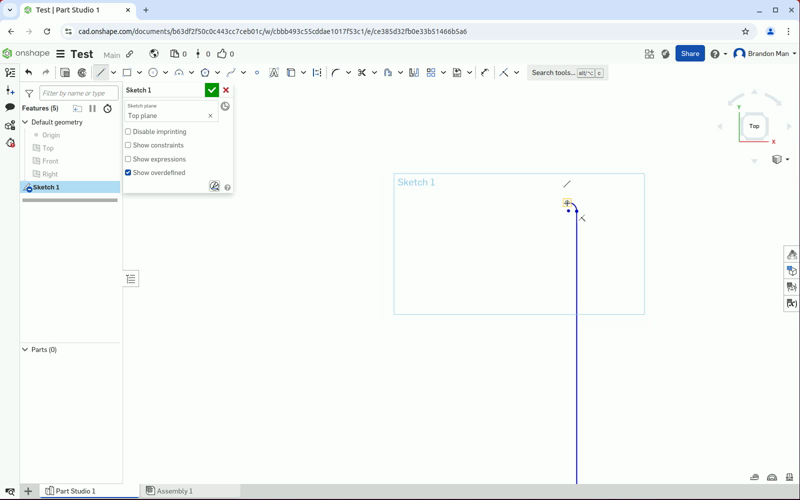
scroll(-6)
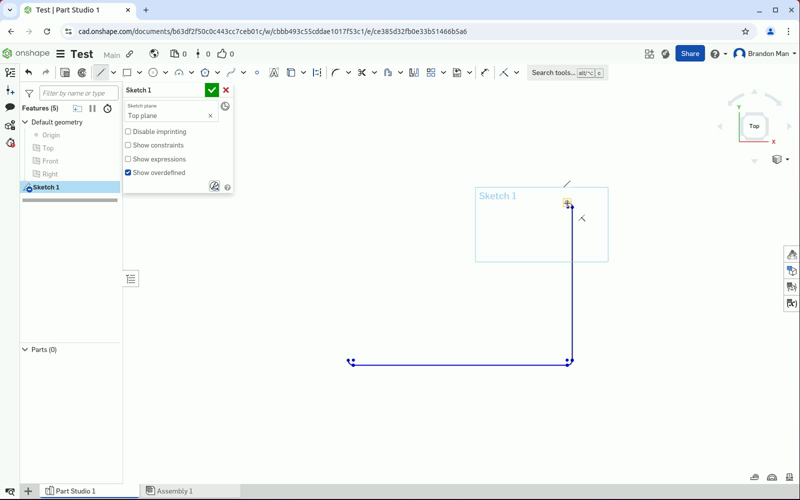
key_down(shift)
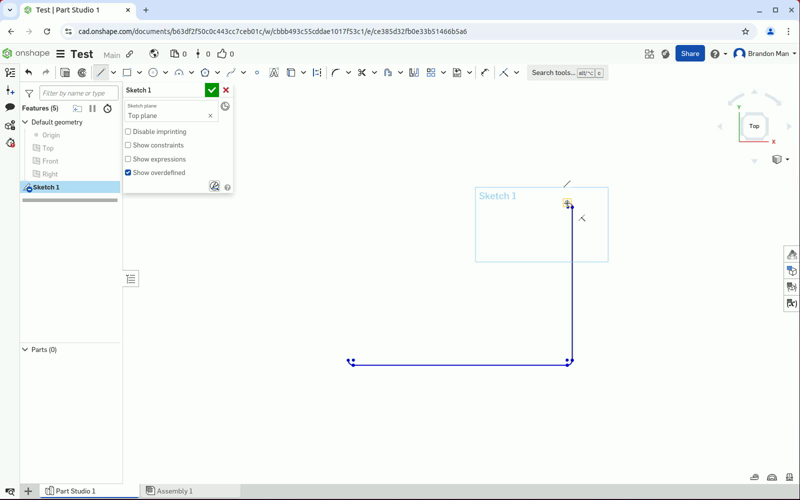
mouse_move(353, 202)
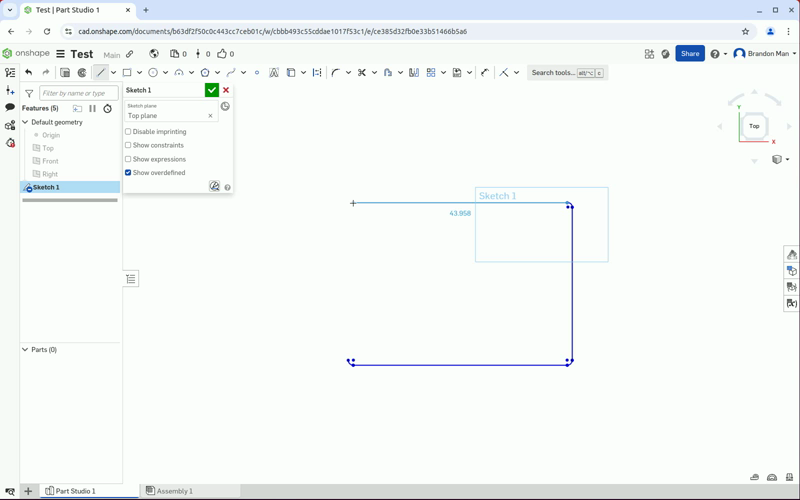
click(353, 202)
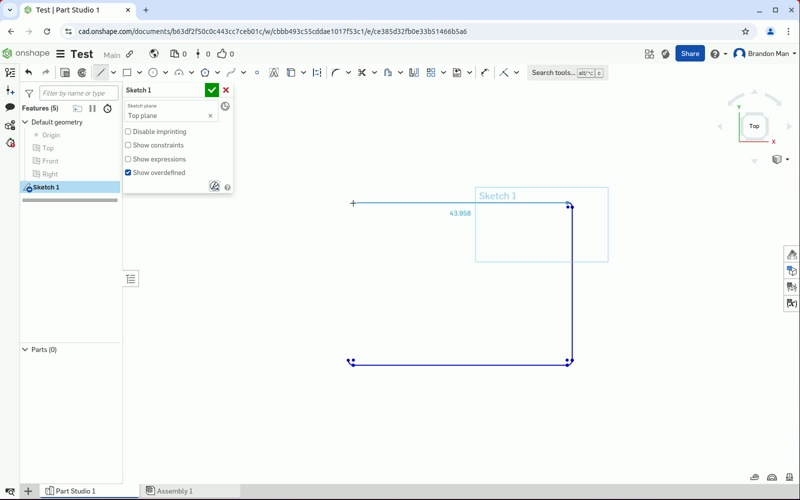
key_up(shift)
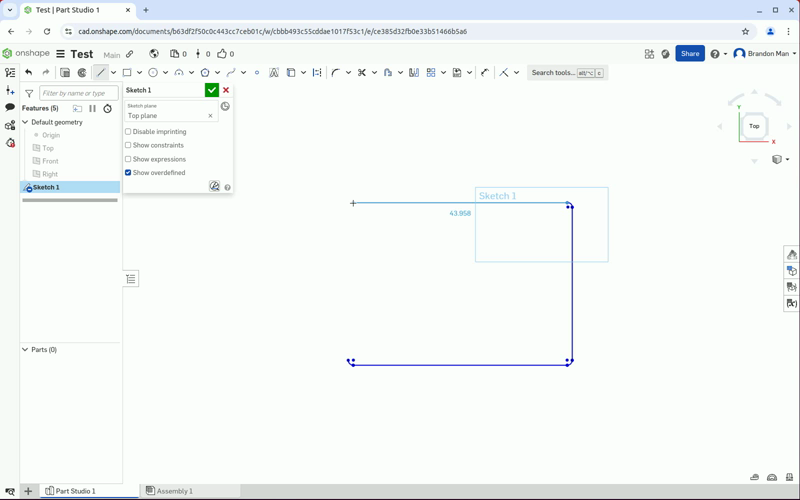
key(esc)
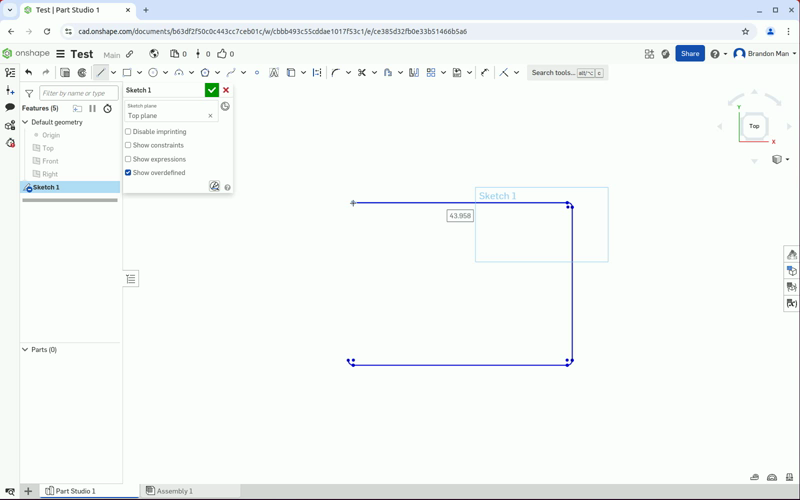
key(a)
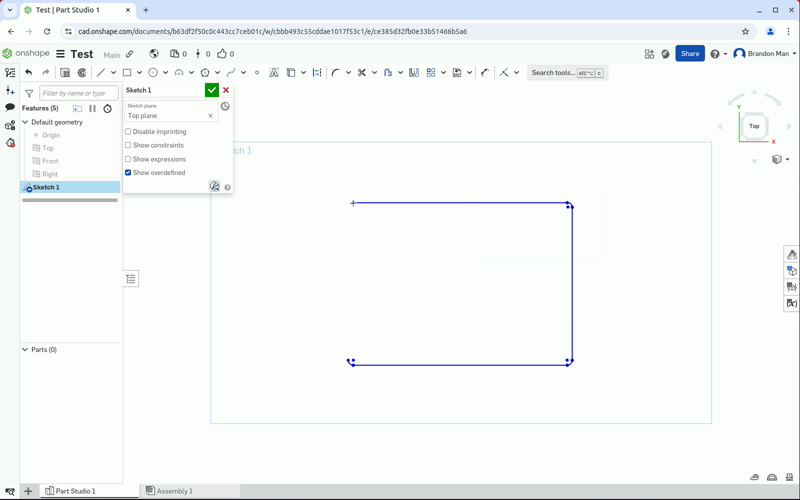
mouse_move(353, 202)
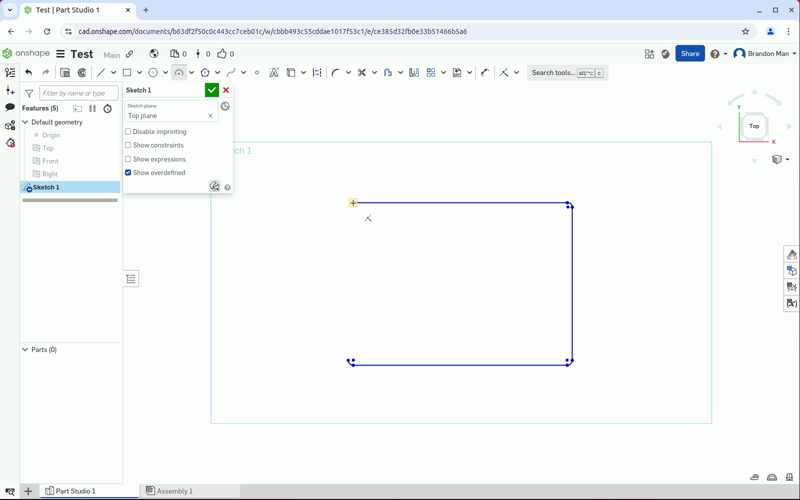
click(353, 202)
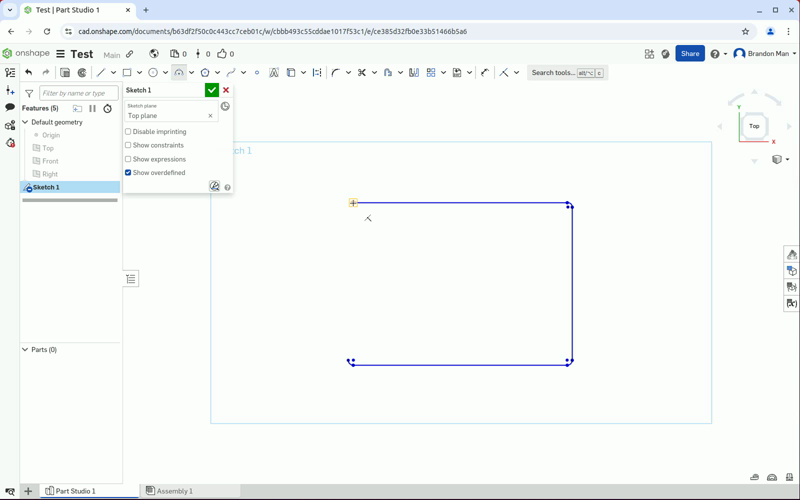
key_down(shift)
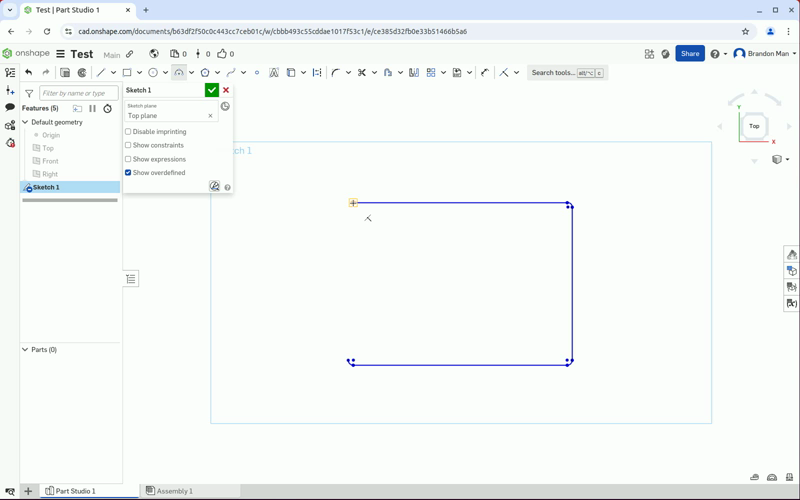
mouse_move(348, 207)
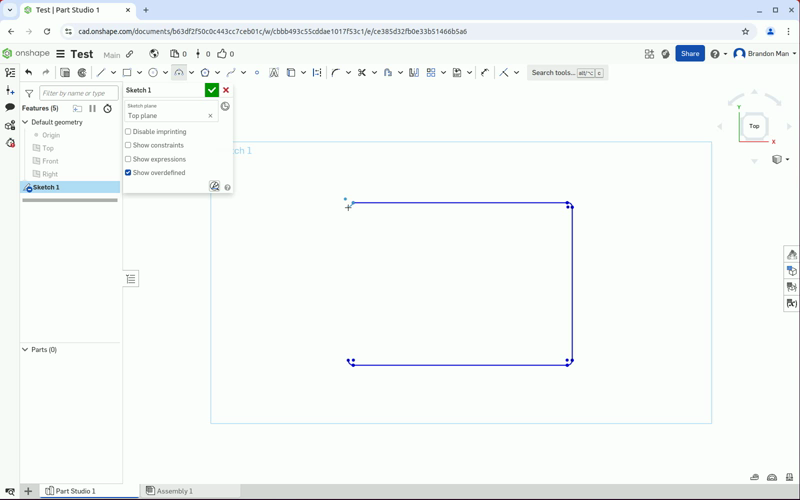
scroll(6)
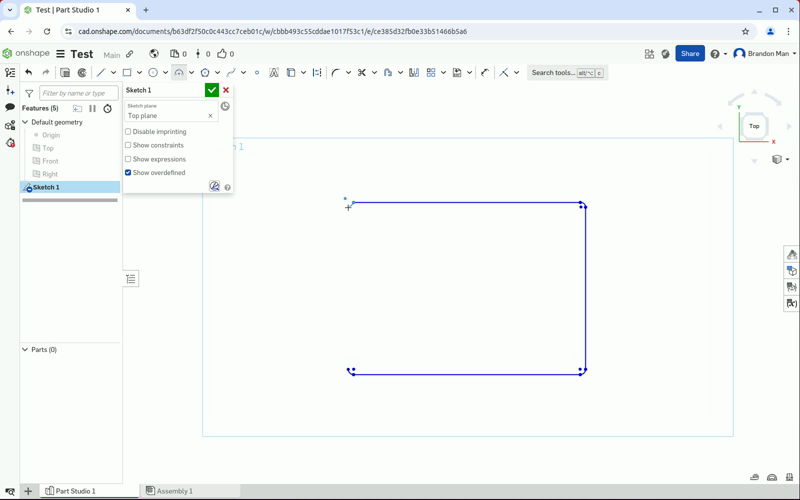
scroll(6)
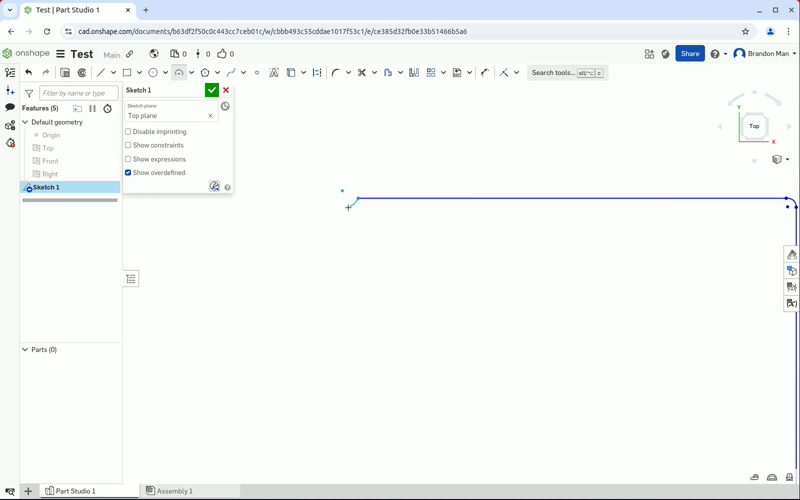
scroll(6)
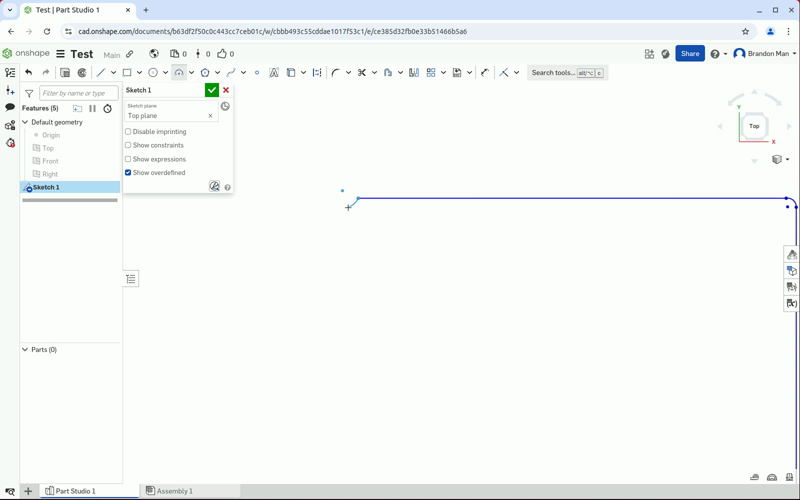
scroll(6)
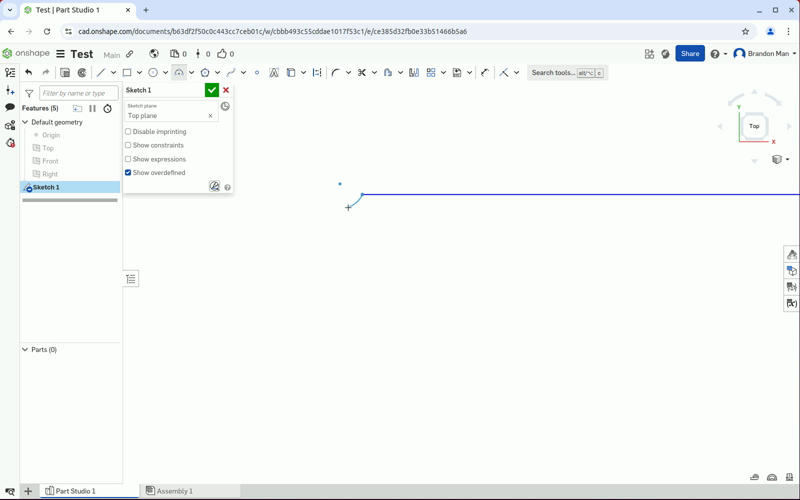
scroll(6)
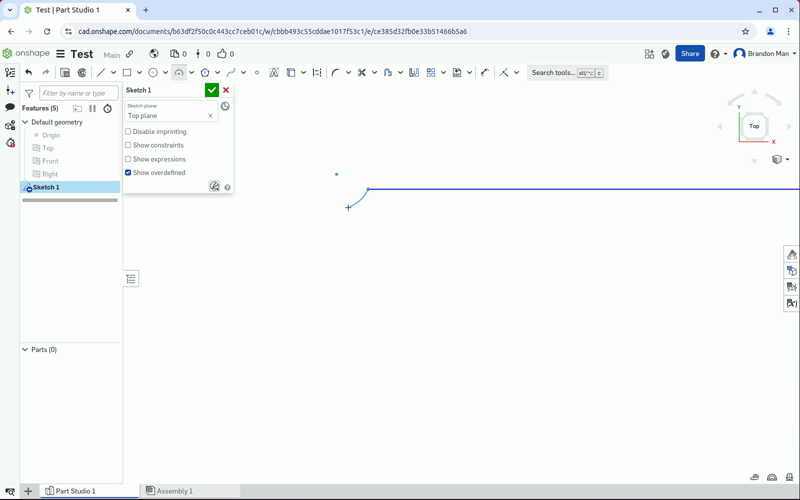
scroll(6)
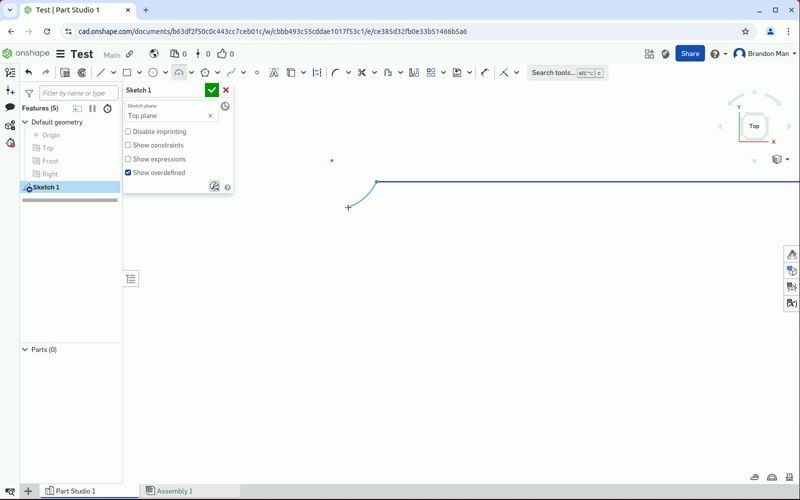
scroll(6)
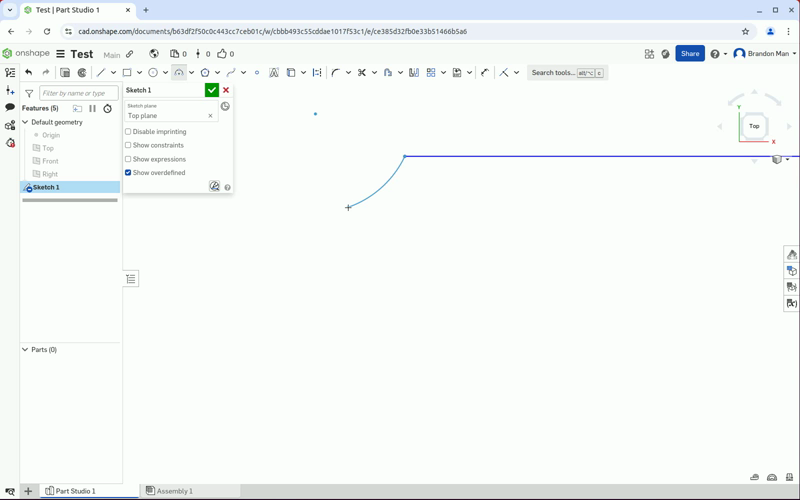
click(348, 207)
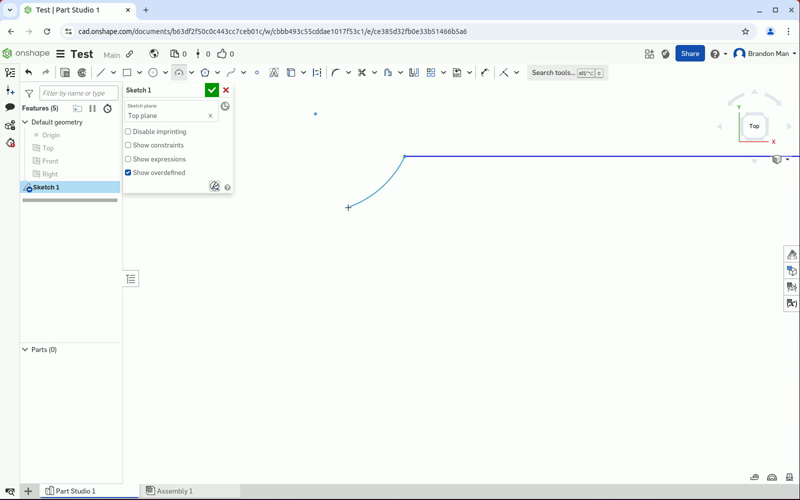
scroll(-6)
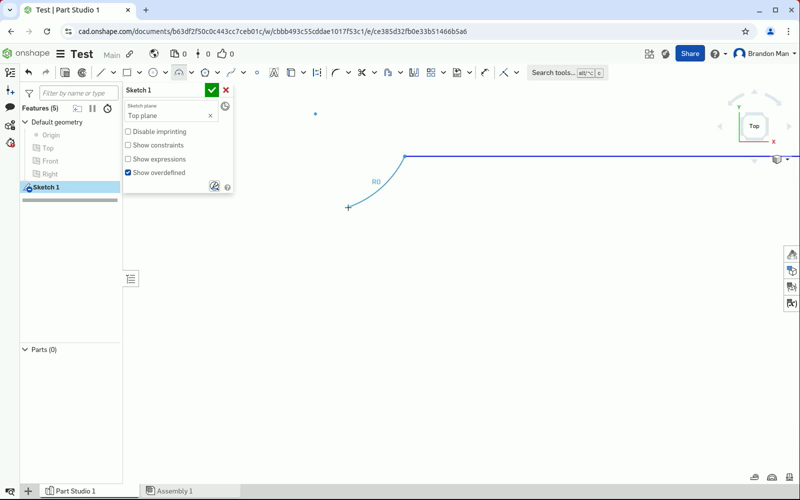
scroll(-6)
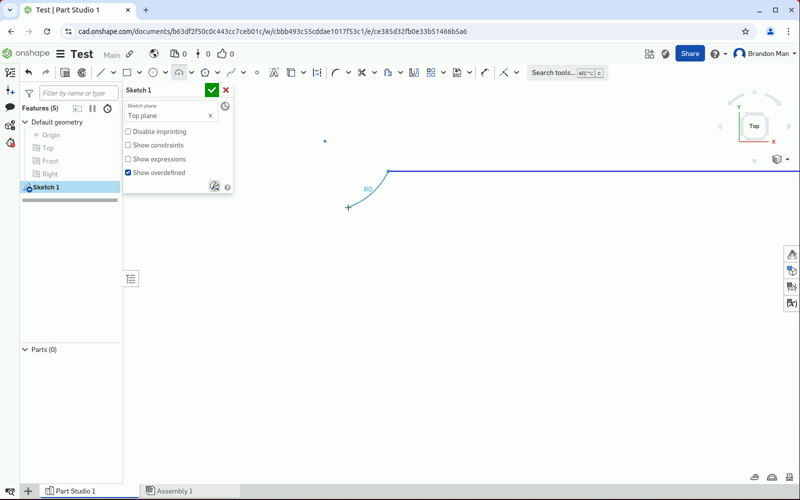
scroll(-6)
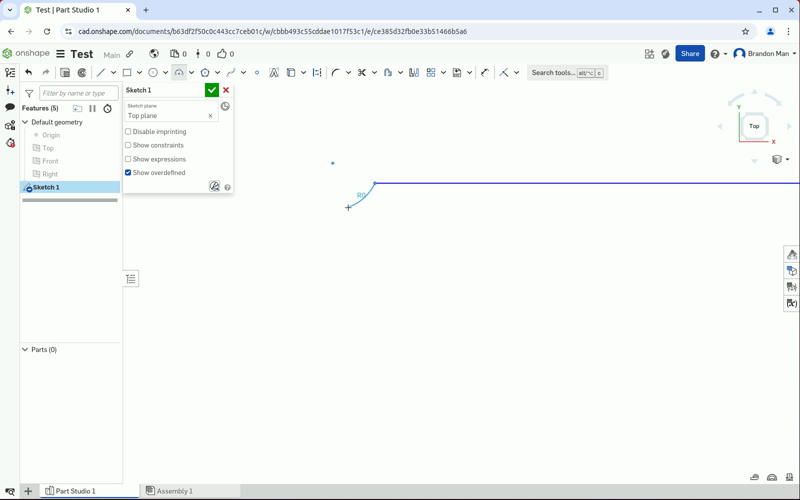
scroll(-6)
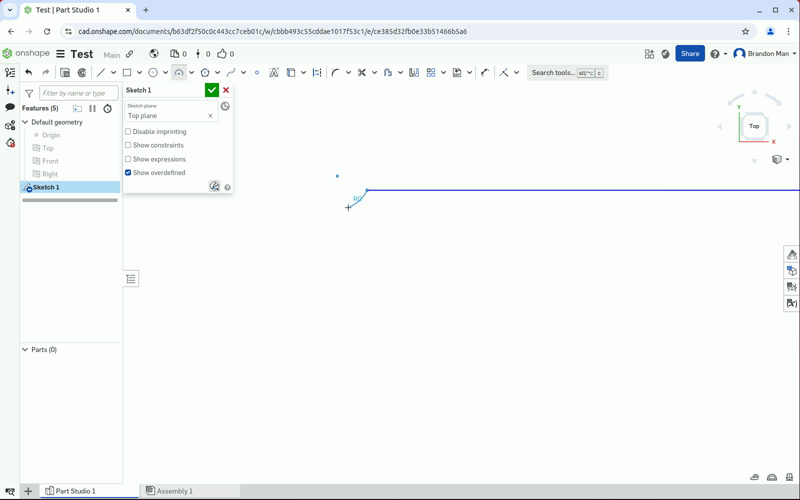
scroll(-6)
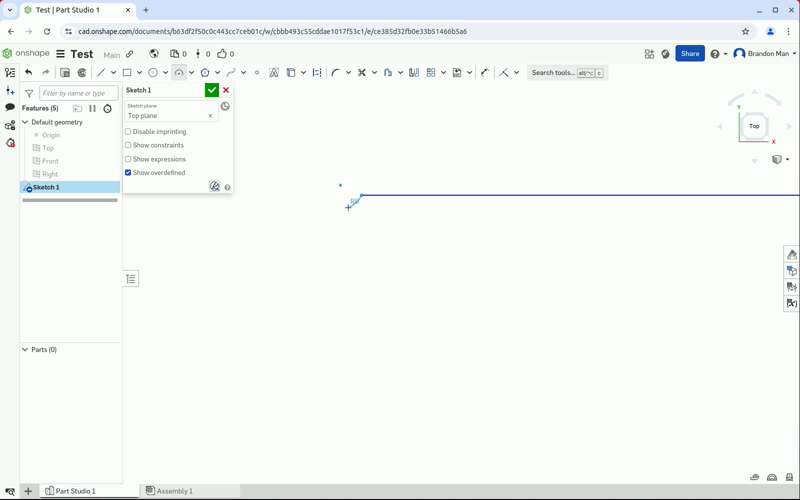
scroll(-6)
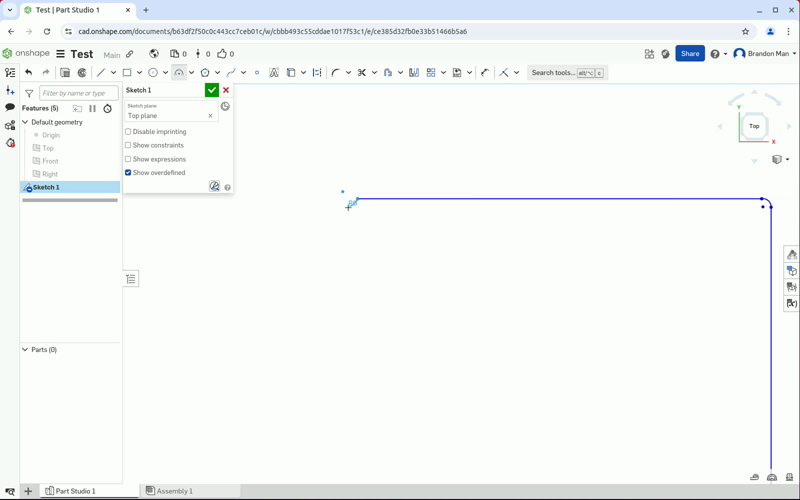
scroll(-6)
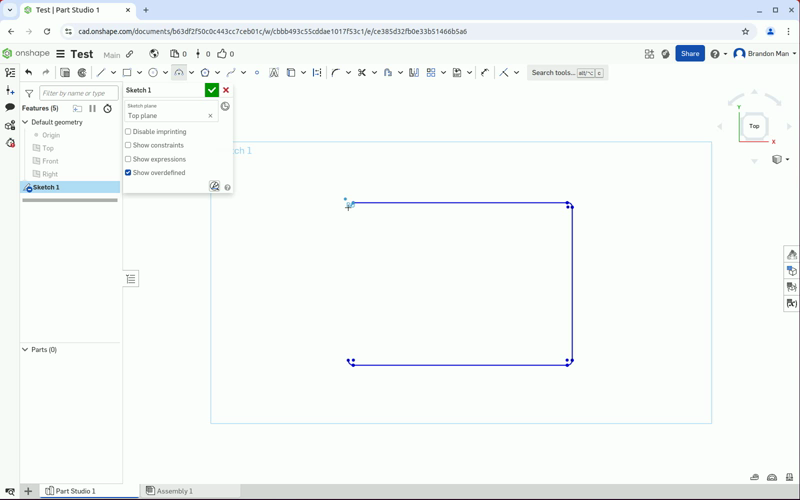
mouse_move(349, 203)
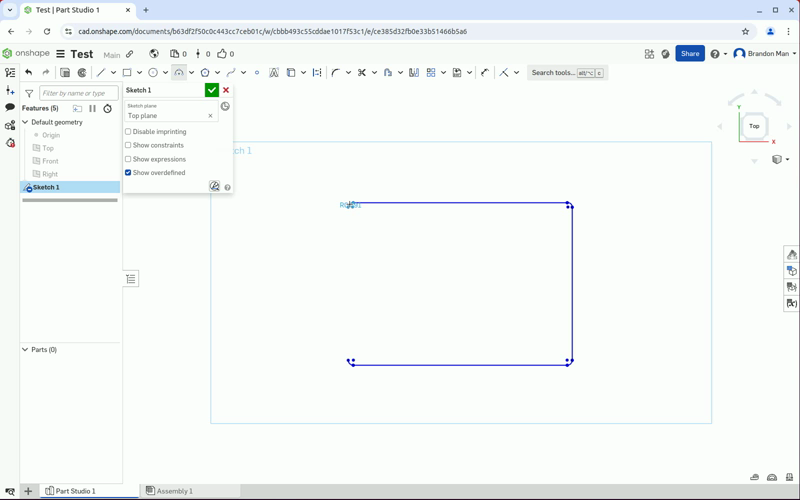
scroll(6)
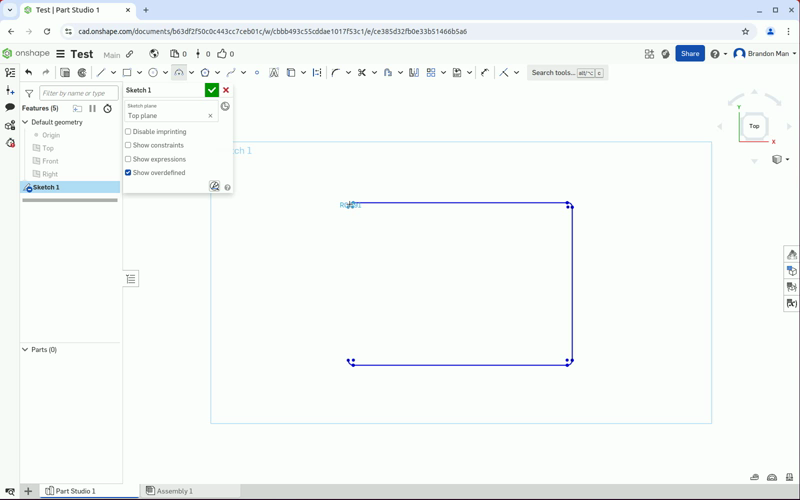
scroll(6)
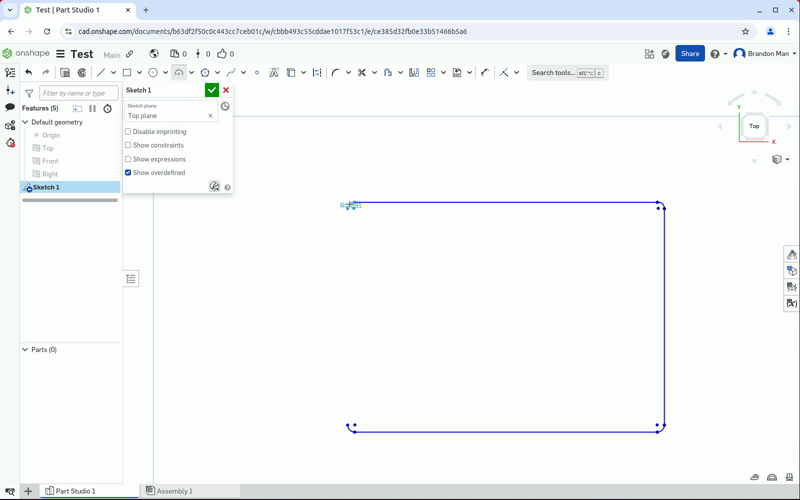
scroll(6)
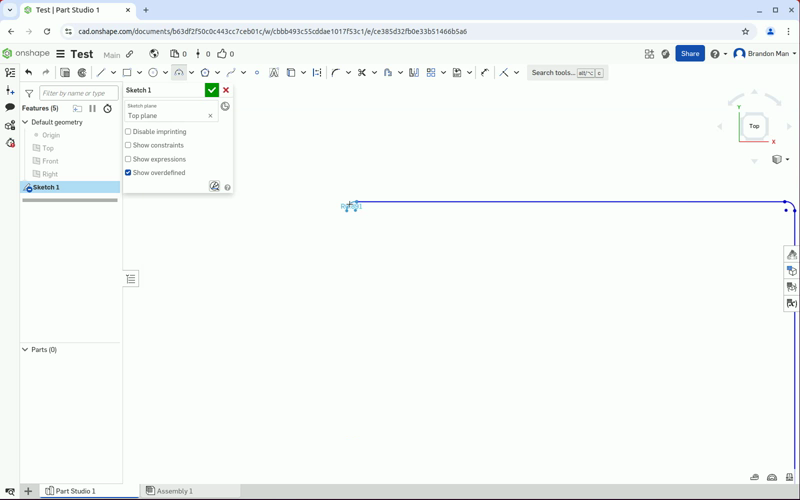
scroll(6)
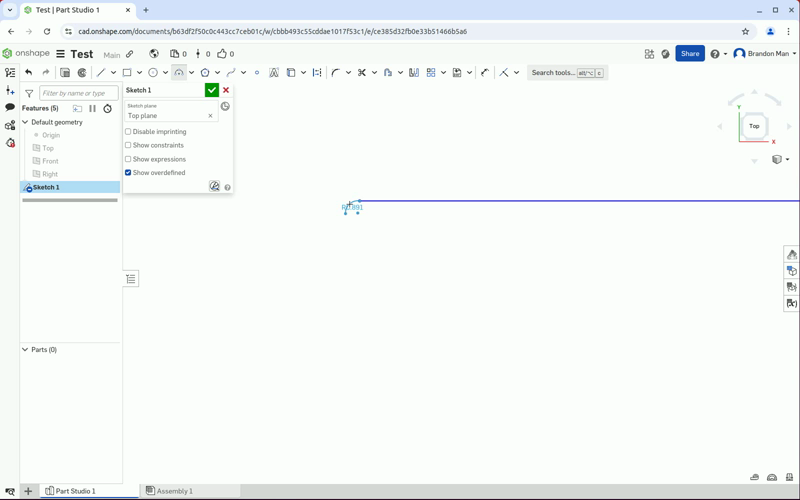
scroll(6)
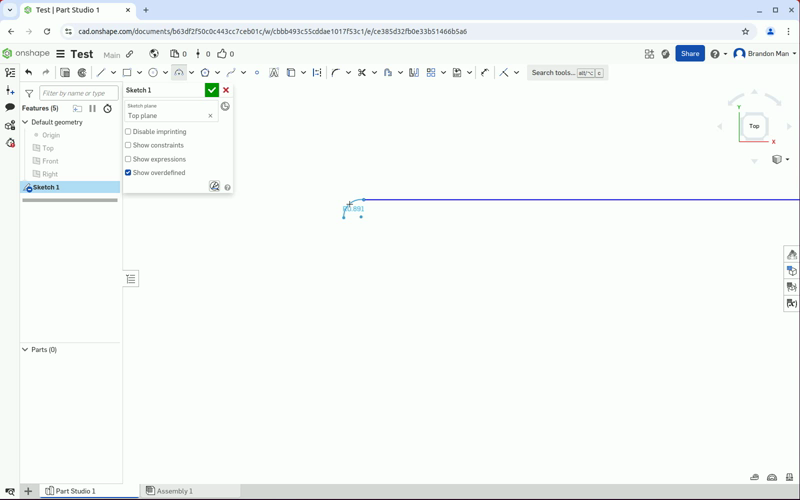
scroll(6)
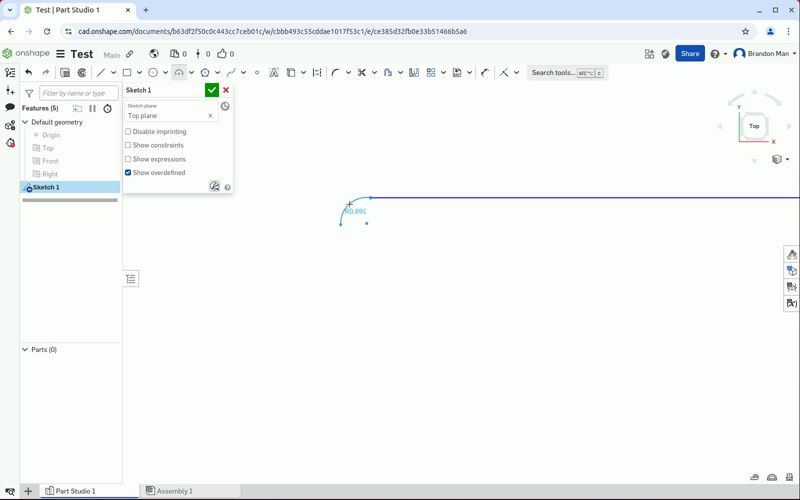
scroll(6)
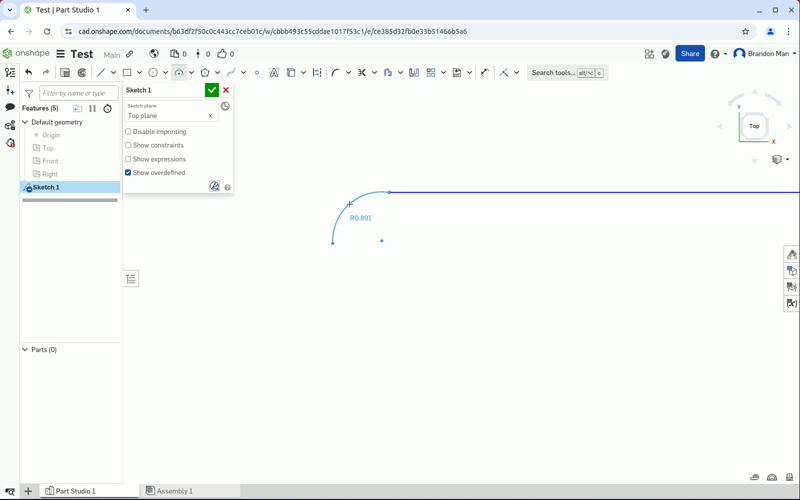
click(349, 203)
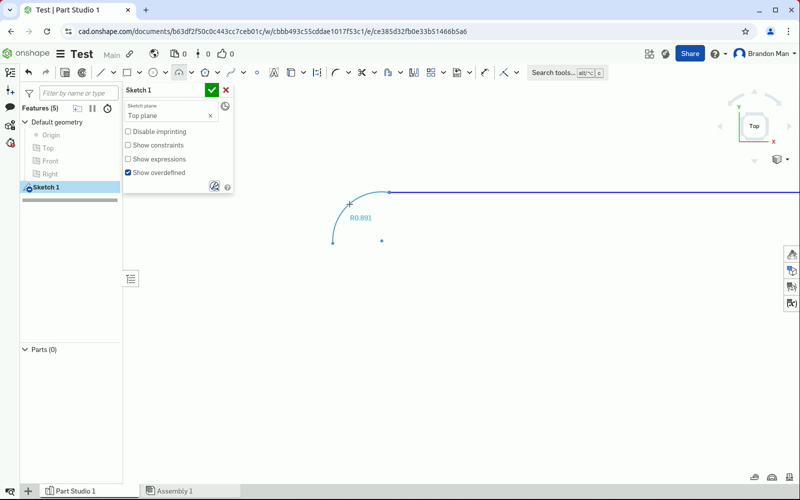
scroll(-6)
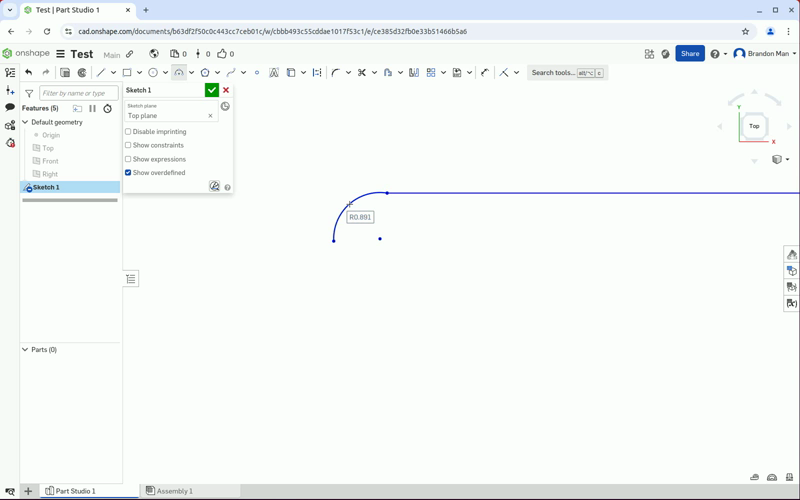
scroll(-6)
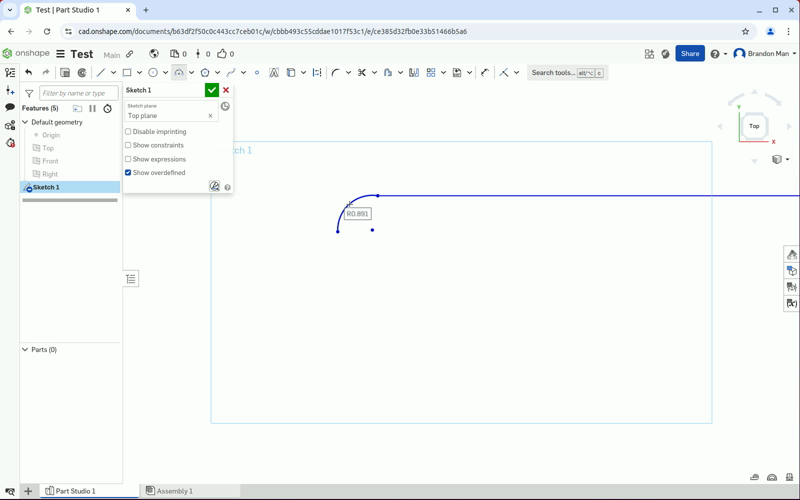
scroll(-6)
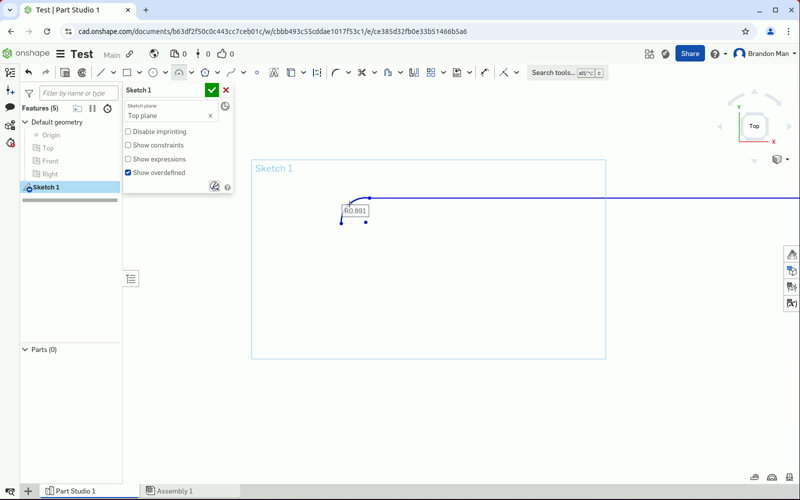
scroll(-6)
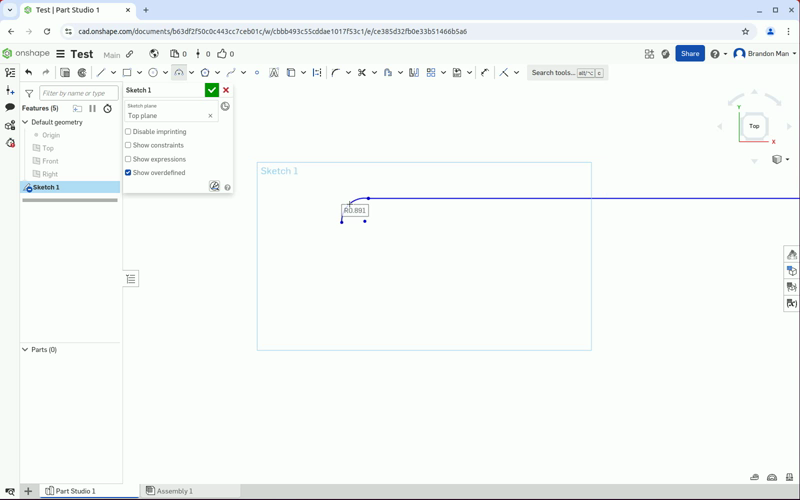
scroll(-6)
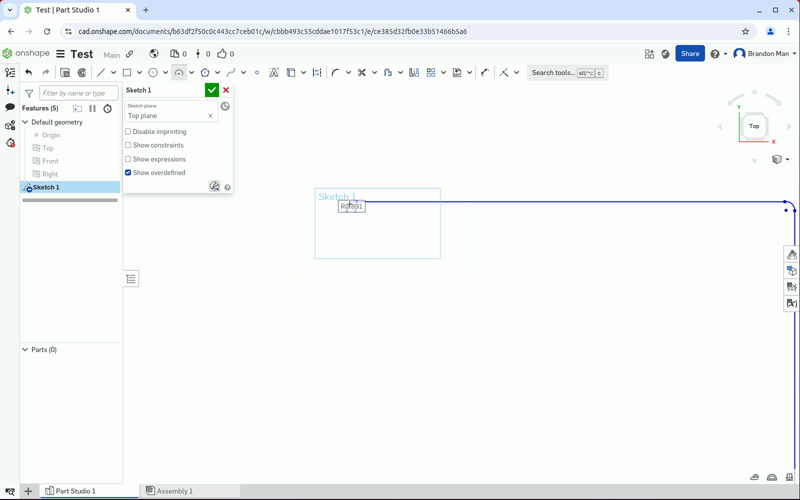
scroll(-6)
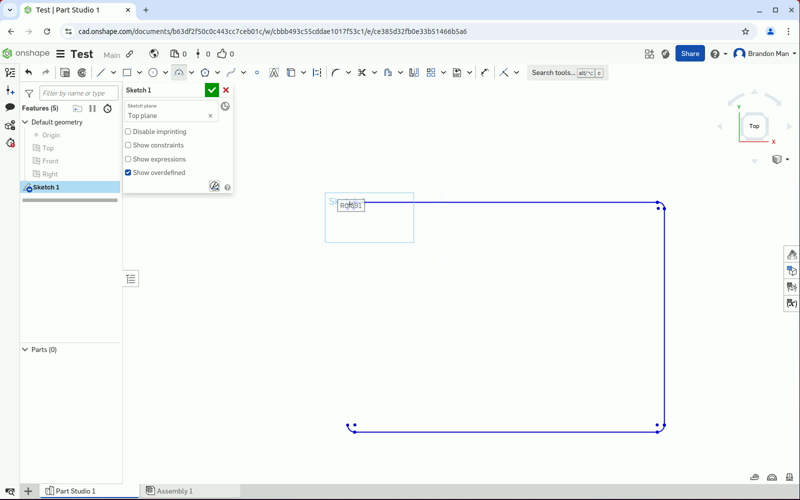
scroll(-6)
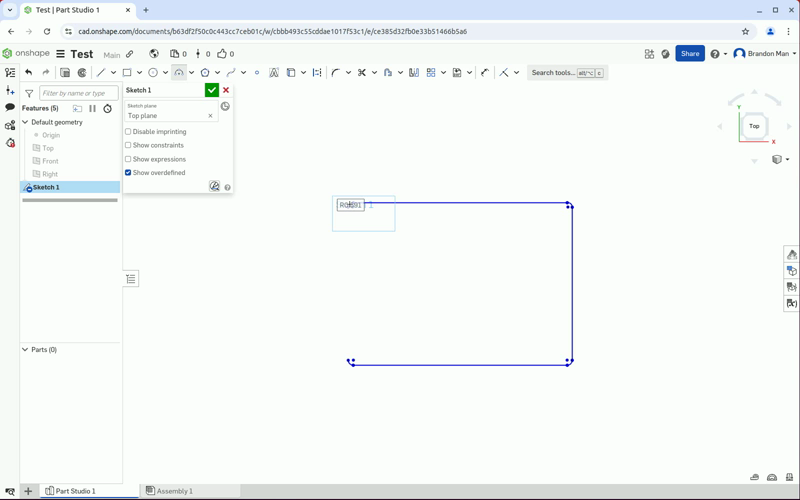
key_up(shift)
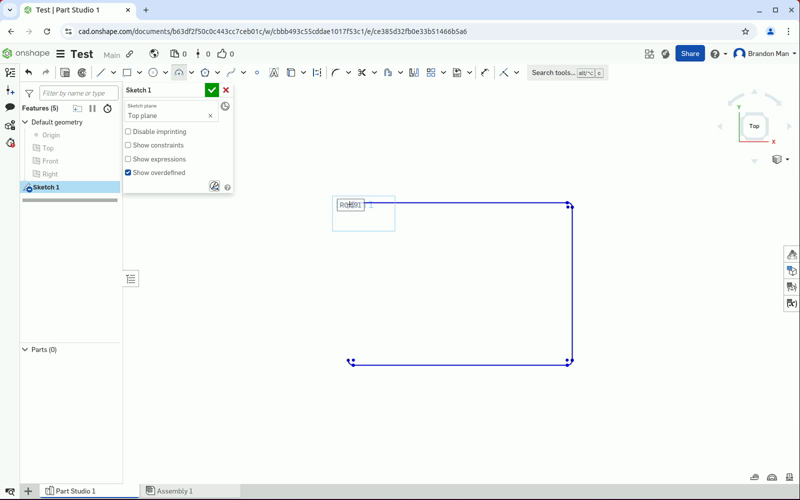
key(esc)
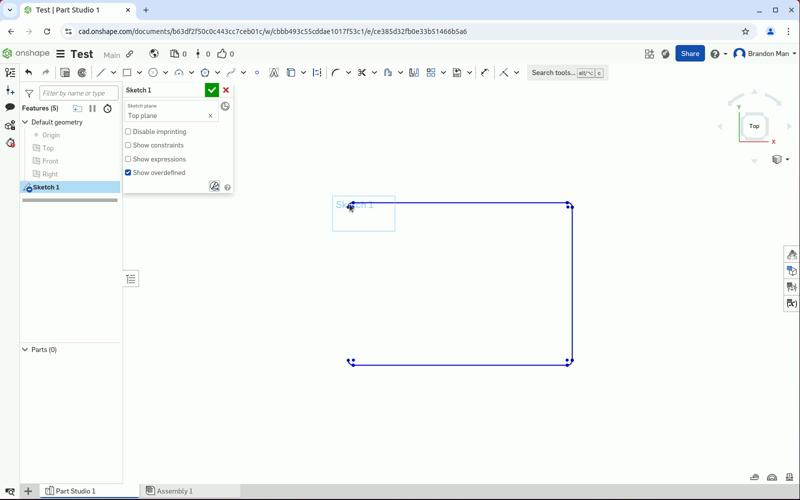
key(l)
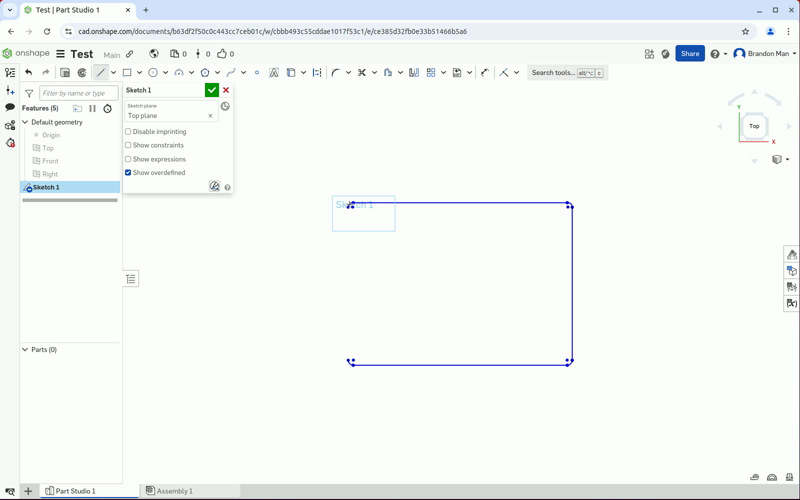
mouse_move(348, 207)
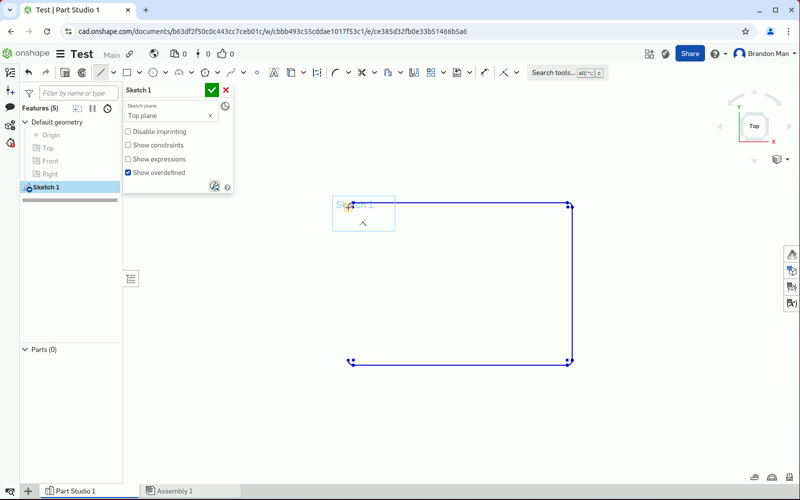
scroll(6)
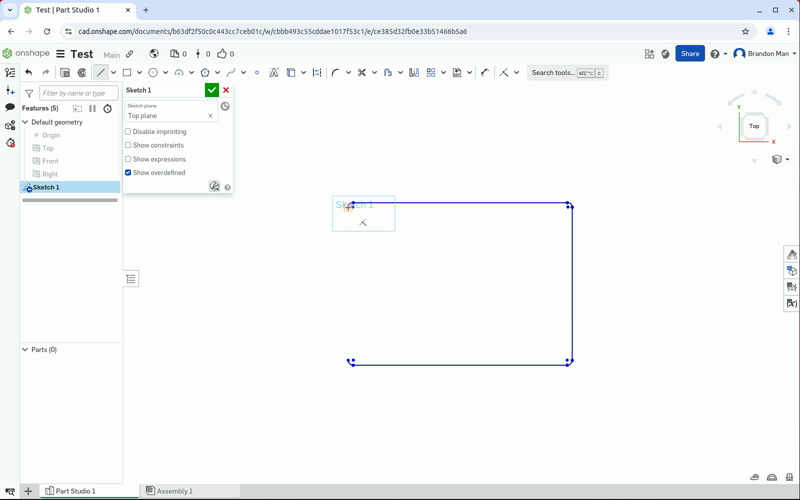
scroll(6)
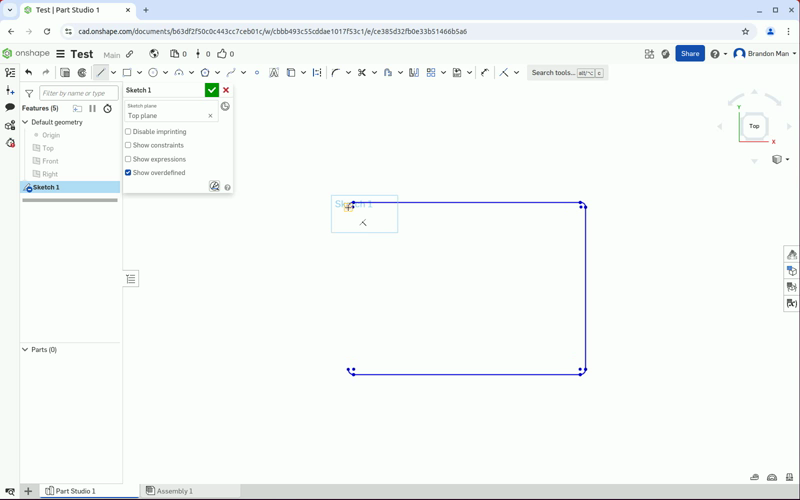
scroll(6)
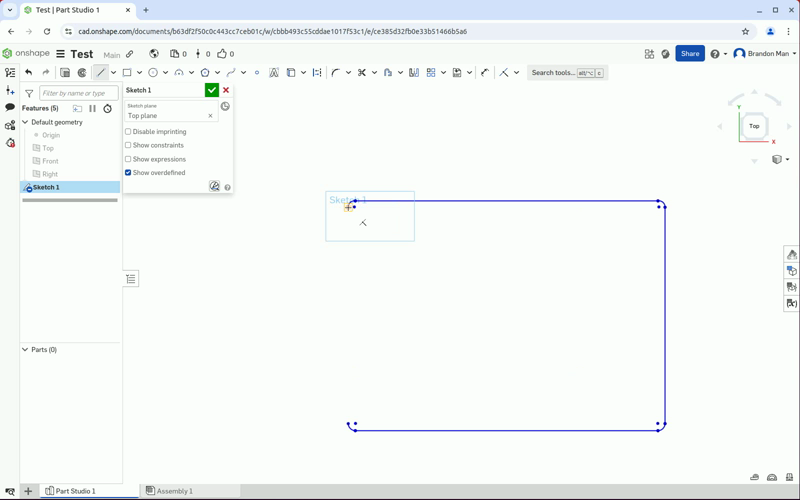
scroll(6)
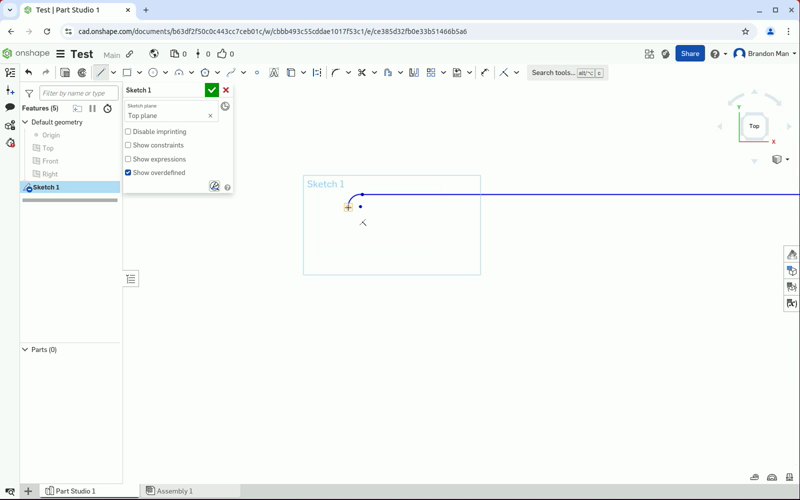
scroll(6)
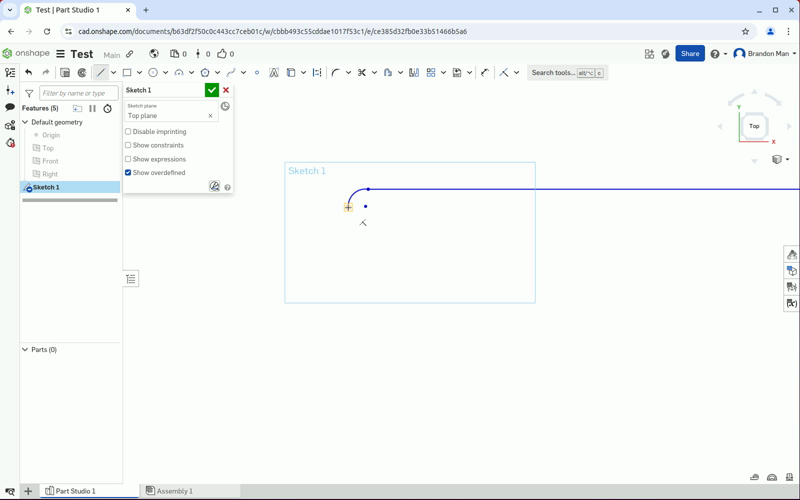
scroll(6)
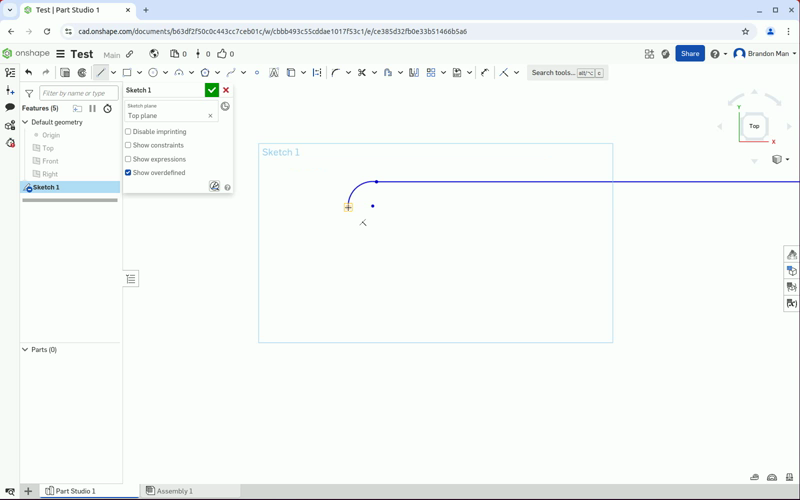
scroll(6)
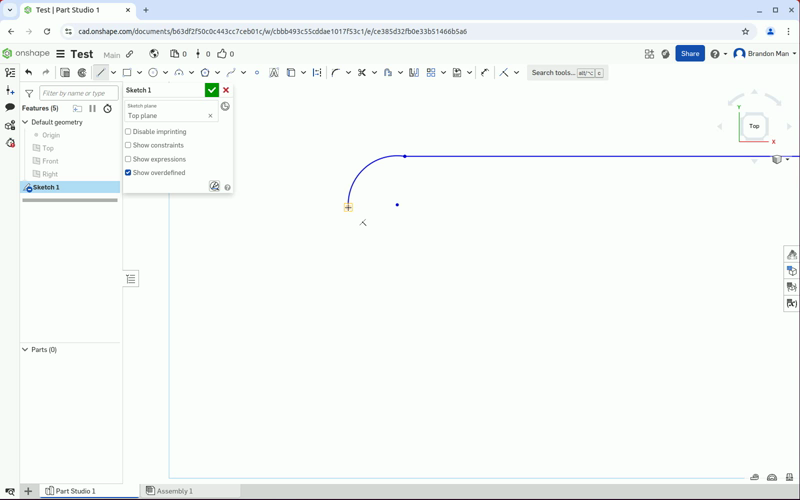
click(348, 207)
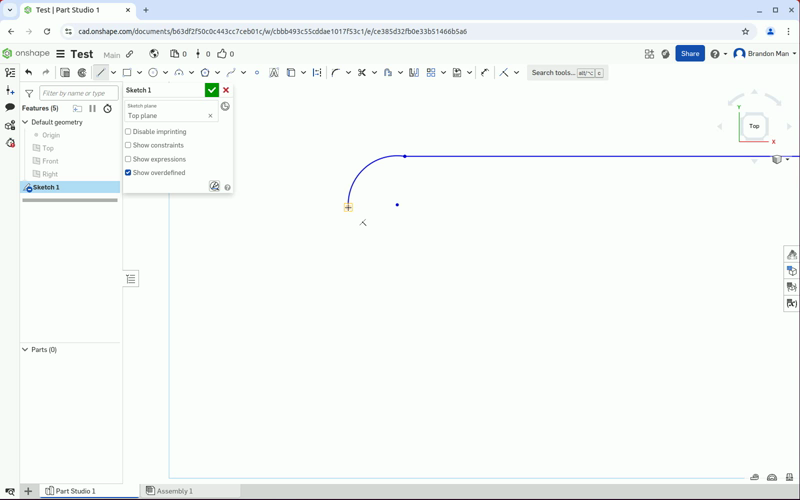
scroll(-6)
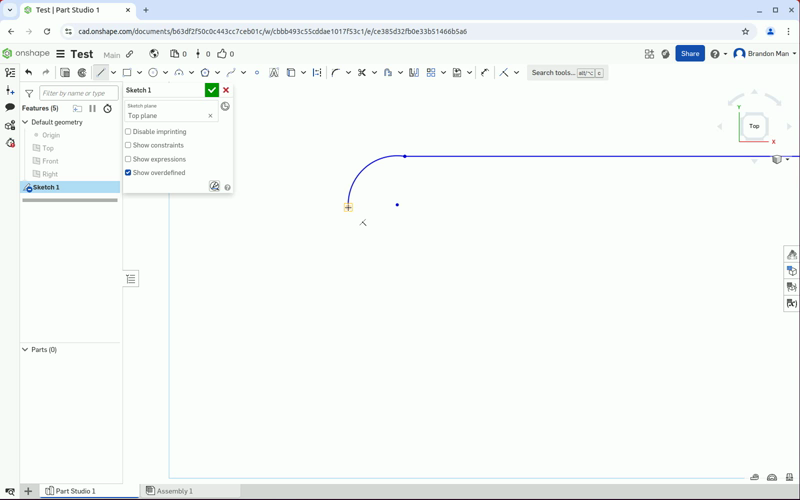
scroll(-6)
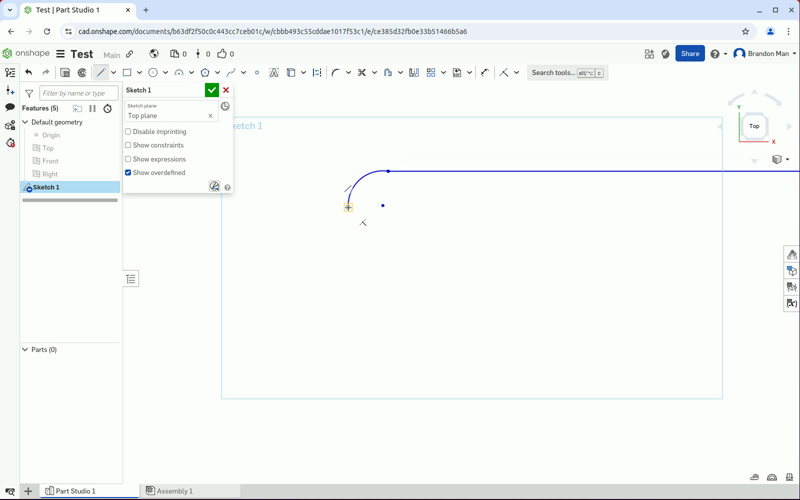
scroll(-6)
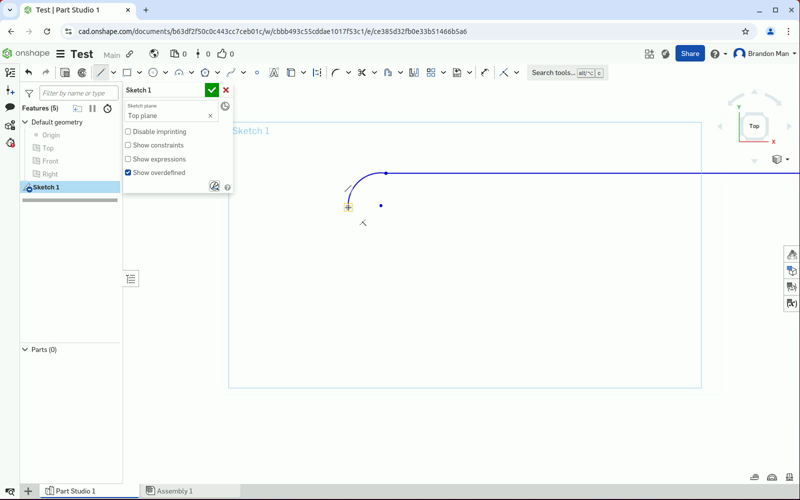
scroll(-6)
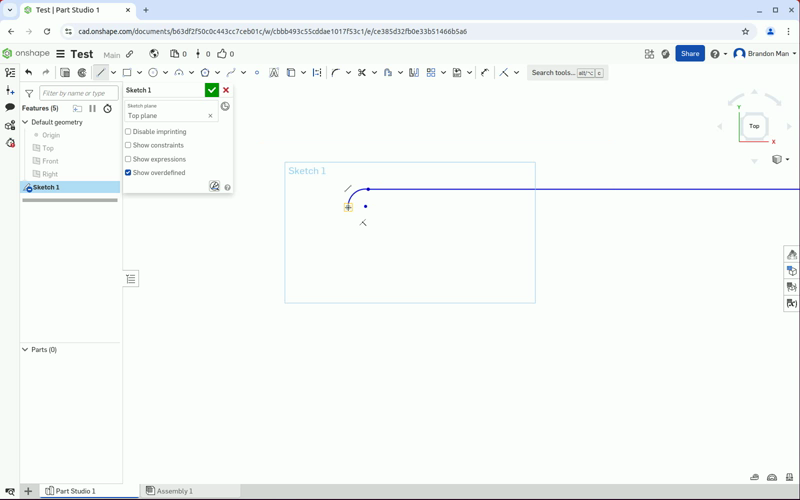
scroll(-6)
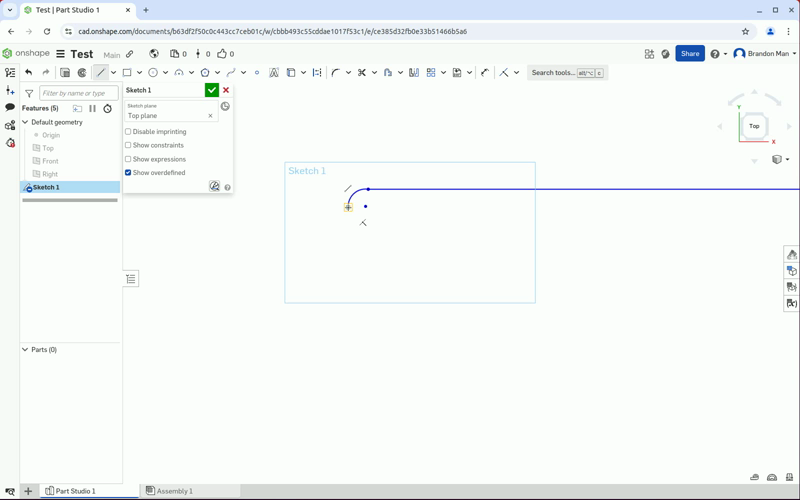
scroll(-6)
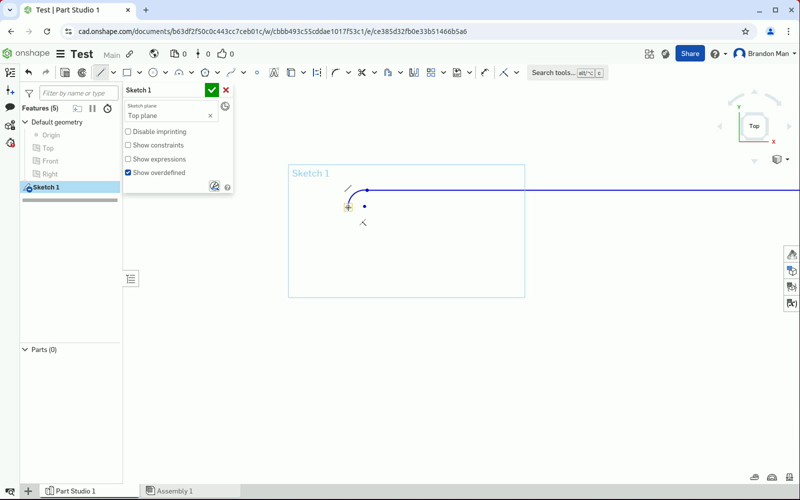
scroll(-6)
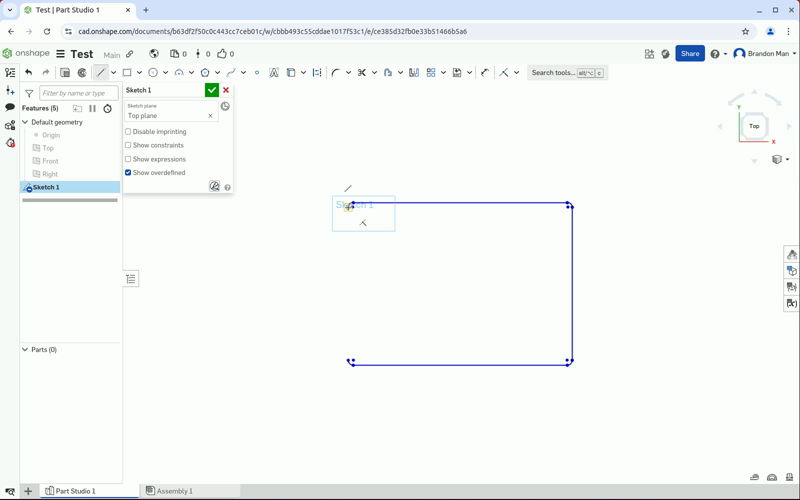
key_down(shift)
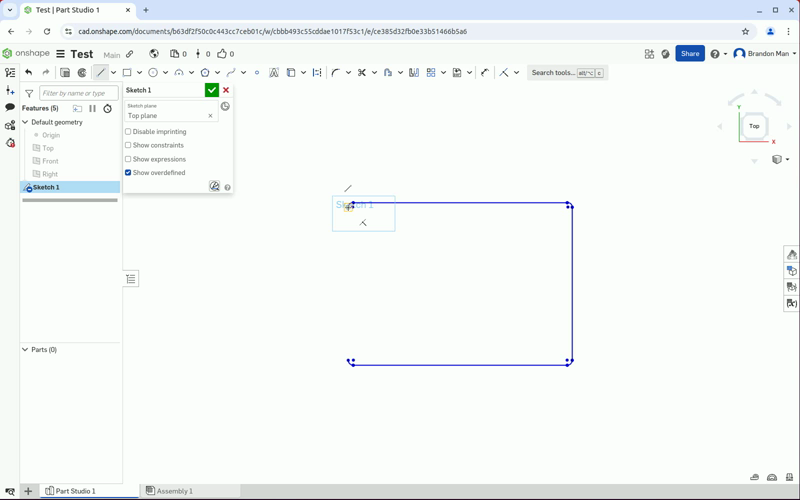
mouse_move(348, 360)
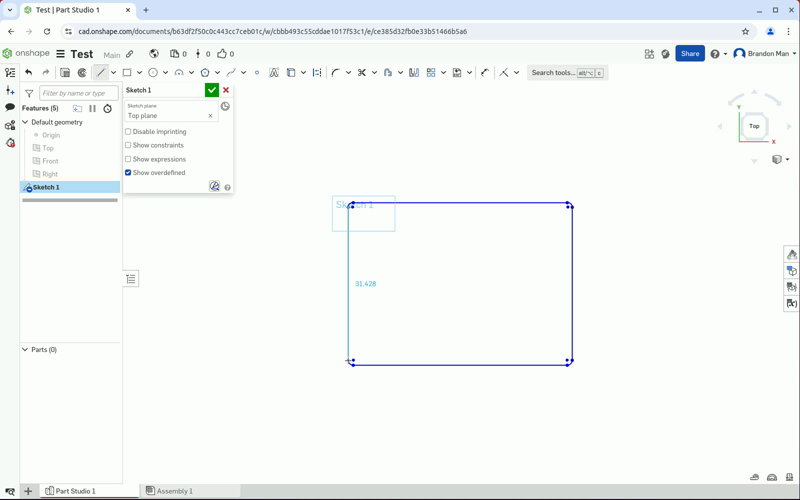
scroll(6)
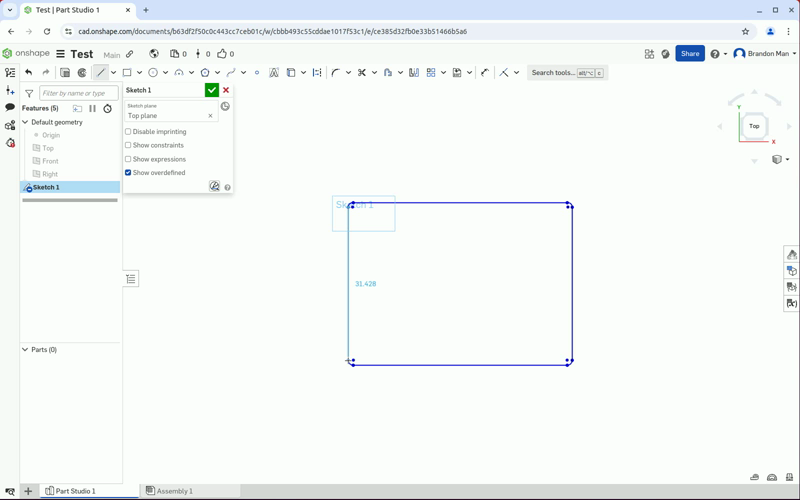
scroll(6)
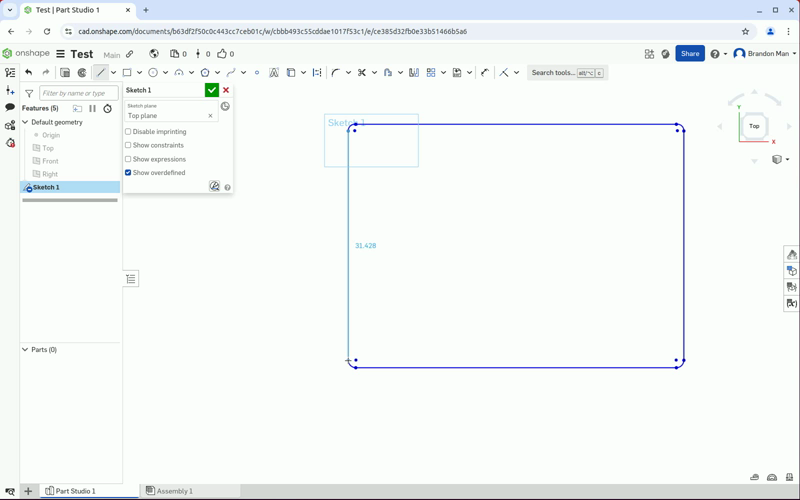
scroll(6)
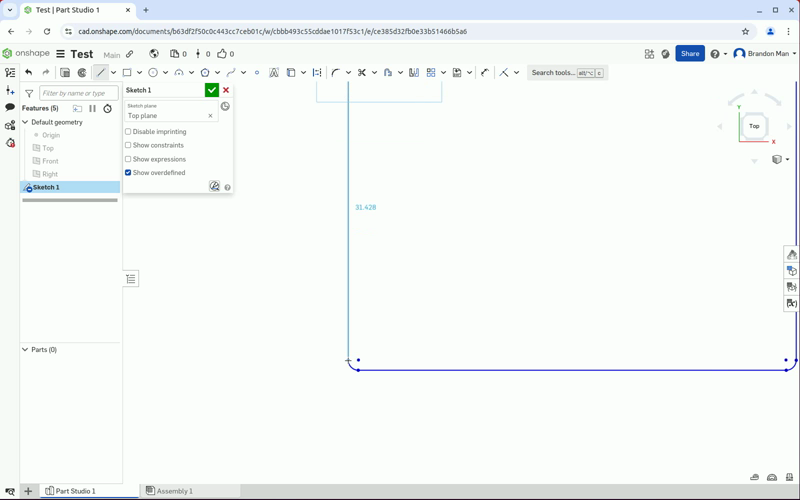
scroll(6)
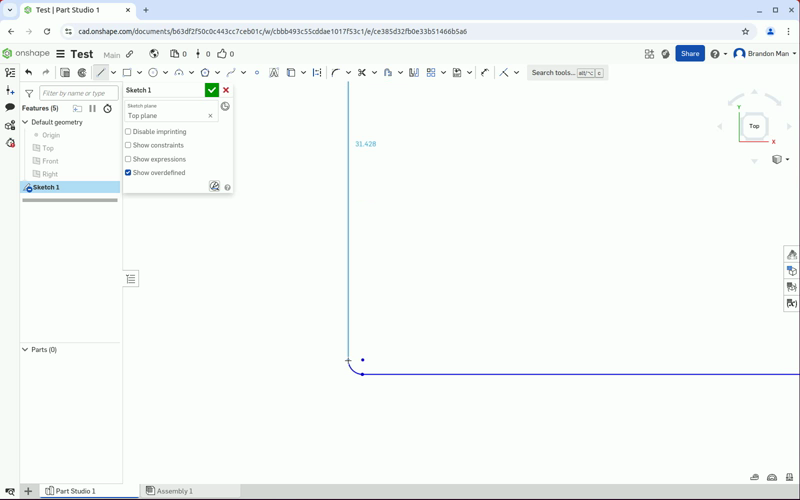
scroll(6)
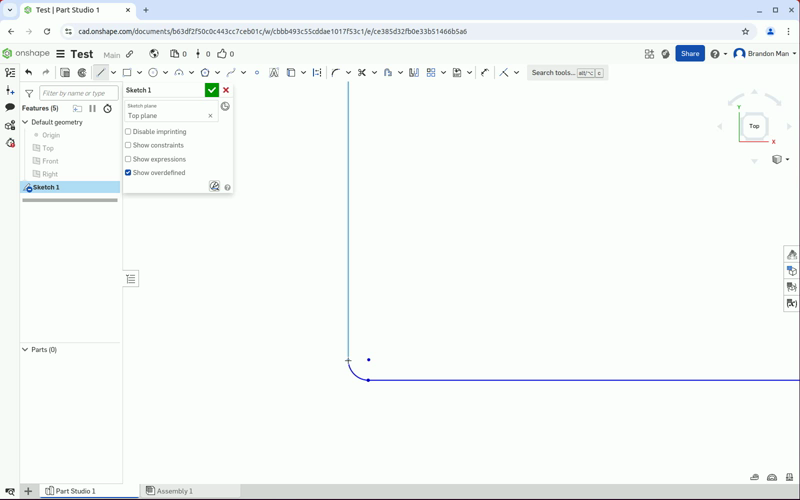
scroll(6)
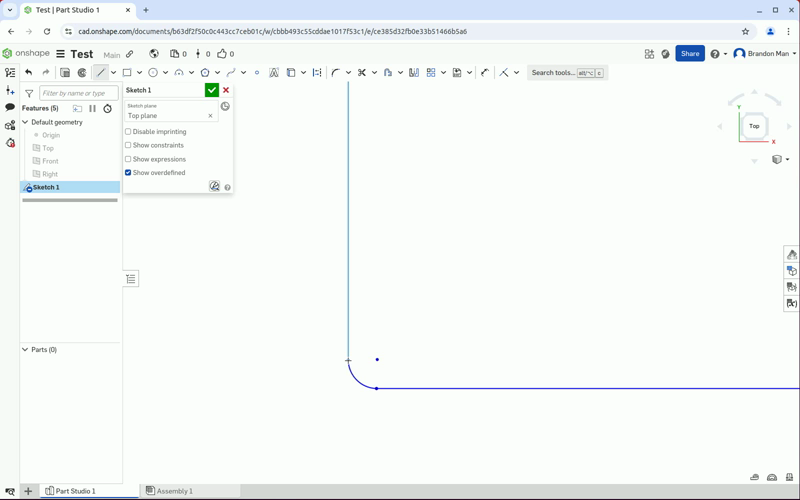
scroll(6)
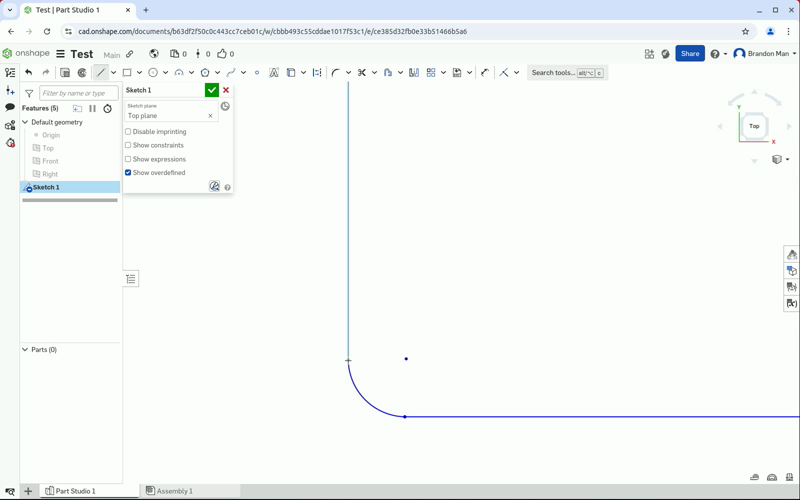
key_up(shift)
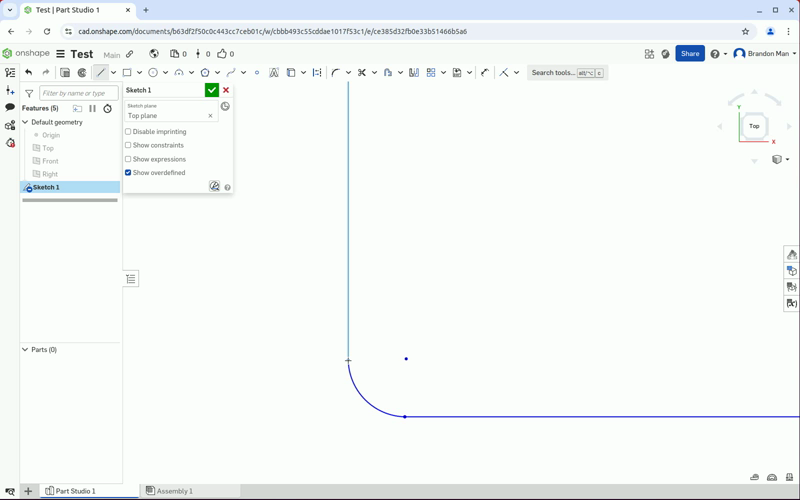
click(348, 360)
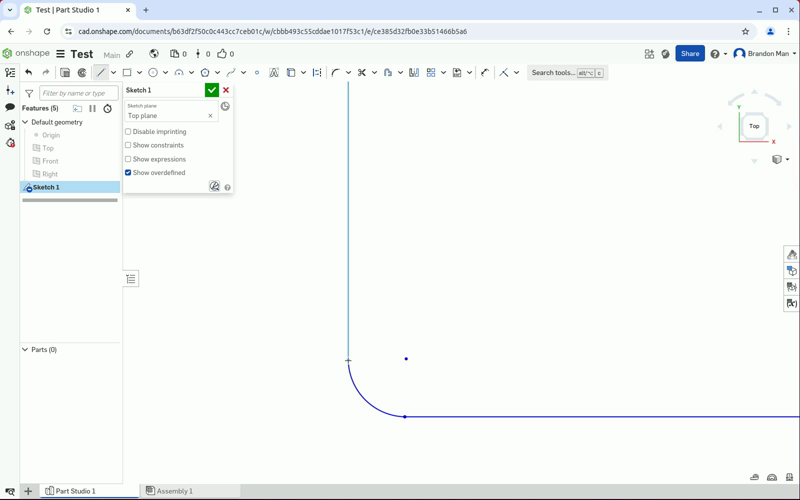
scroll(-6)
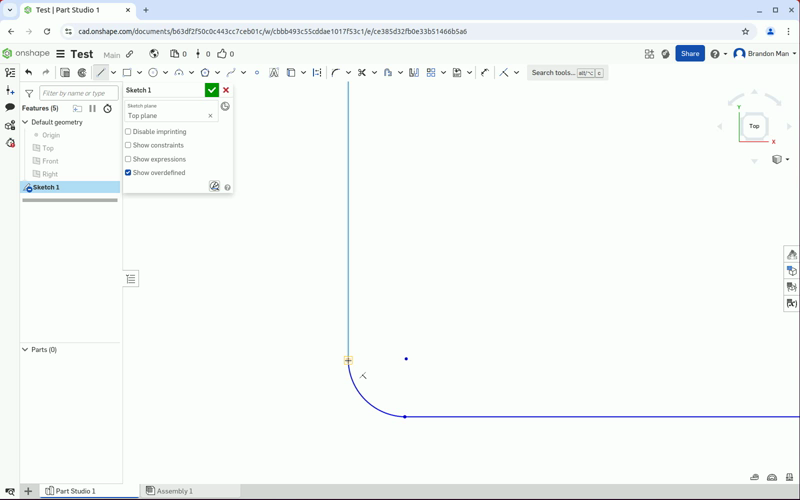
scroll(-6)
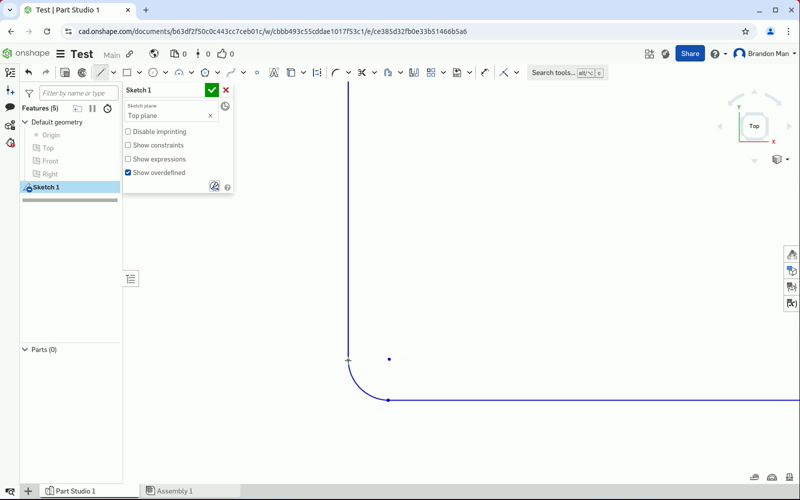
scroll(-6)
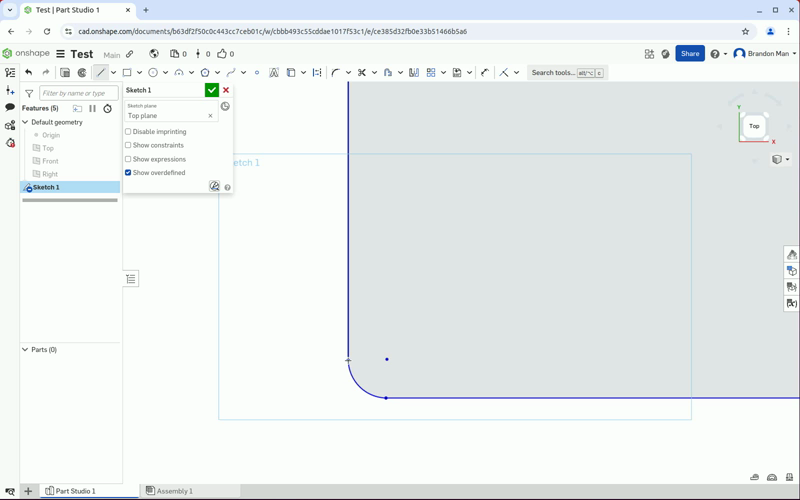
scroll(-6)
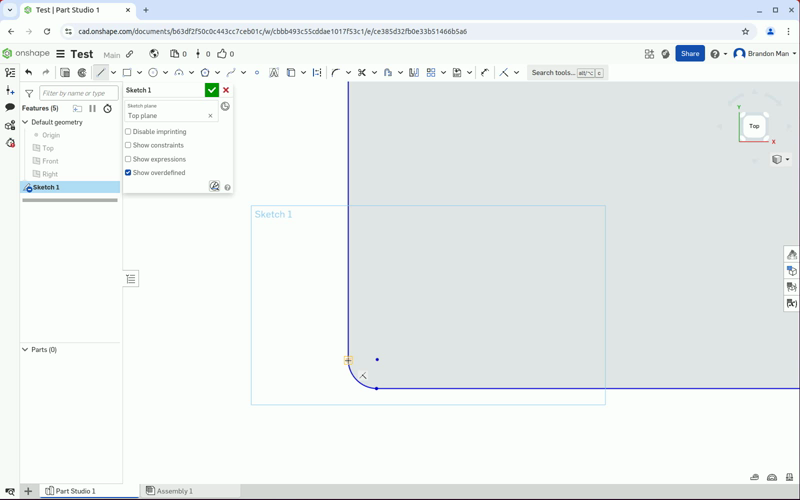
scroll(-6)
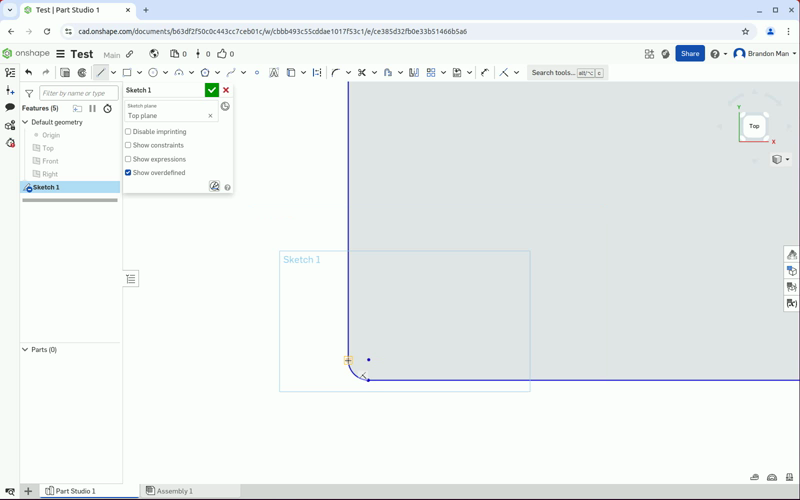
scroll(-6)
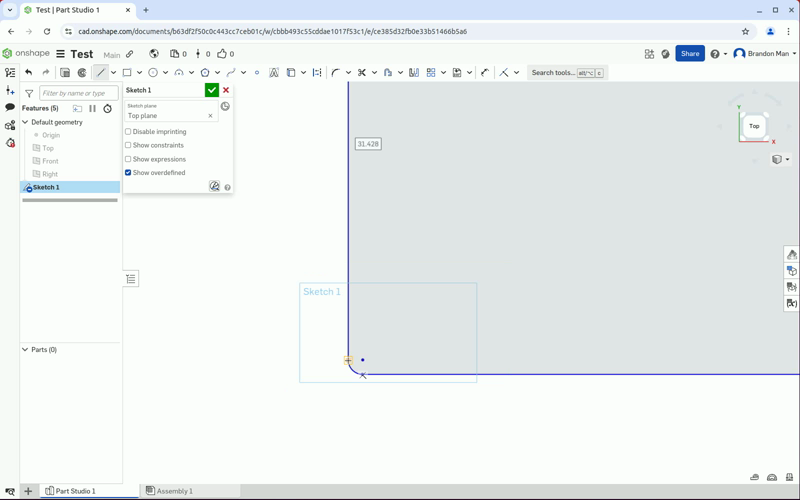
scroll(-6)
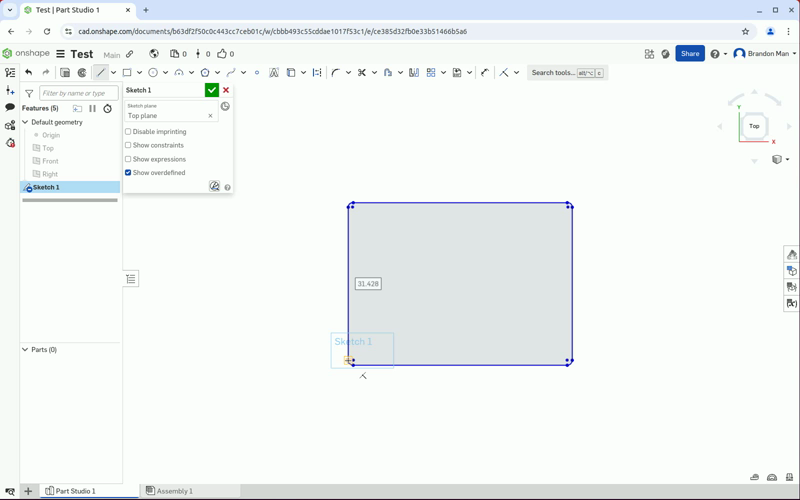
key(esc)
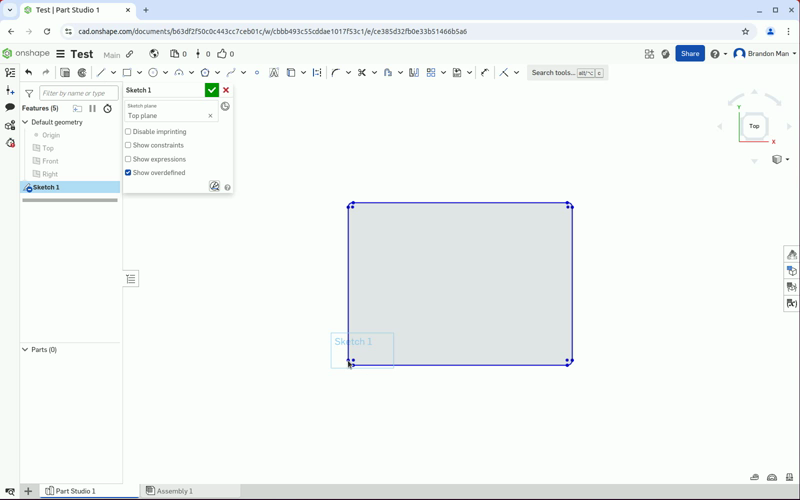
mouse_move(416, 292)
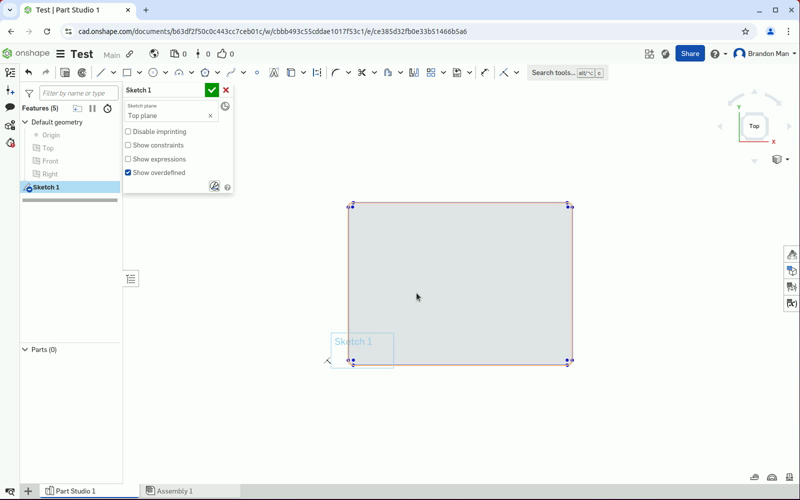
click(416, 292)
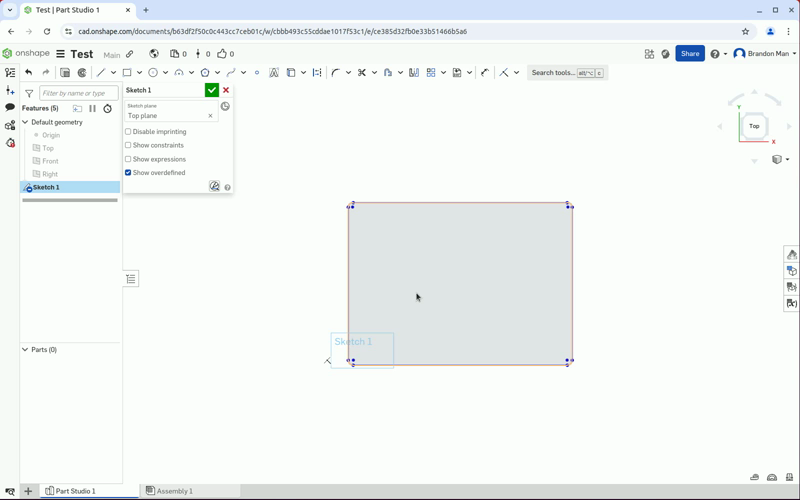
mouse_move(73, 352)
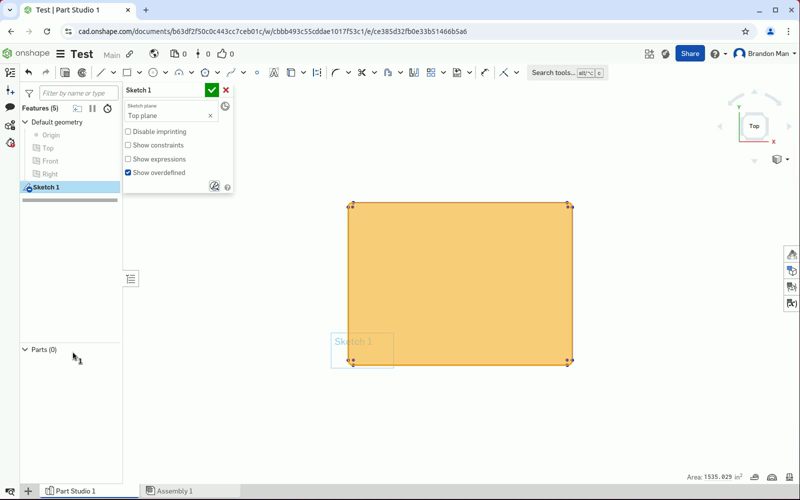
key(shift+y)
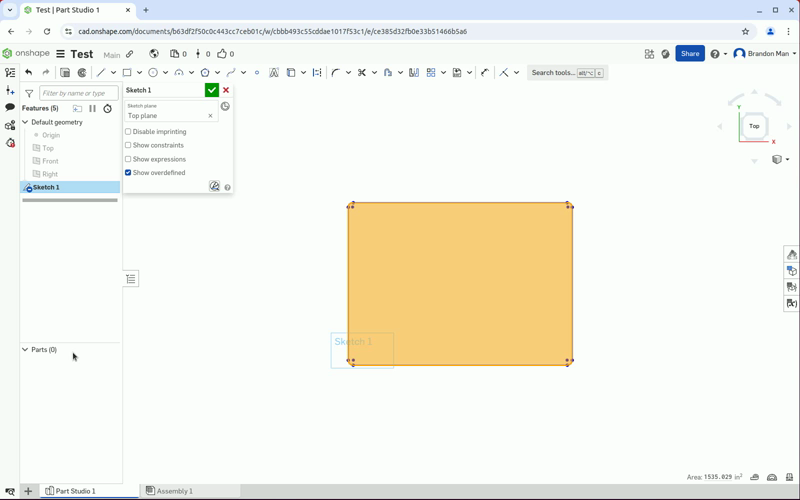
key(shift+e)
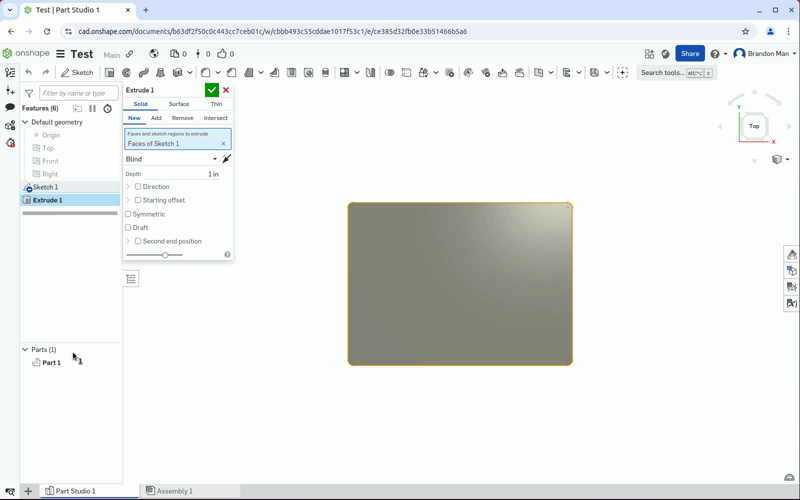
mouse_move(143, 106)
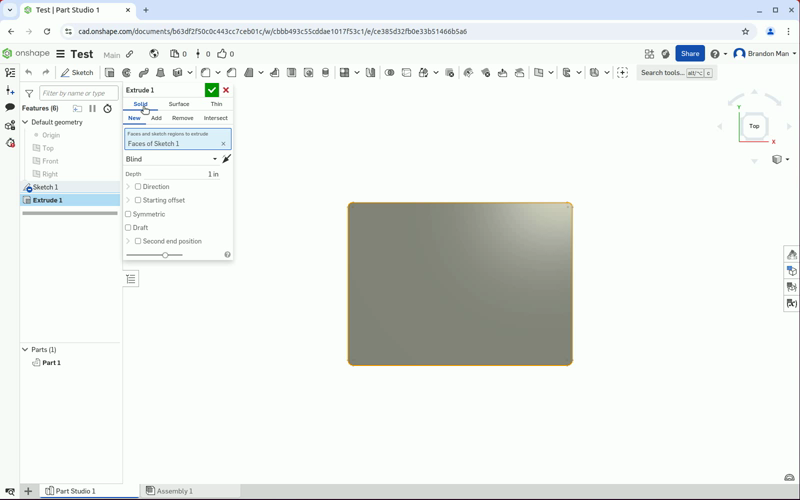
click(143, 106)
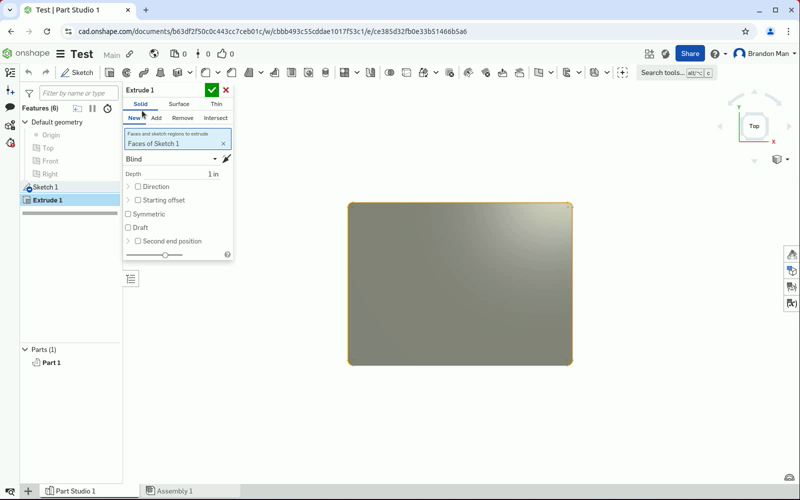
mouse_move(137, 120)
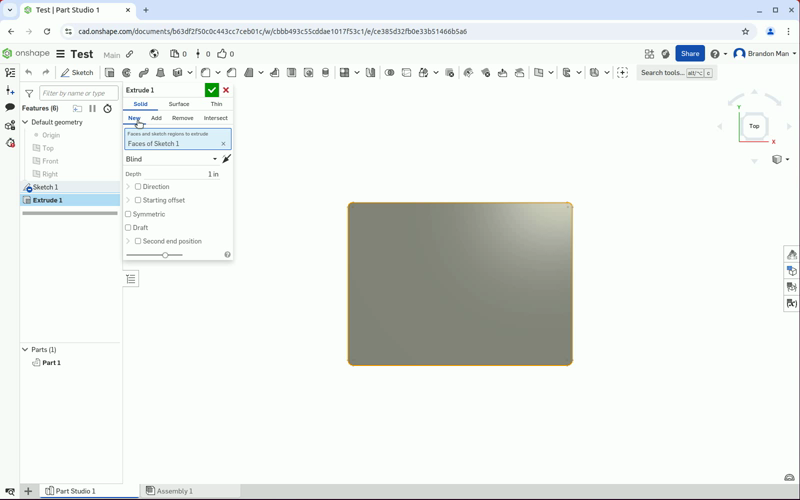
click(137, 120)
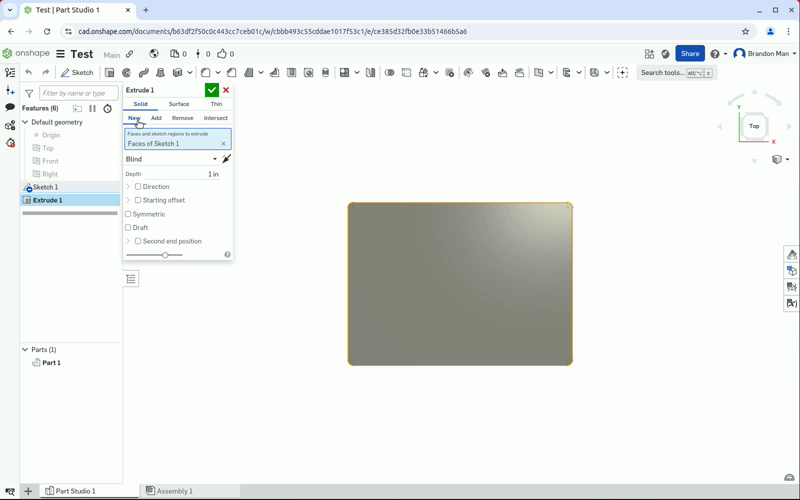
key(tab, 4)
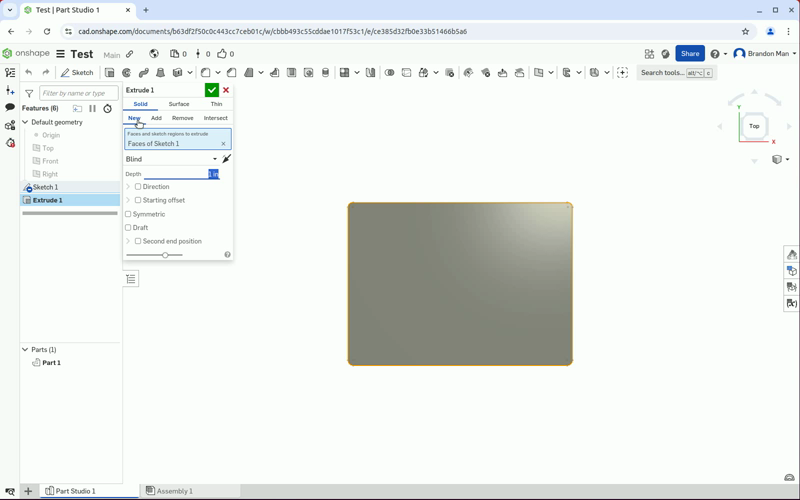
text(13.48)
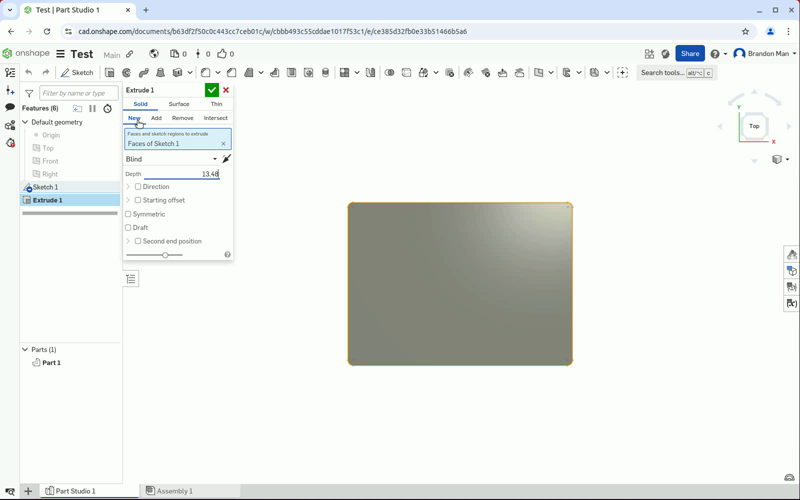
key(enter)
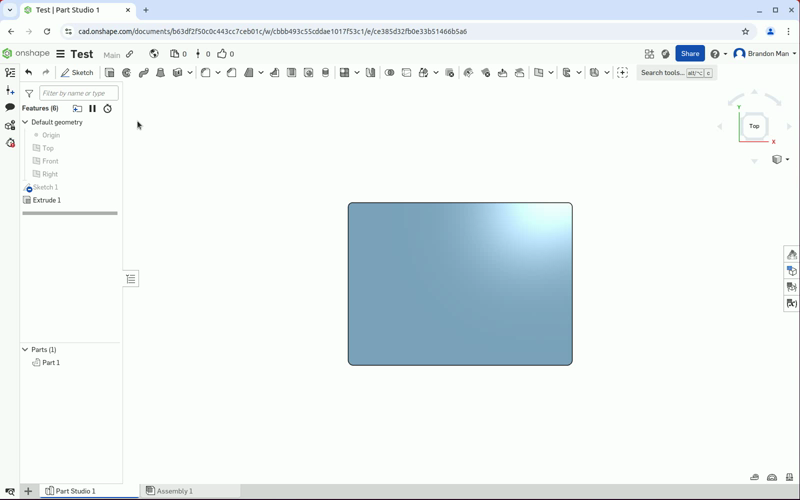
key(shift+h)
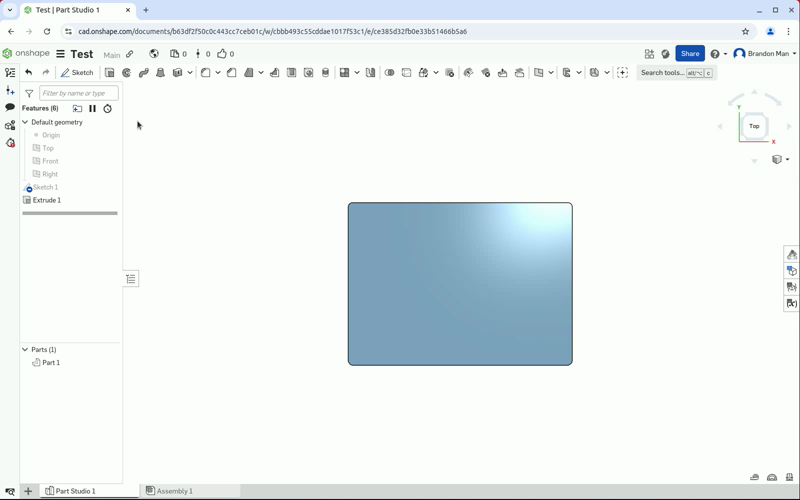
key(shift+h)
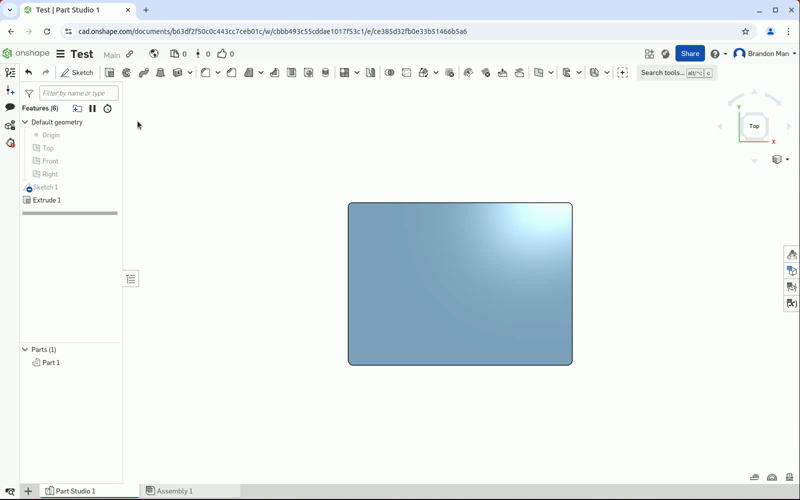
mouse_move(73, 189)
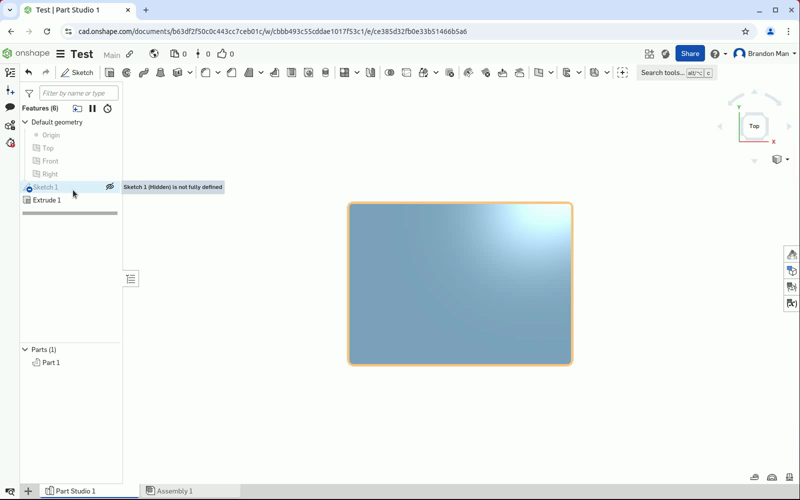
click(73, 189)
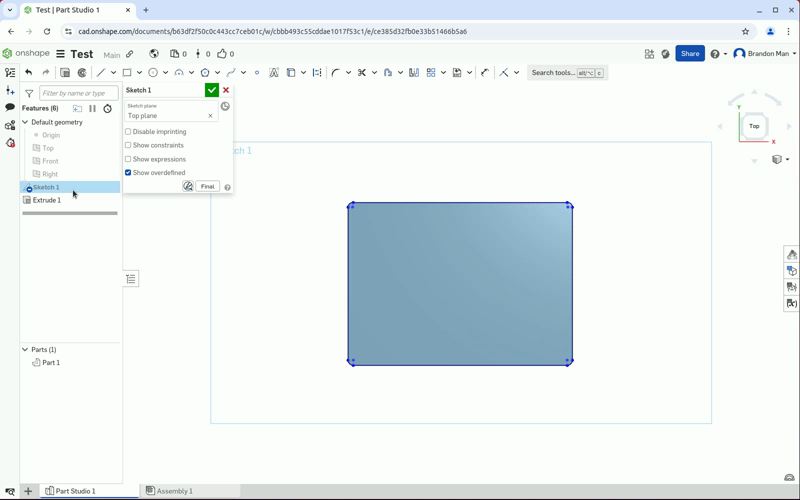
mouse_move(229, 92)
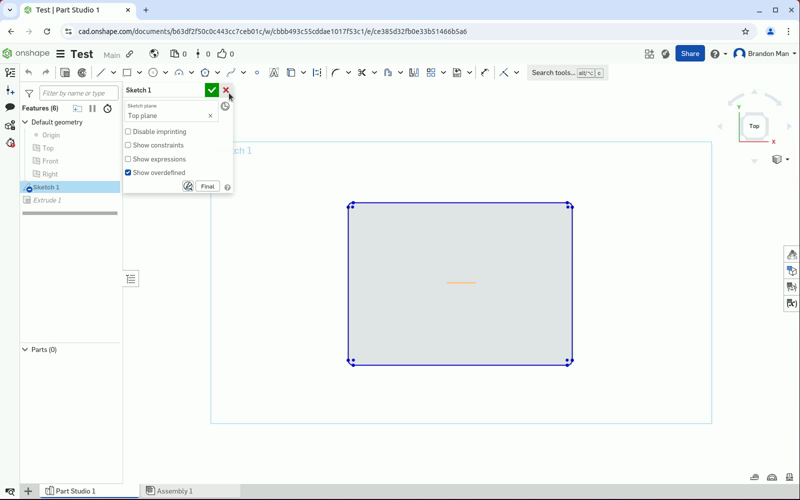
click(229, 92)
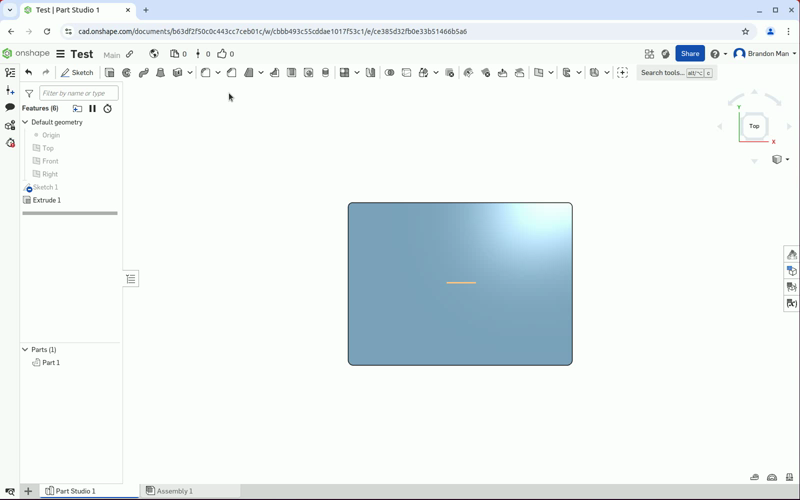
mouse_move(541, 75)
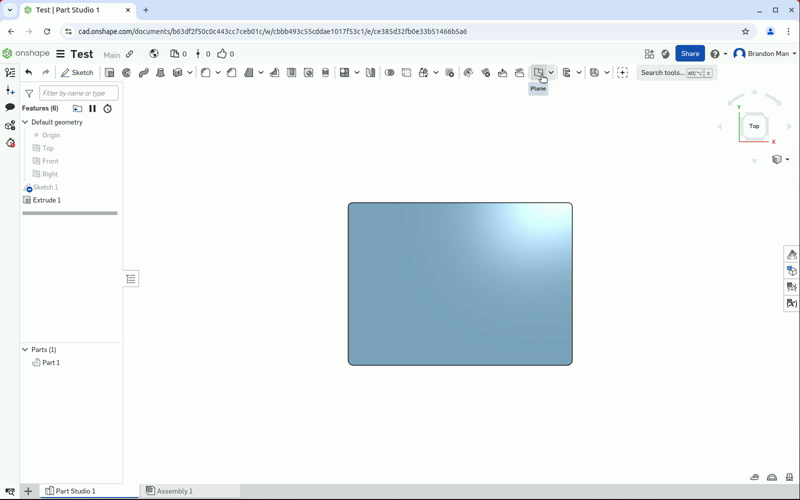
click(541, 75)
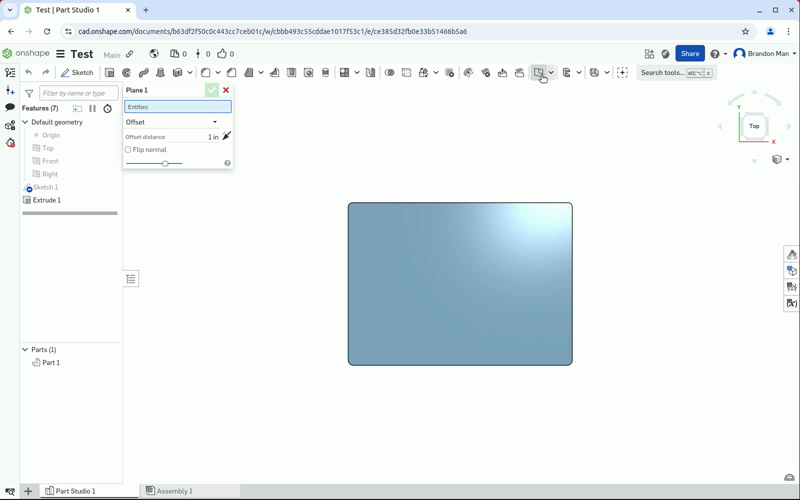
mouse_move(73, 150)
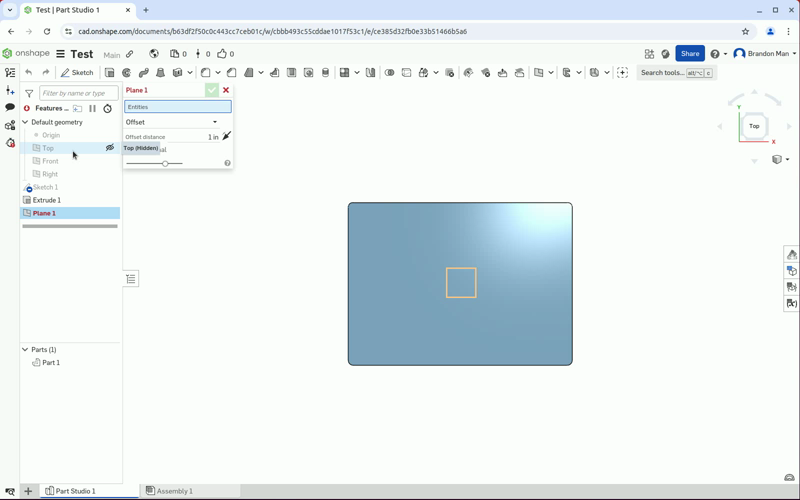
click(73, 150)
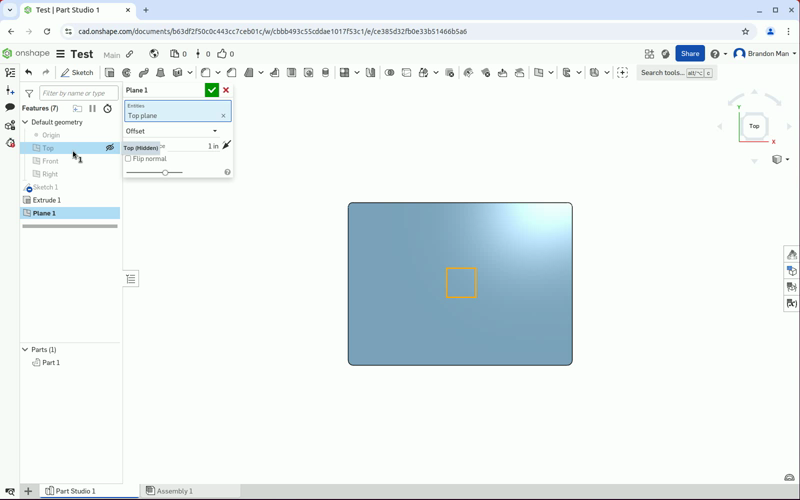
key(tab, 2)
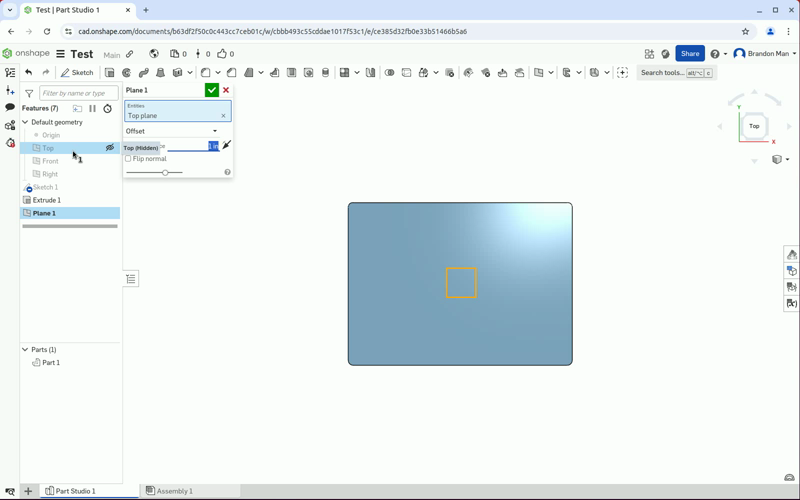
text(13.495)
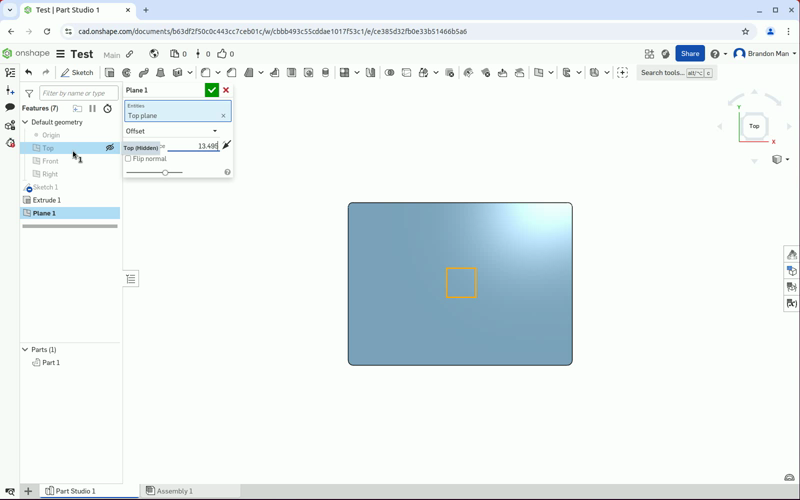
key(enter, 2)
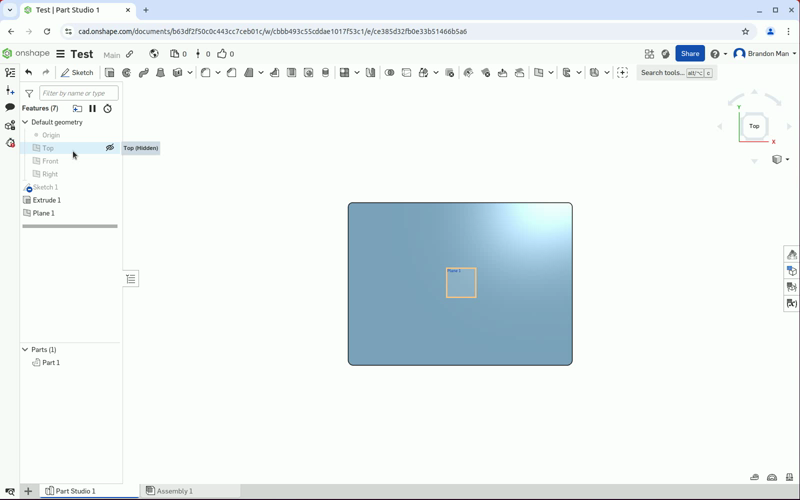
key(shift+s)
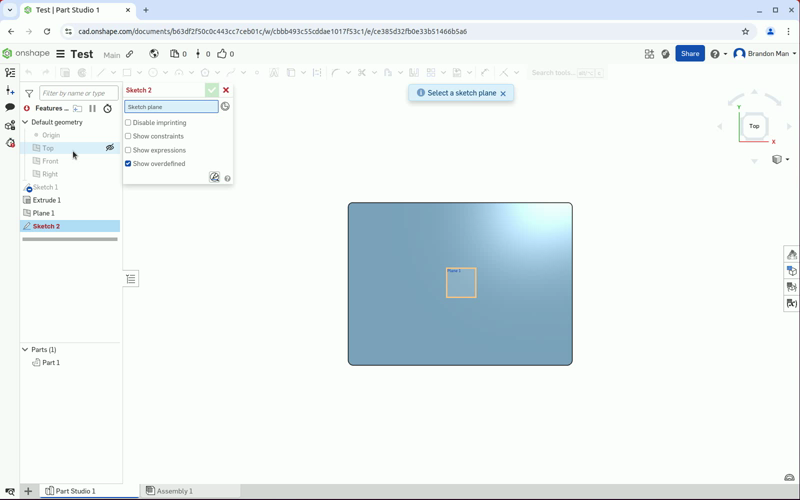
mouse_move(73, 215)
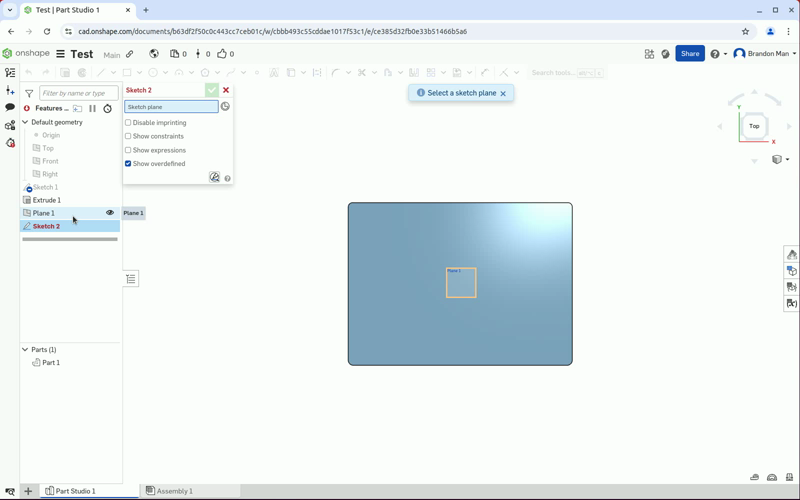
click(73, 215)
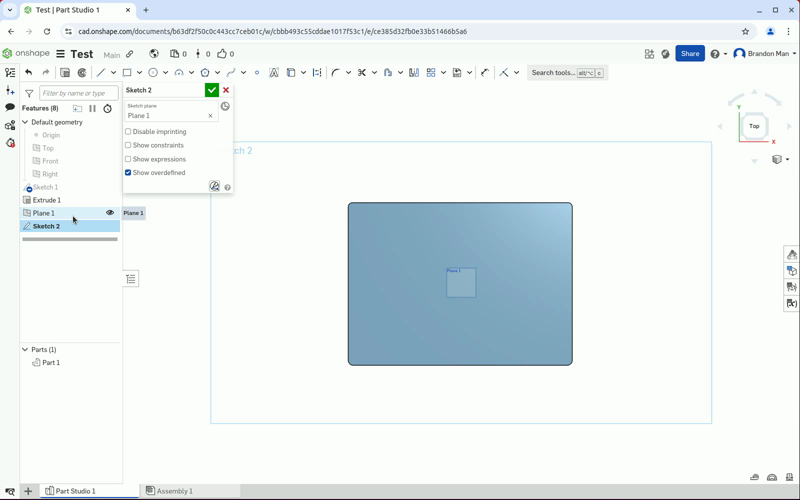
mouse_move(73, 352)
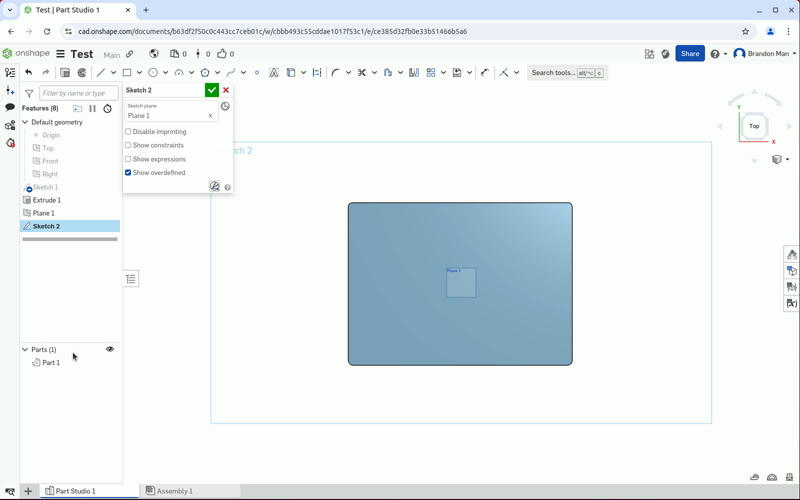
key(y)
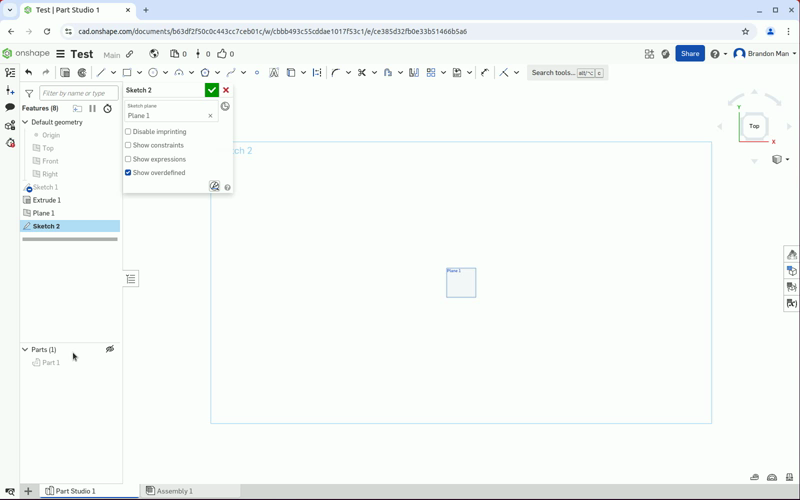
key(c)
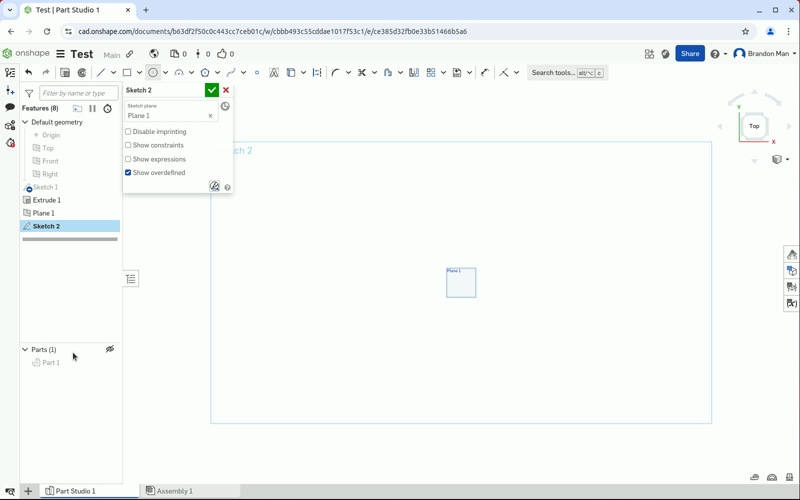
key_down(shift)
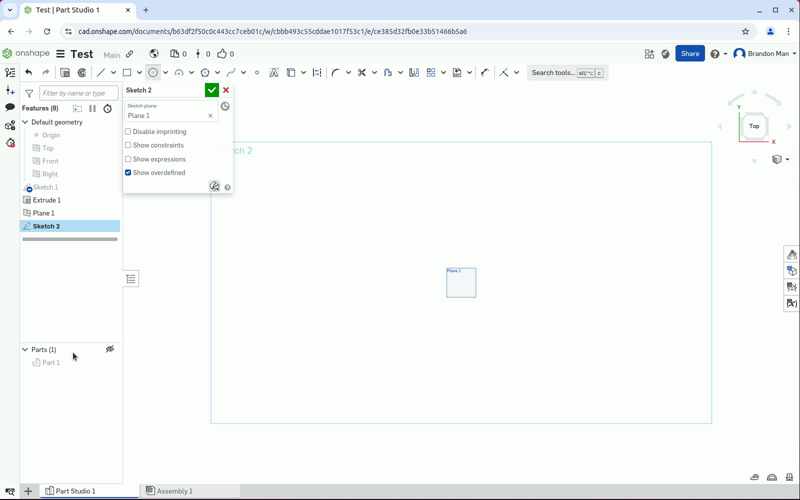
mouse_move(363, 349)
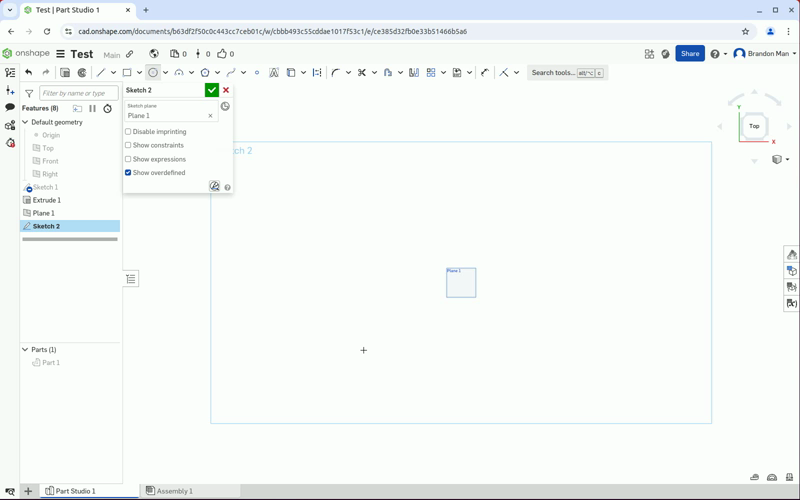
click(363, 349)
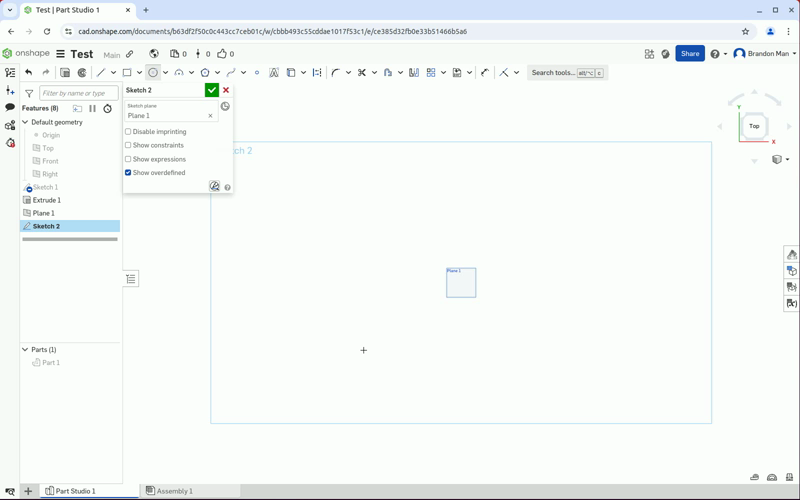
key_up(shift)
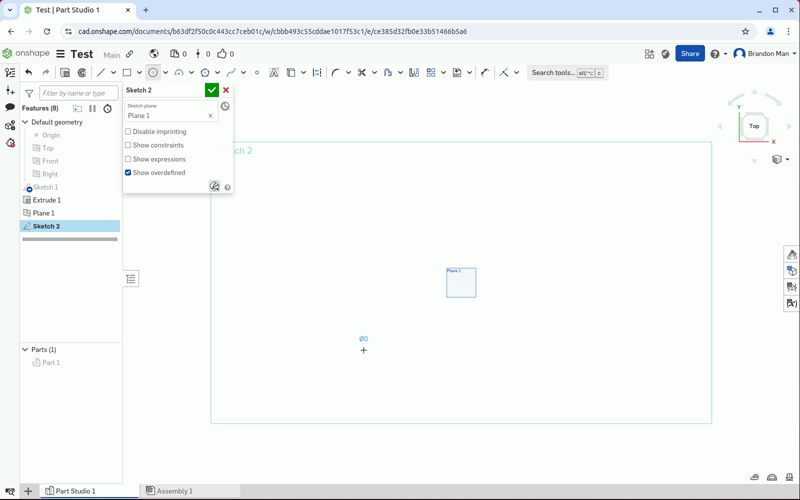
mouse_move(370, 349)
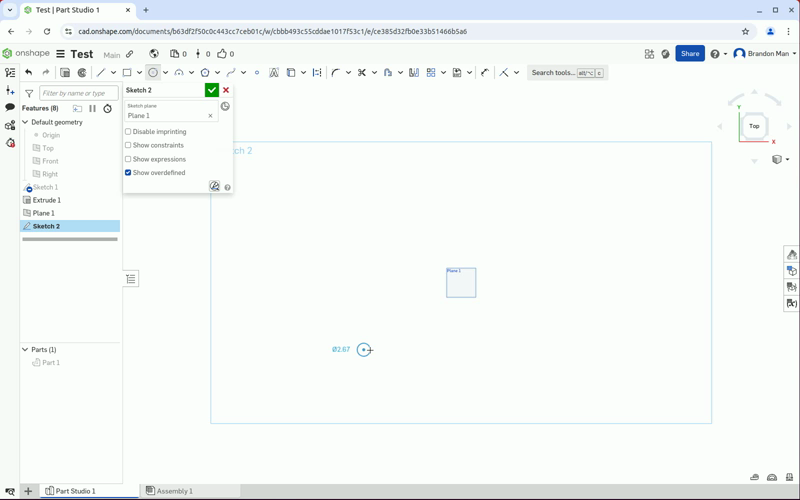
click(370, 349)
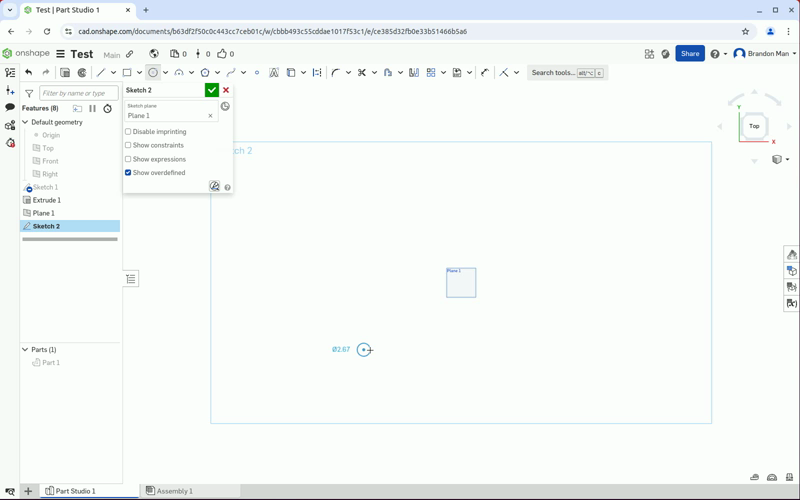
key(esc)
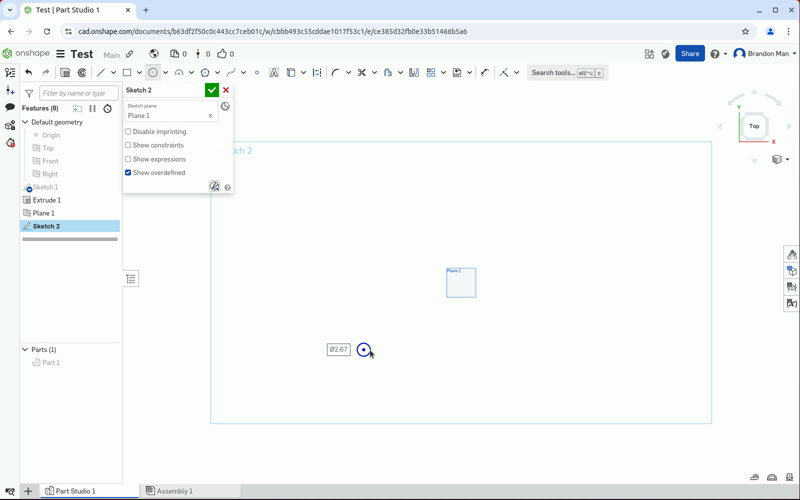
mouse_move(365, 350)
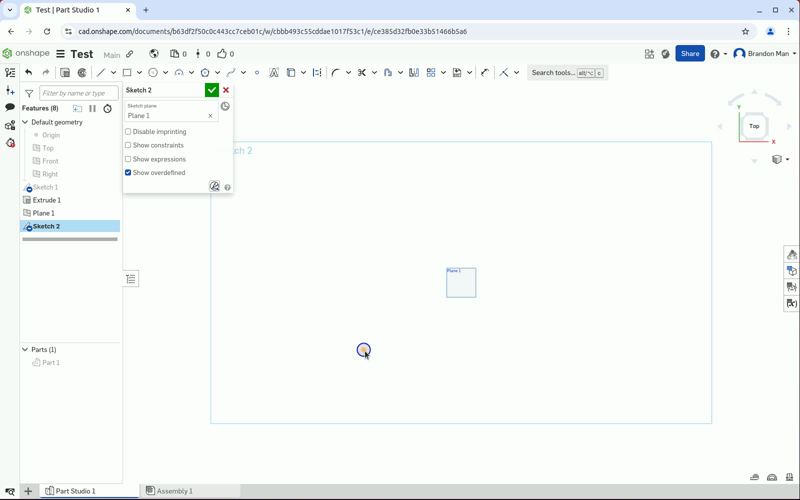
scroll(6)
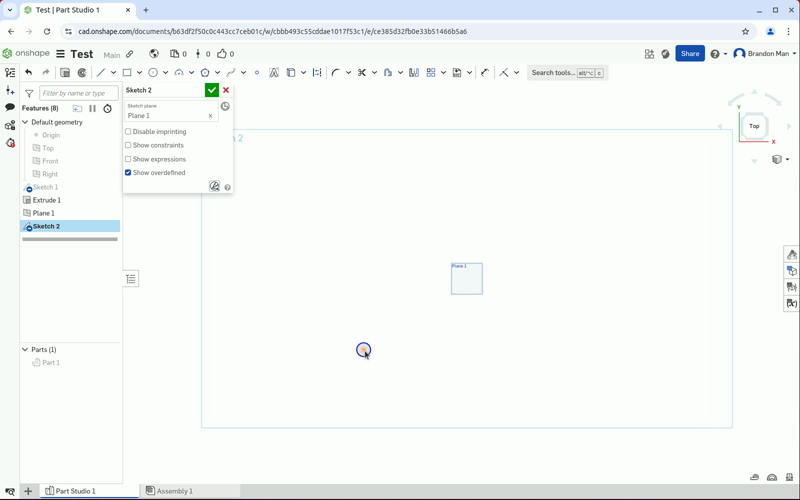
scroll(6)
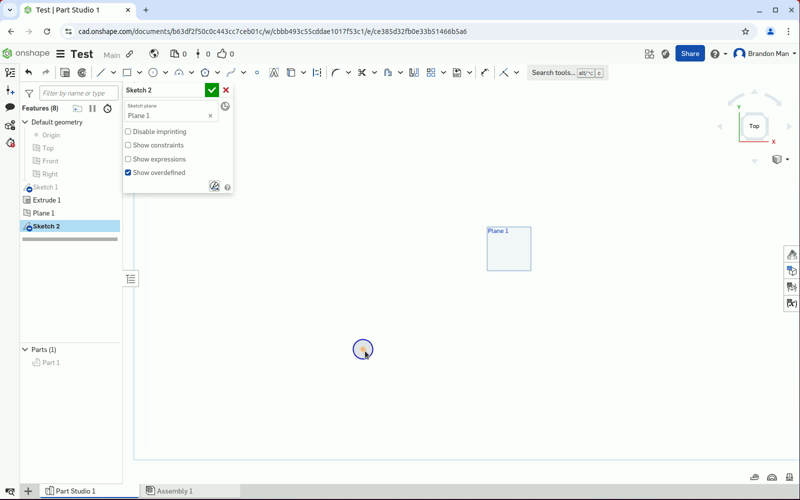
scroll(6)
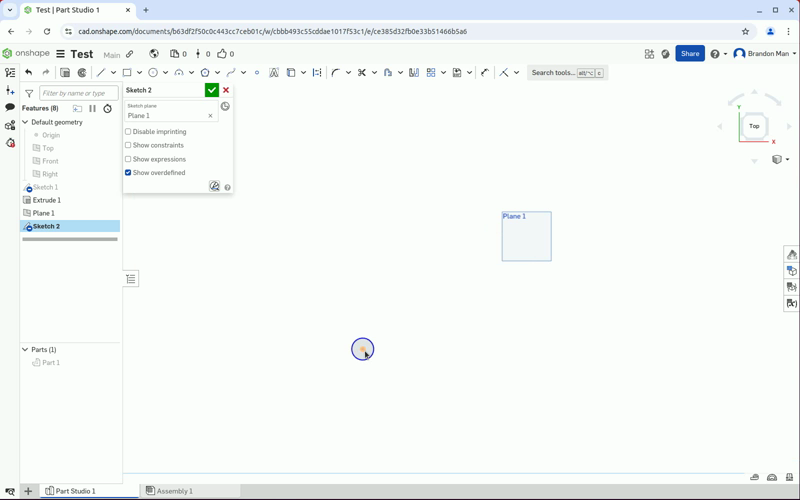
scroll(6)
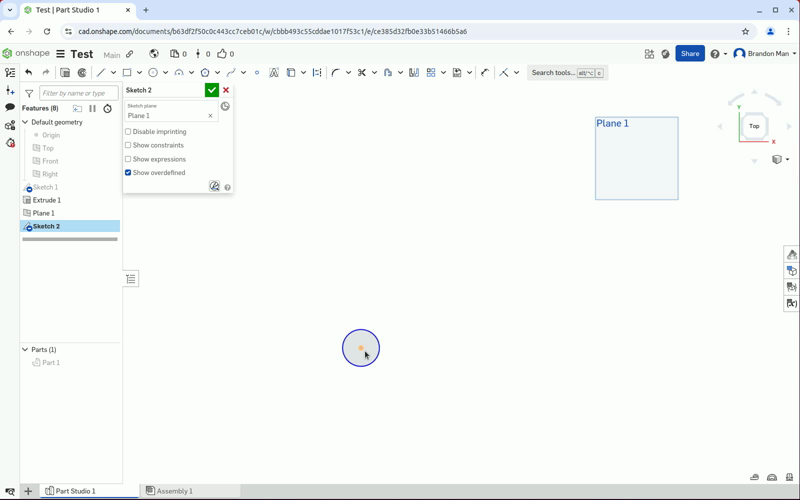
scroll(6)
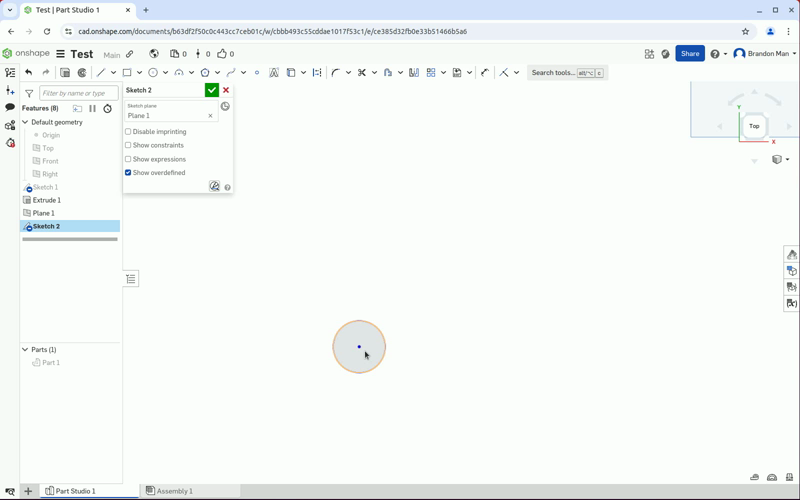
scroll(6)
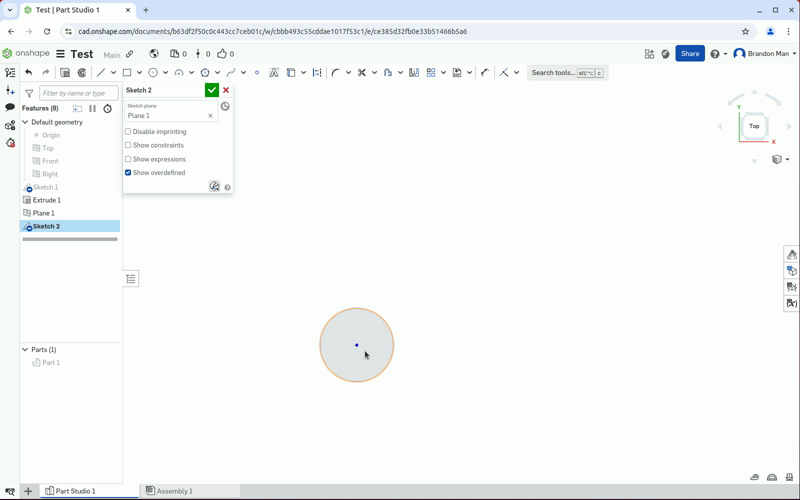
scroll(6)
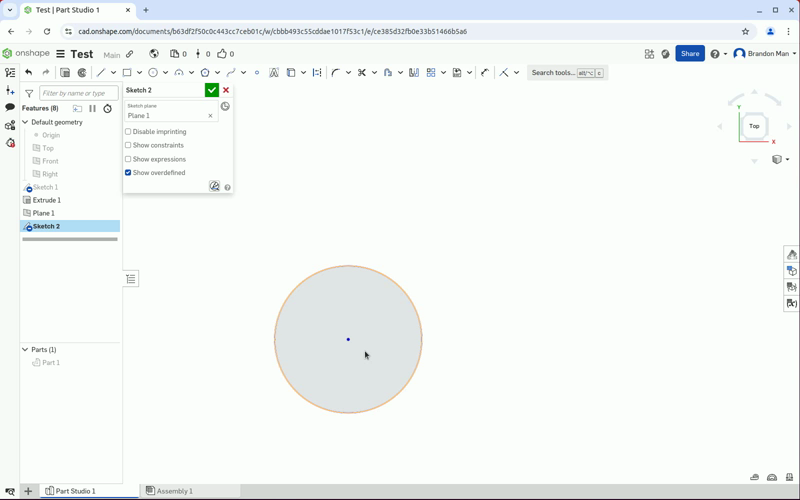
click(365, 350)
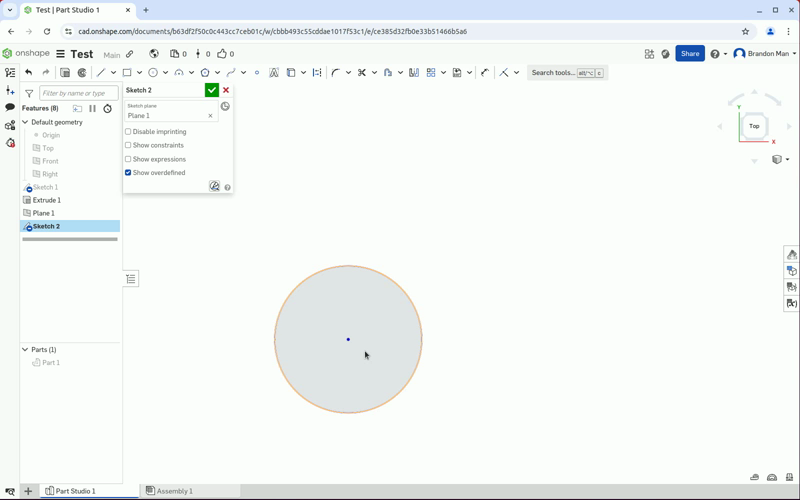
scroll(-6)
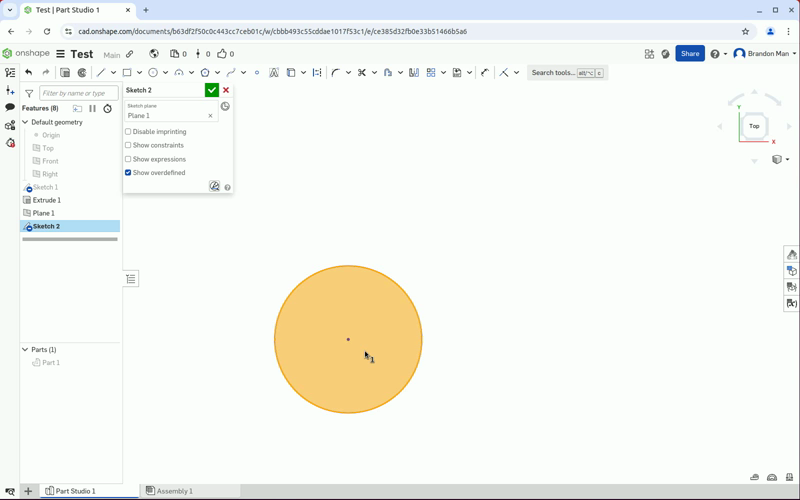
scroll(-6)
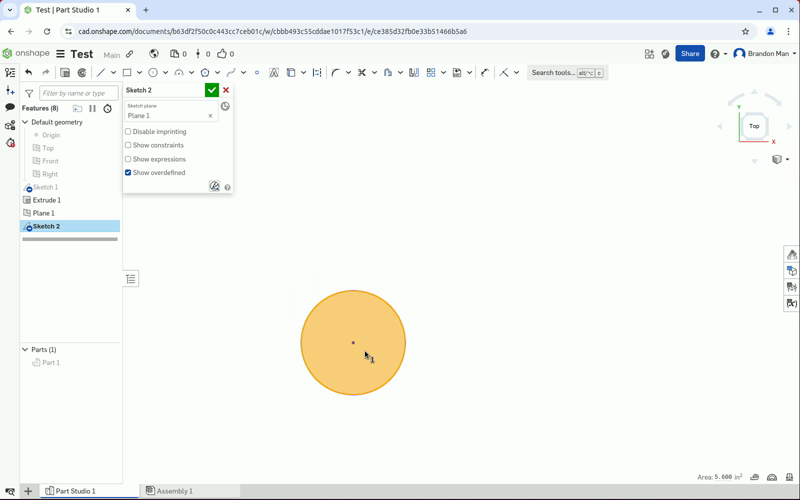
scroll(-6)
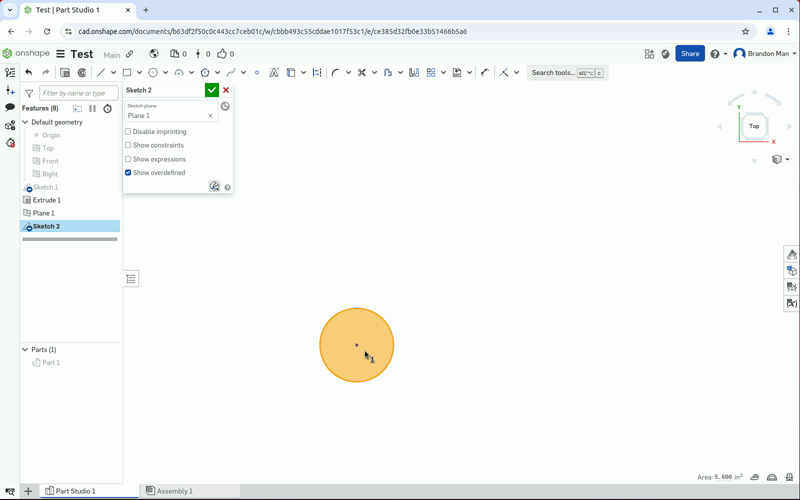
scroll(-6)
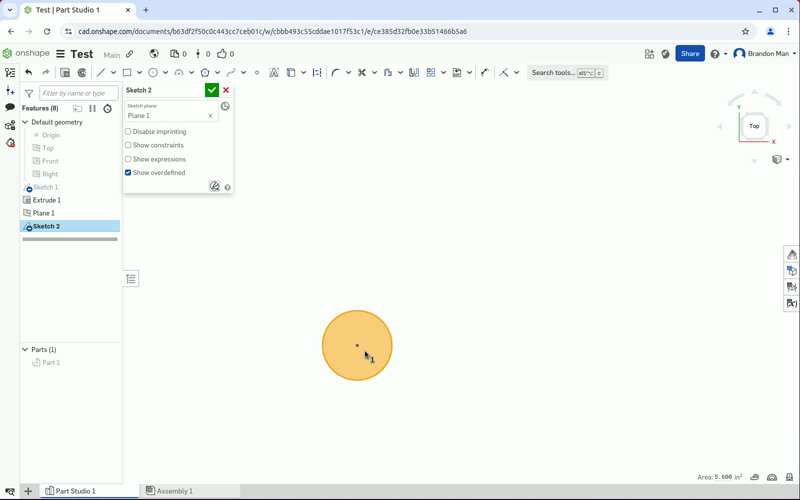
scroll(-6)
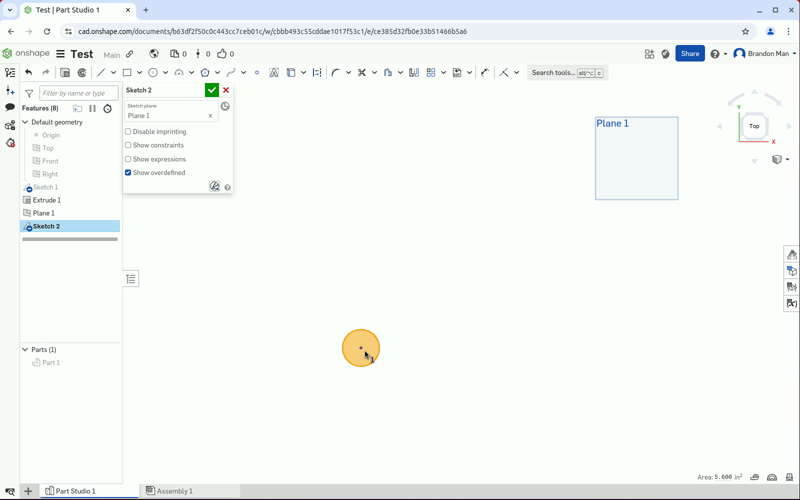
scroll(-6)
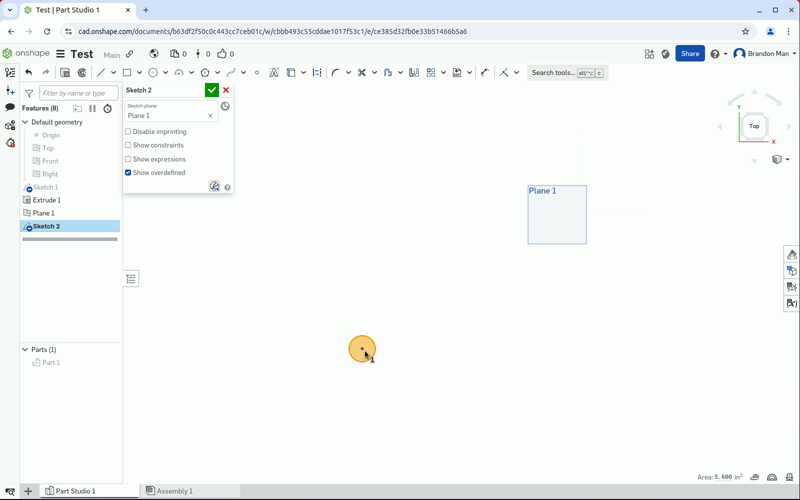
scroll(-6)
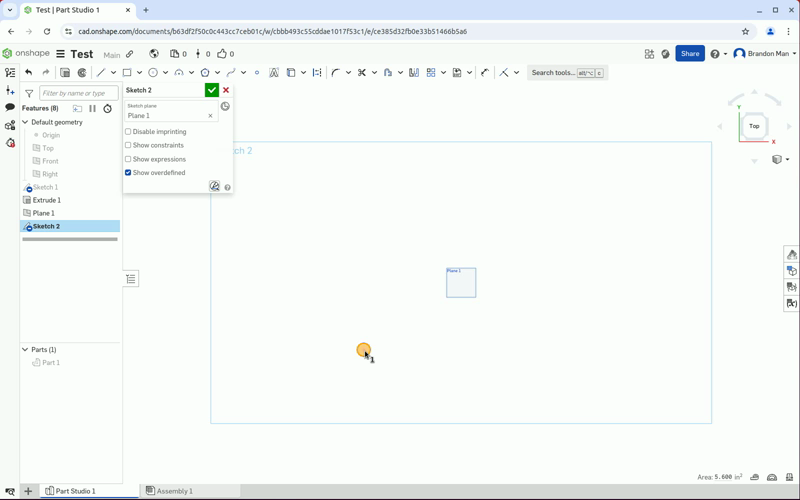
mouse_move(73, 352)
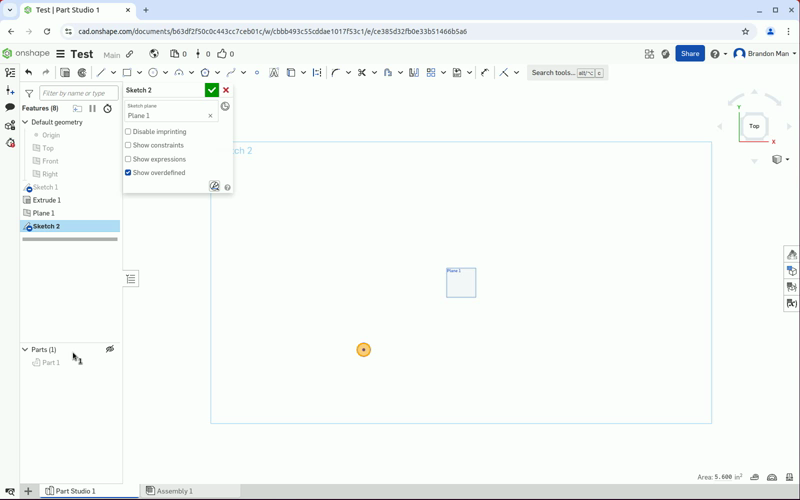
key(shift+y)
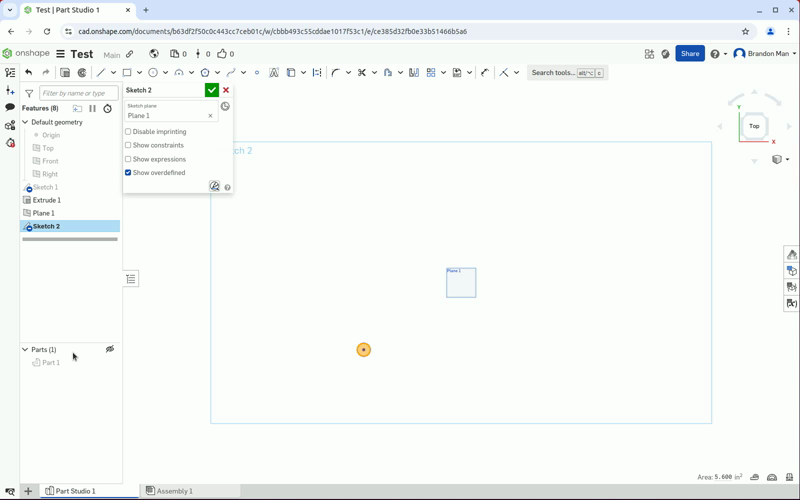
key(shift+e)
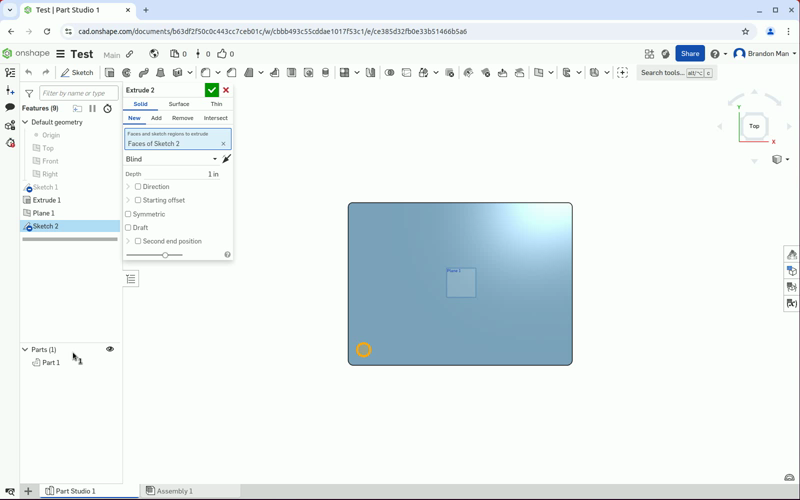
mouse_move(143, 106)
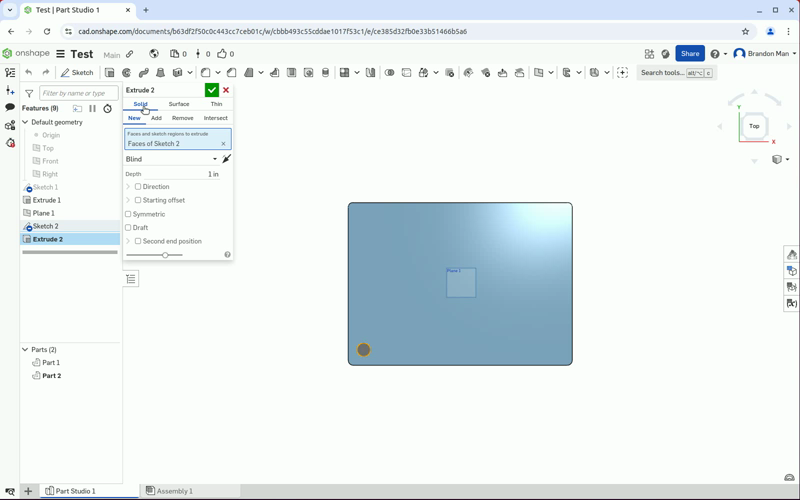
click(143, 106)
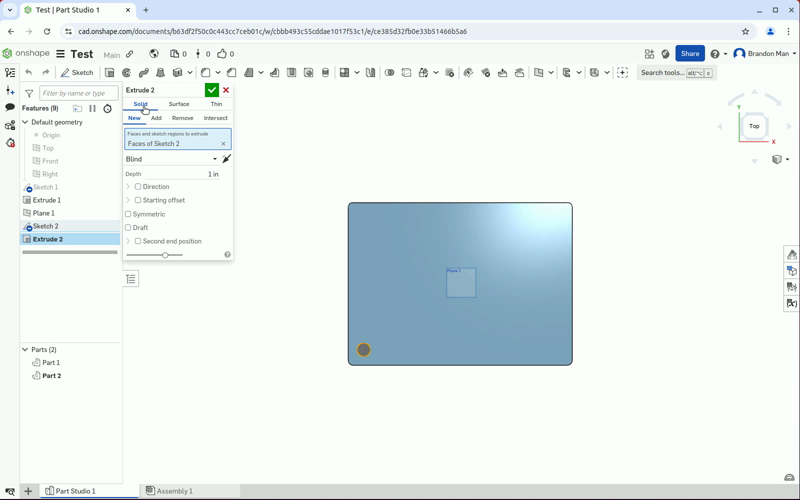
mouse_move(186, 120)
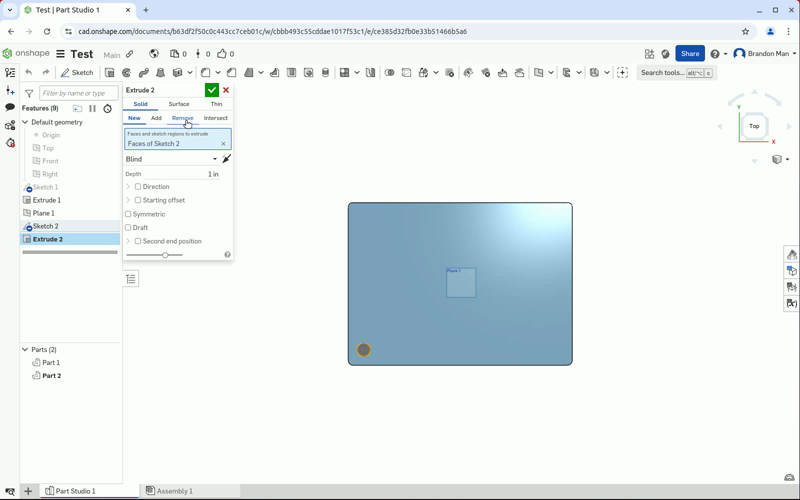
click(186, 120)
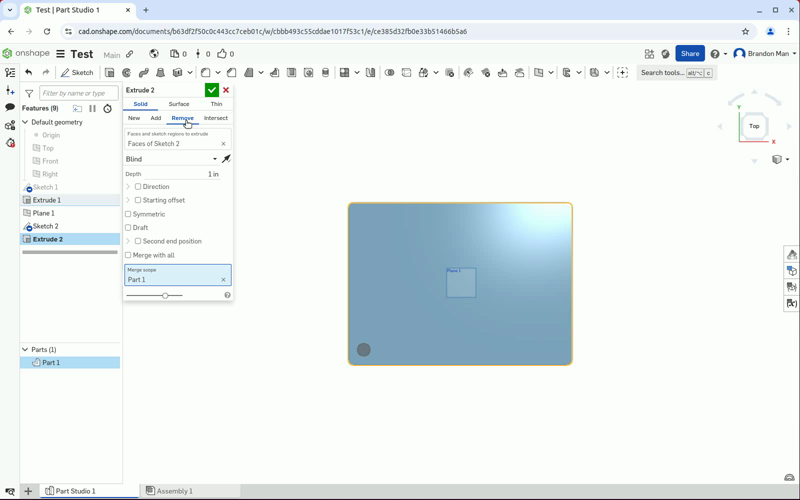
key(tab, 4)
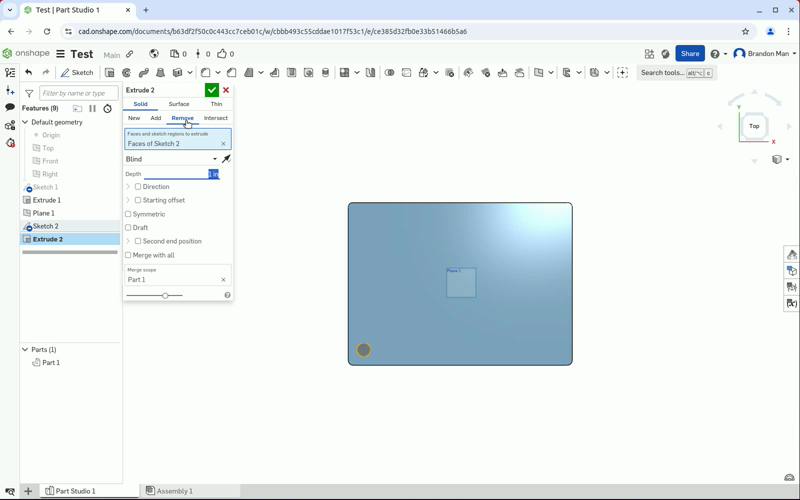
text(0.963)
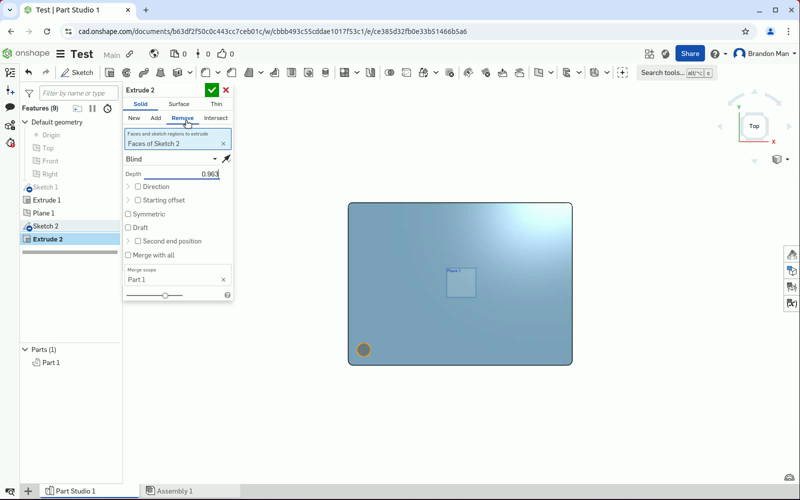
key(tab, 6)
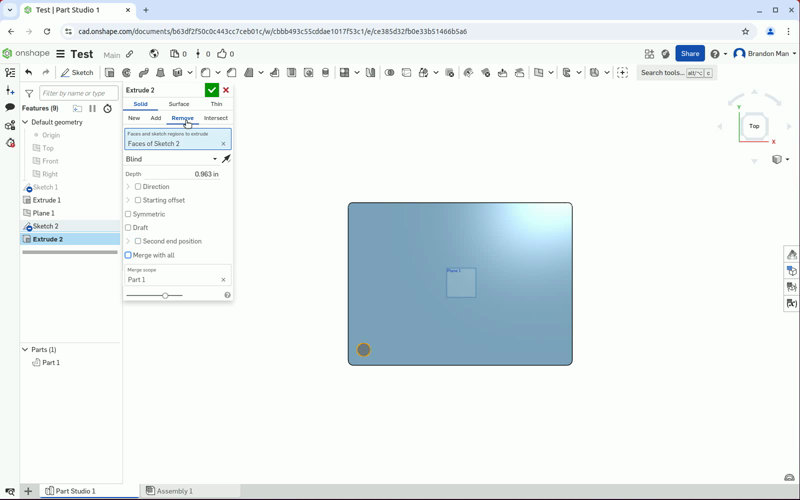
key(space)
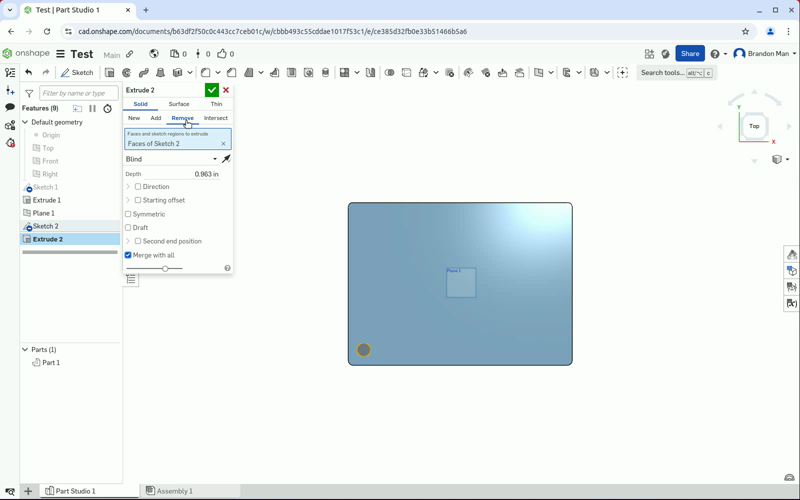
key(enter)
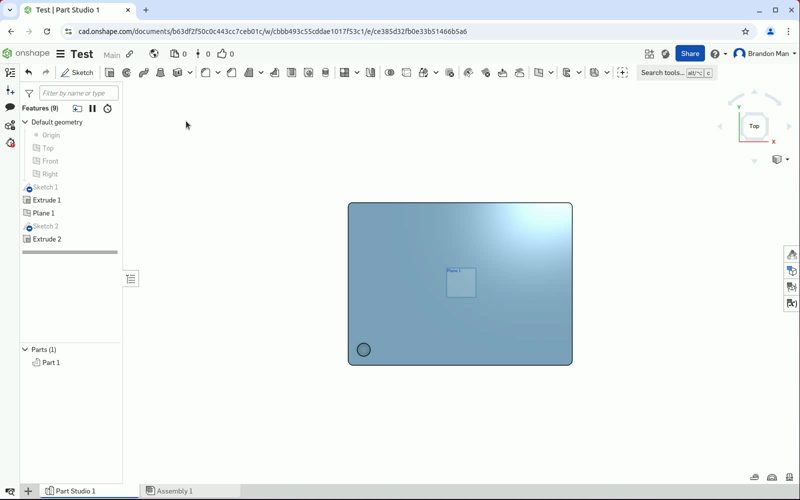
key(shift+h)
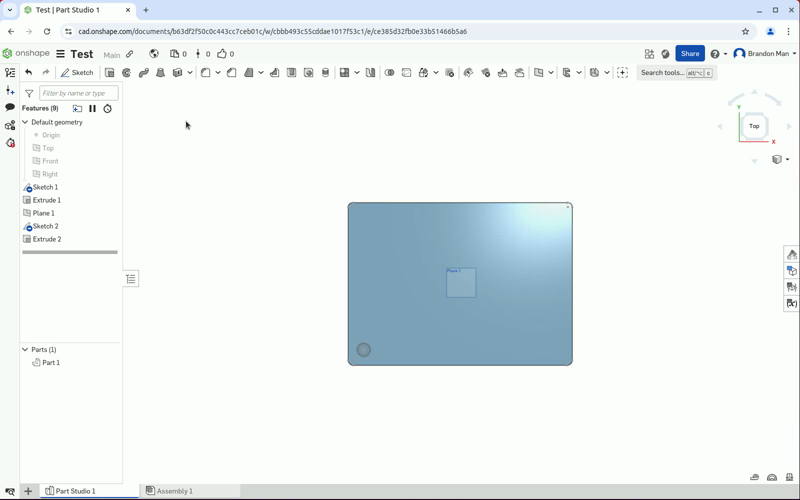
key(shift+h)
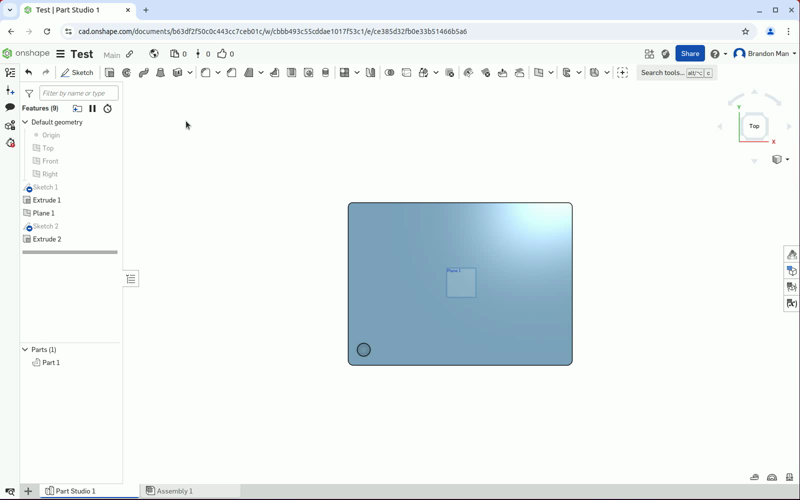
mouse_move(73, 189)
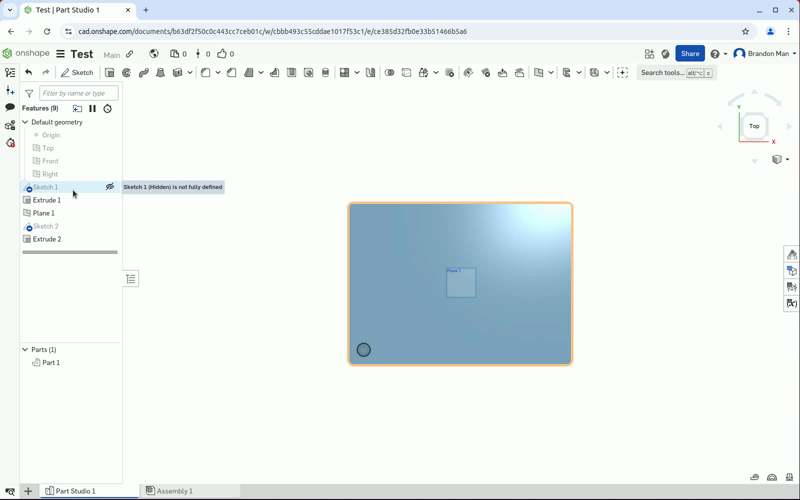
click(73, 189)
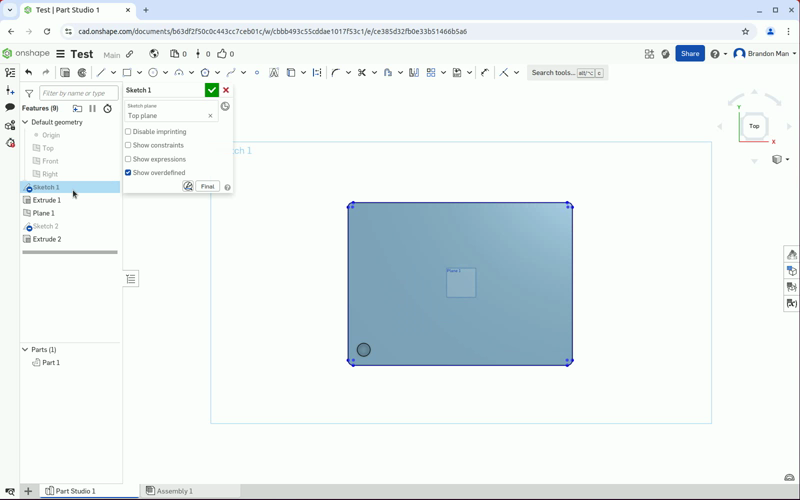
mouse_move(229, 92)
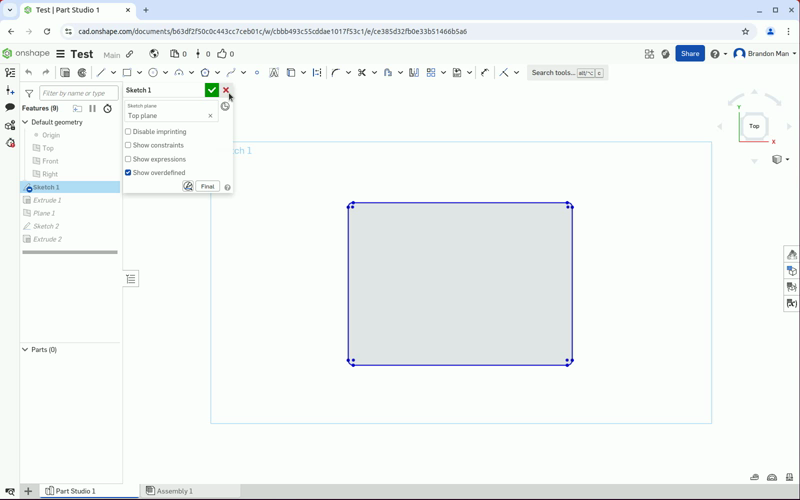
click(229, 92)
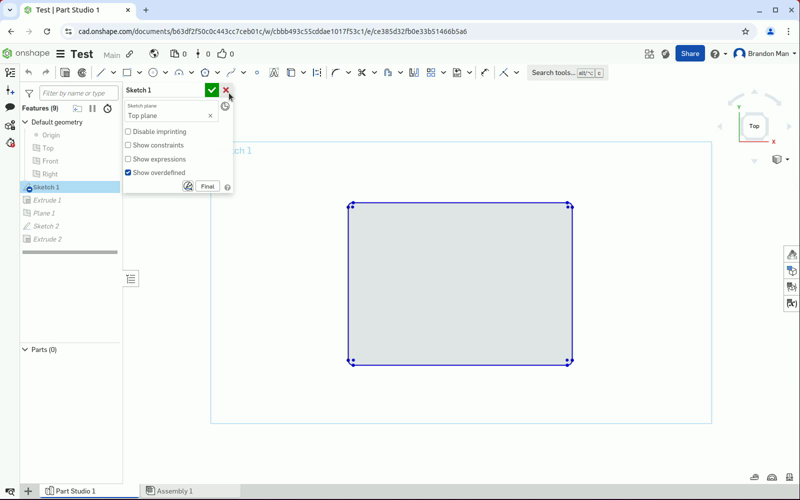
key(shift+s)
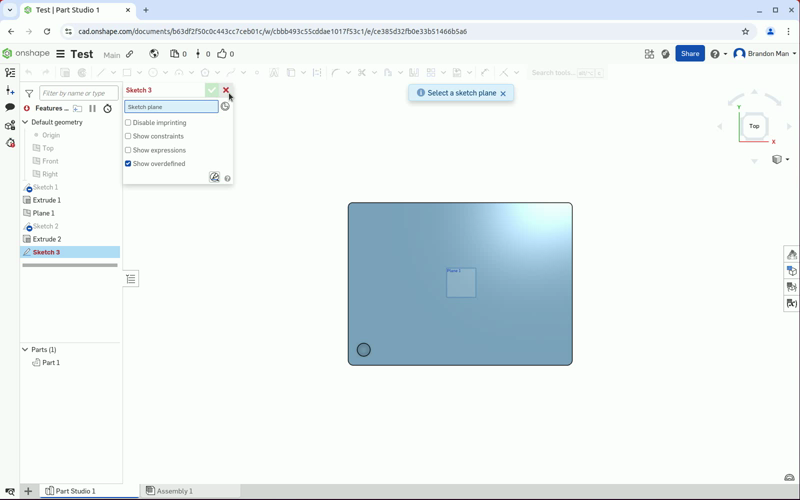
mouse_move(73, 215)
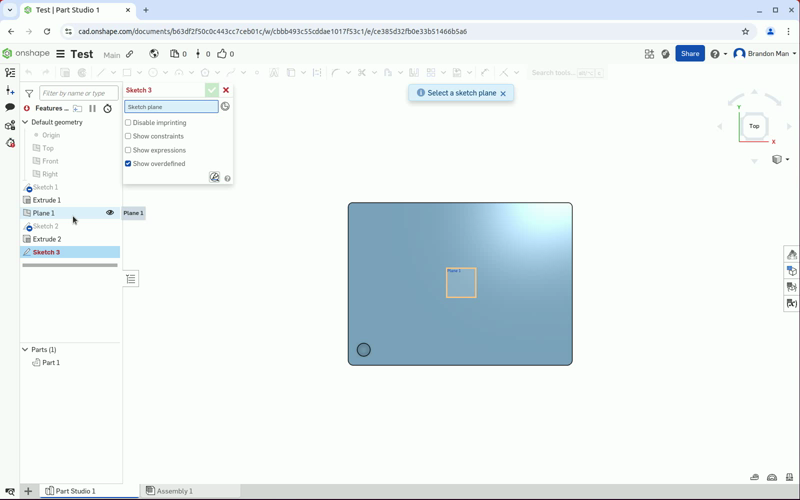
click(73, 215)
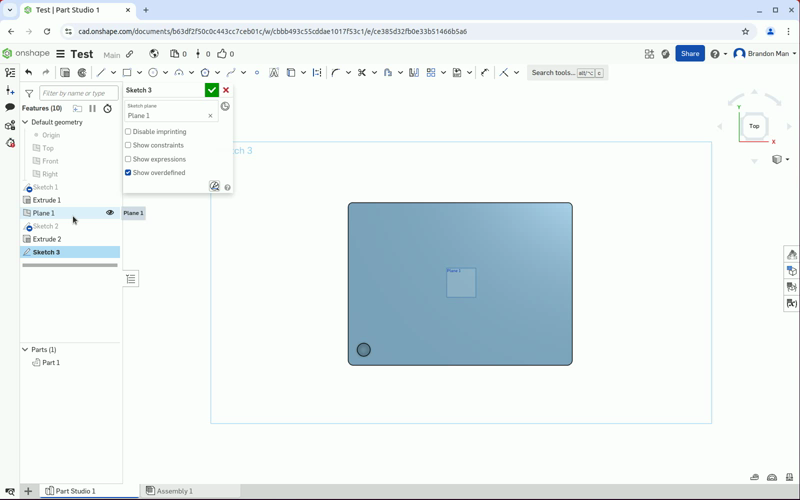
mouse_move(73, 352)
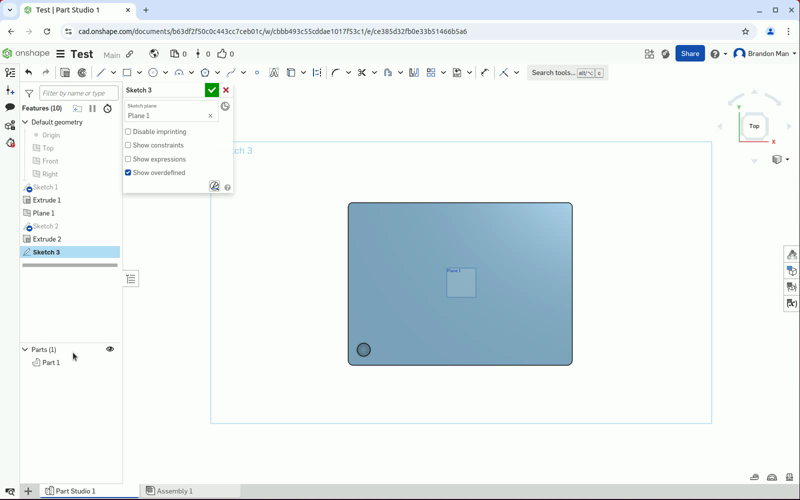
key(y)
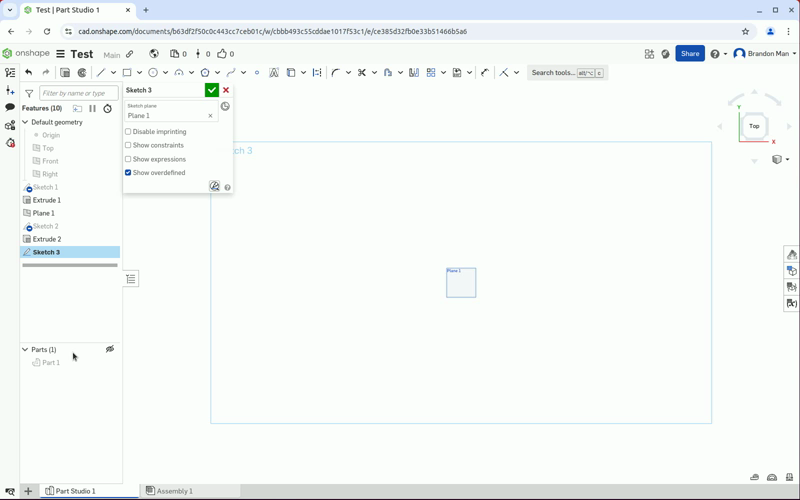
key(c)
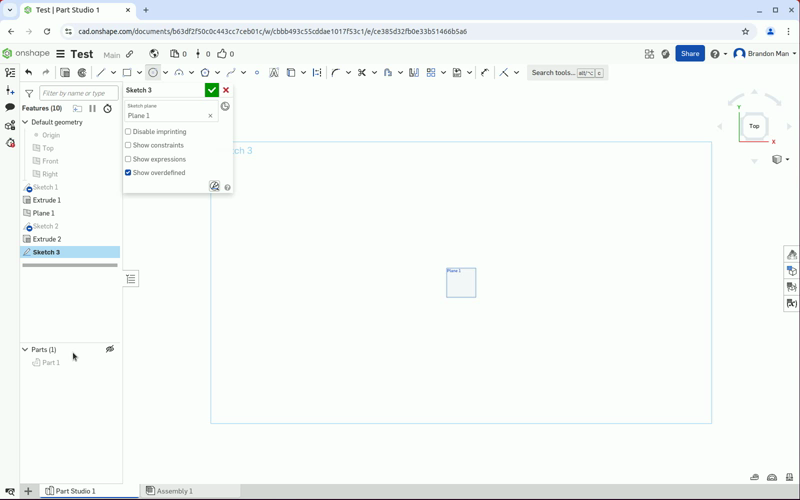
key_down(shift)
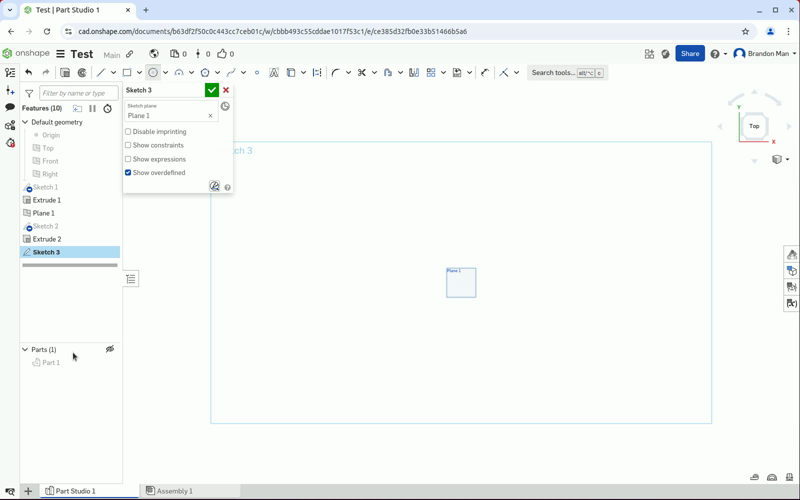
mouse_move(363, 216)
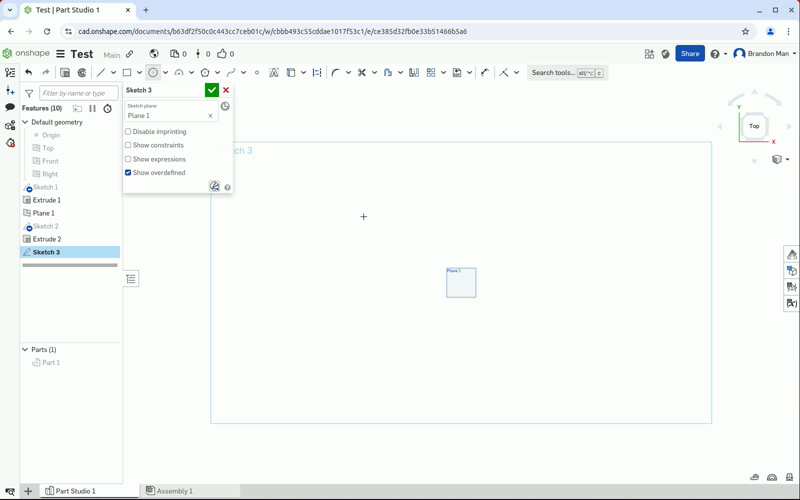
click(363, 216)
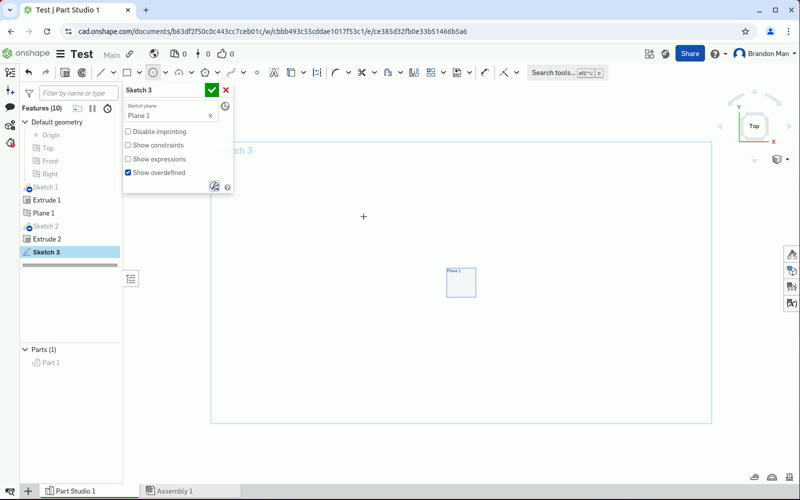
key_up(shift)
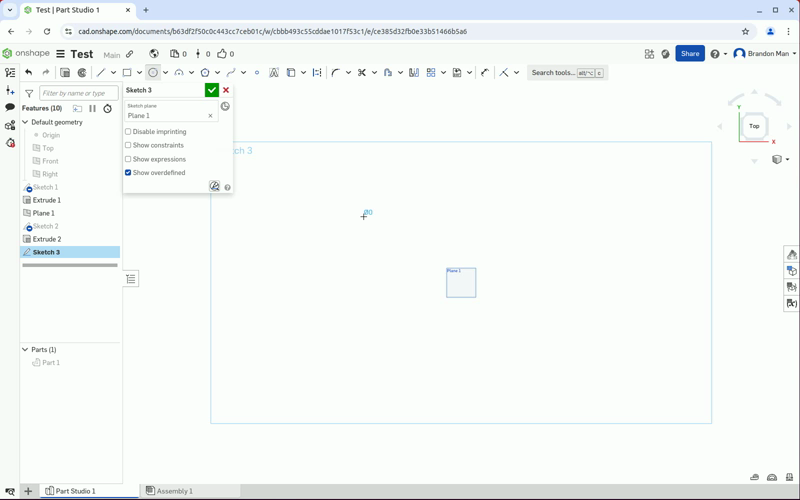
mouse_move(370, 216)
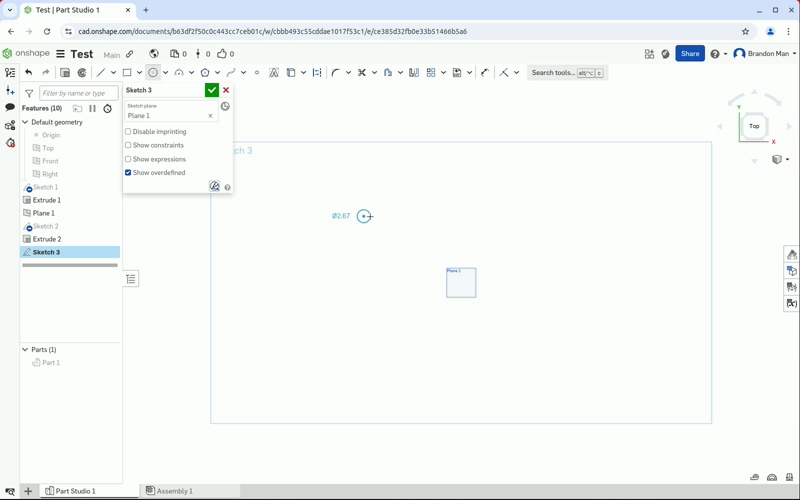
click(370, 216)
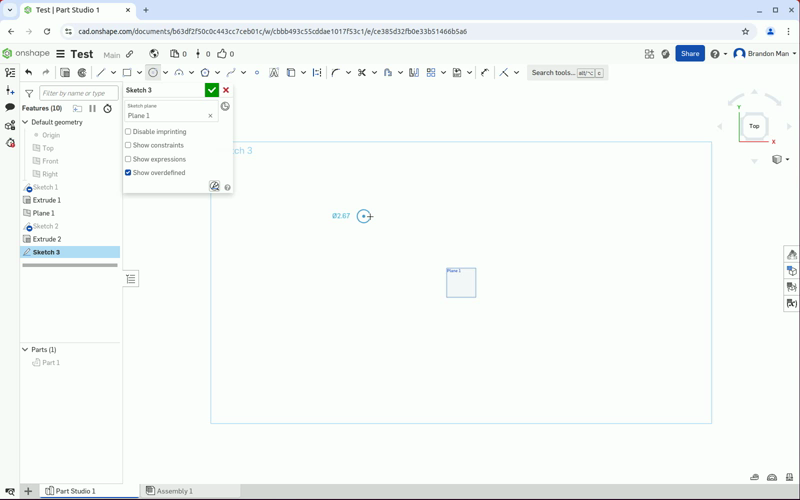
key(esc)
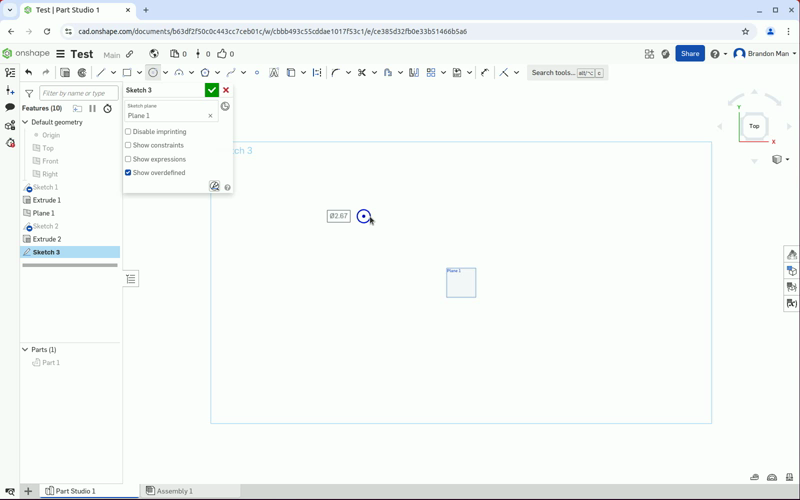
mouse_move(364, 221)
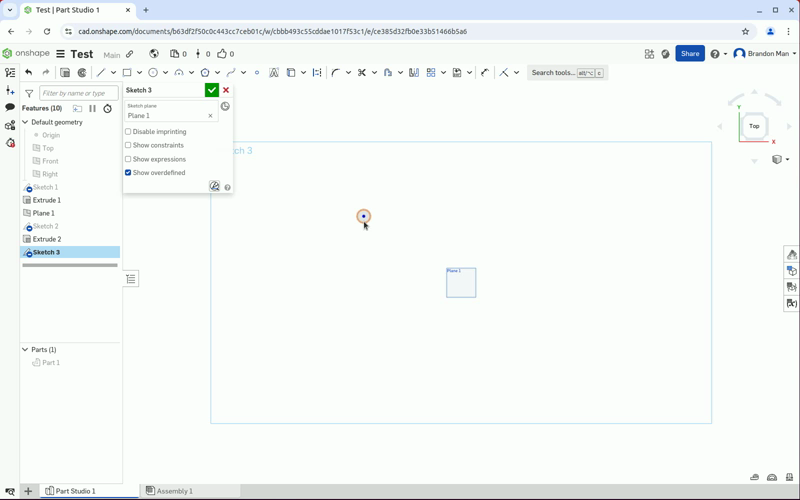
scroll(6)
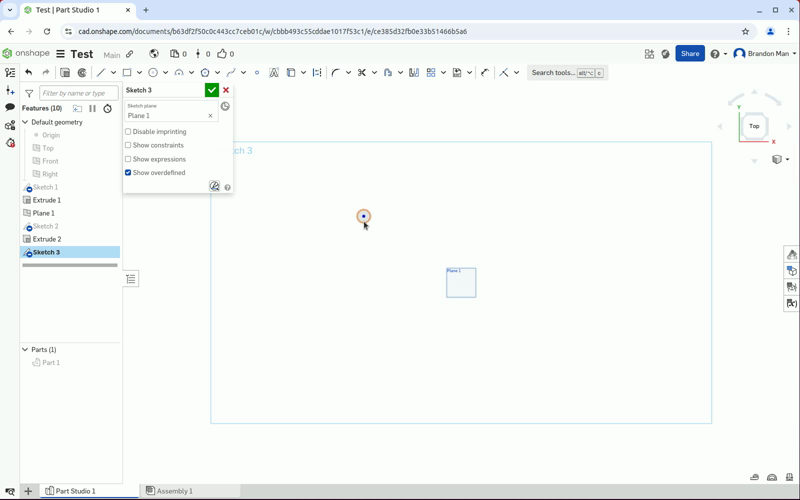
scroll(6)
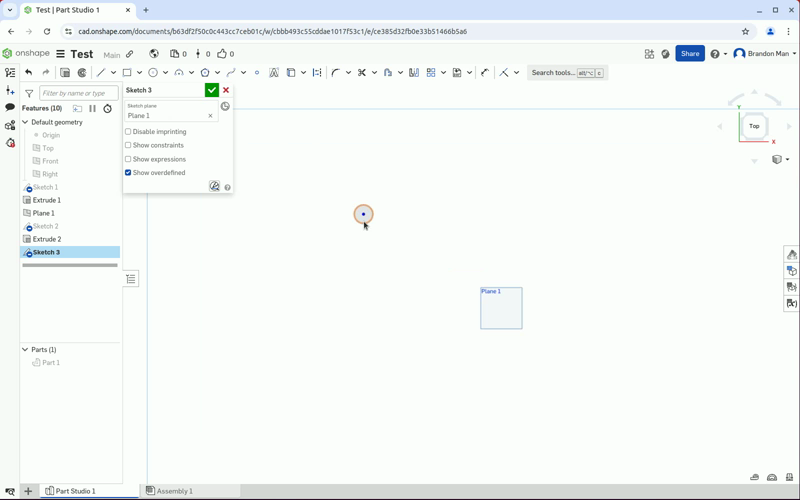
scroll(6)
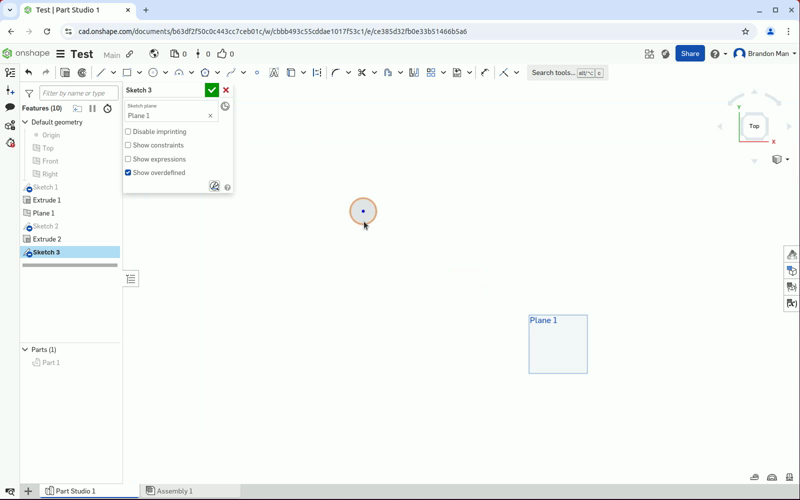
scroll(6)
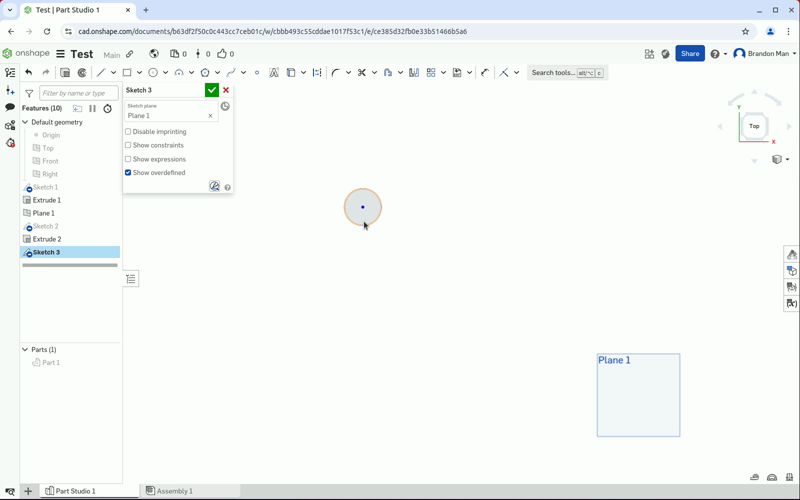
scroll(6)
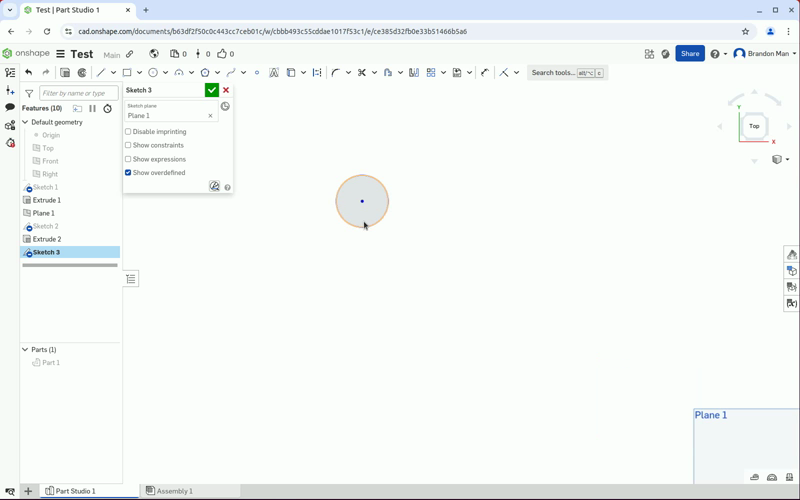
scroll(6)
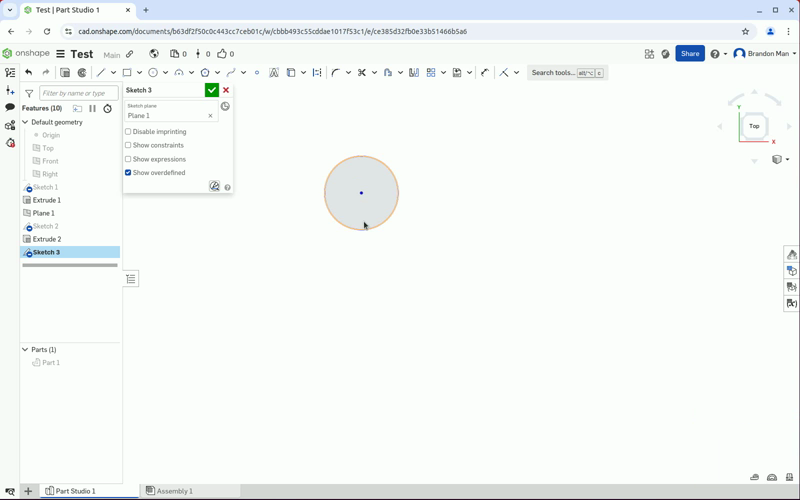
scroll(6)
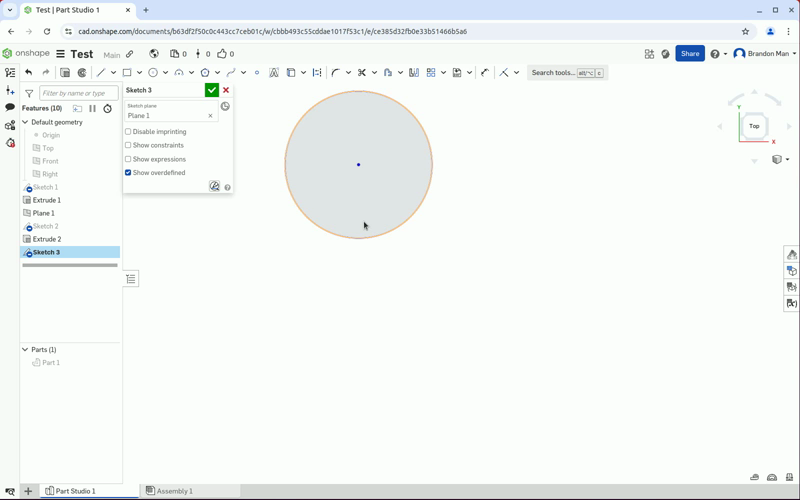
click(364, 221)
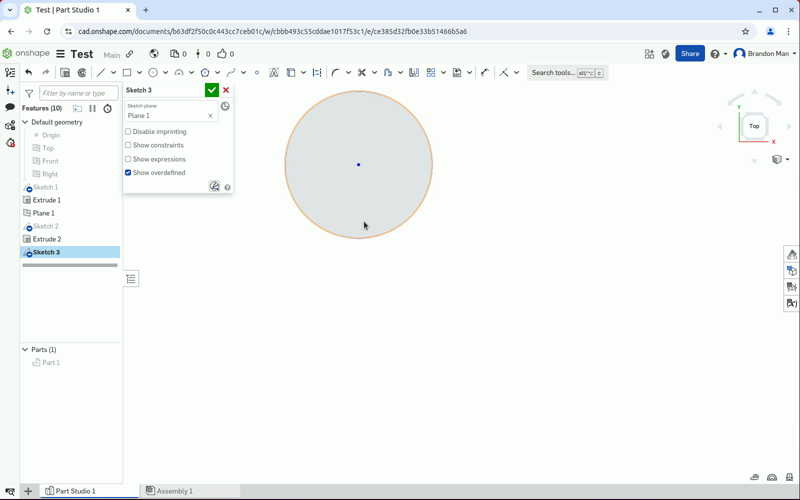
scroll(-6)
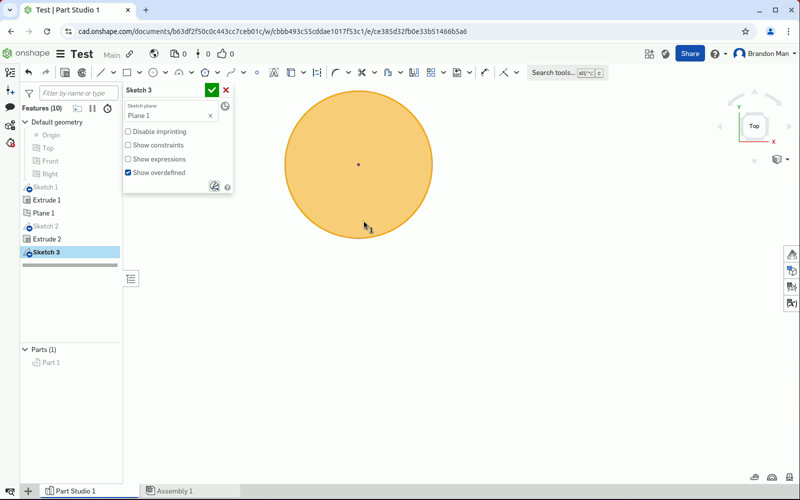
scroll(-6)
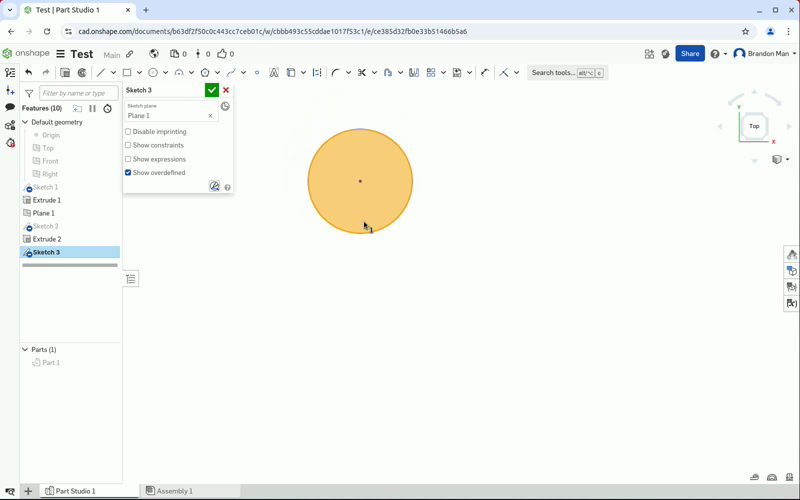
scroll(-6)
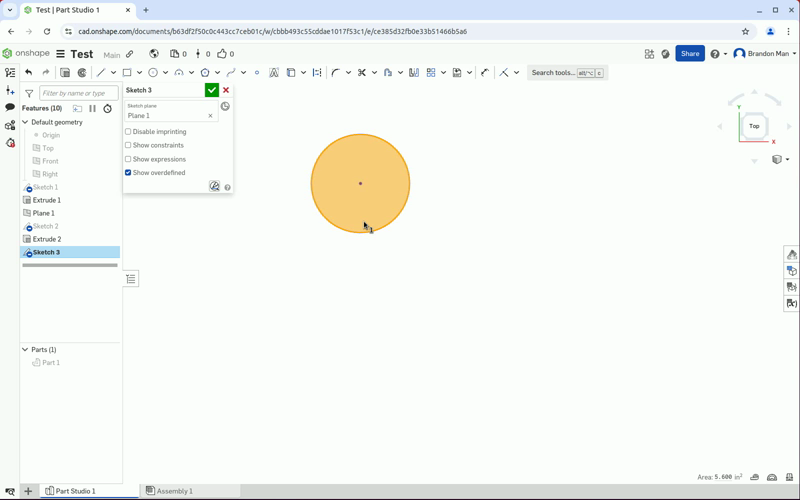
scroll(-6)
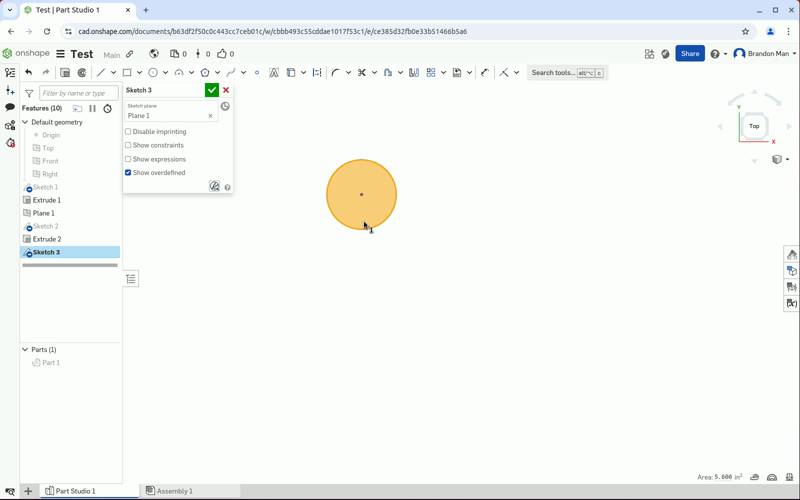
scroll(-6)
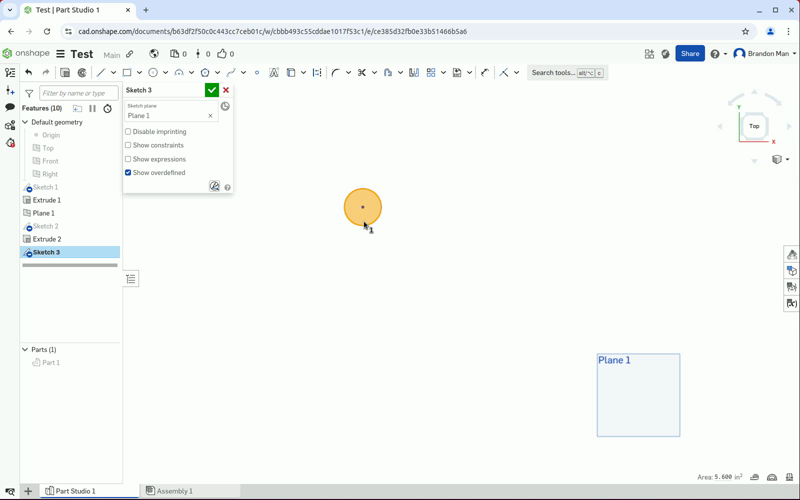
scroll(-6)
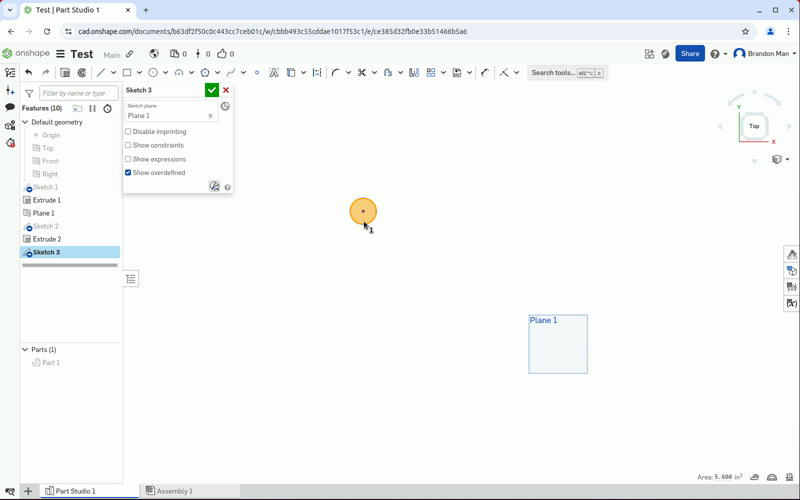
scroll(-6)
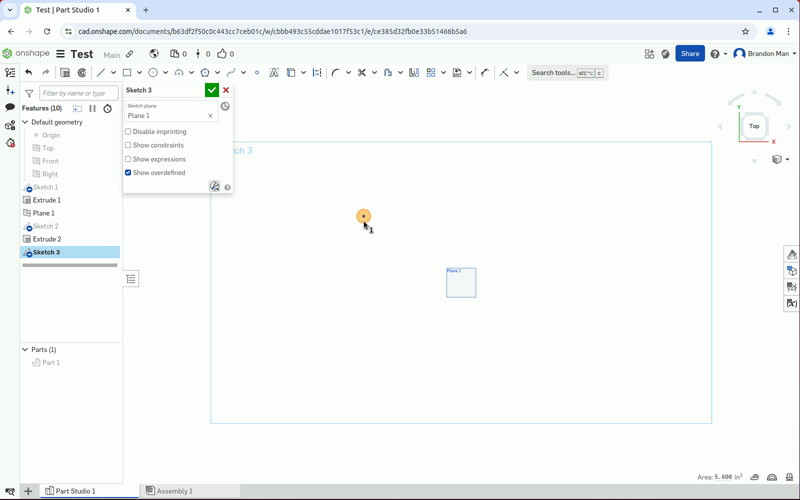
mouse_move(73, 352)
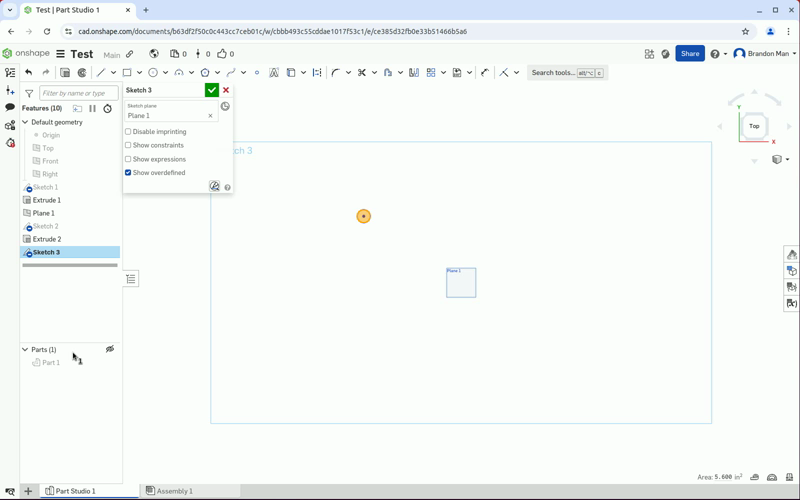
key(shift+y)
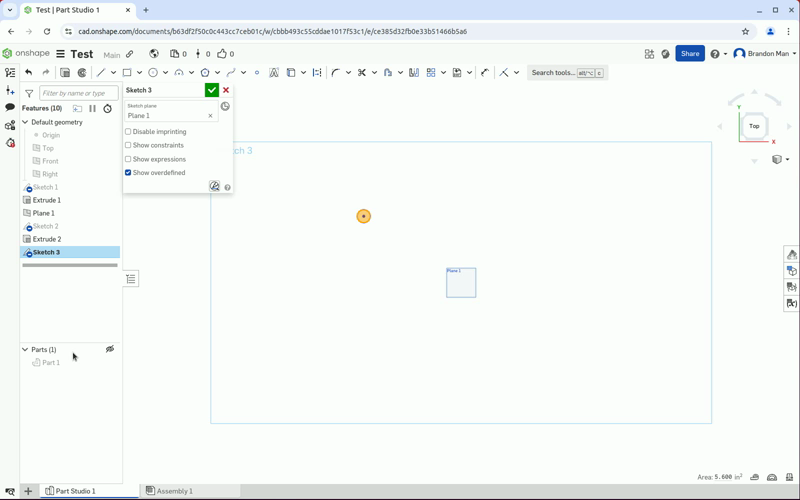
key(shift+e)
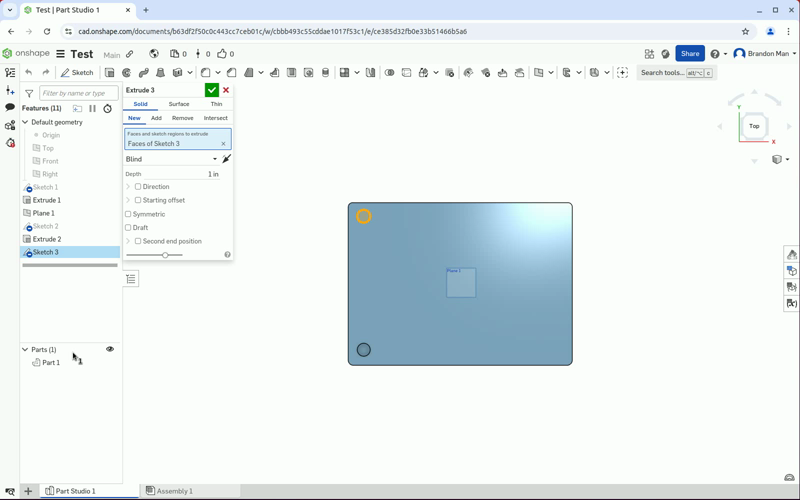
mouse_move(143, 106)
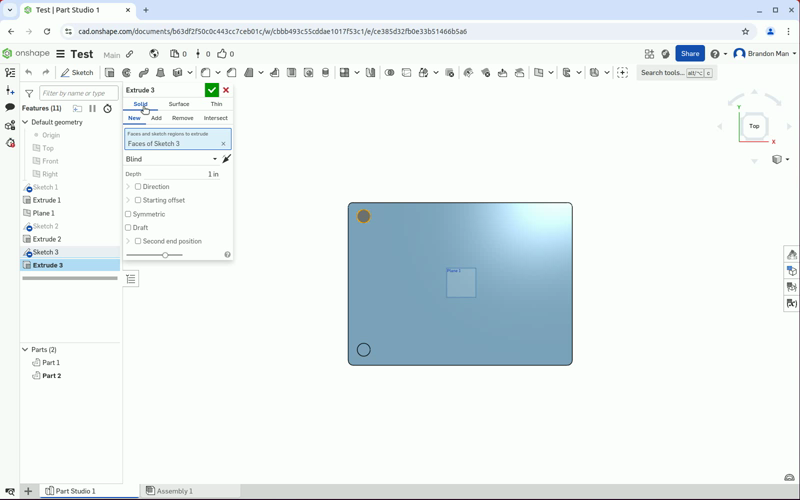
click(143, 106)
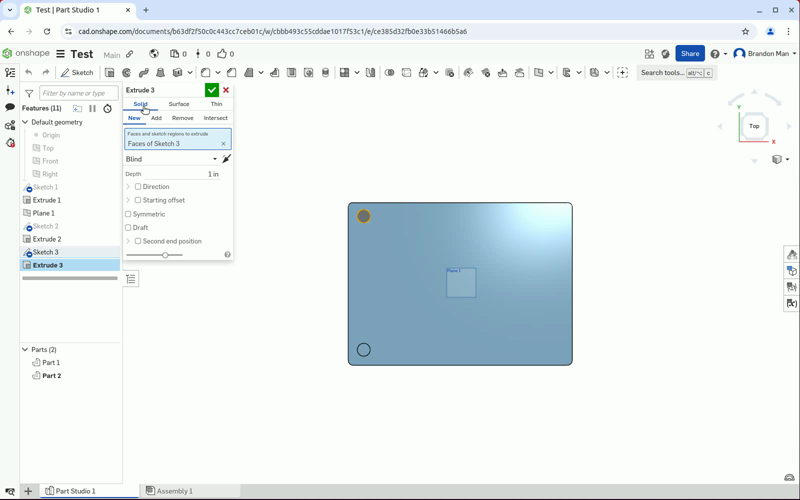
mouse_move(186, 120)
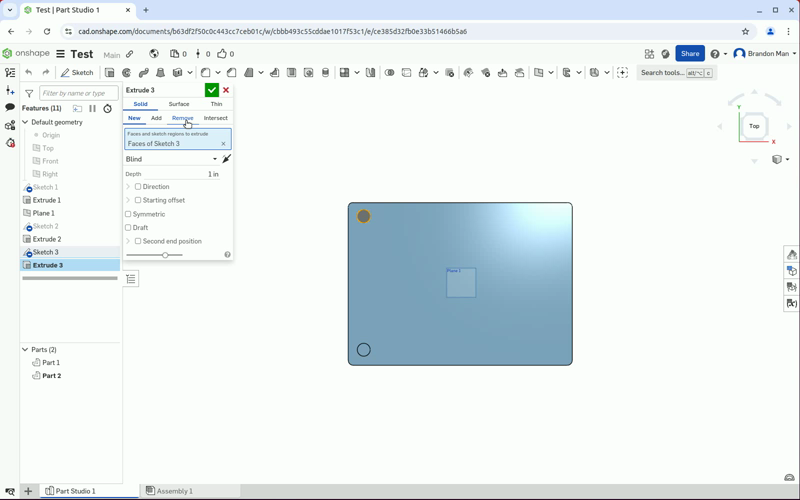
click(186, 120)
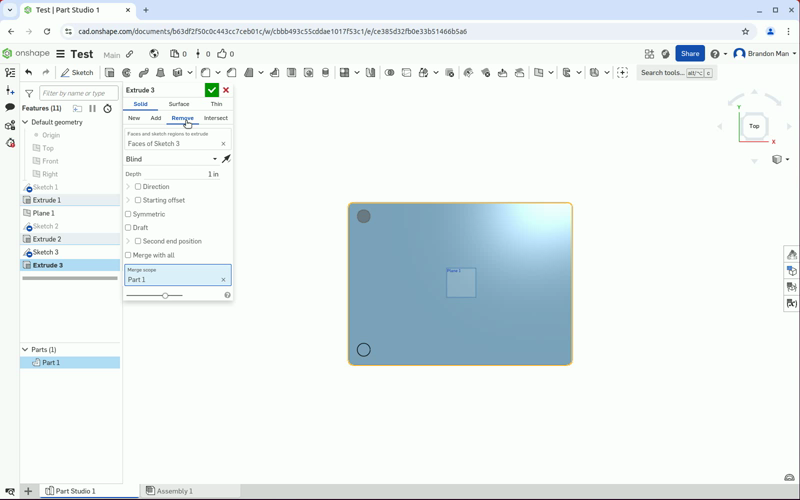
key(tab, 4)
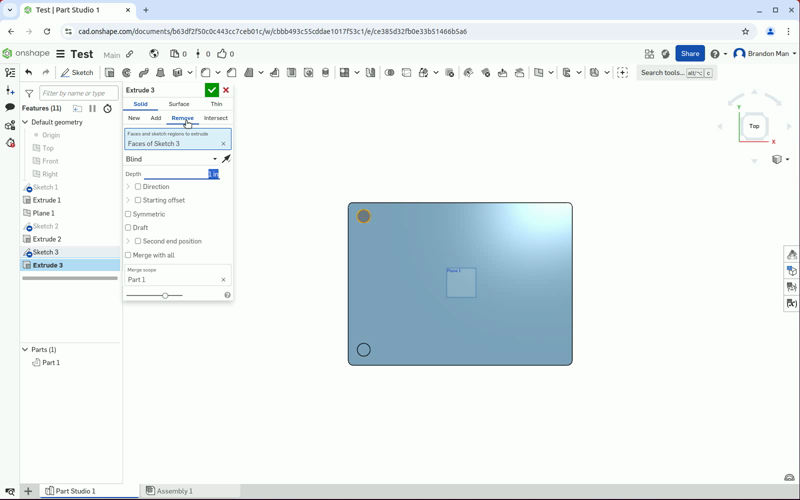
text(0.963)
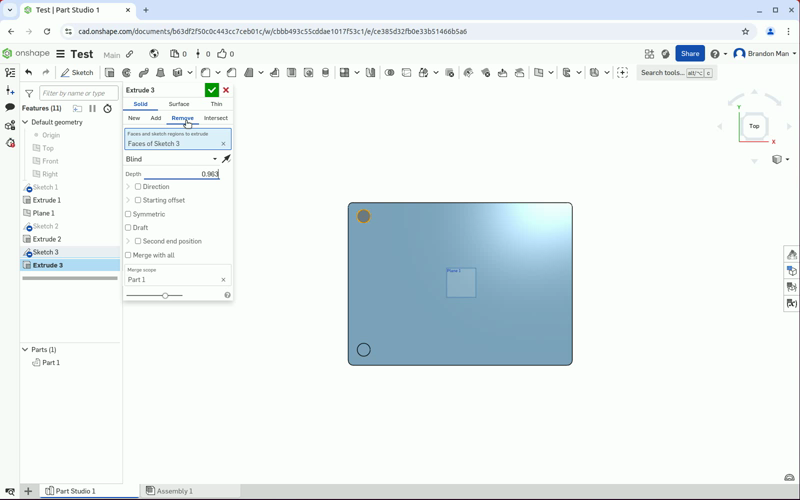
key(tab, 6)
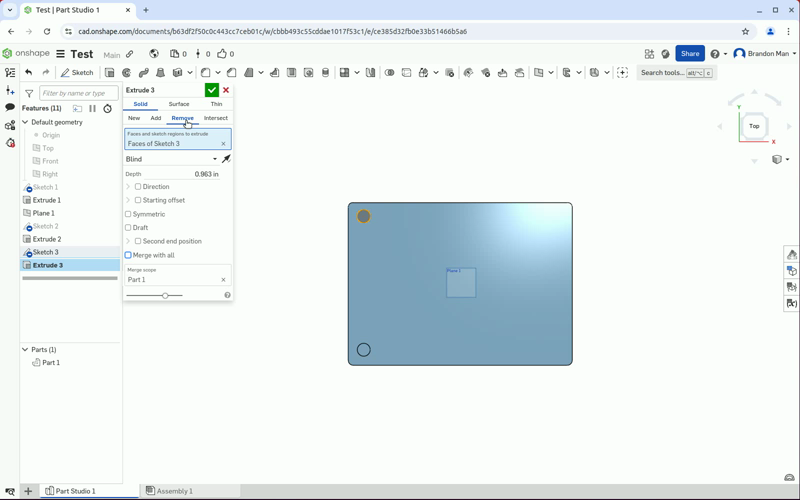
key(space)
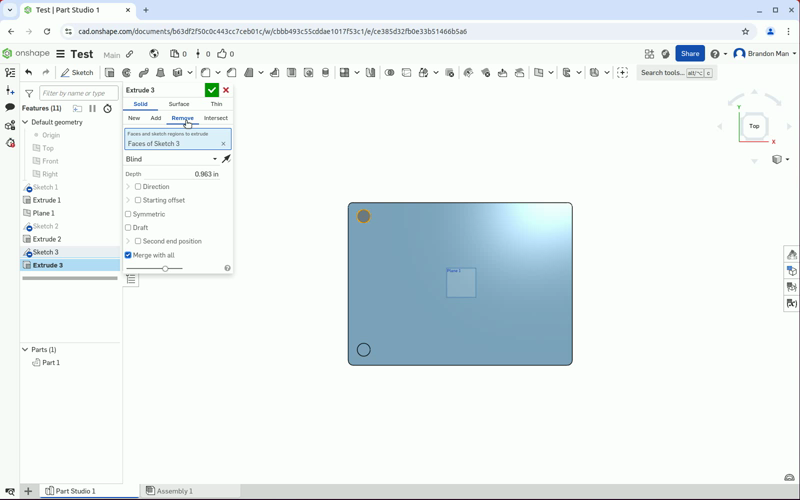
key(enter)
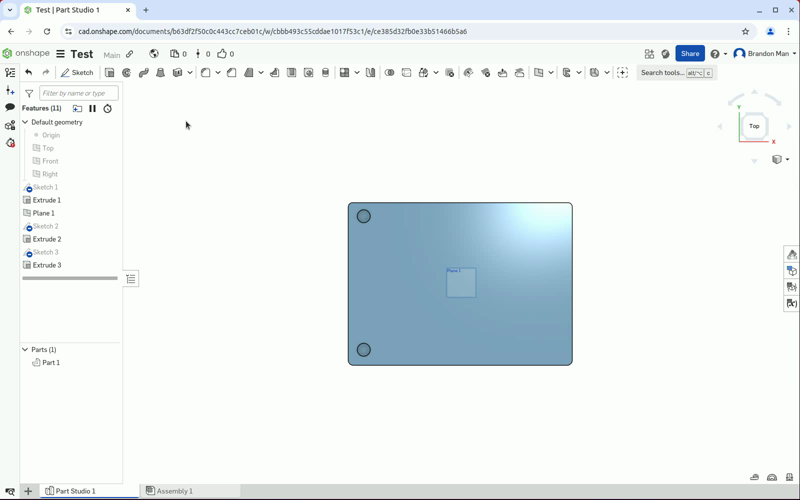
key(shift+h)
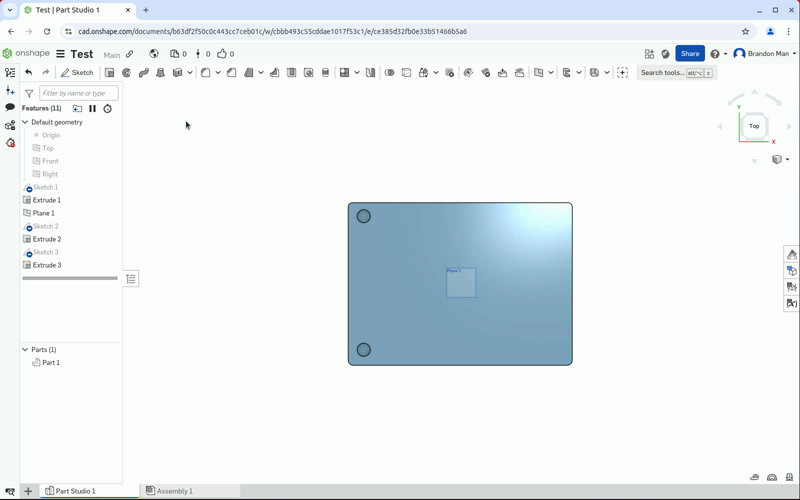
key(shift+h)
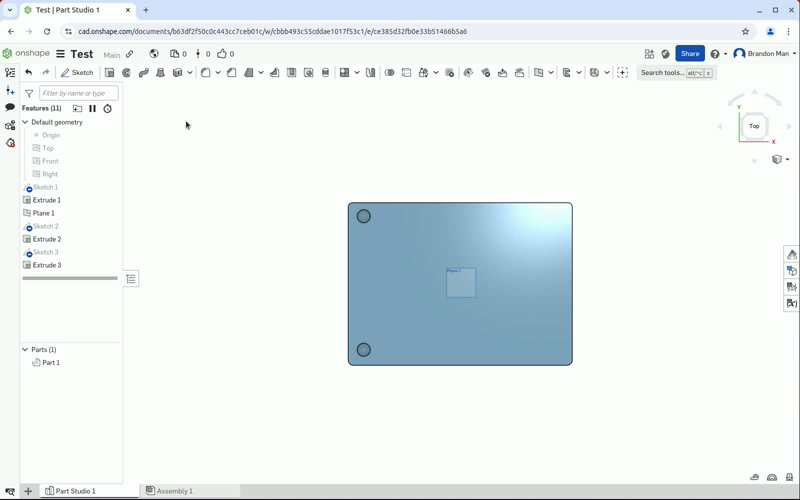
mouse_move(73, 189)
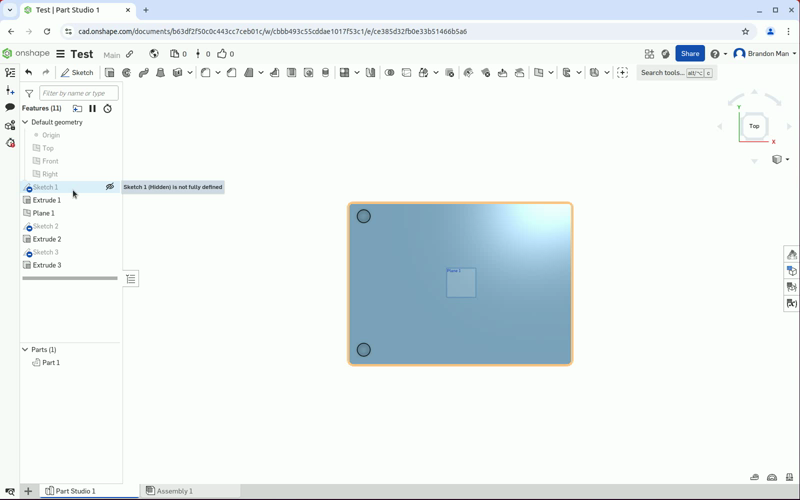
click(73, 189)
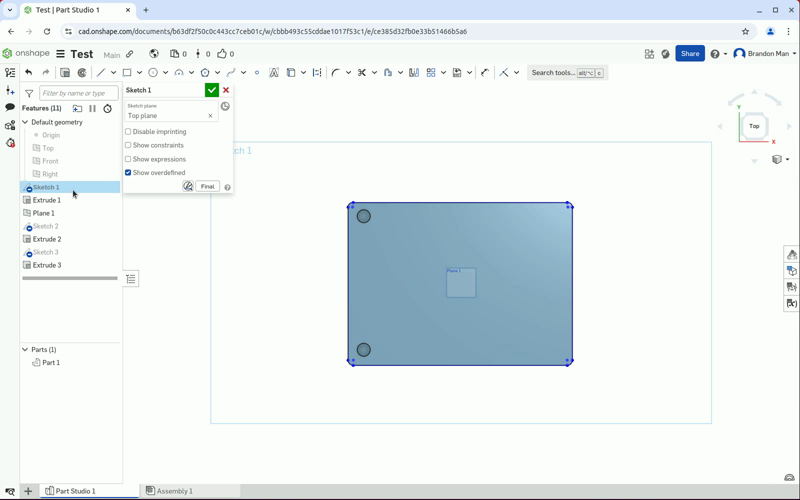
mouse_move(229, 92)
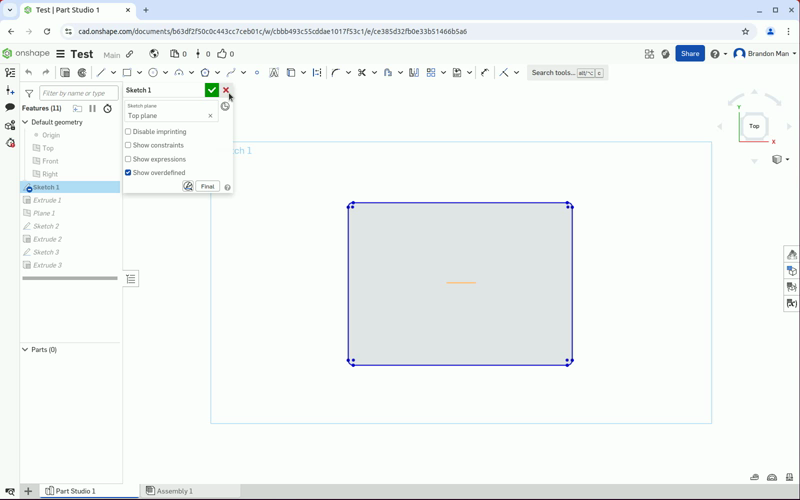
click(229, 92)
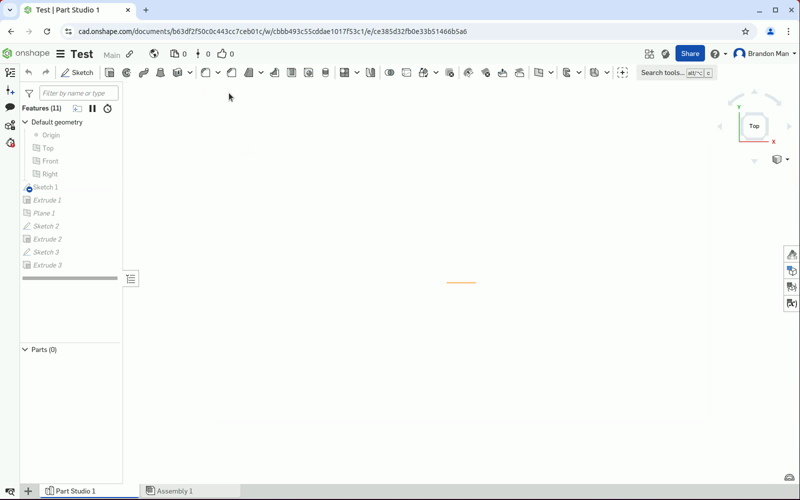
key(shift+s)
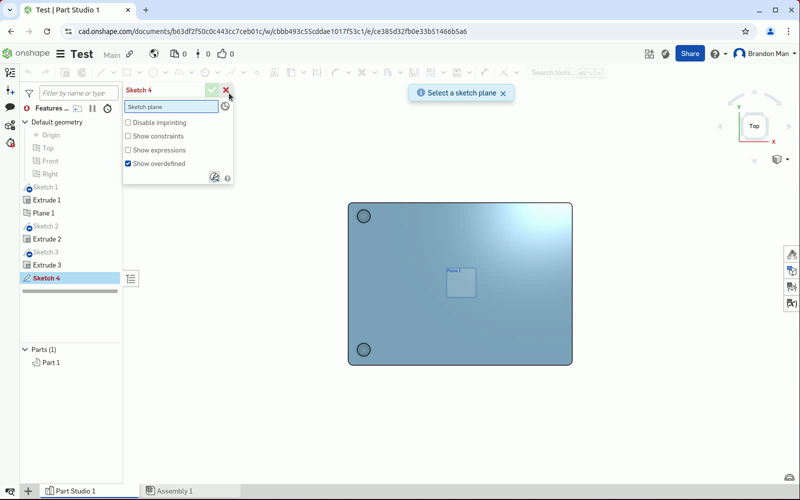
mouse_move(73, 215)
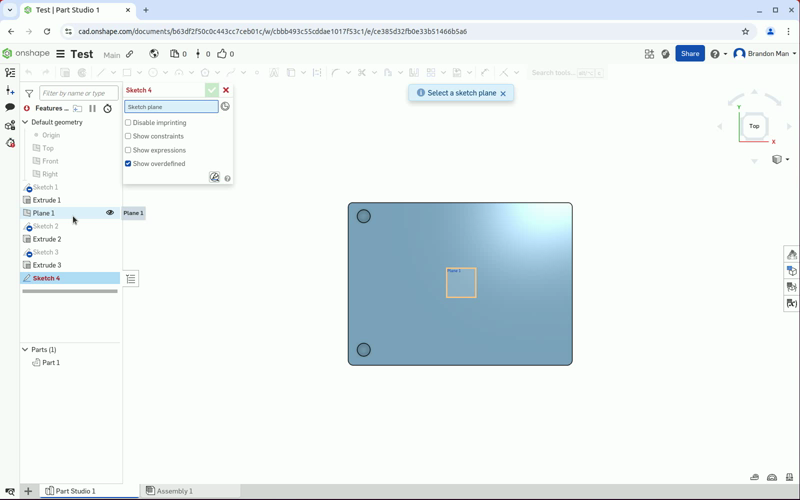
click(73, 215)
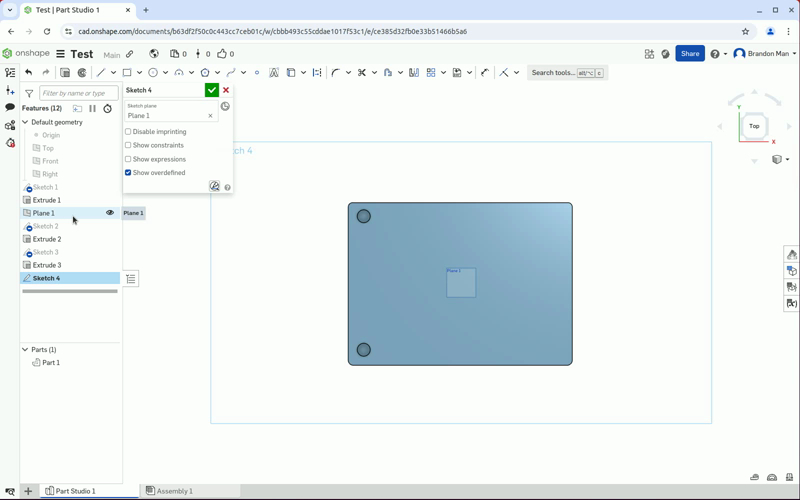
mouse_move(73, 352)
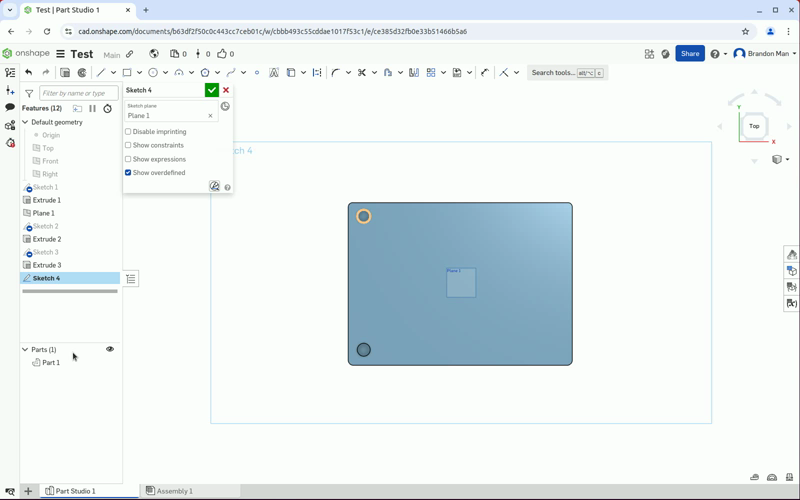
key(y)
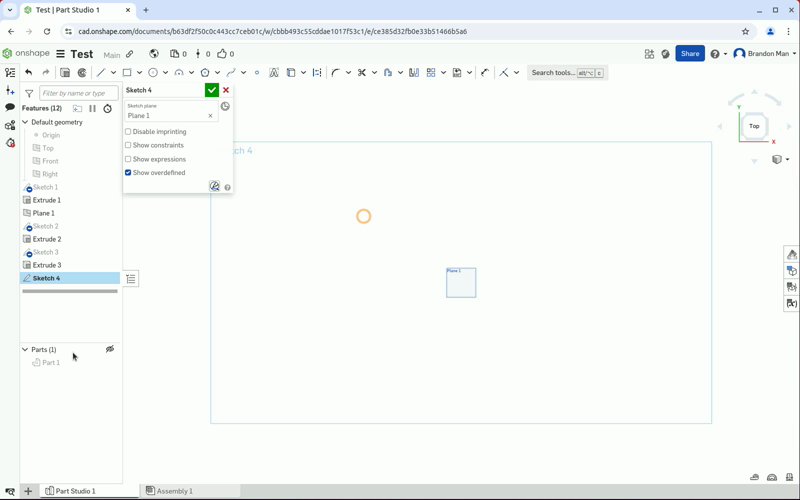
key(c)
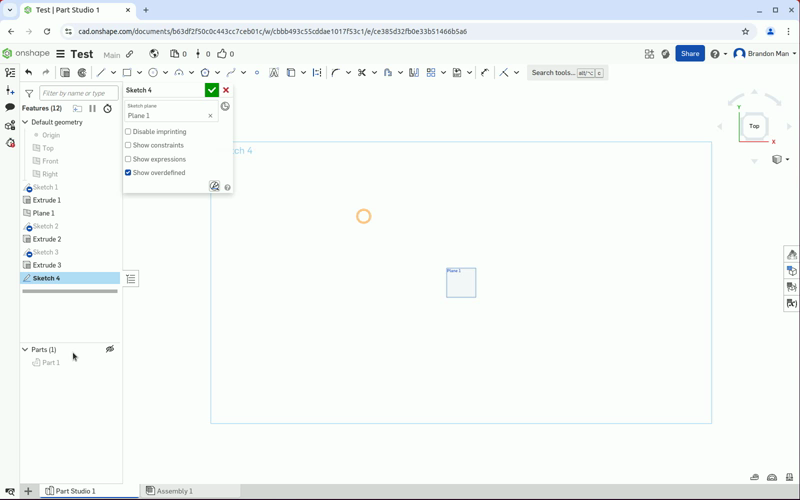
key_down(shift)
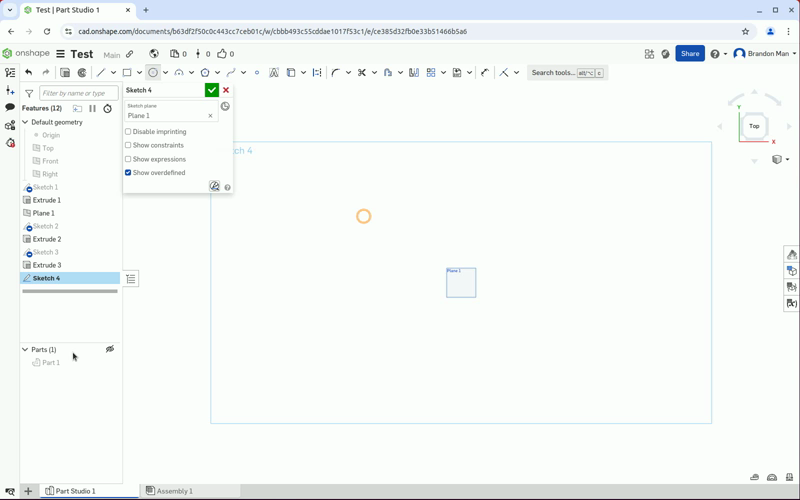
mouse_move(558, 216)
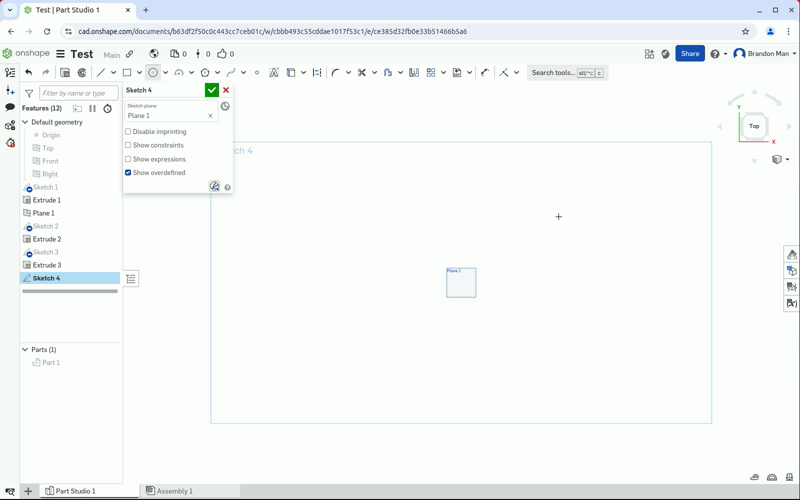
click(558, 216)
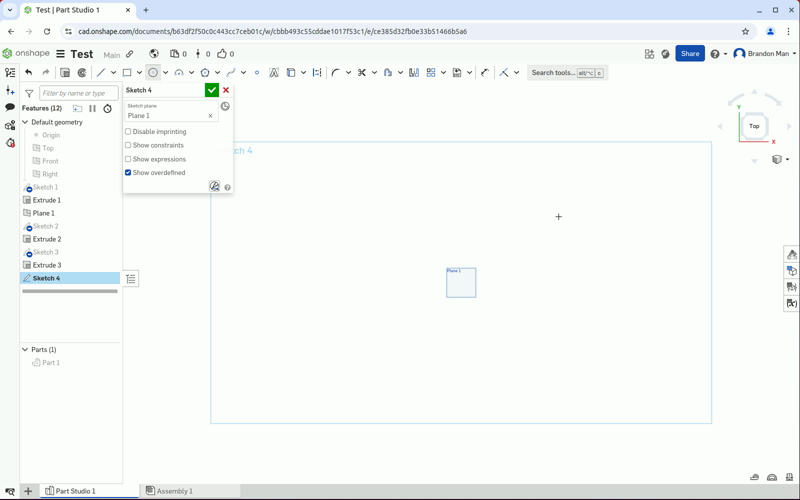
key_up(shift)
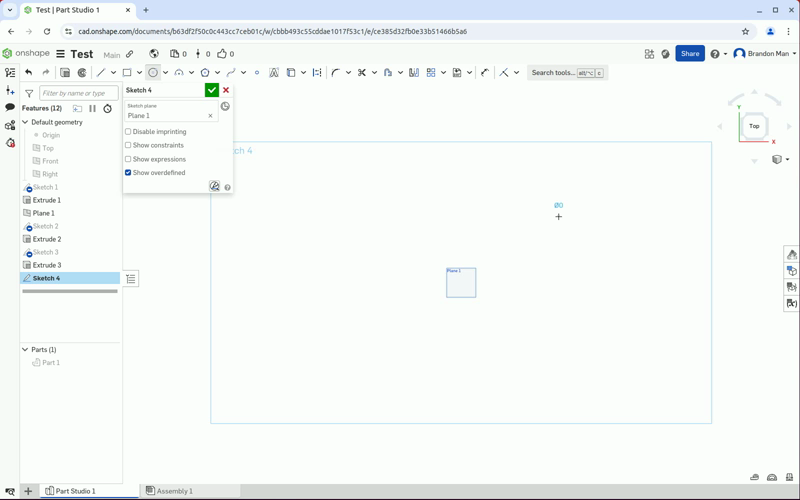
mouse_move(564, 216)
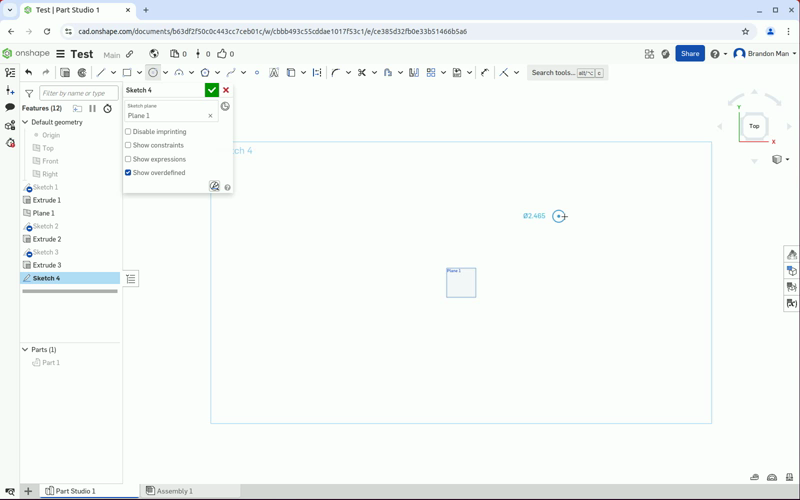
click(564, 216)
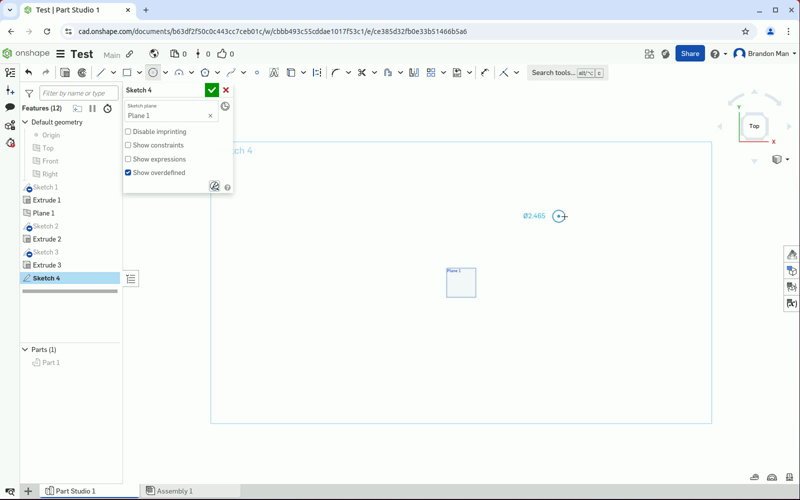
key(esc)
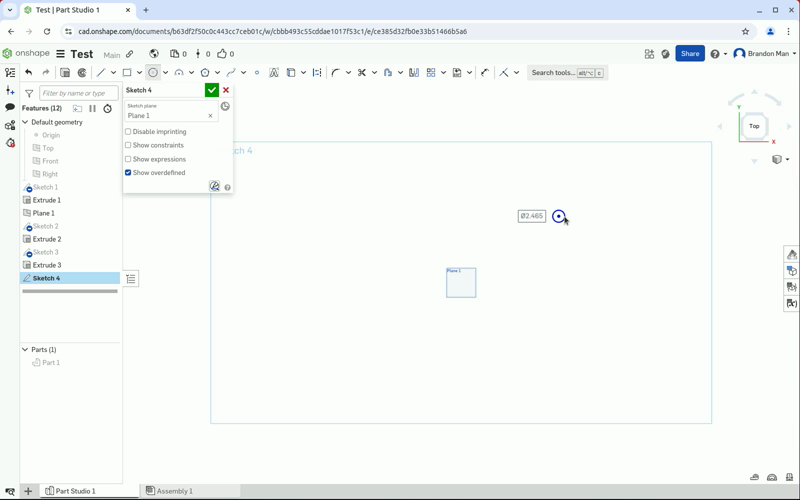
mouse_move(563, 213)
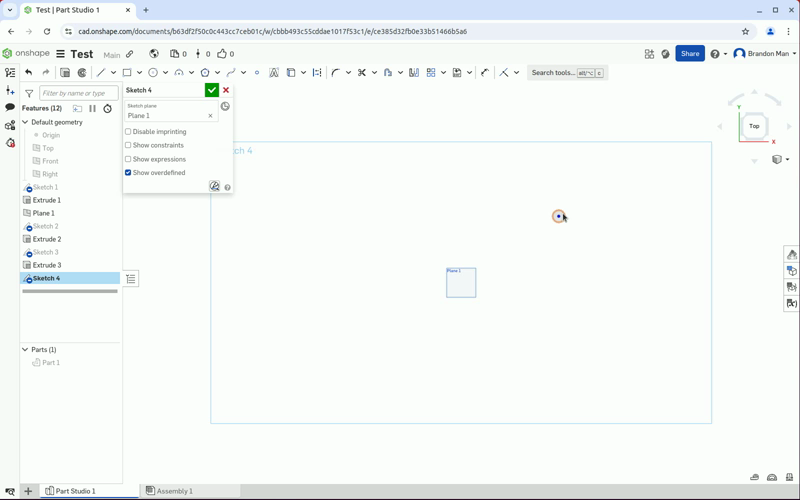
scroll(6)
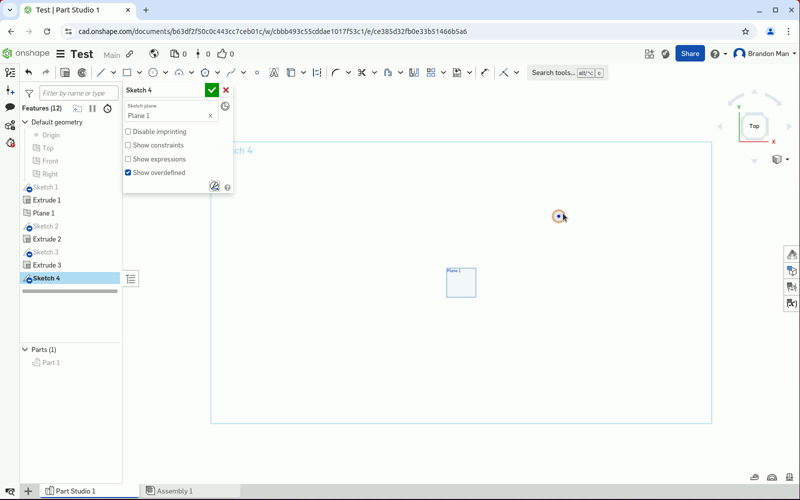
scroll(6)
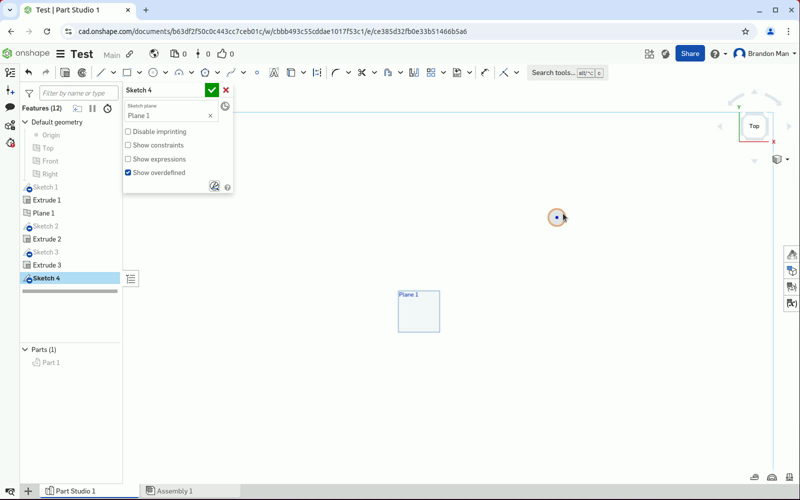
scroll(6)
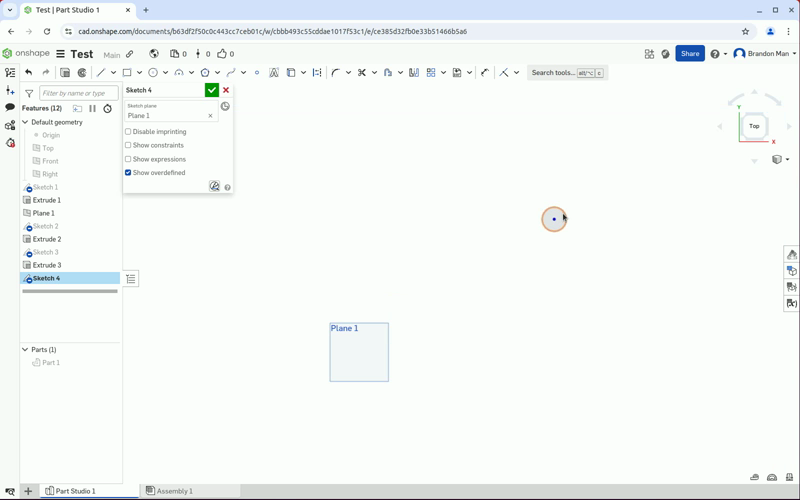
scroll(6)
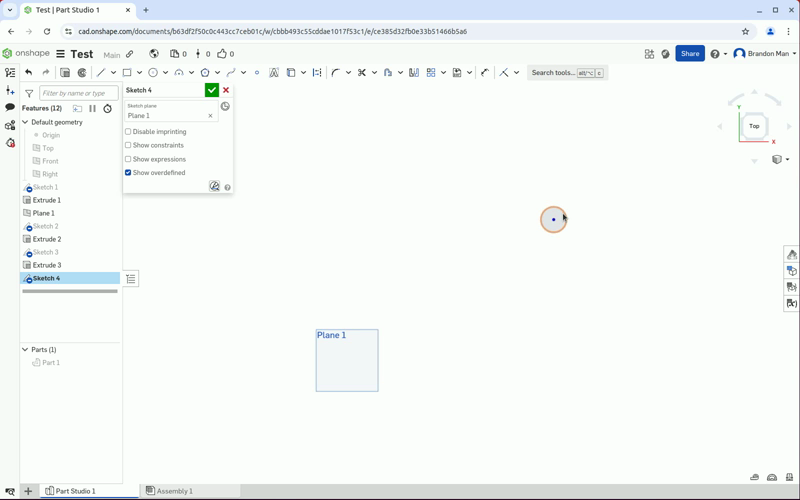
scroll(6)
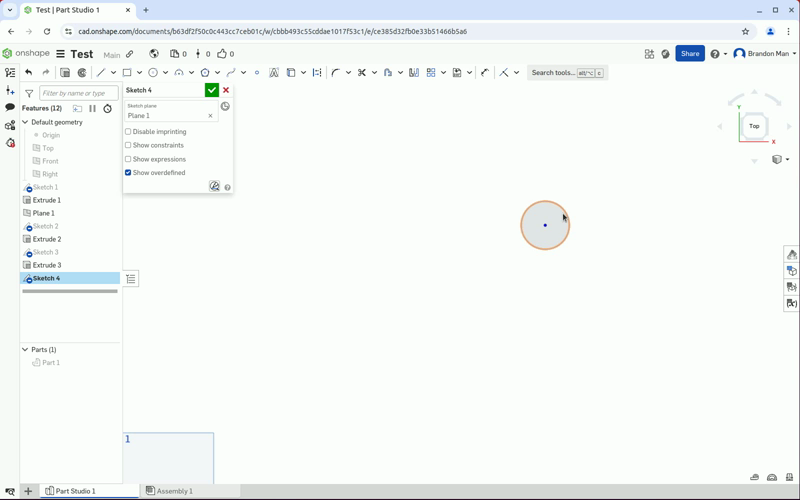
scroll(6)
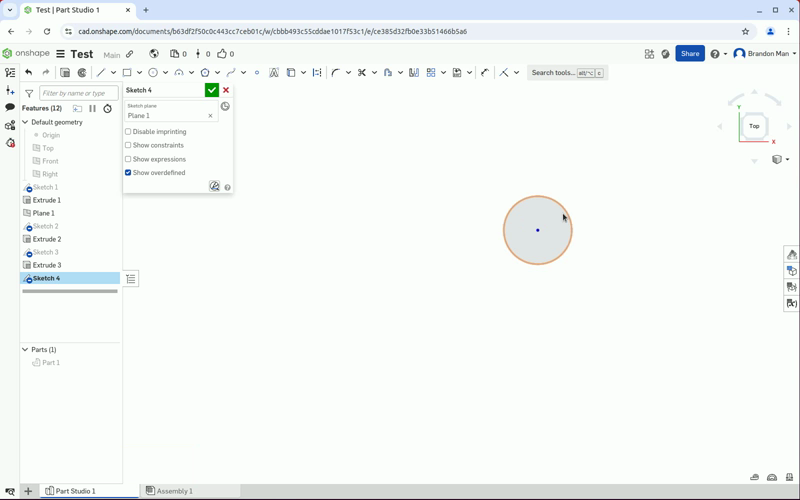
scroll(6)
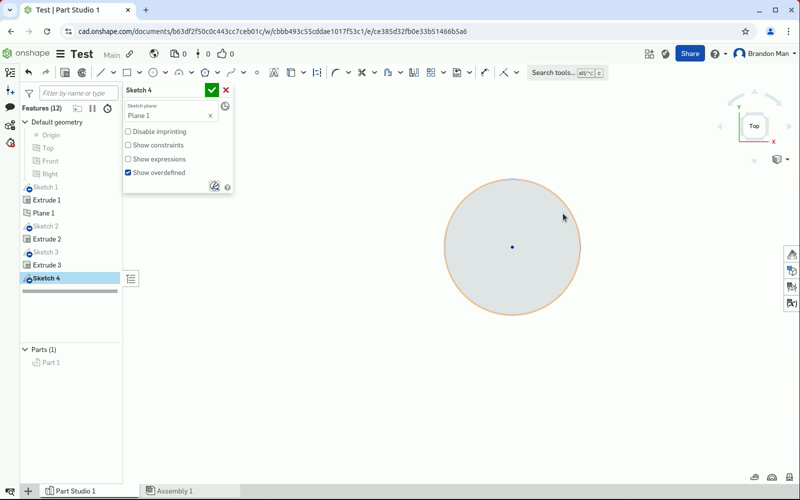
click(563, 213)
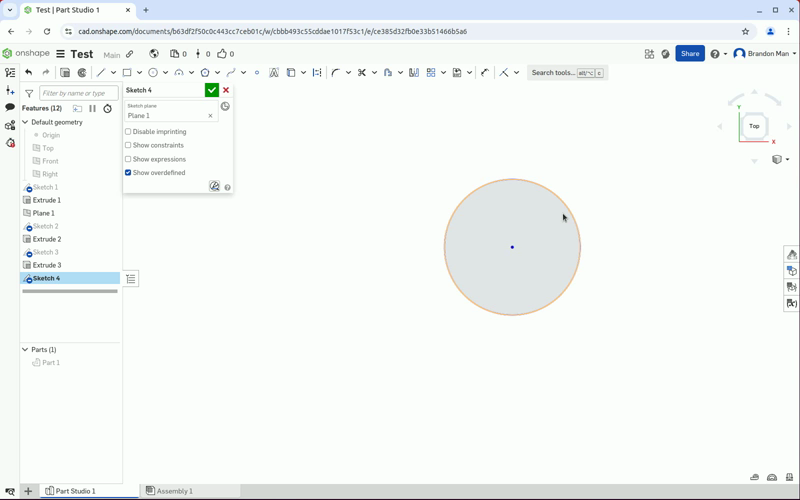
scroll(-6)
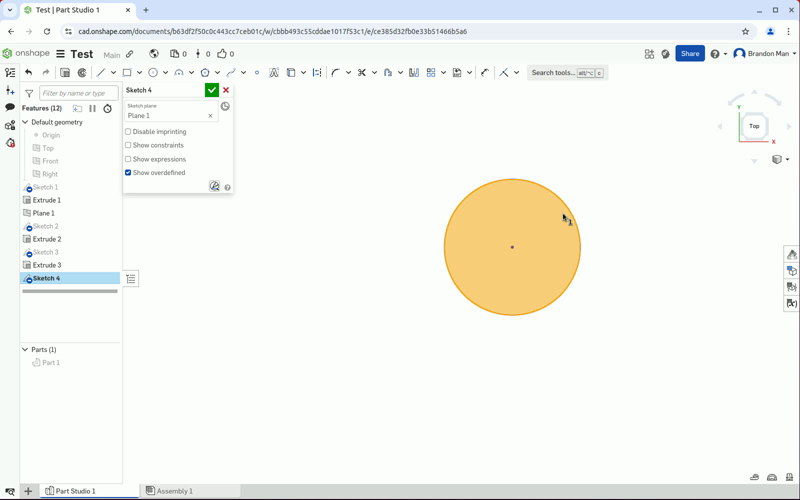
scroll(-6)
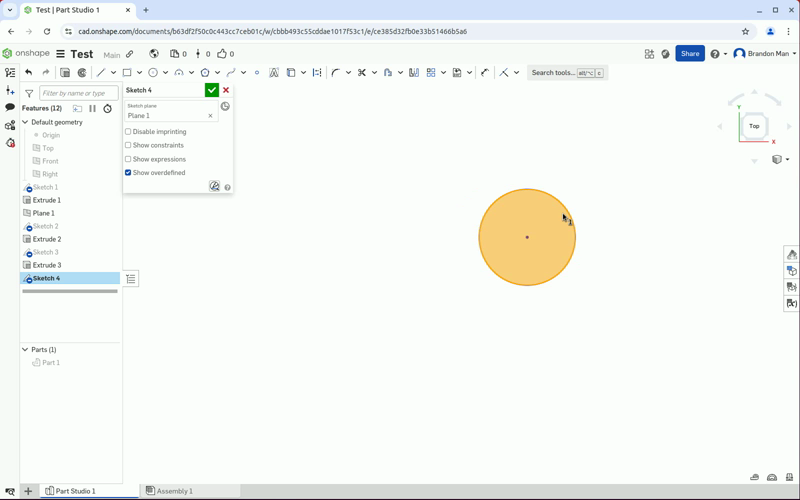
scroll(-6)
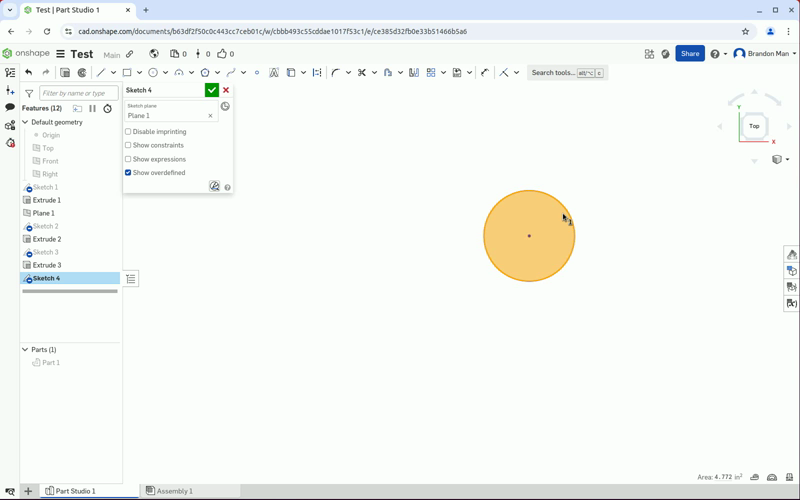
scroll(-6)
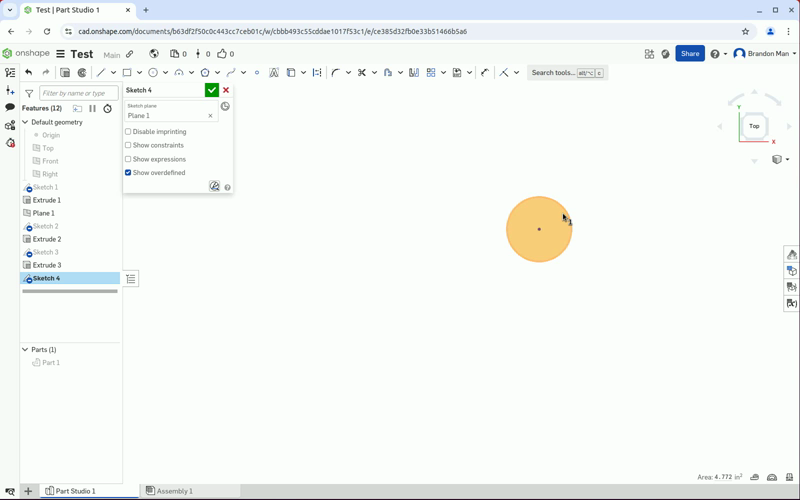
scroll(-6)
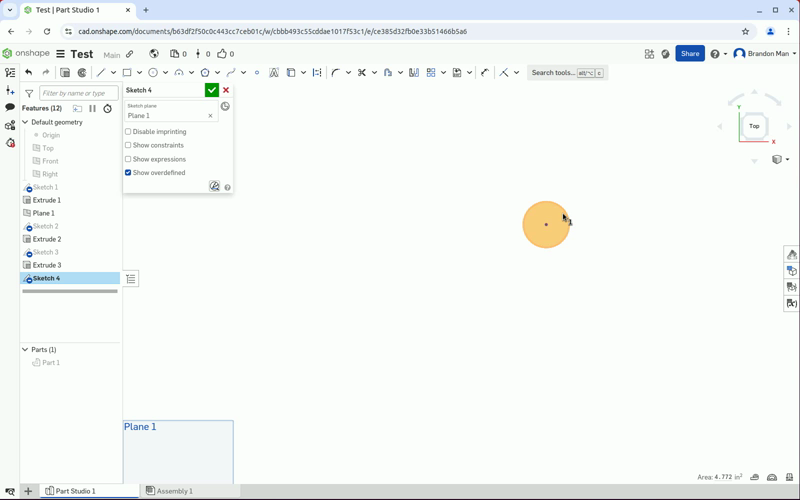
scroll(-6)
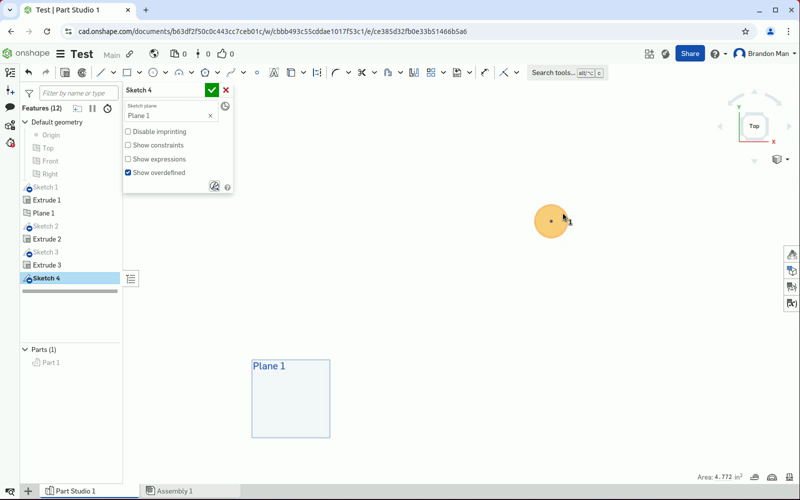
scroll(-6)
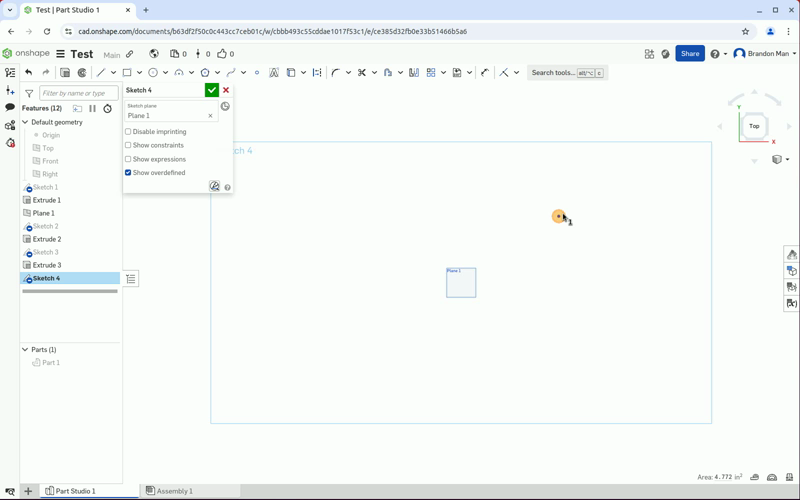
mouse_move(73, 352)
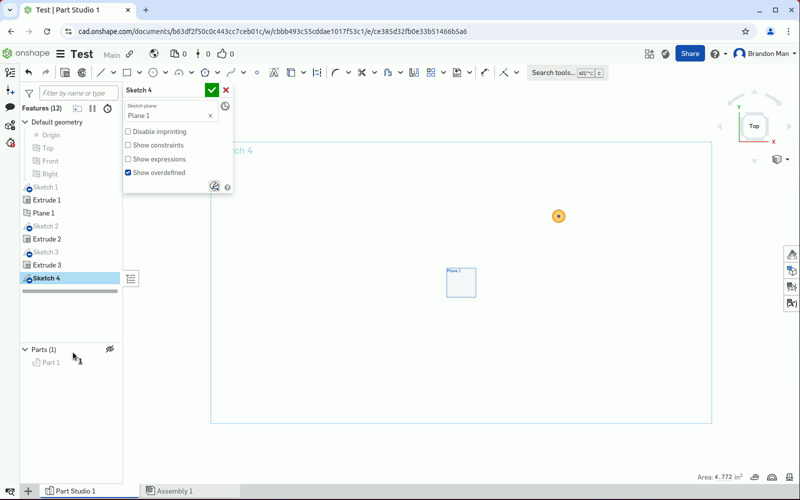
key(shift+y)
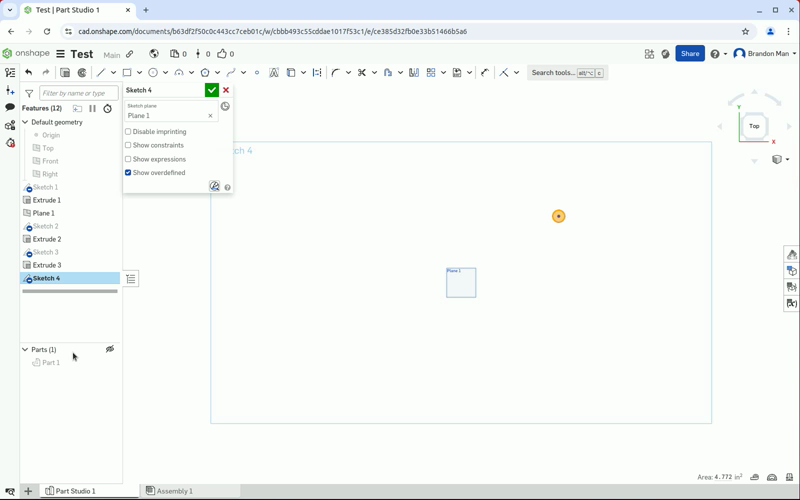
key(shift+e)
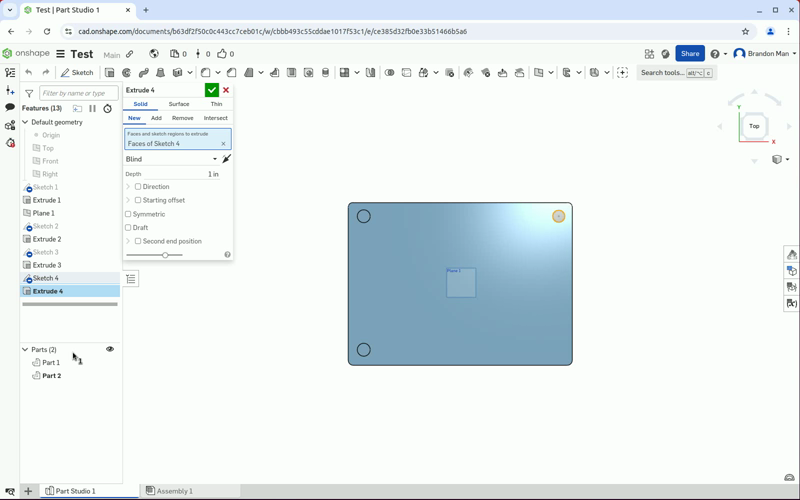
mouse_move(143, 106)
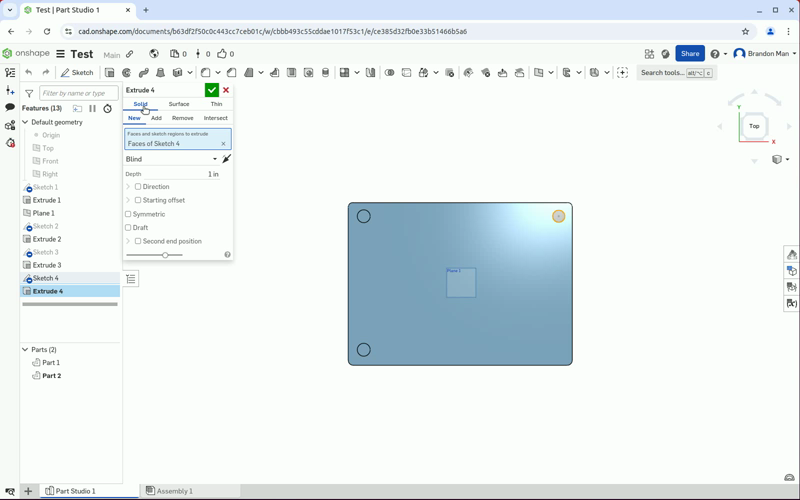
click(143, 106)
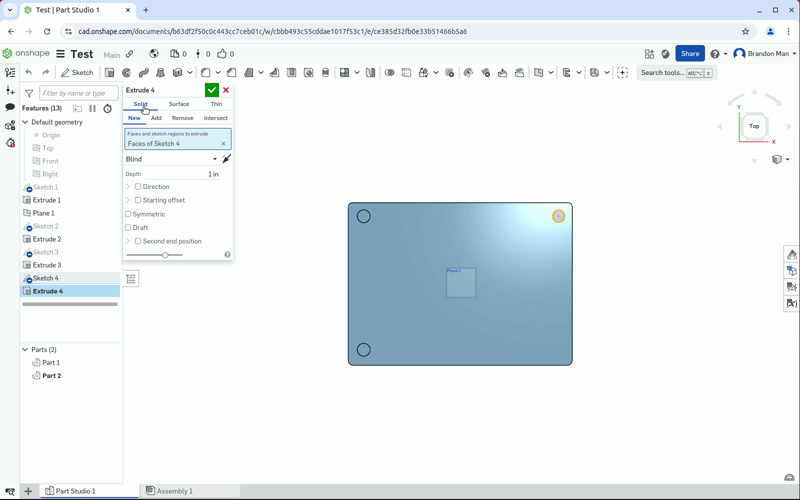
mouse_move(186, 120)
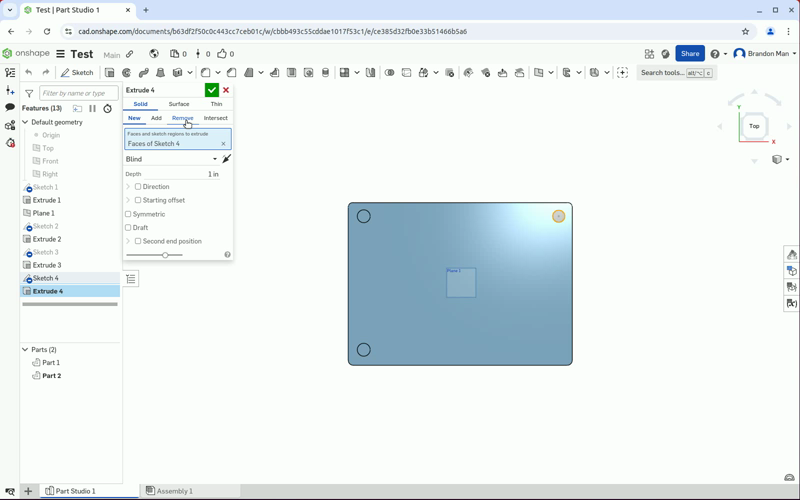
click(186, 120)
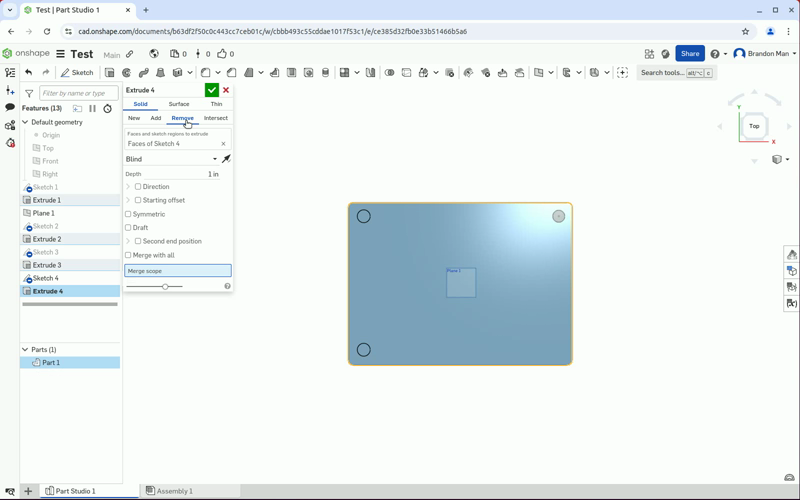
key(tab, 4)
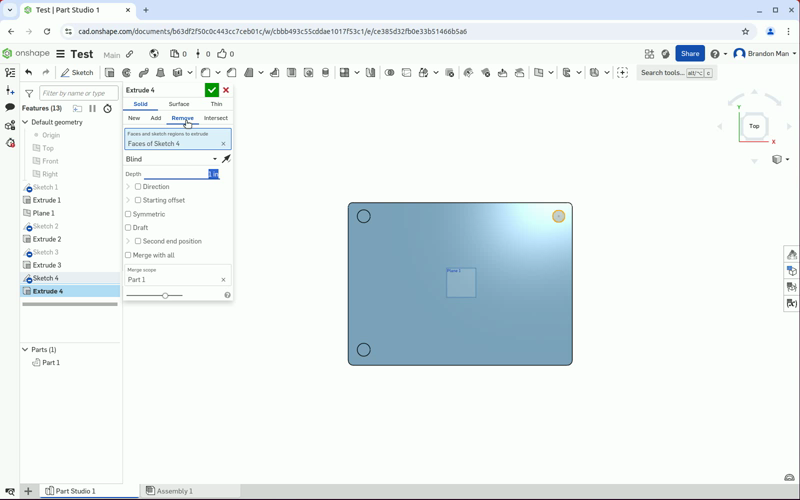
text(0.963)
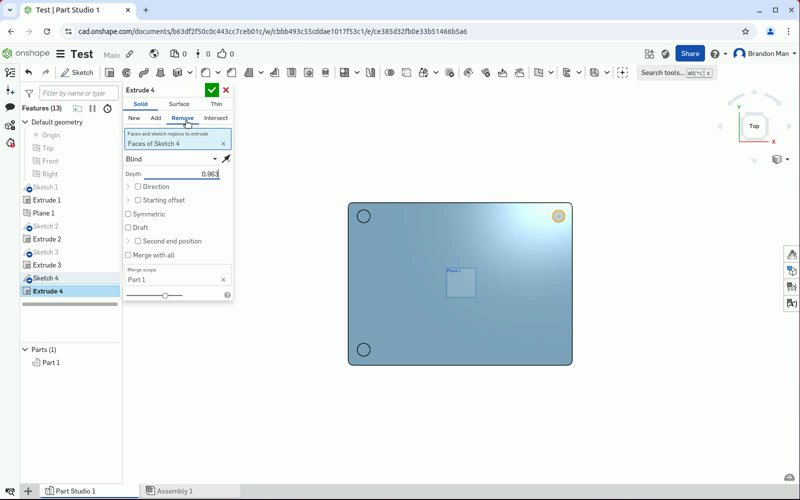
key(tab, 6)
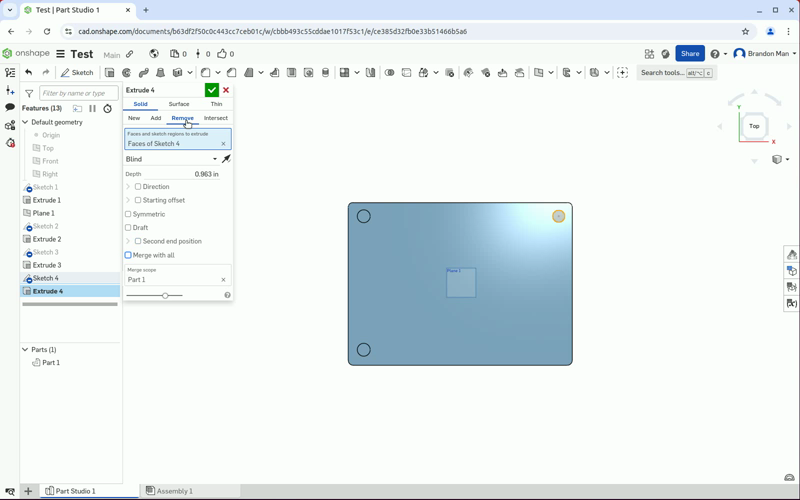
key(space)
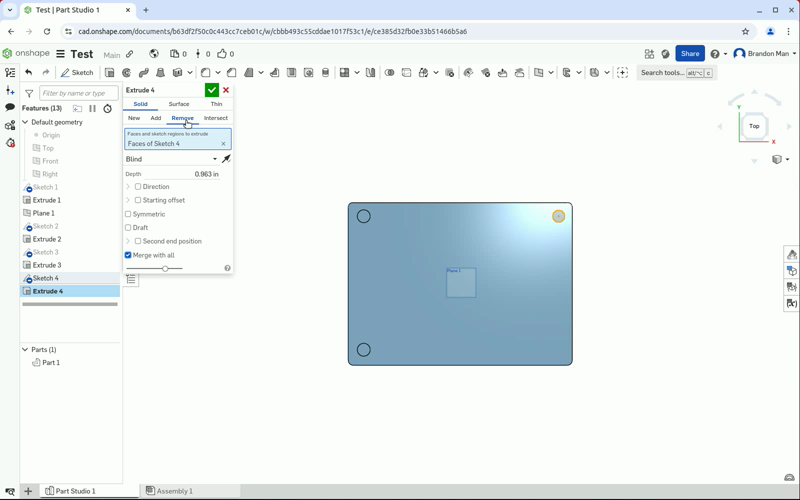
key(enter)
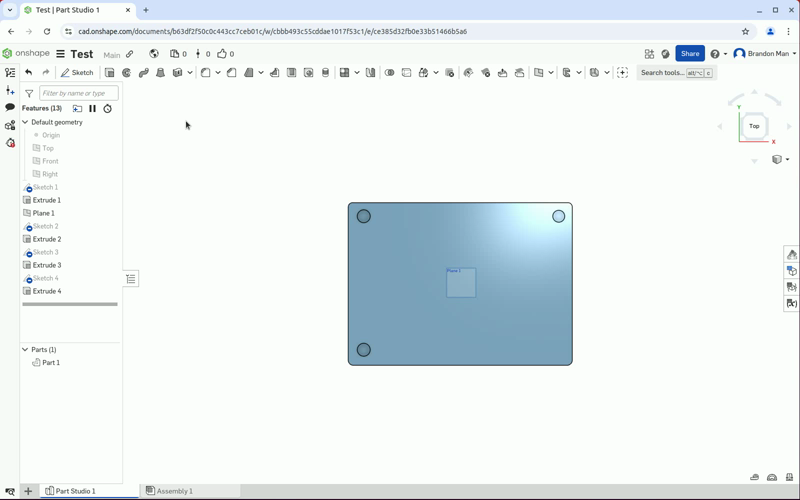
key(shift+h)
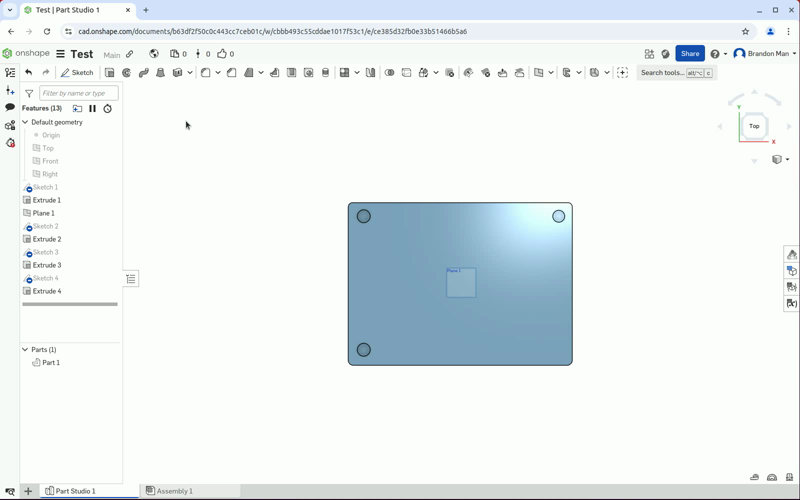
key(shift+h)
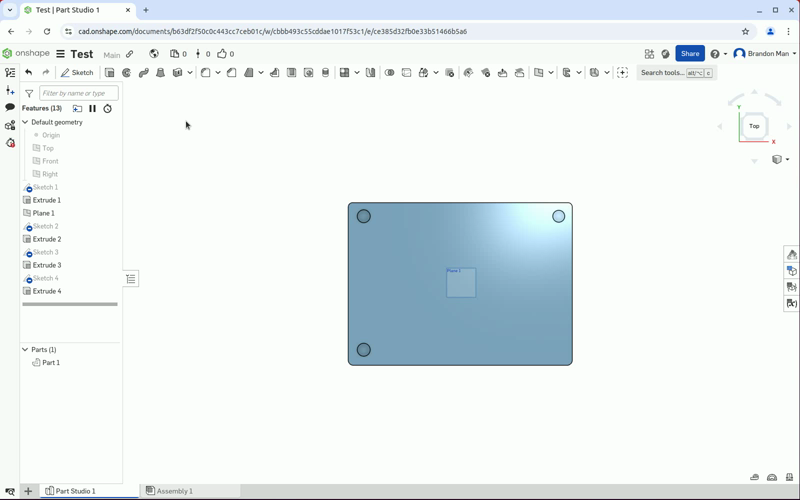
mouse_move(73, 189)
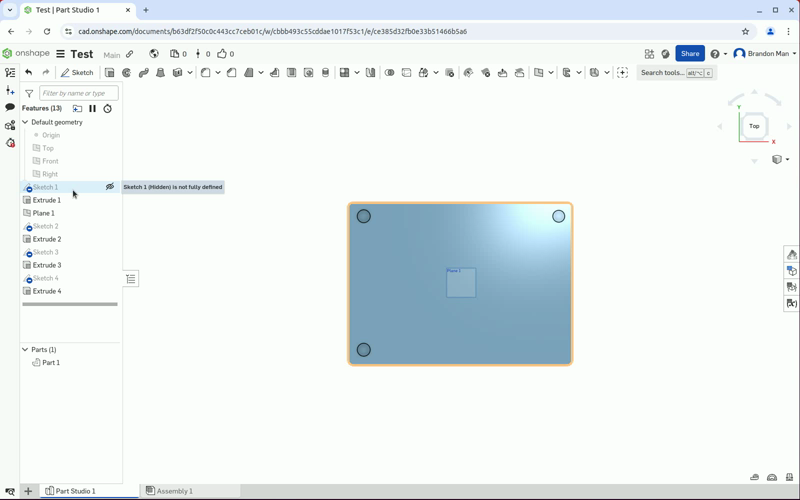
click(73, 189)
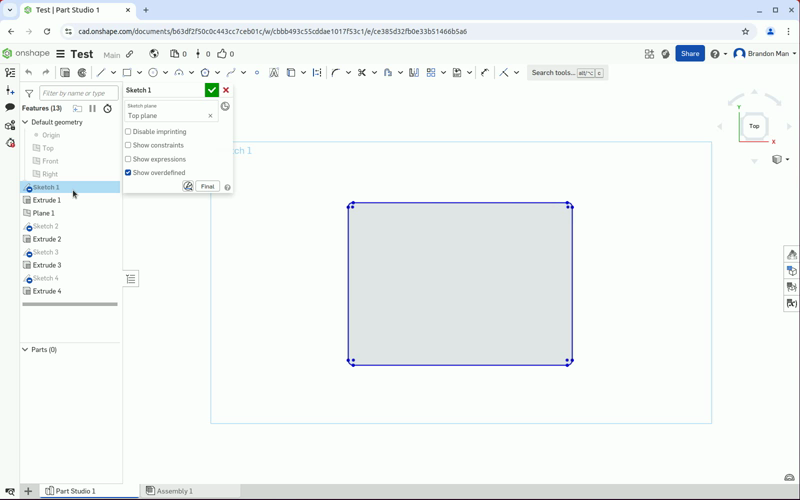
mouse_move(229, 92)
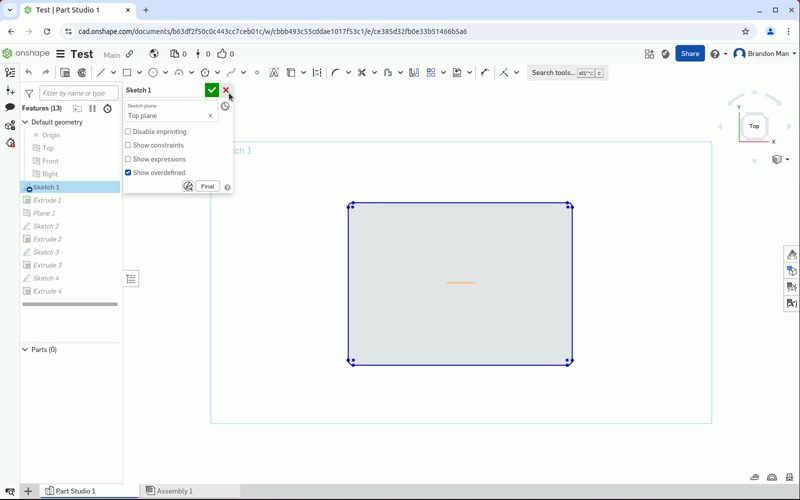
click(229, 92)
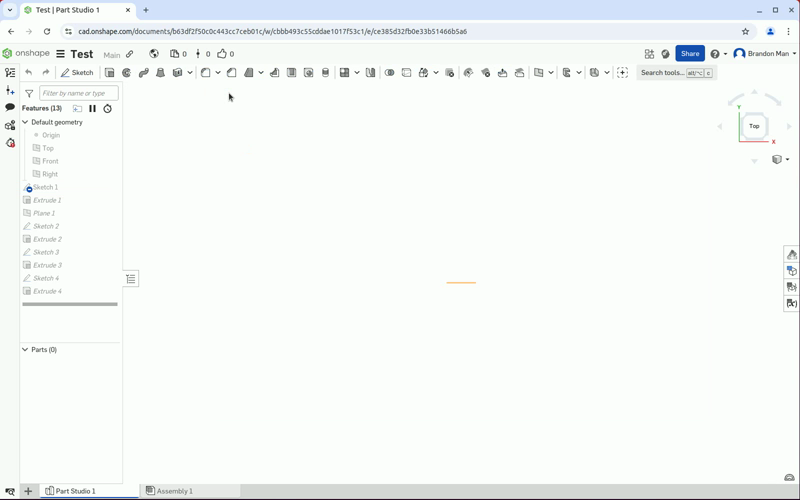
key(shift+s)
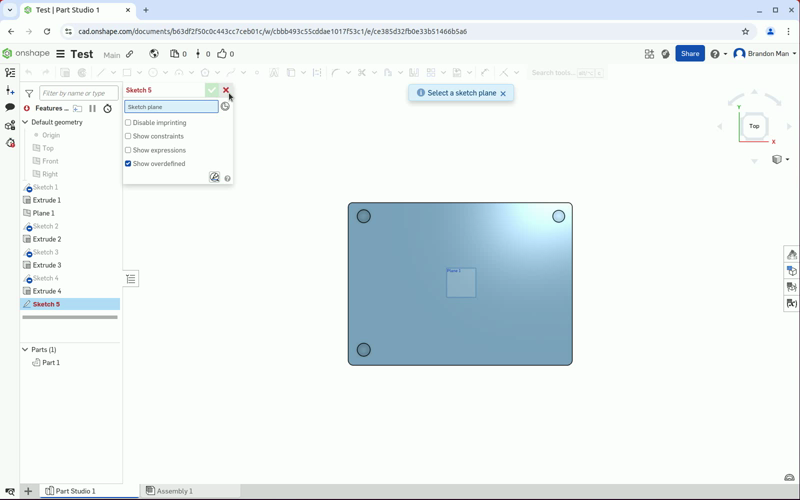
mouse_move(73, 215)
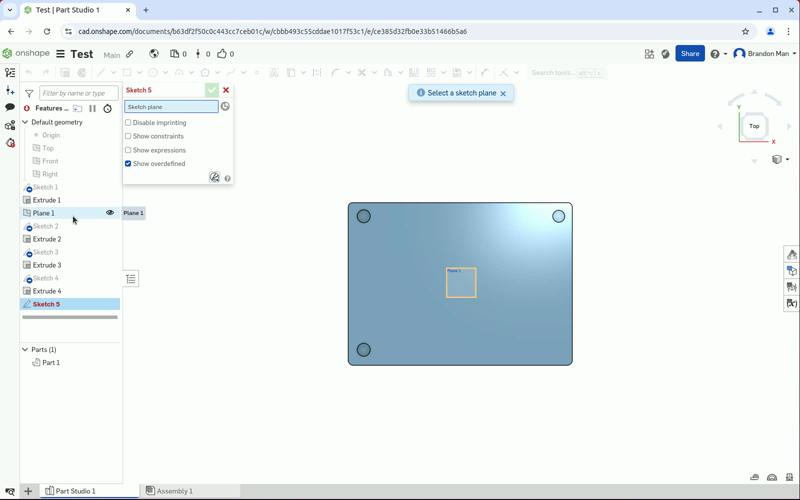
click(73, 215)
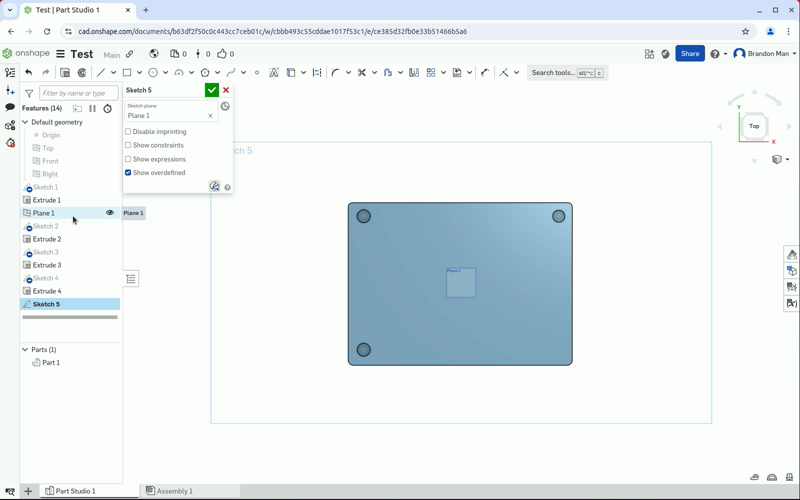
mouse_move(73, 352)
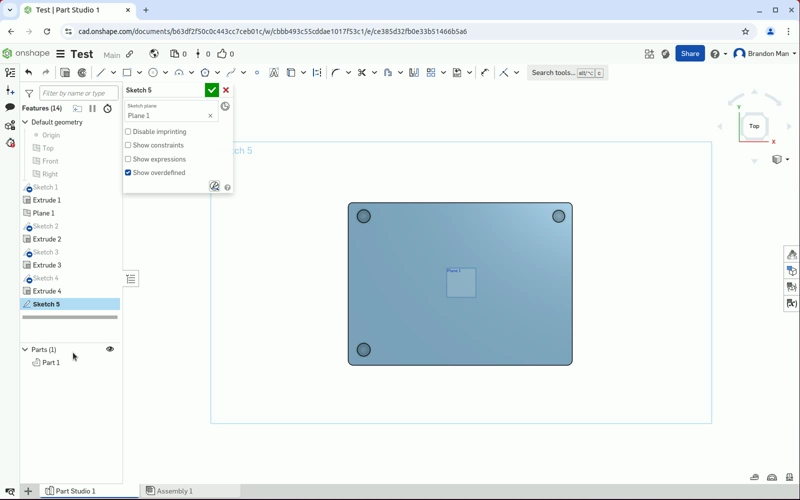
key(y)
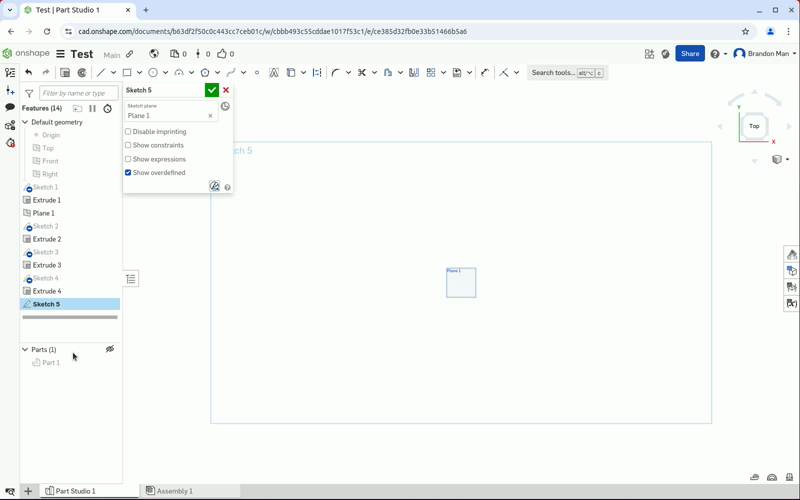
key(c)
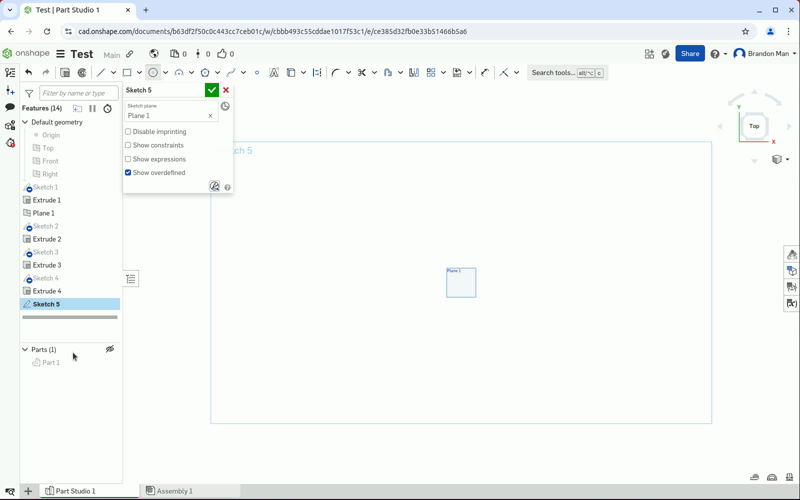
key_down(shift)
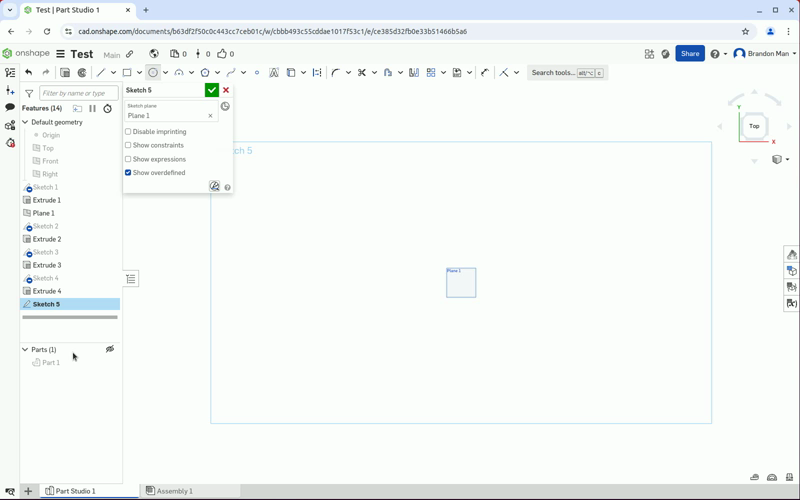
mouse_move(558, 349)
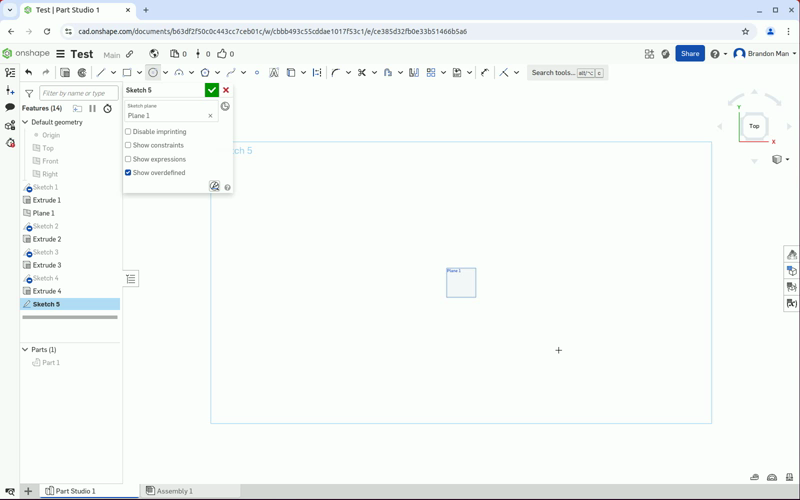
click(558, 349)
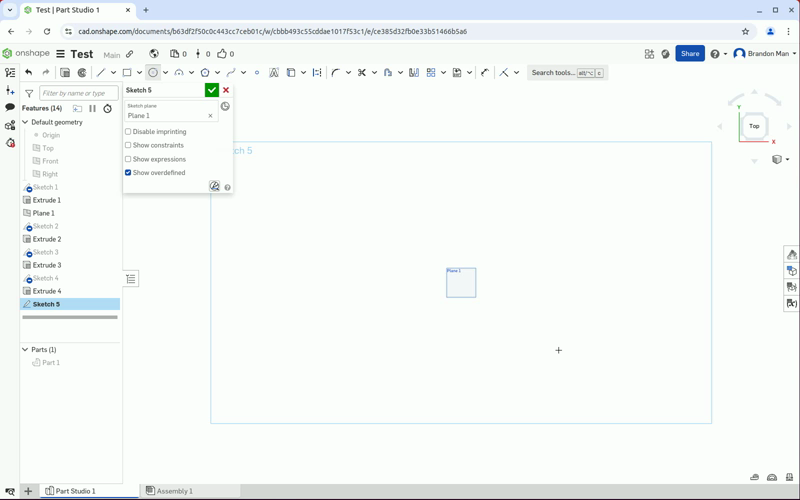
key_up(shift)
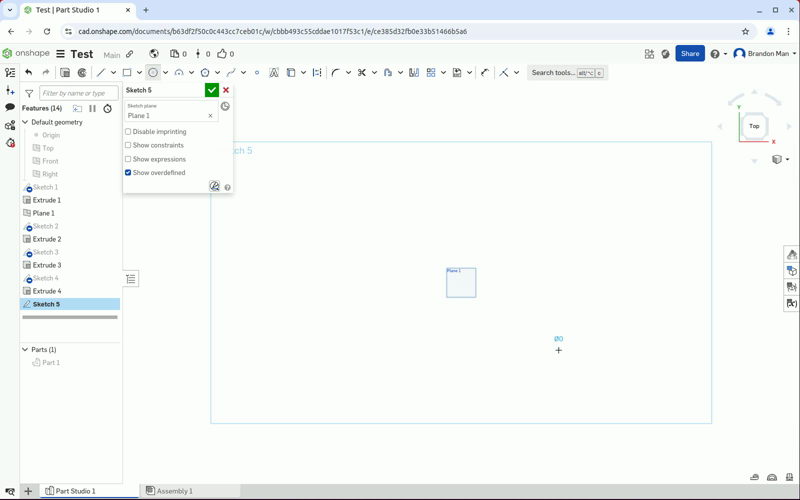
mouse_move(564, 349)
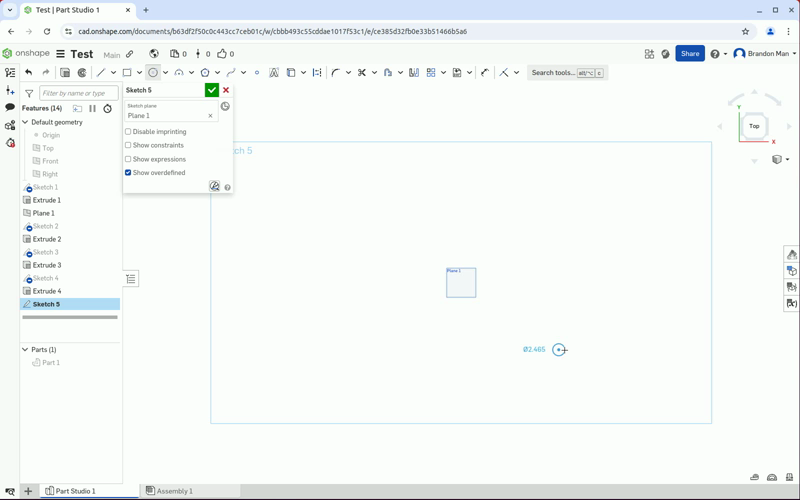
click(564, 349)
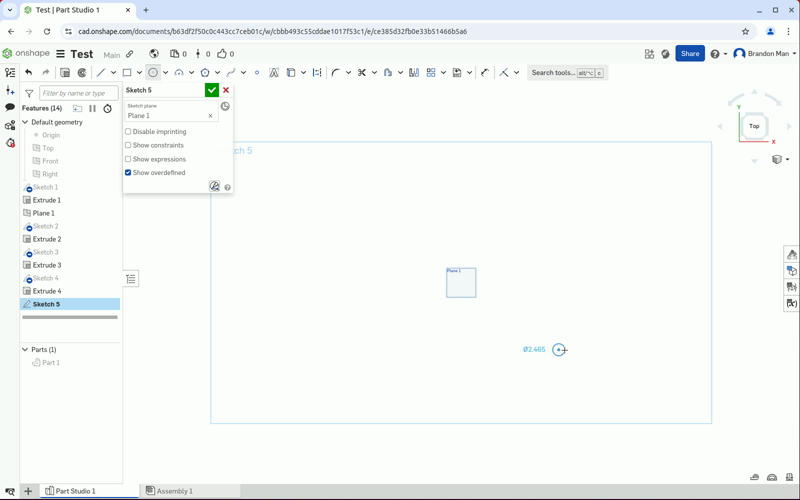
key(esc)
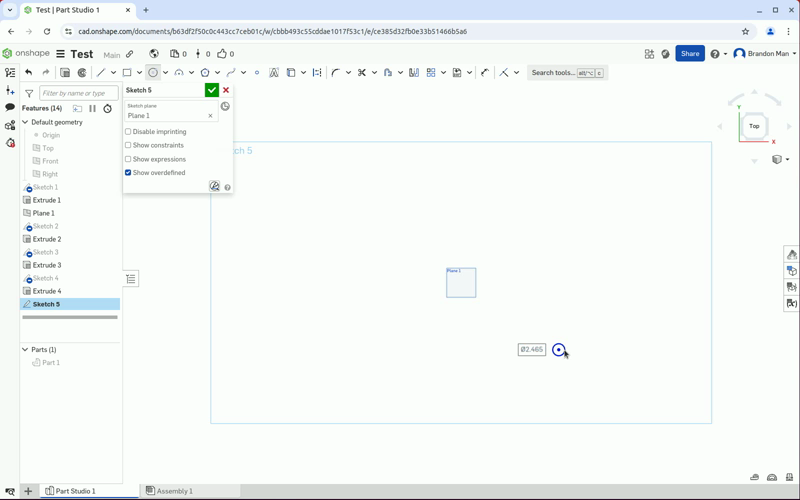
mouse_move(554, 346)
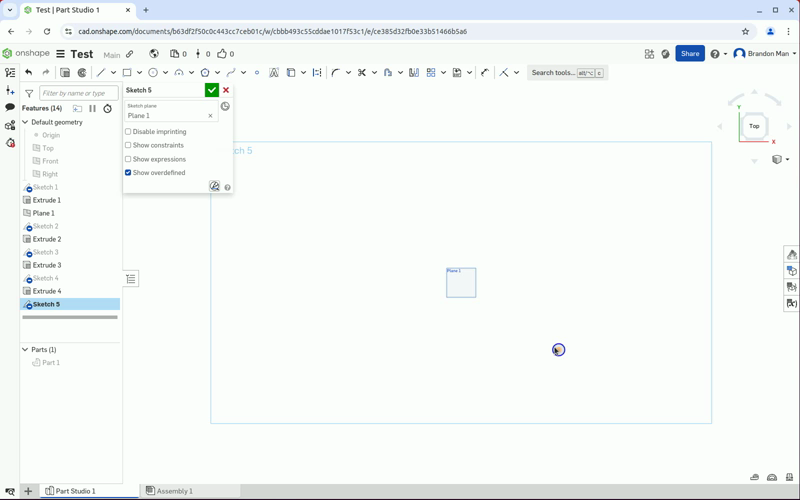
scroll(6)
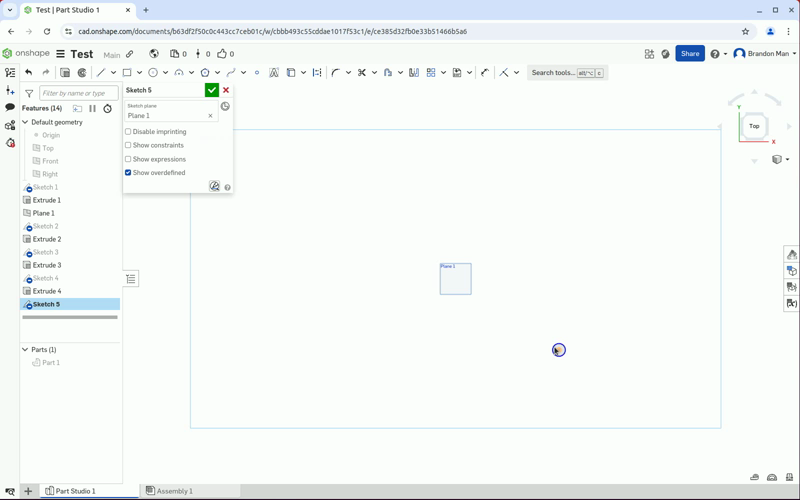
scroll(6)
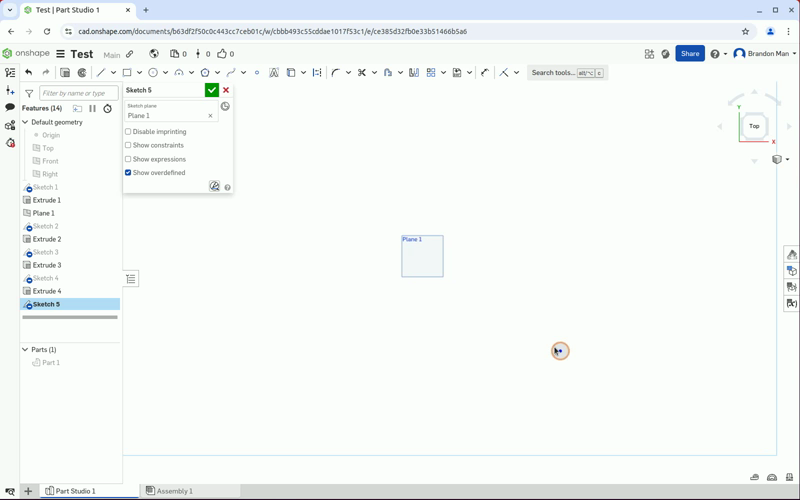
scroll(6)
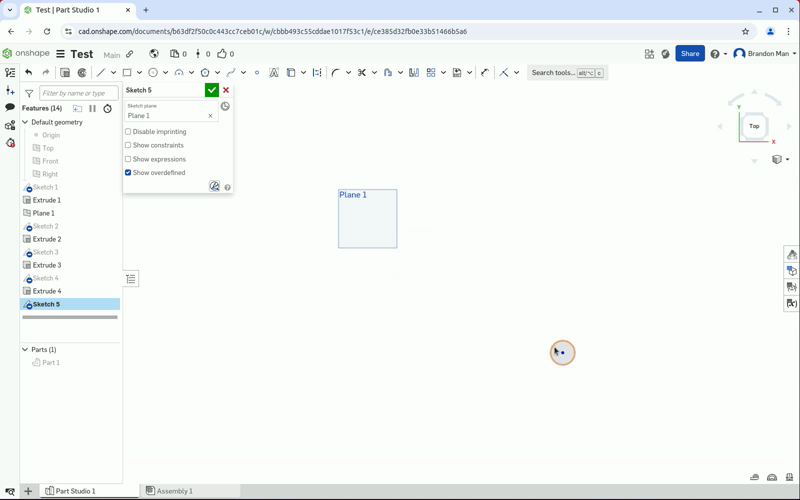
scroll(6)
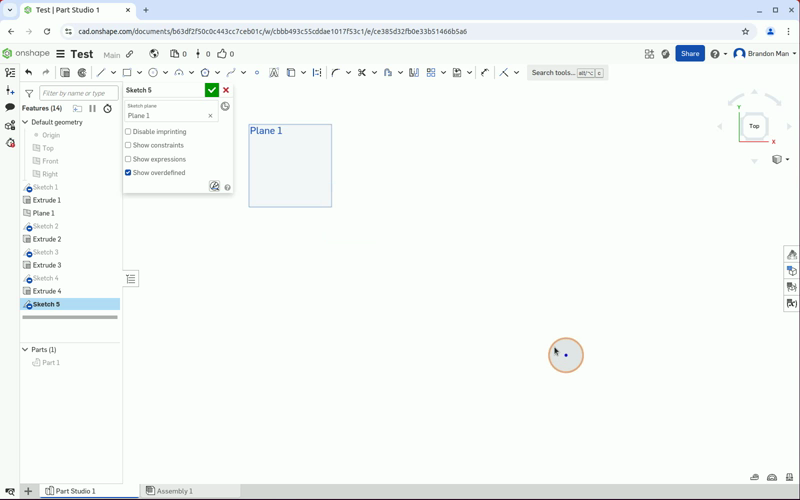
scroll(6)
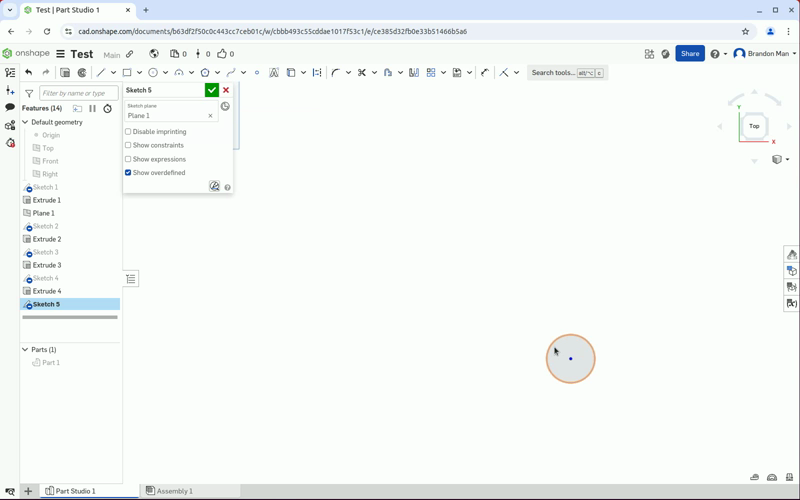
scroll(6)
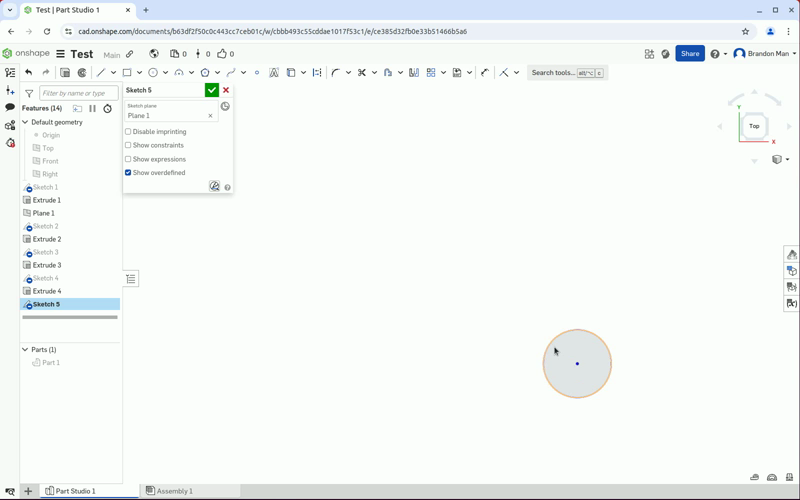
scroll(6)
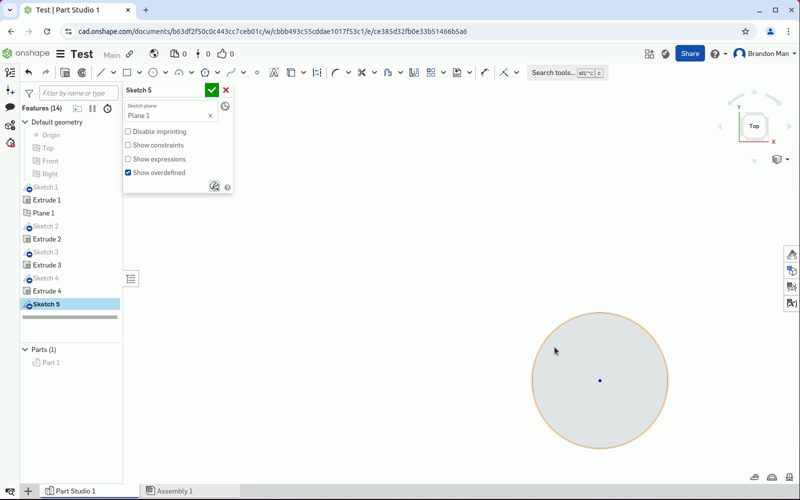
click(554, 346)
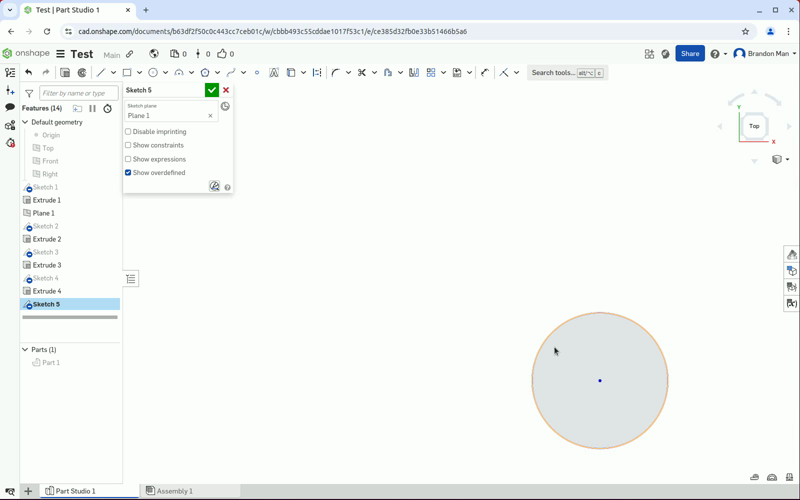
scroll(-6)
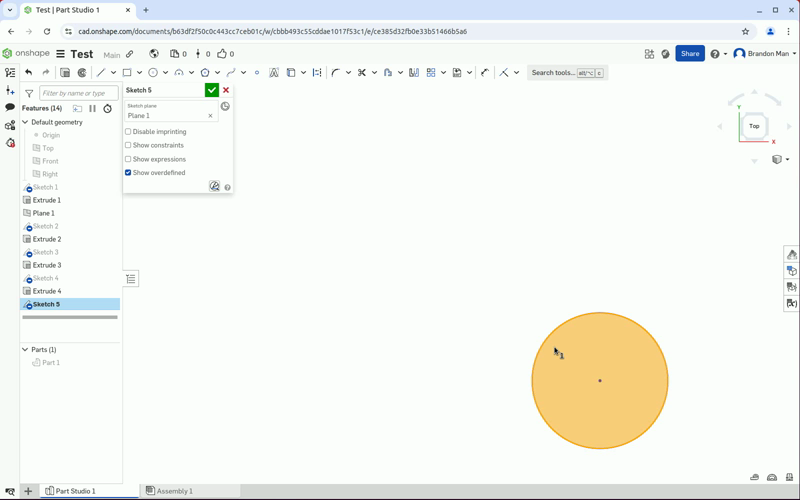
scroll(-6)
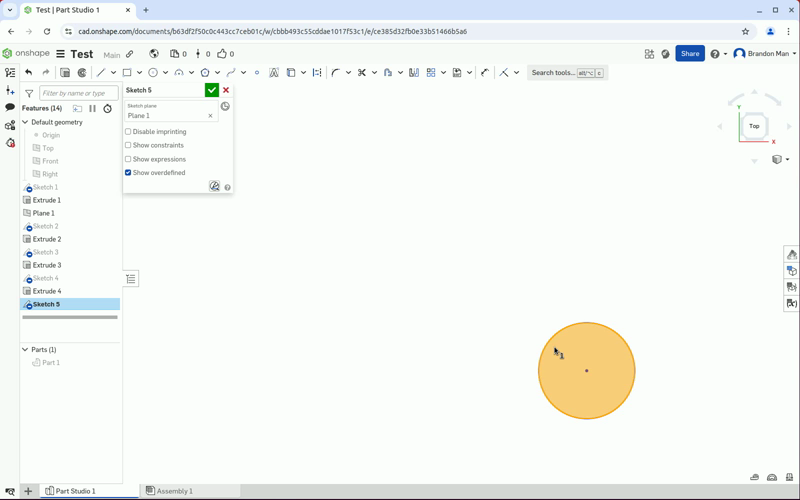
scroll(-6)
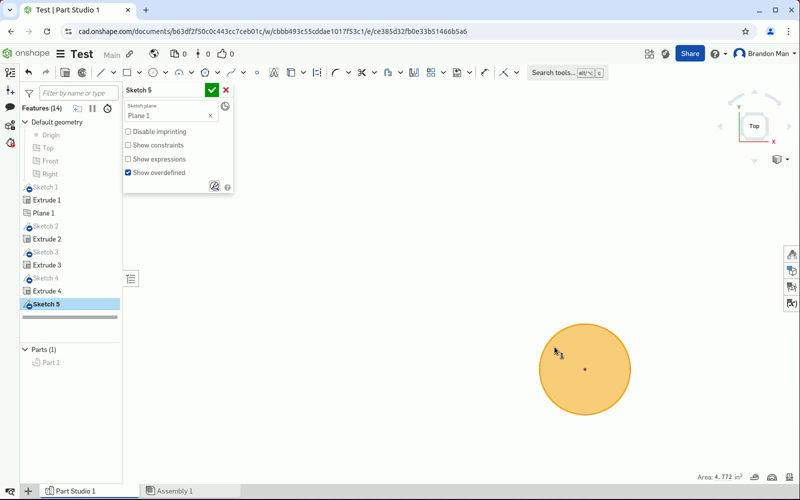
scroll(-6)
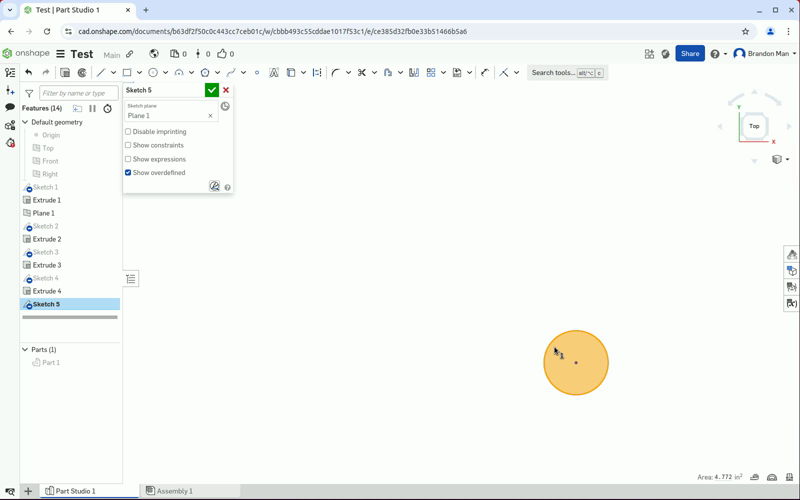
scroll(-6)
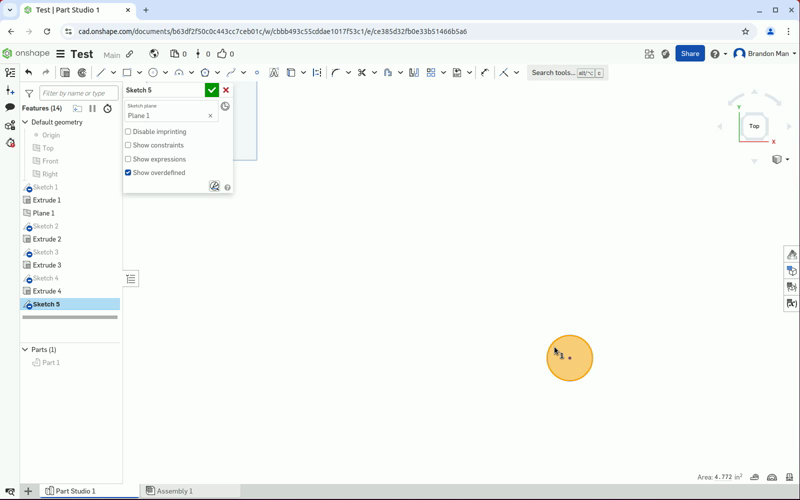
scroll(-6)
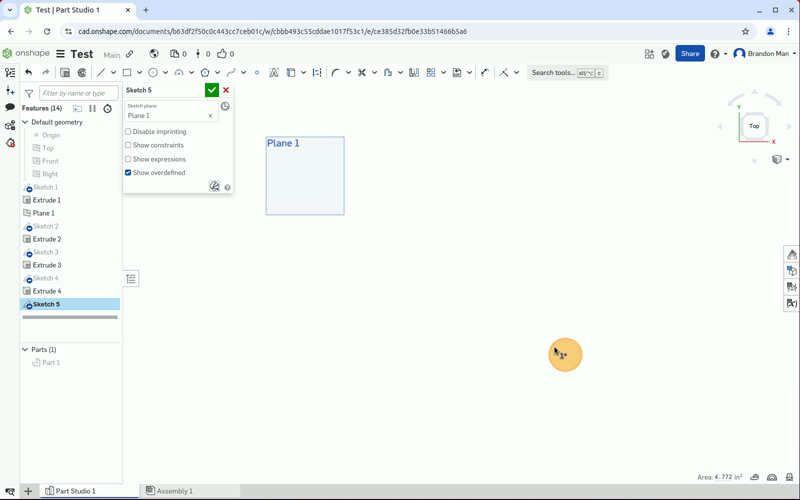
scroll(-6)
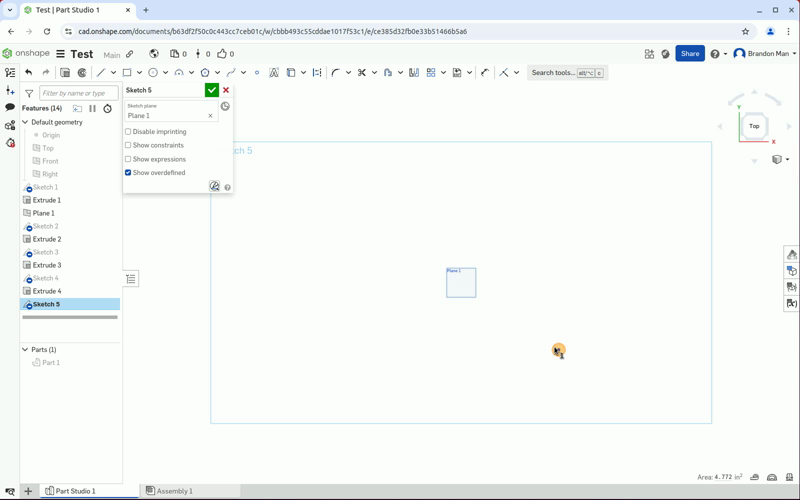
mouse_move(73, 352)
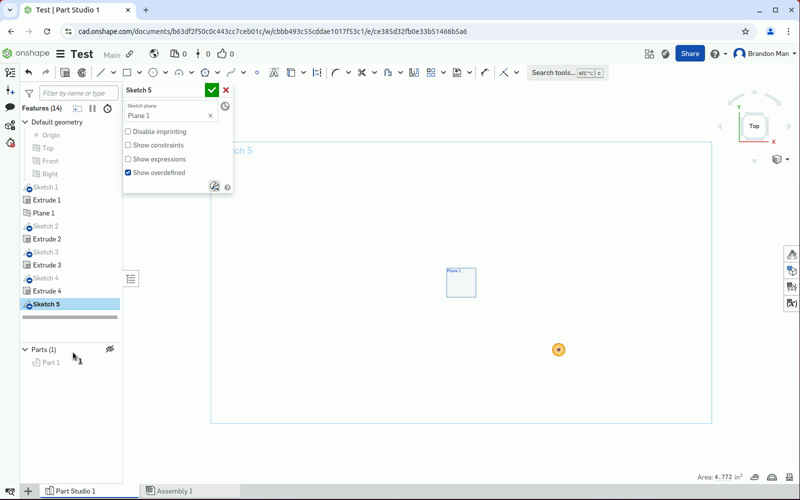
key(shift+y)
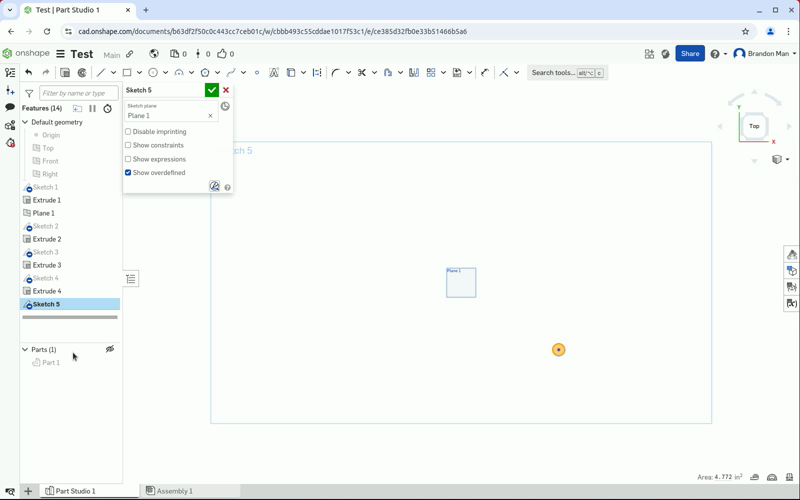
key(shift+e)
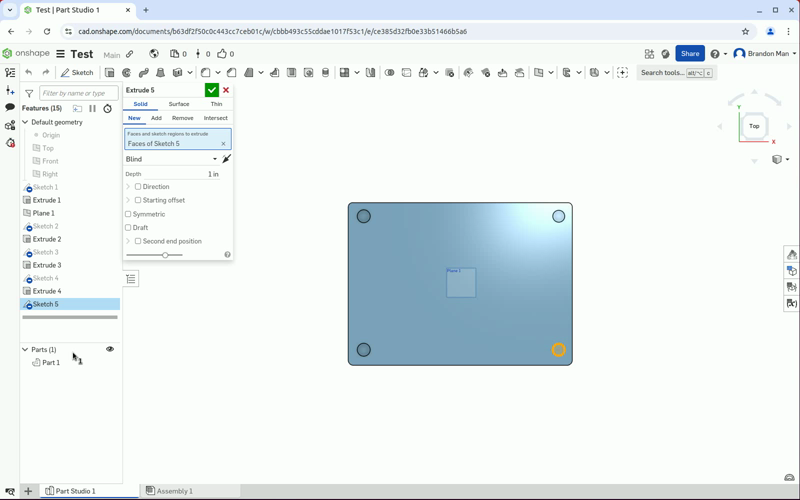
mouse_move(143, 106)
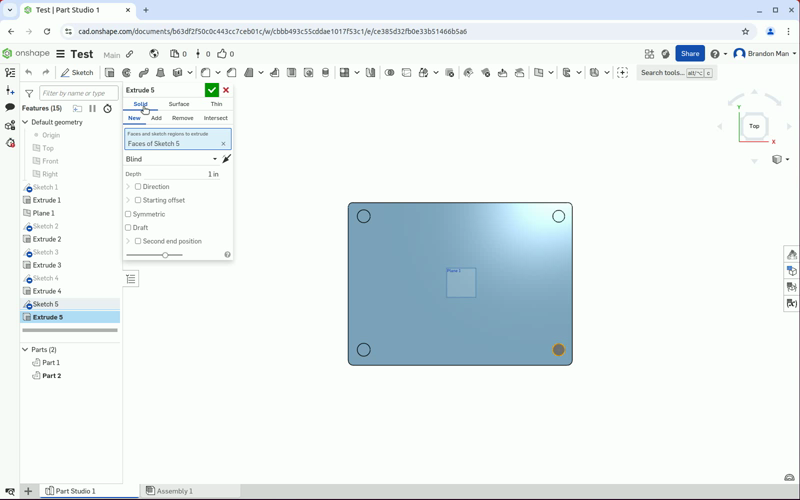
click(143, 106)
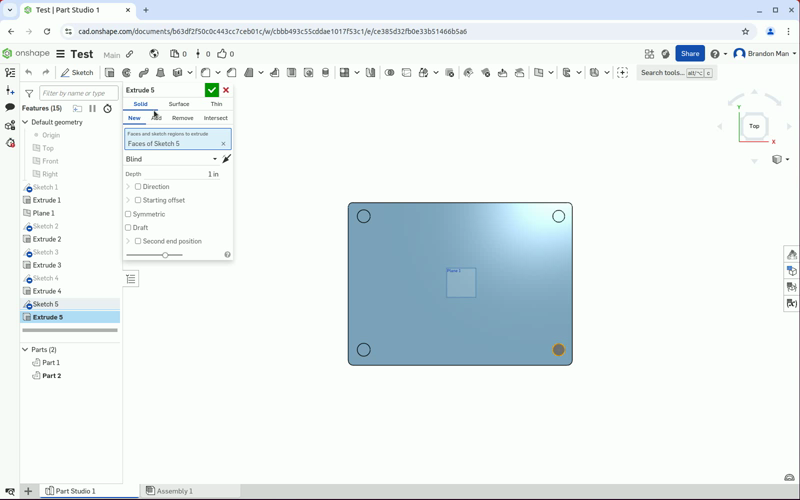
mouse_move(186, 120)
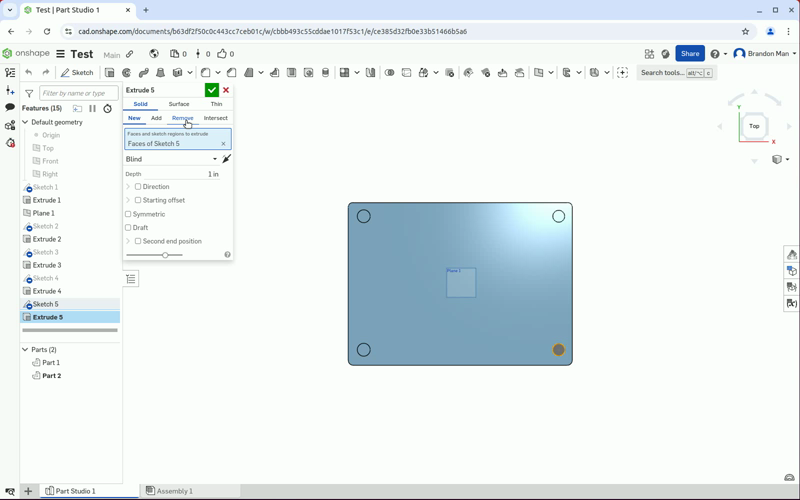
click(186, 120)
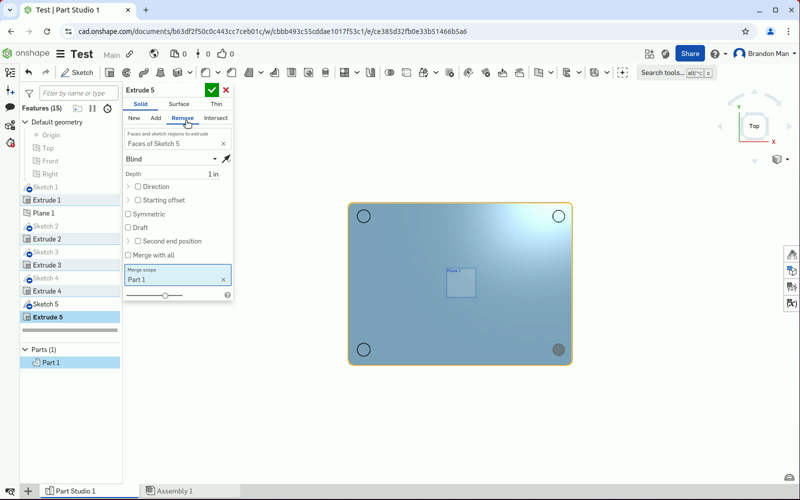
key(tab, 4)
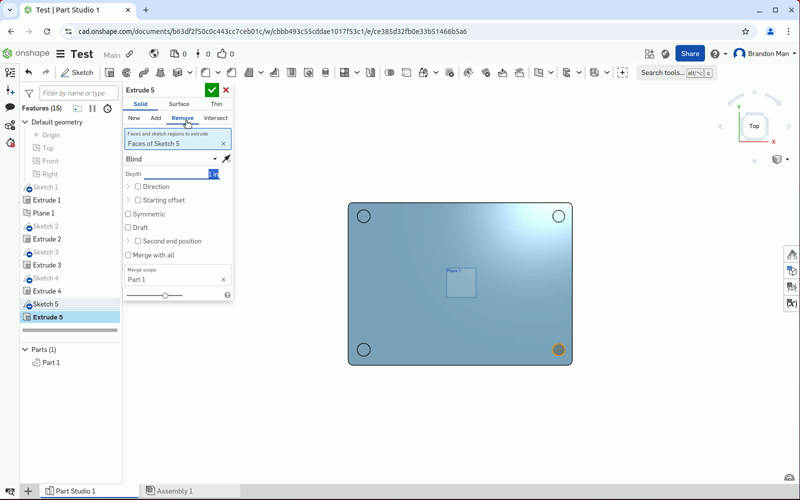
text(0.963)
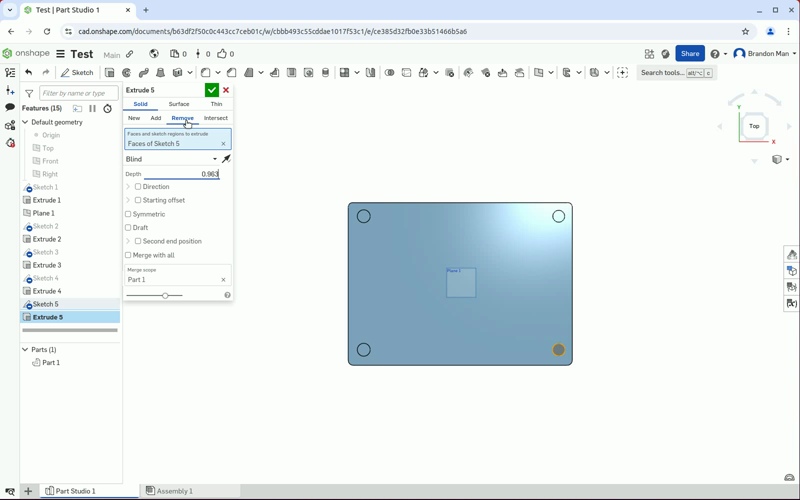
key(tab, 6)
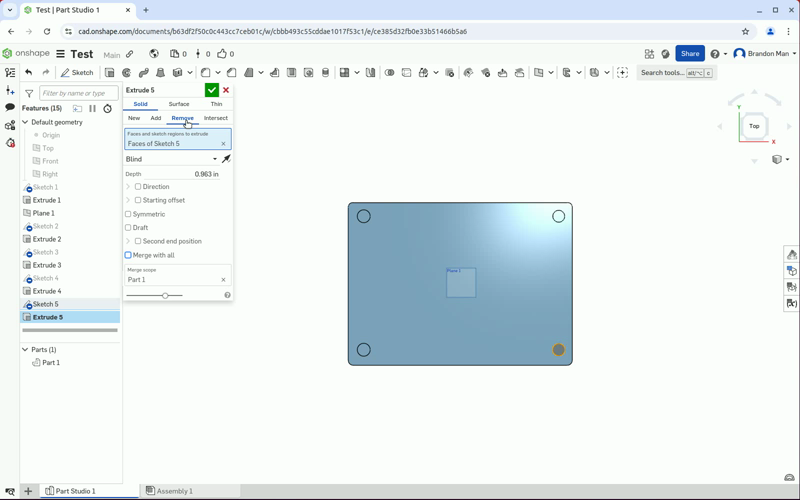
key(space)
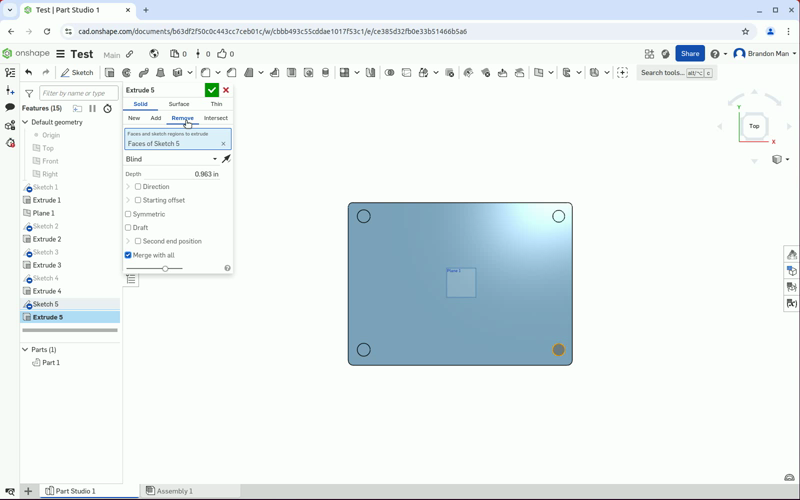
key(enter)
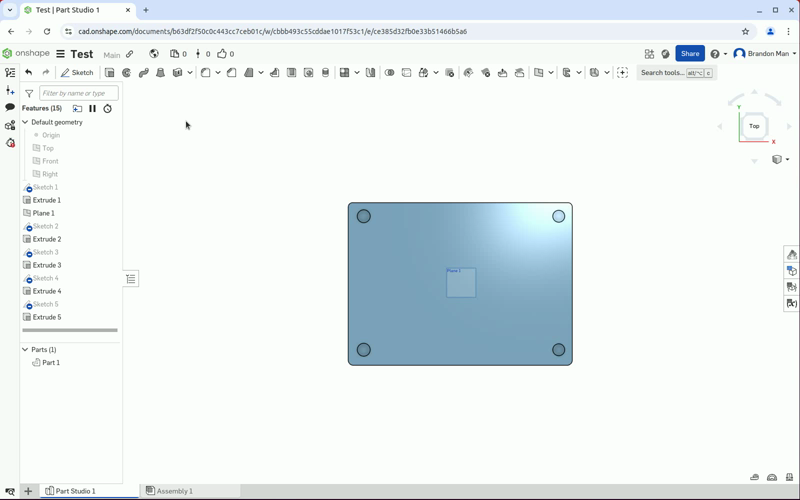
key(shift+h)
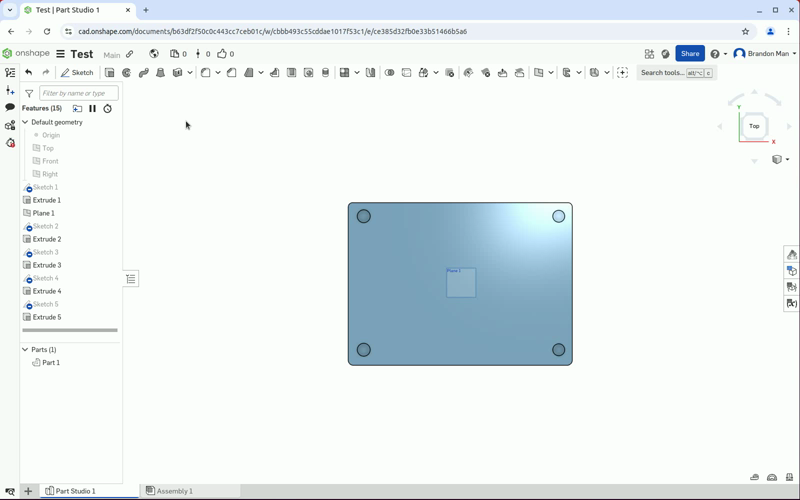
key(shift+h)
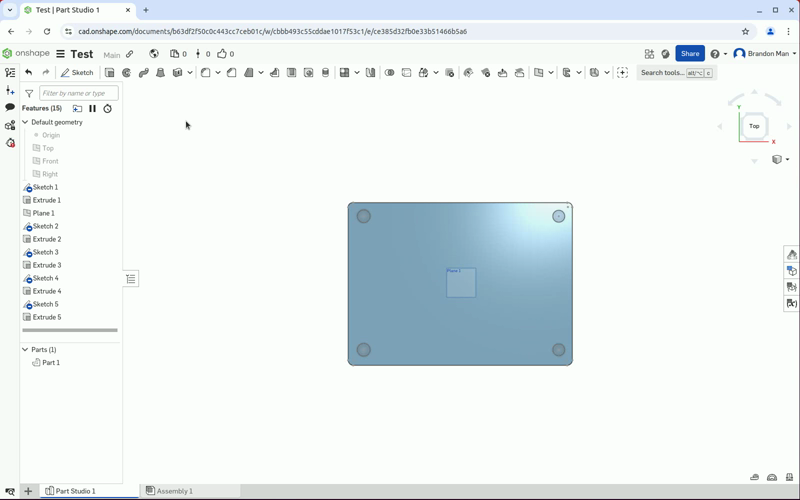
key(shift+7)
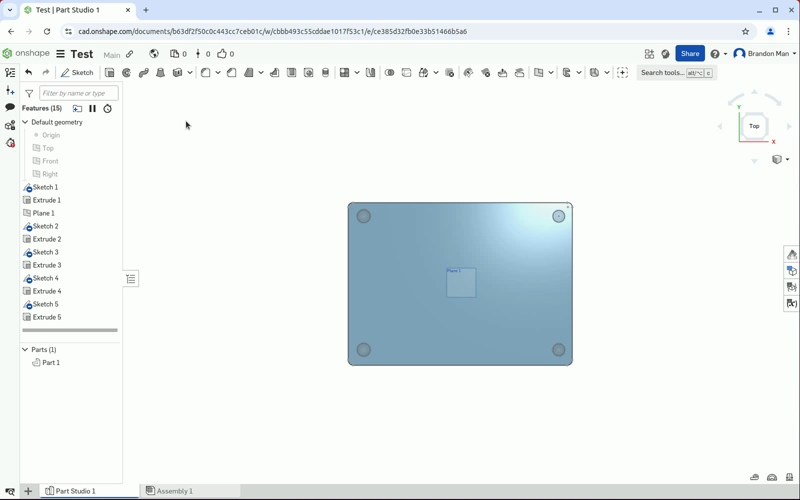
key(up, 3)
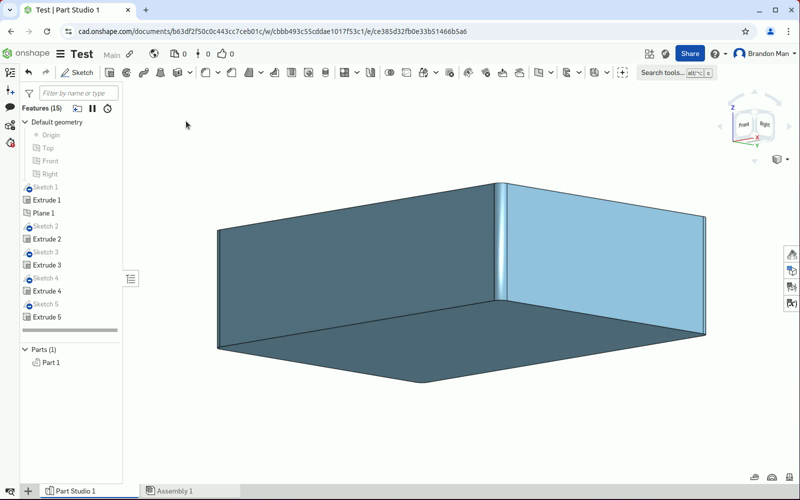
key(left, 3)
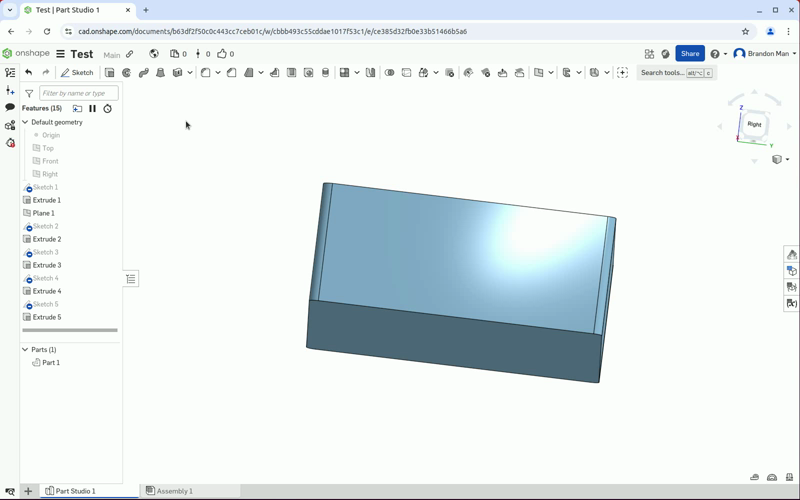
key(right, 3)
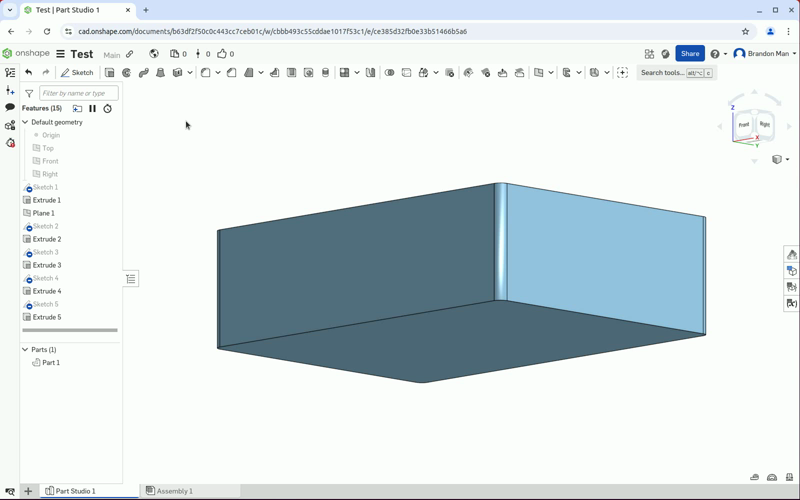
key(down, 3)
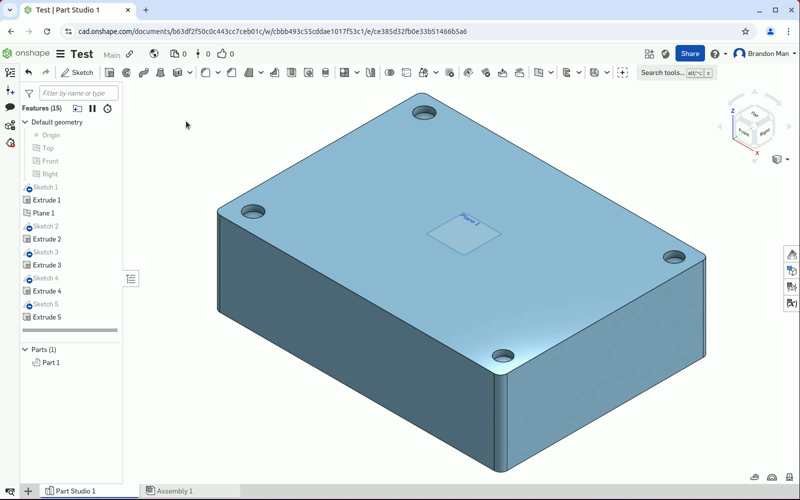
mouse_move(73, 189)
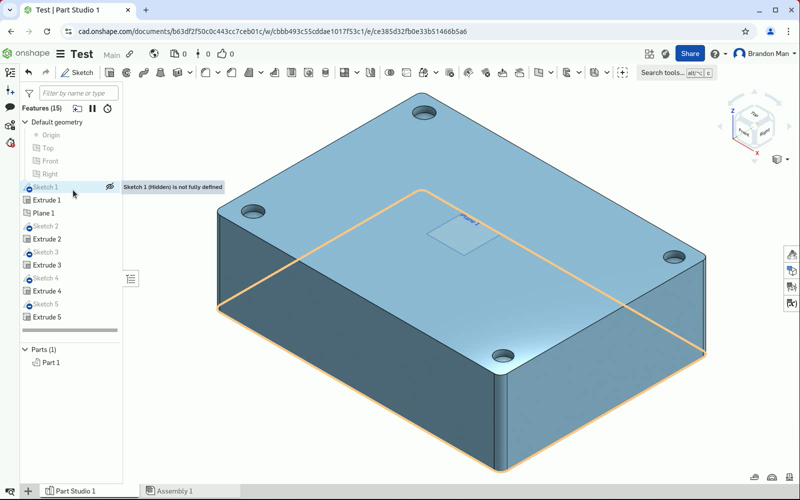
click(73, 189)